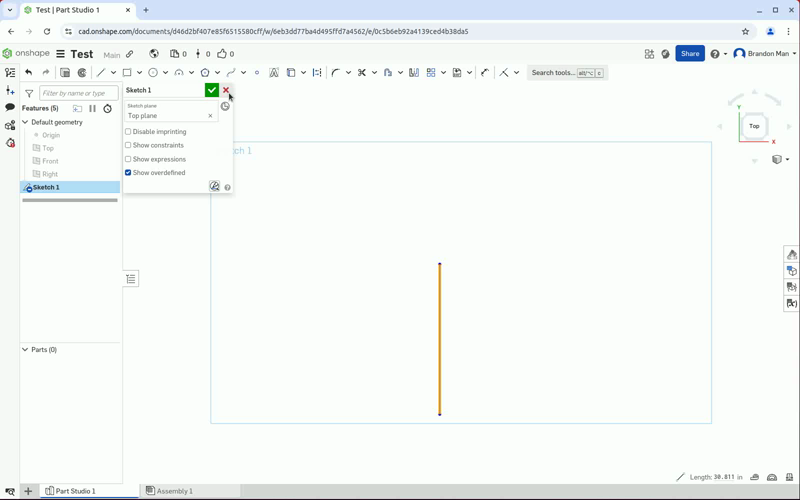
key(shift+h)
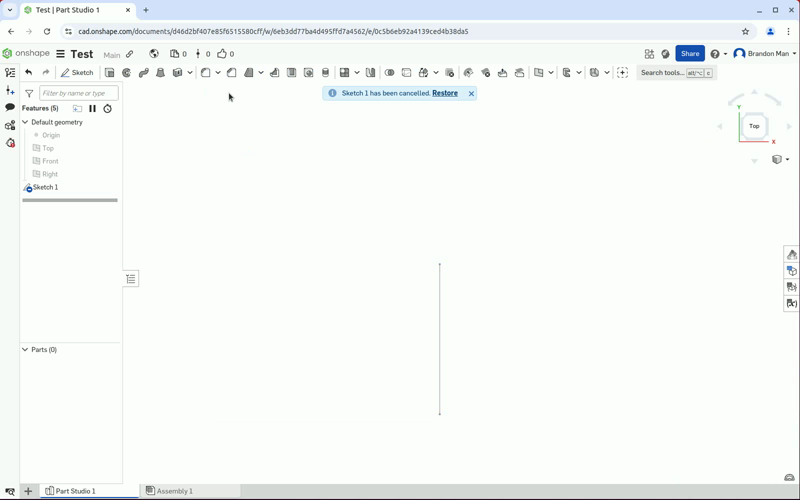
key(shift+s)
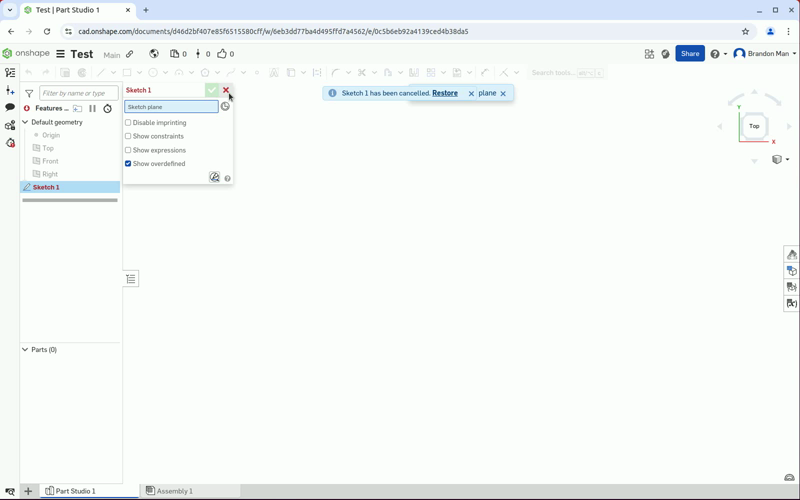
mouse_move(73, 150)
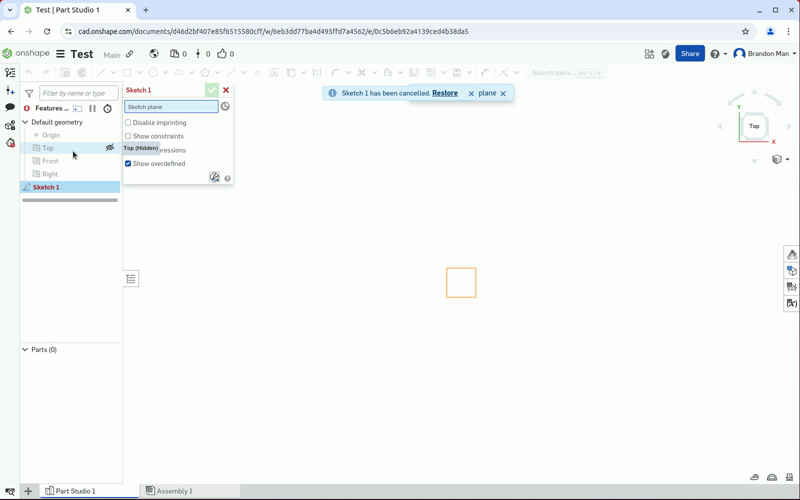
click(73, 150)
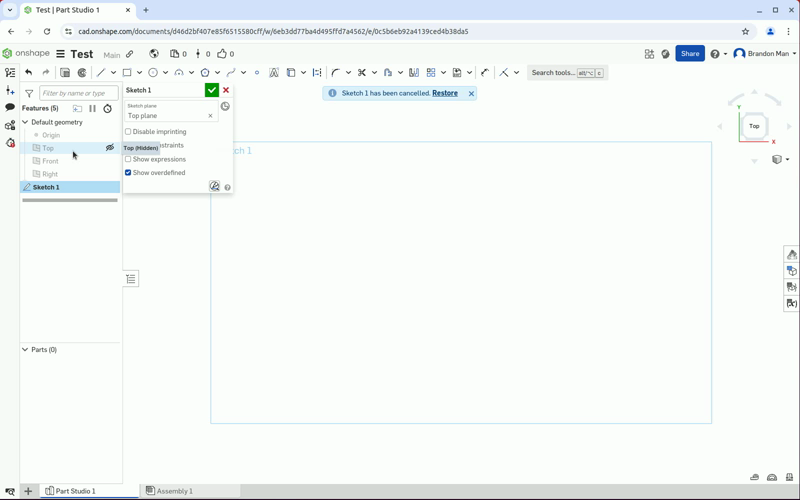
mouse_move(73, 352)
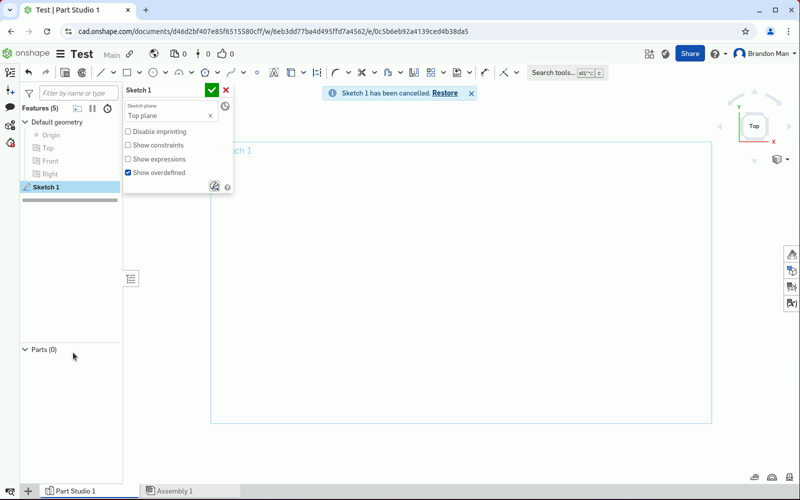
key(y)
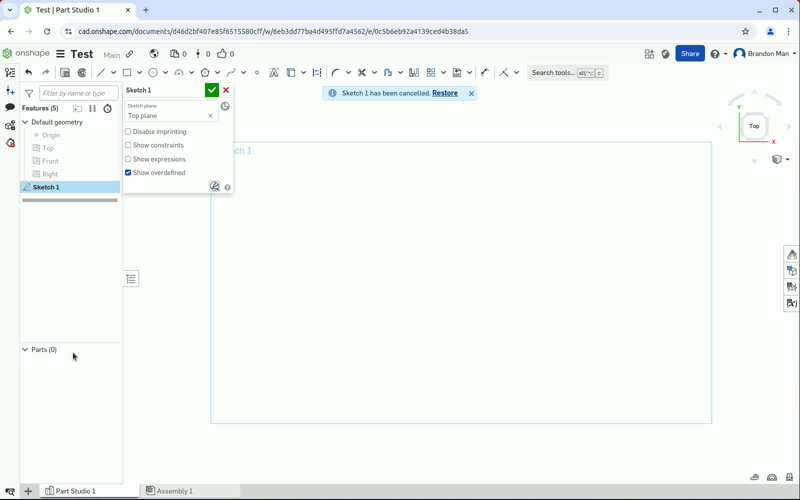
key(l)
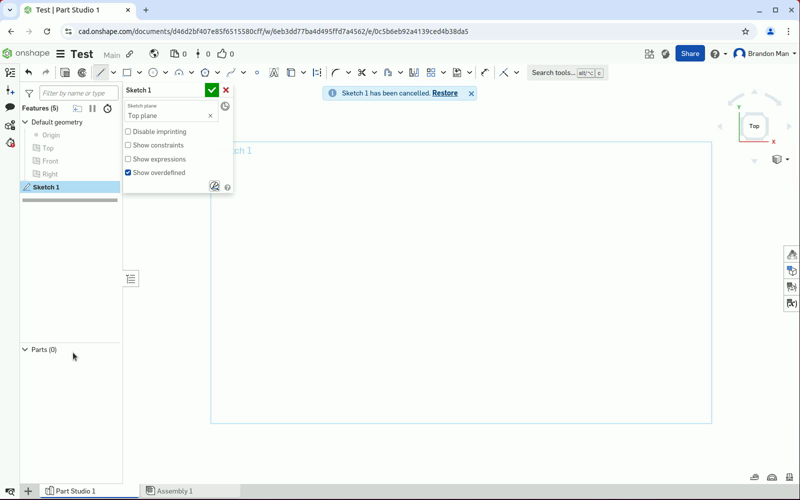
key_down(shift)
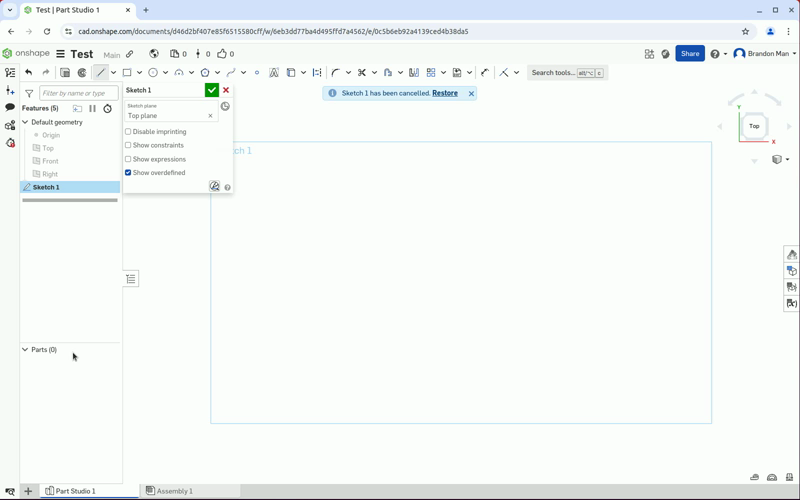
mouse_move(436, 303)
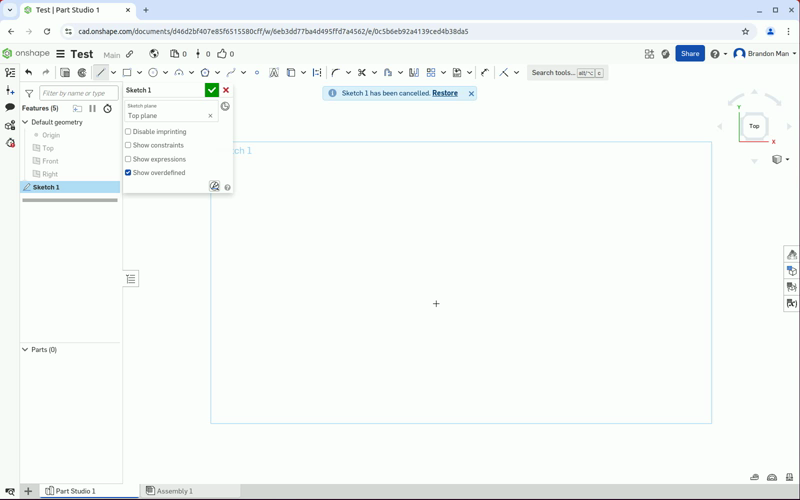
click(436, 303)
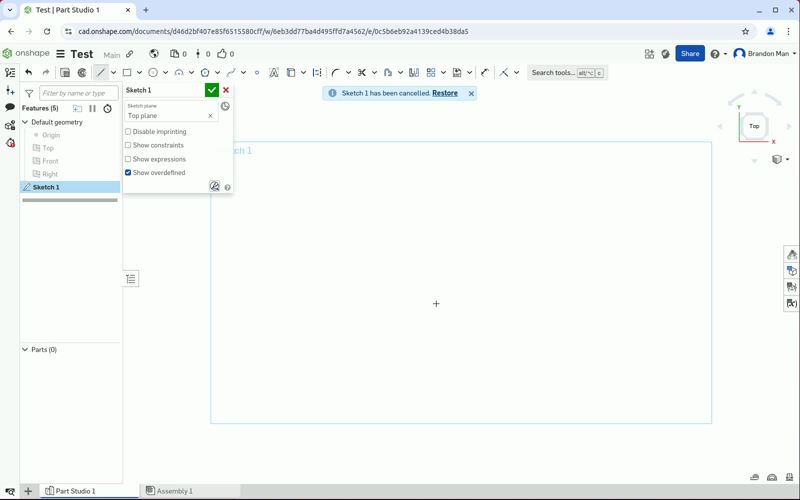
key_up(shift)
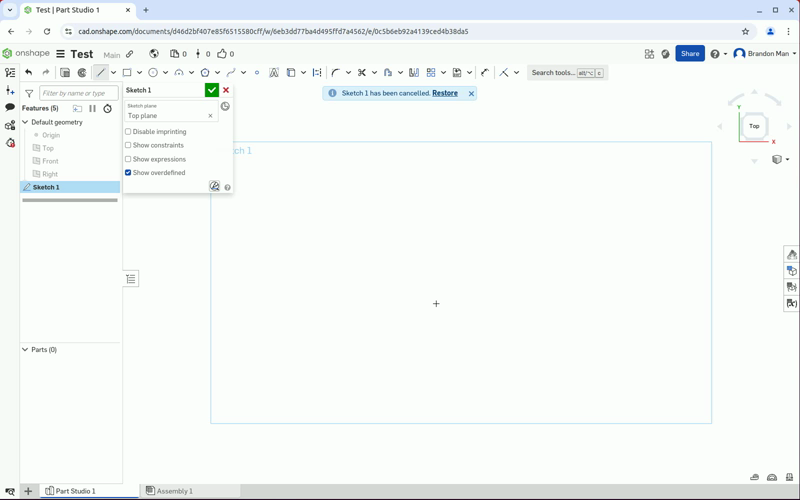
key_down(shift)
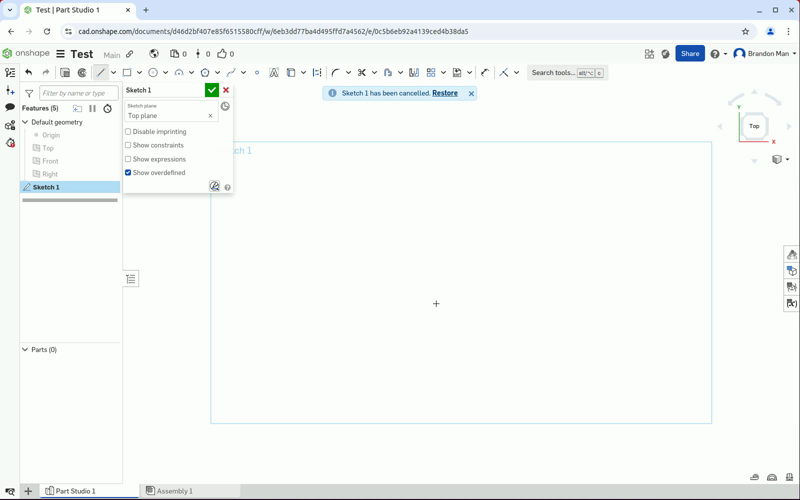
mouse_move(466, 303)
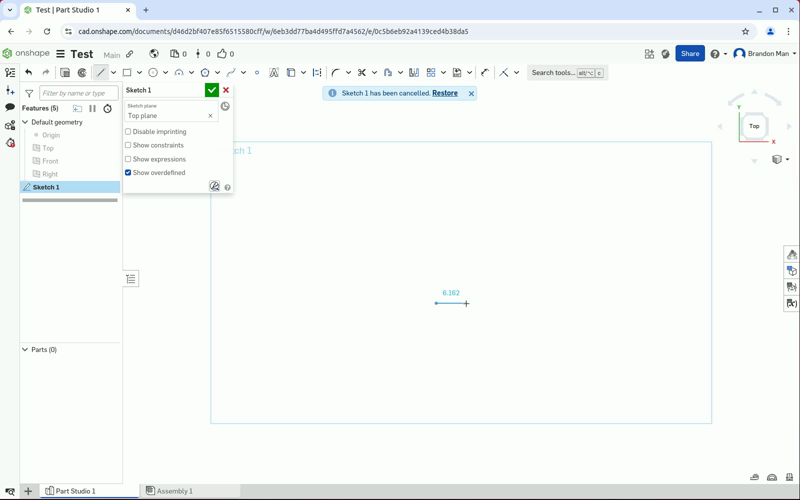
mouse_move(484, 303)
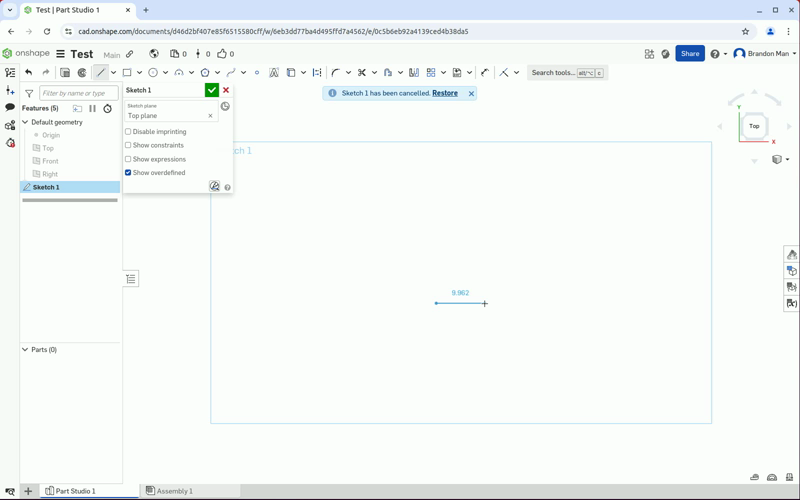
click(484, 303)
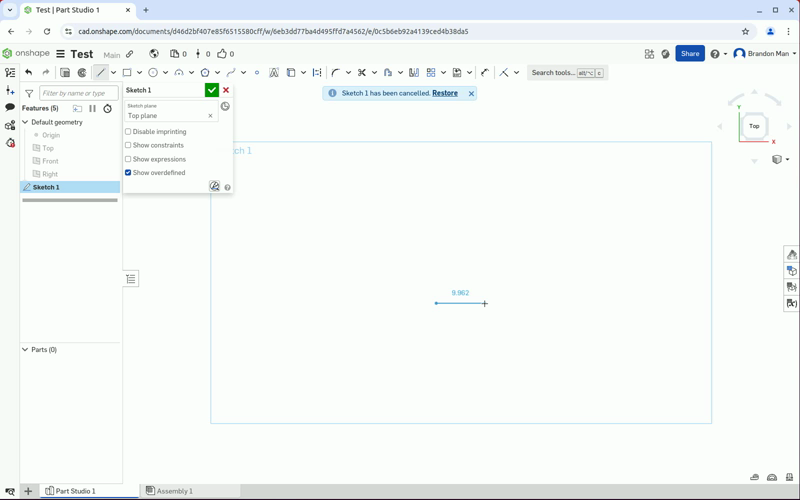
key_up(shift)
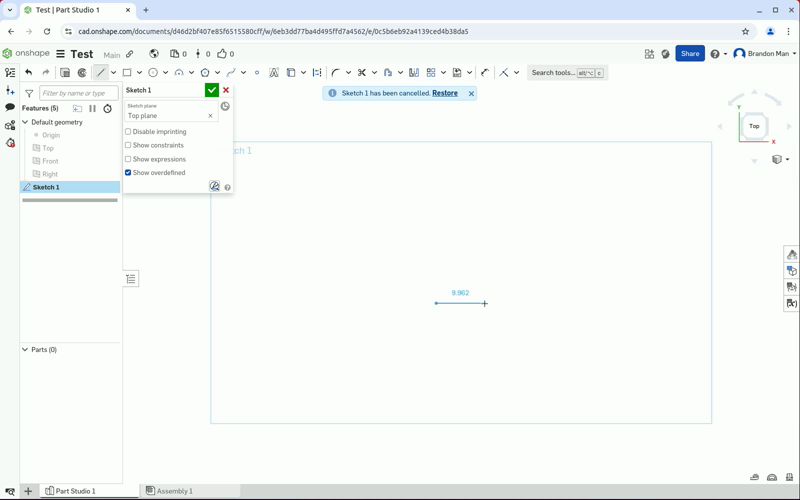
key_down(shift)
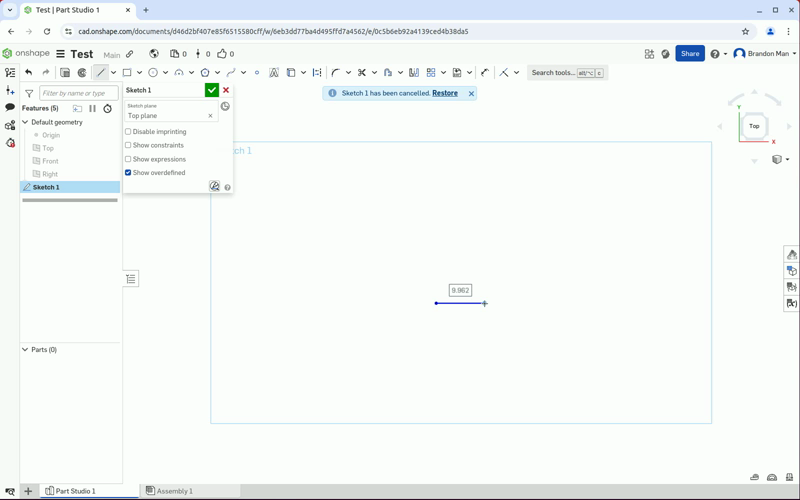
mouse_move(484, 229)
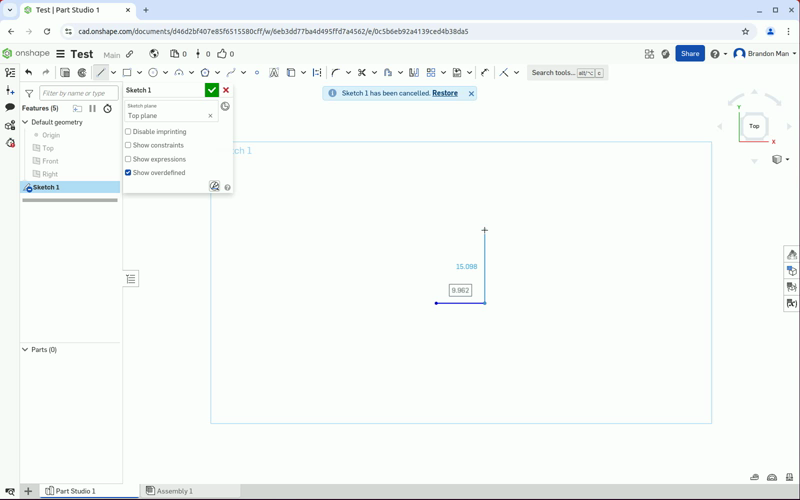
click(484, 229)
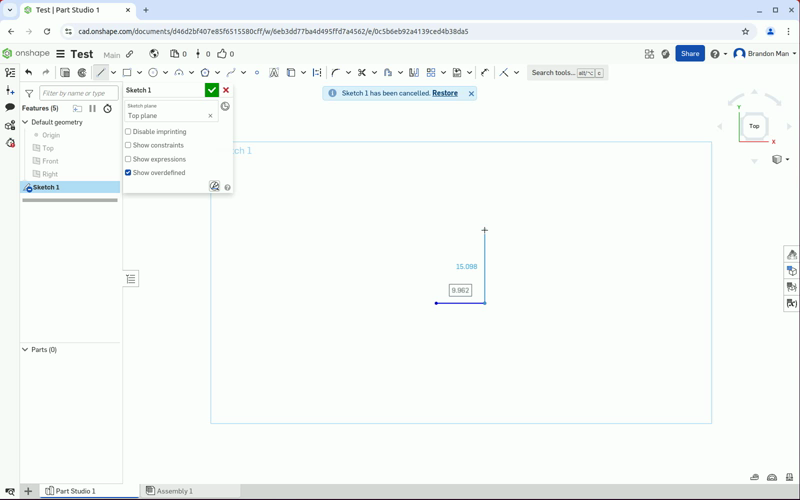
key_up(shift)
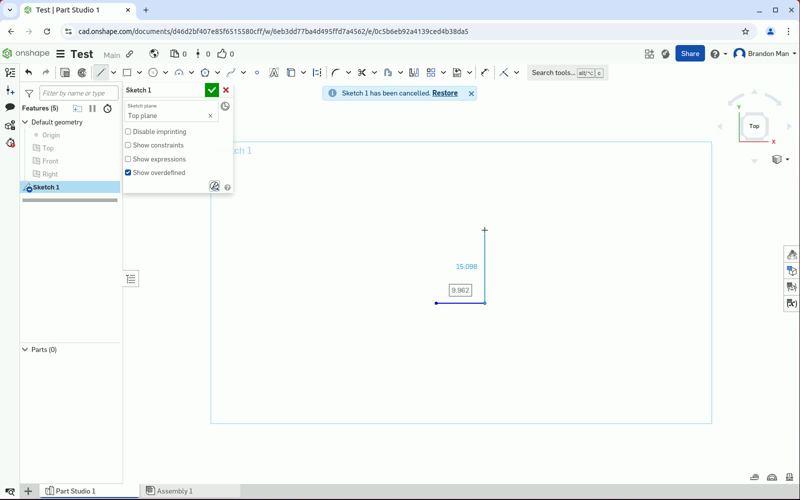
key_down(shift)
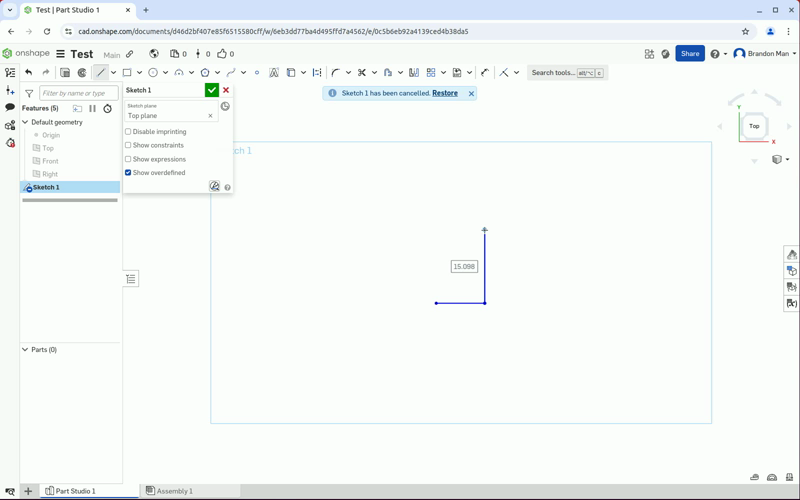
mouse_move(514, 229)
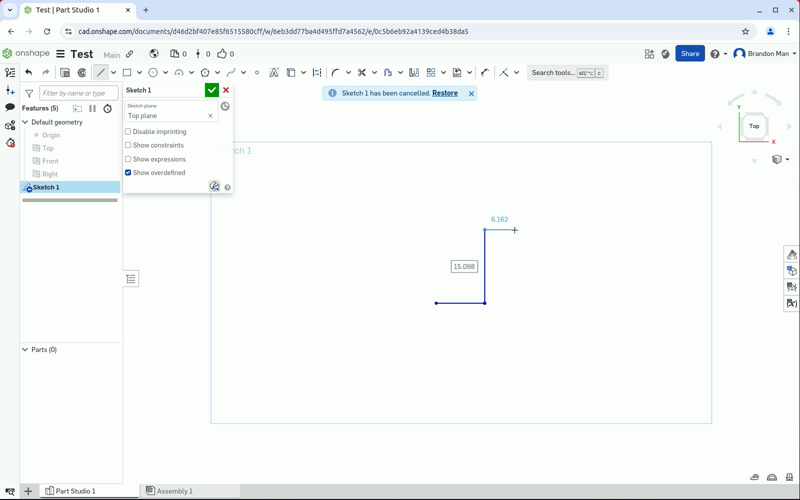
mouse_move(436, 229)
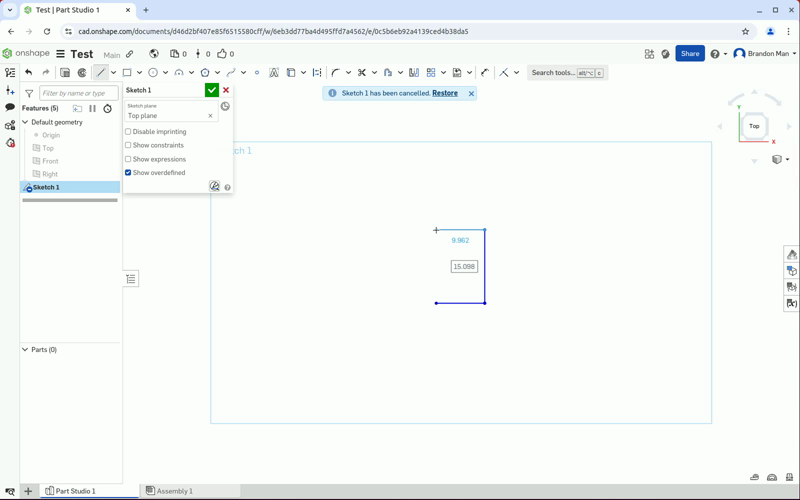
click(436, 229)
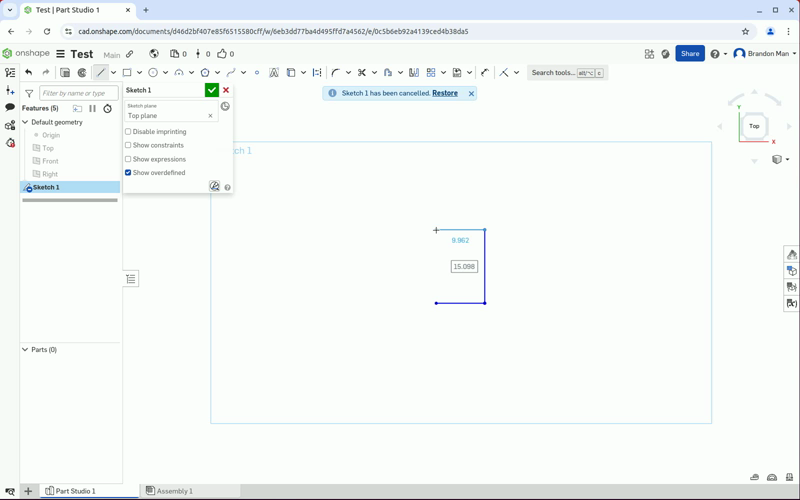
key_up(shift)
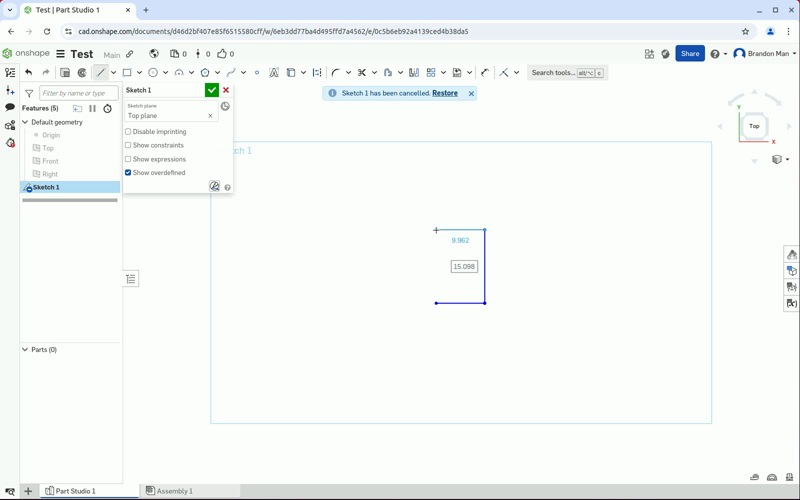
key_down(shift)
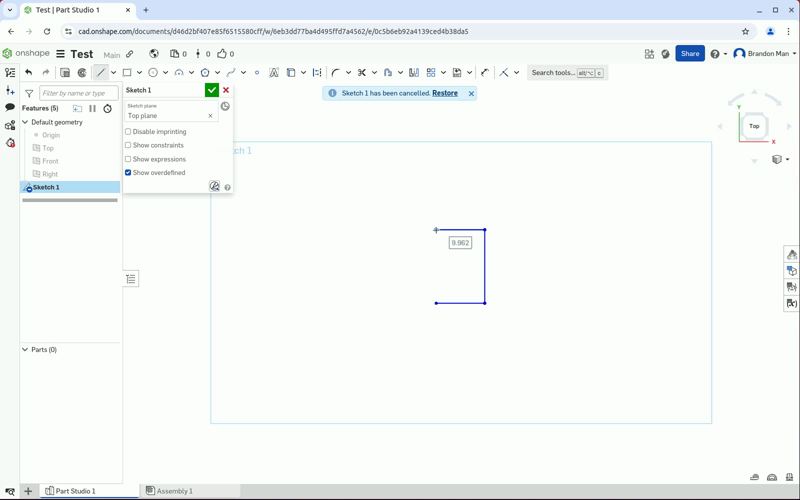
mouse_move(436, 303)
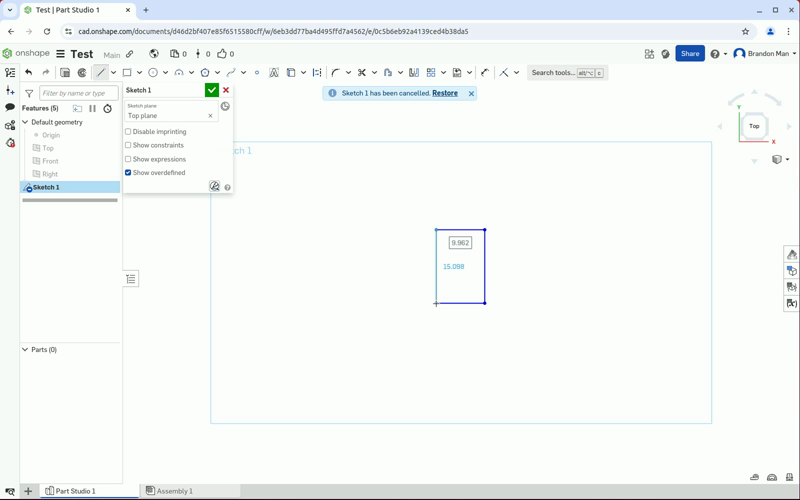
key_up(shift)
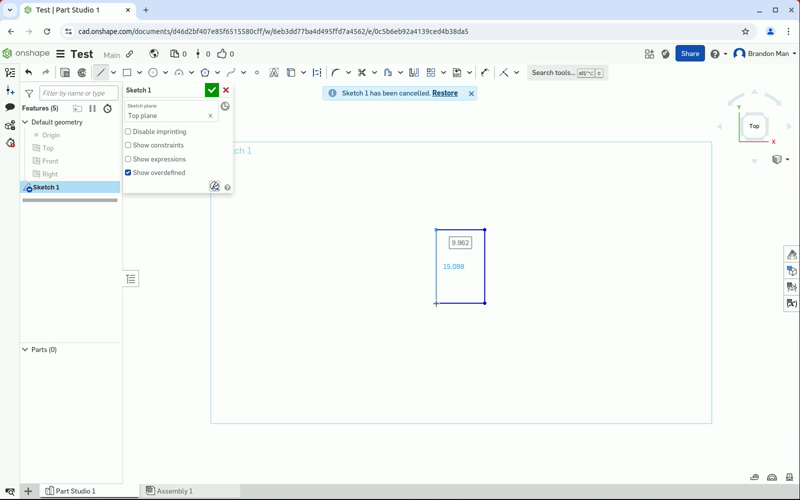
click(436, 303)
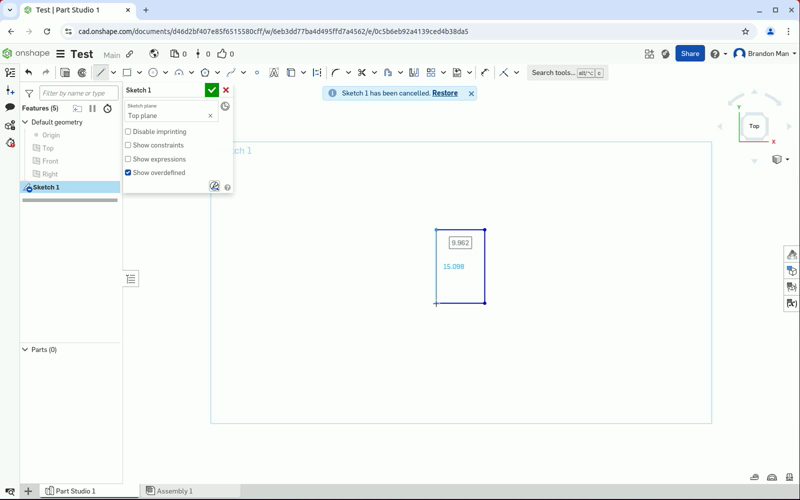
key(esc)
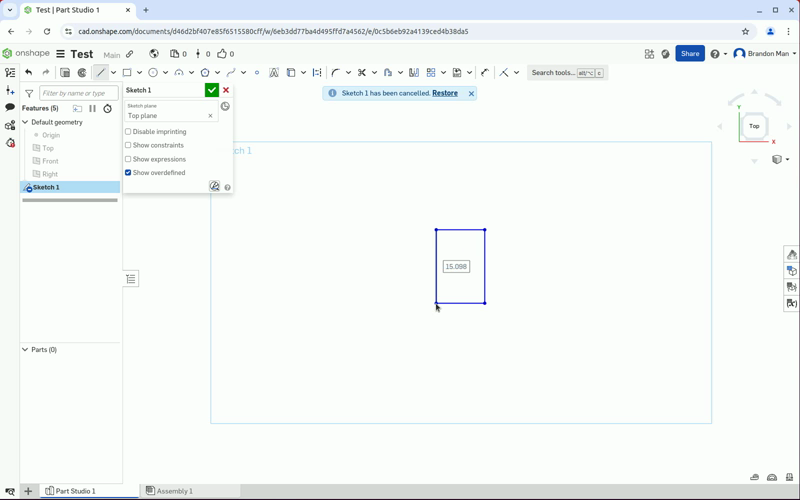
key(c)
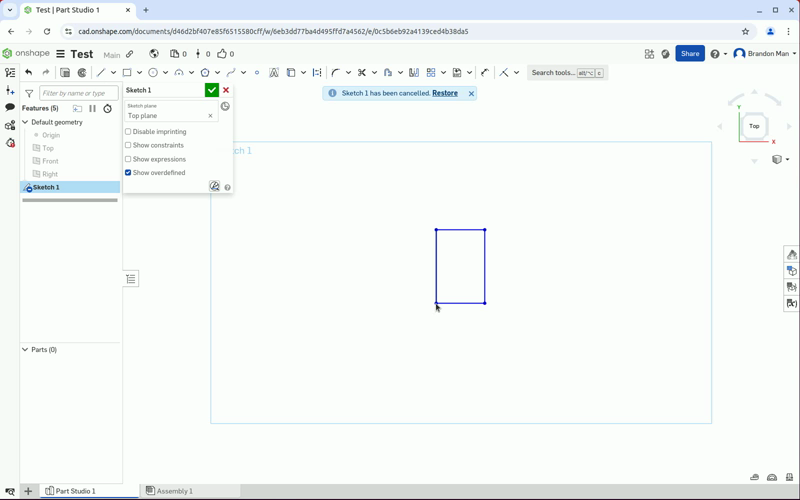
key_down(shift)
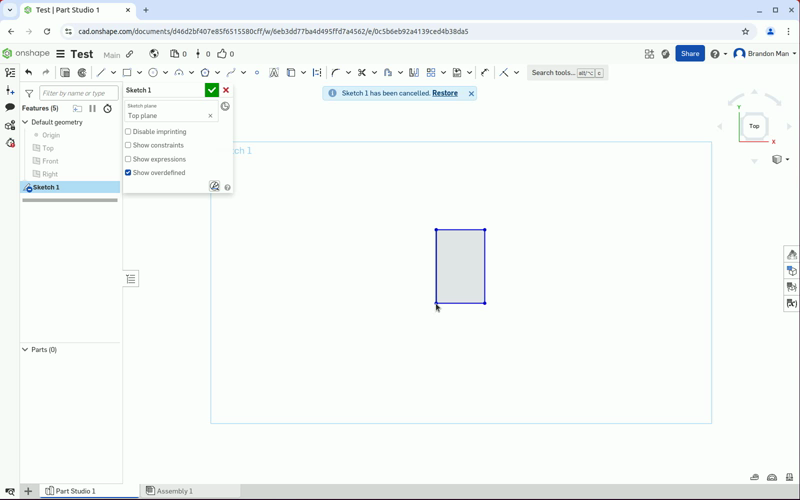
mouse_move(460, 249)
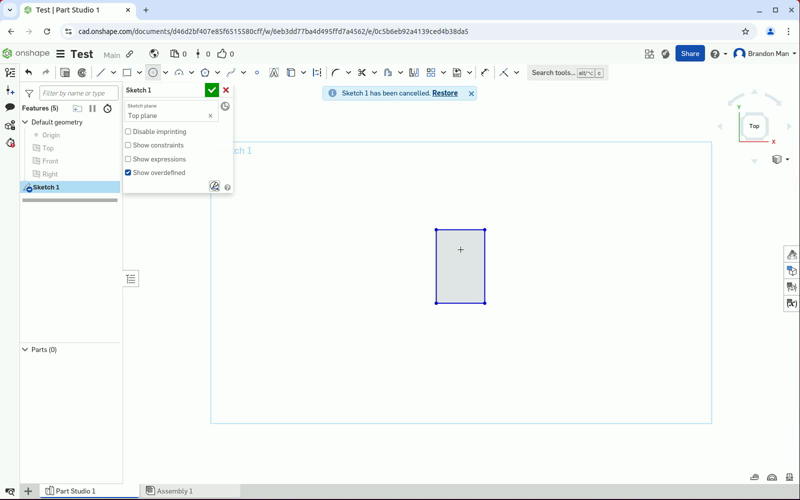
click(460, 249)
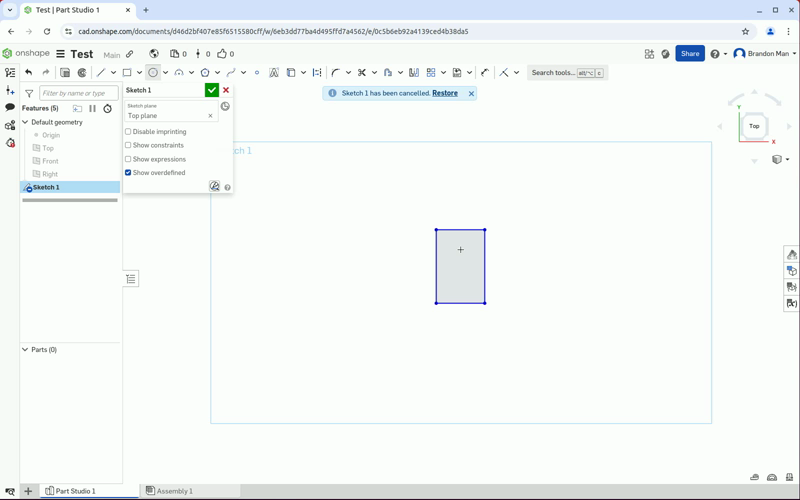
key_up(shift)
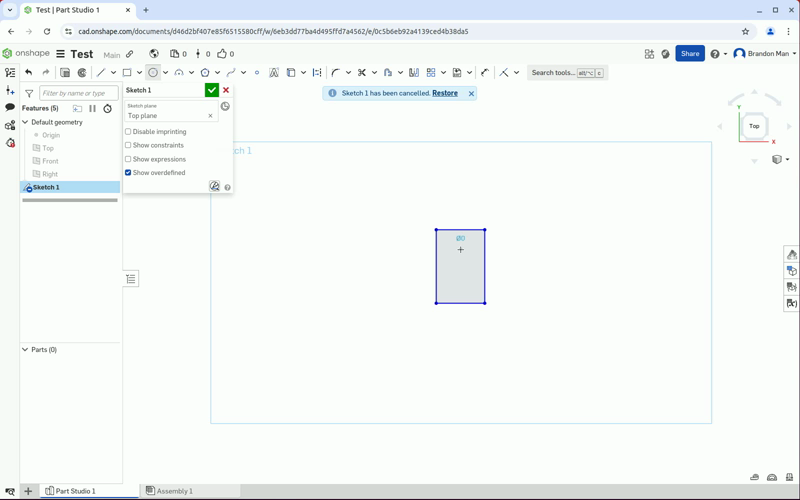
mouse_move(475, 249)
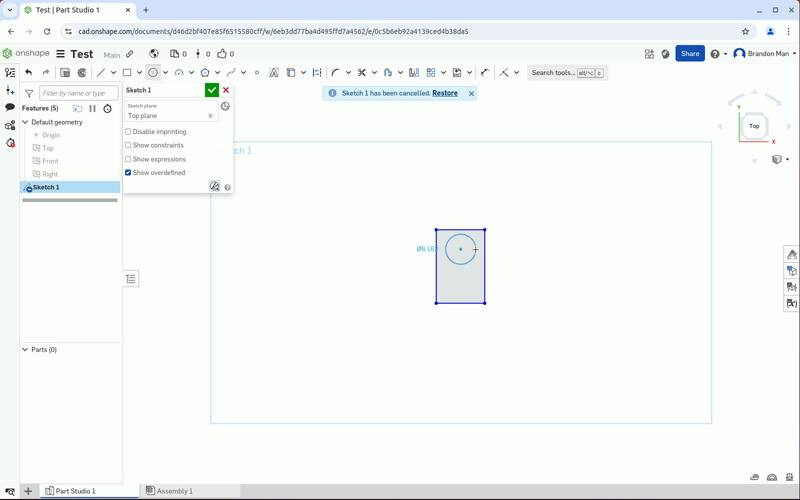
click(475, 249)
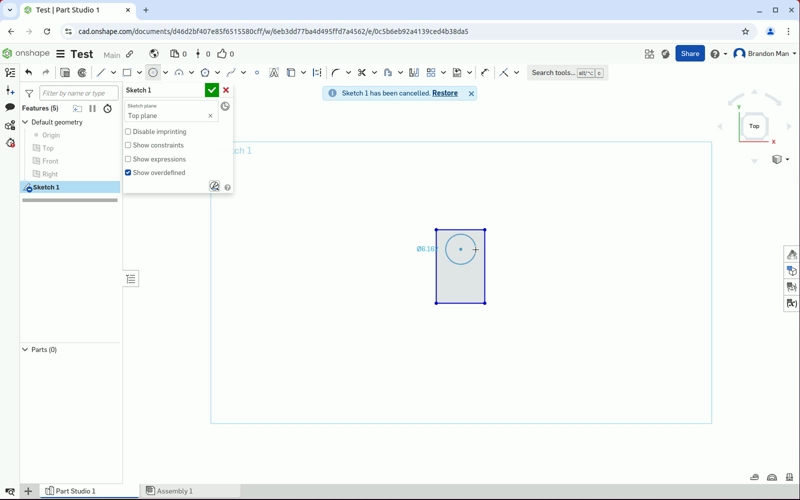
key(esc)
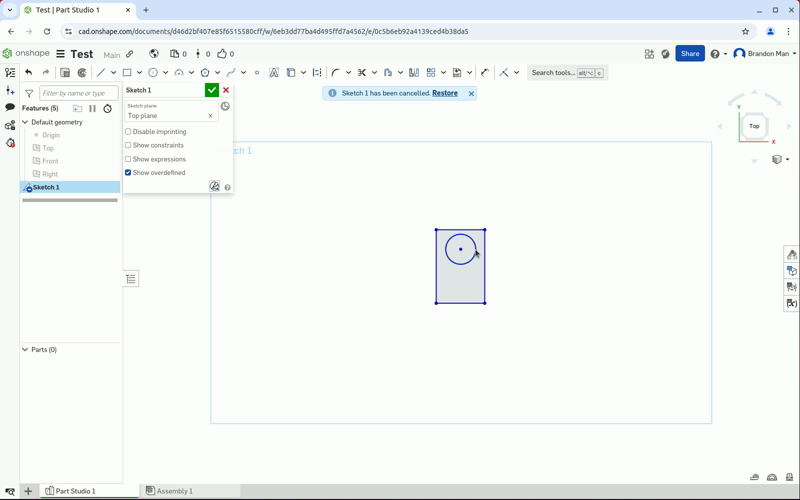
key(c)
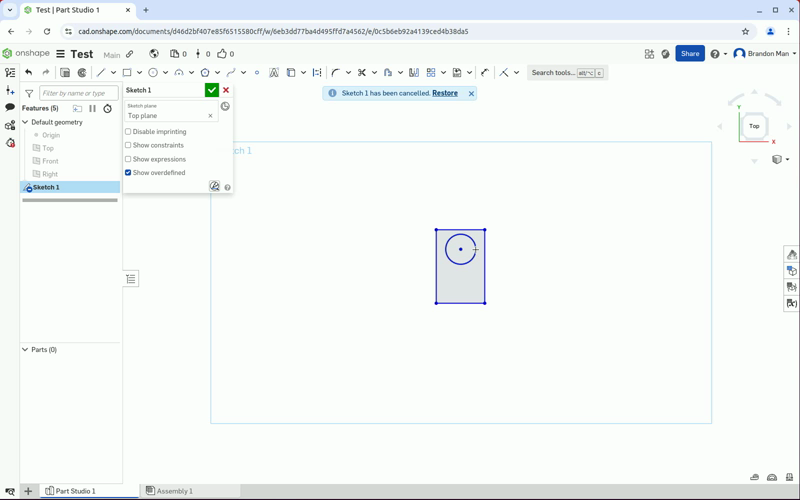
key_down(shift)
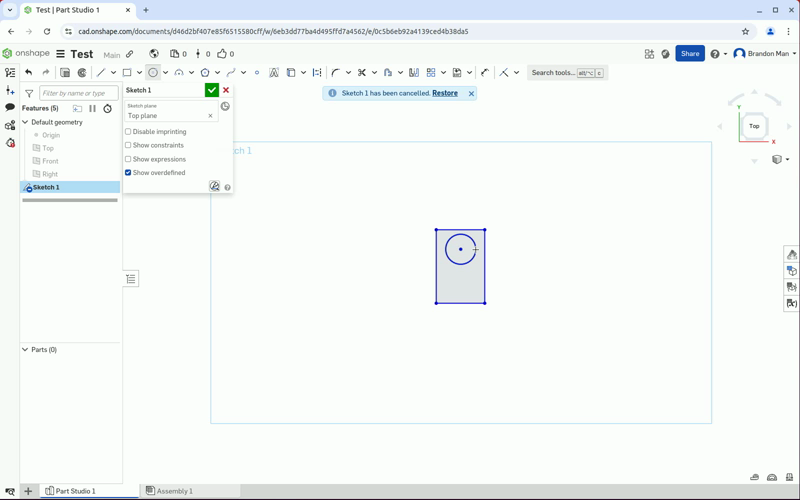
mouse_move(460, 283)
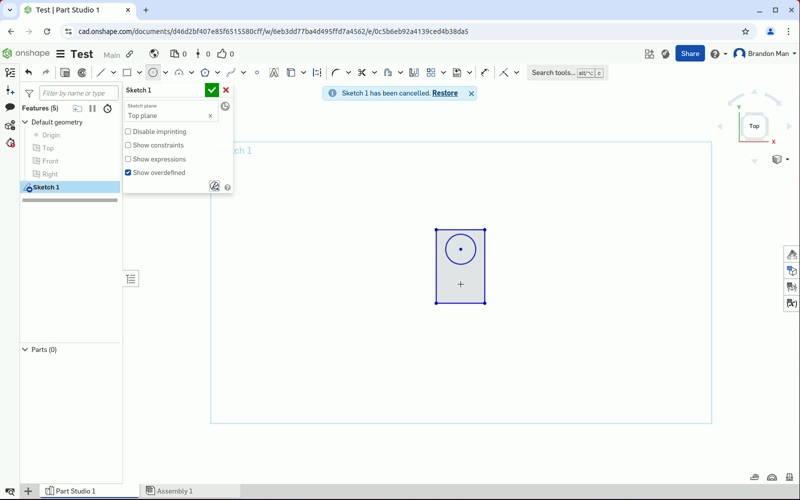
click(460, 283)
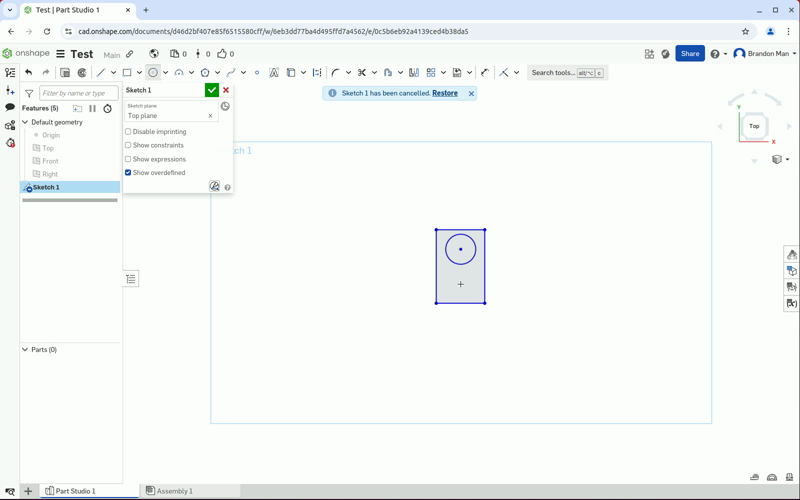
key_up(shift)
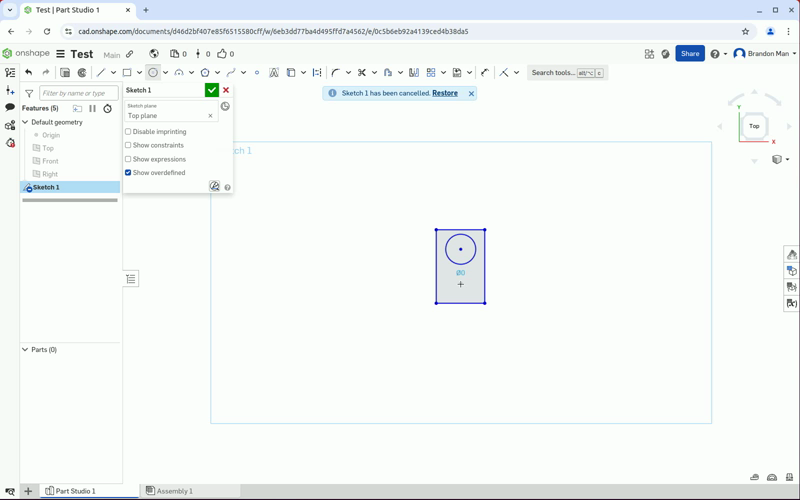
mouse_move(467, 283)
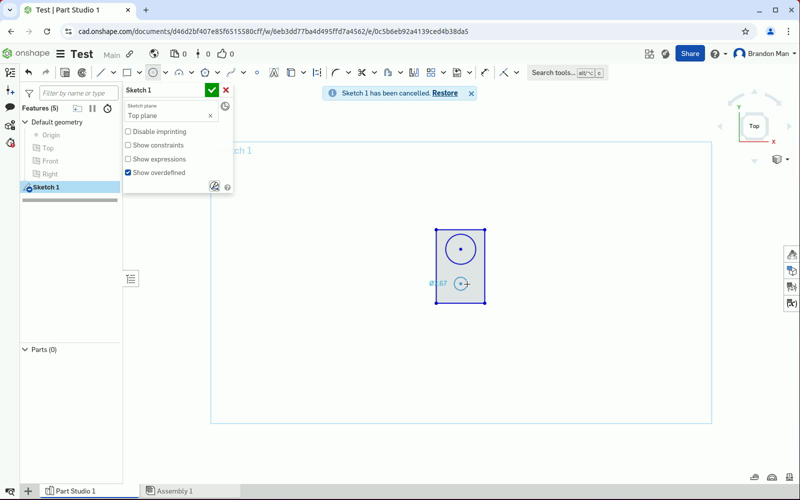
click(467, 283)
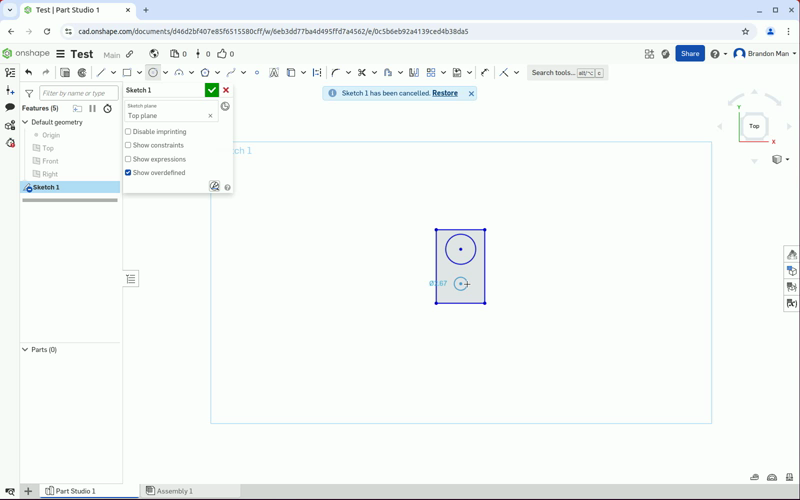
key(esc)
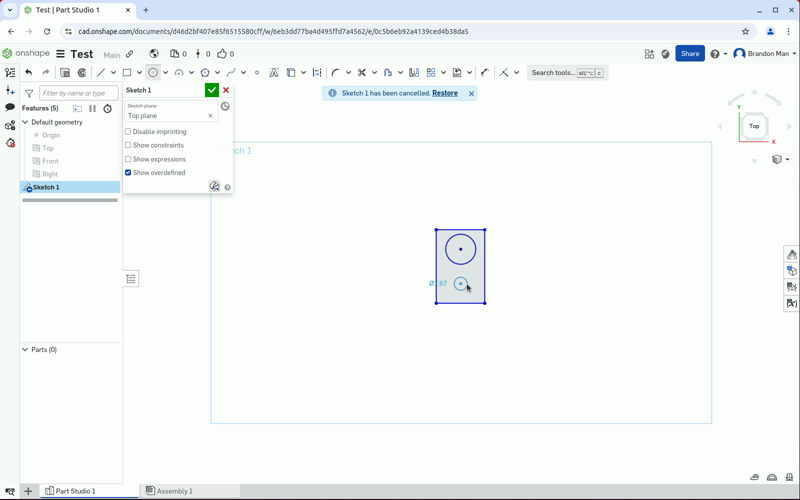
mouse_move(444, 274)
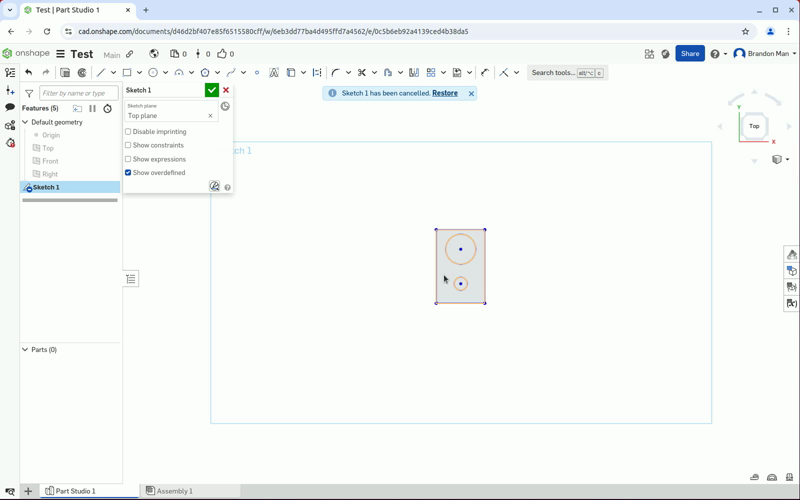
click(444, 274)
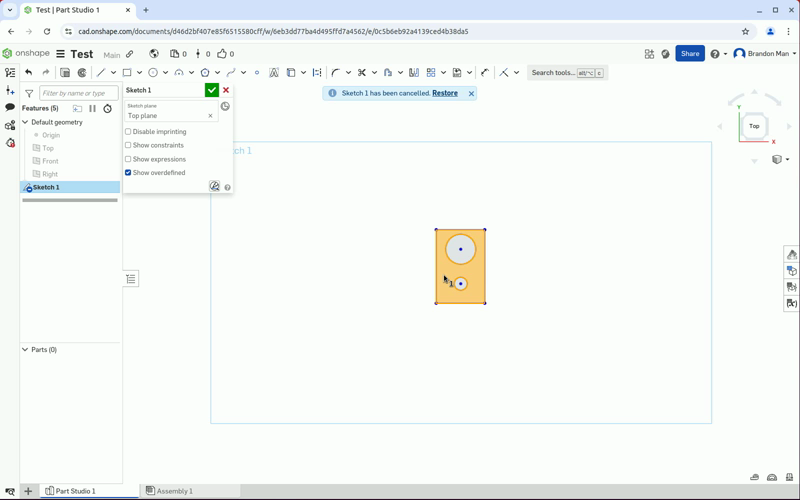
mouse_move(73, 352)
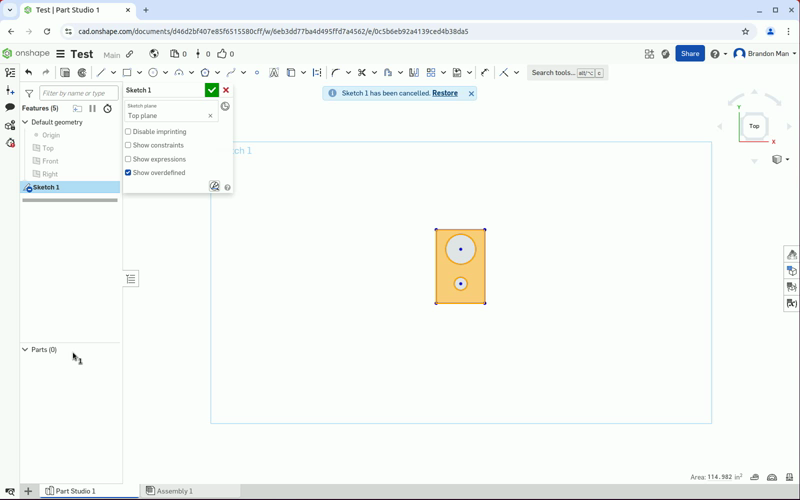
key(shift+y)
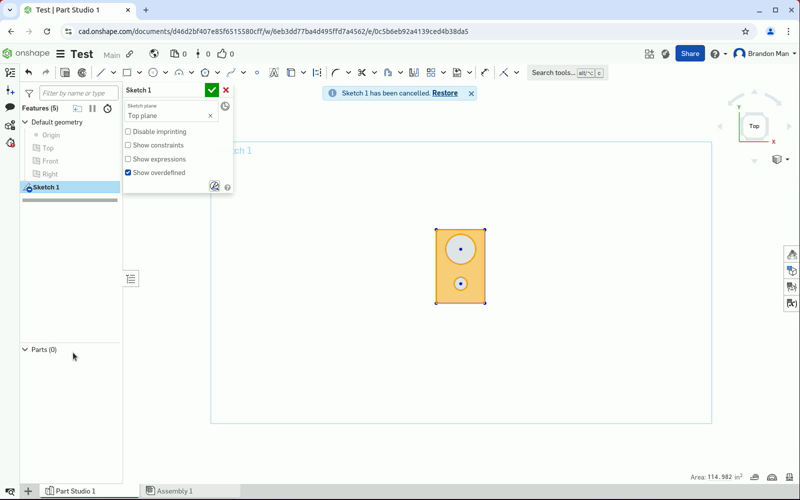
key(shift+e)
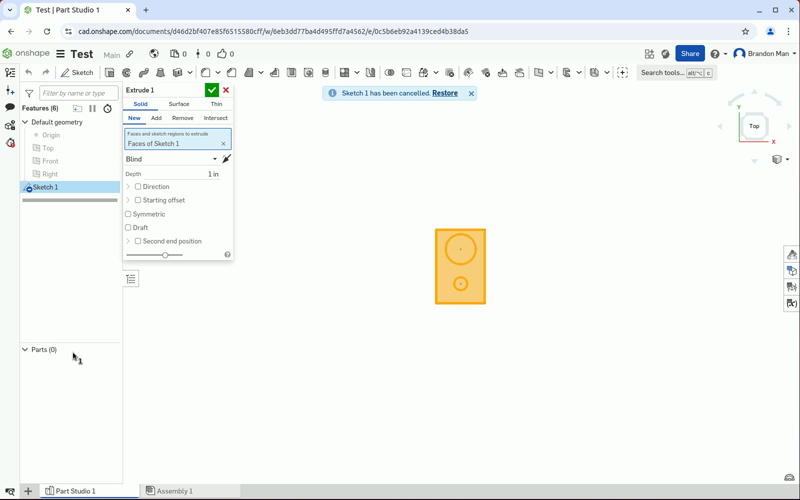
mouse_move(143, 106)
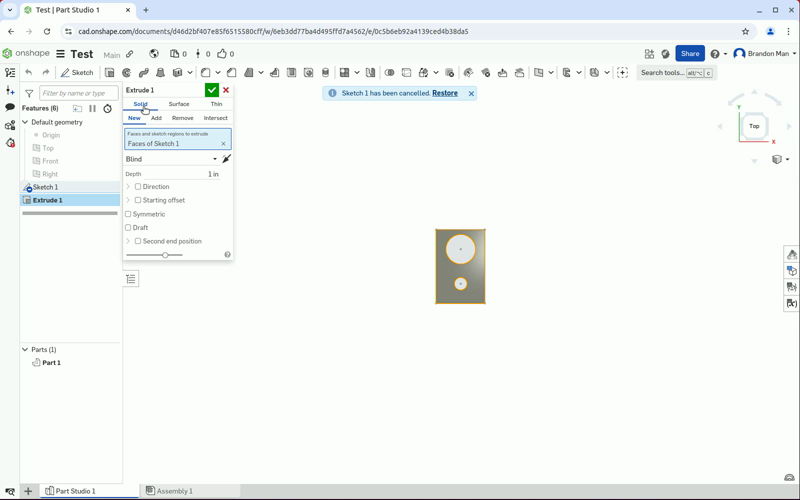
click(143, 106)
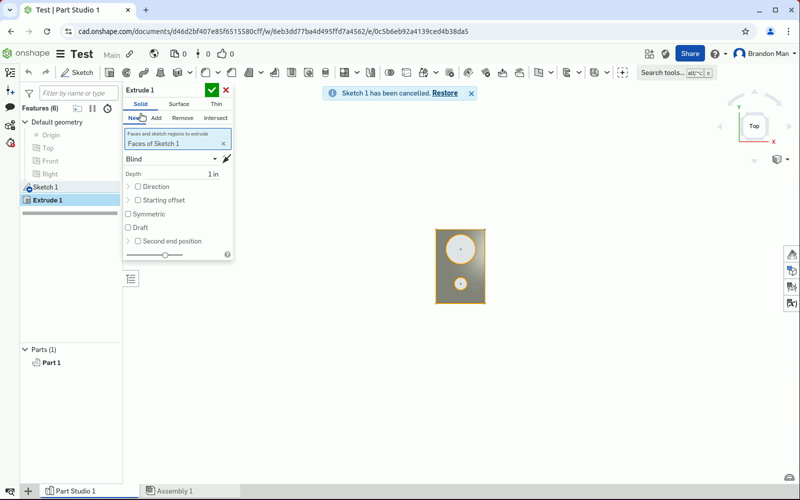
mouse_move(137, 120)
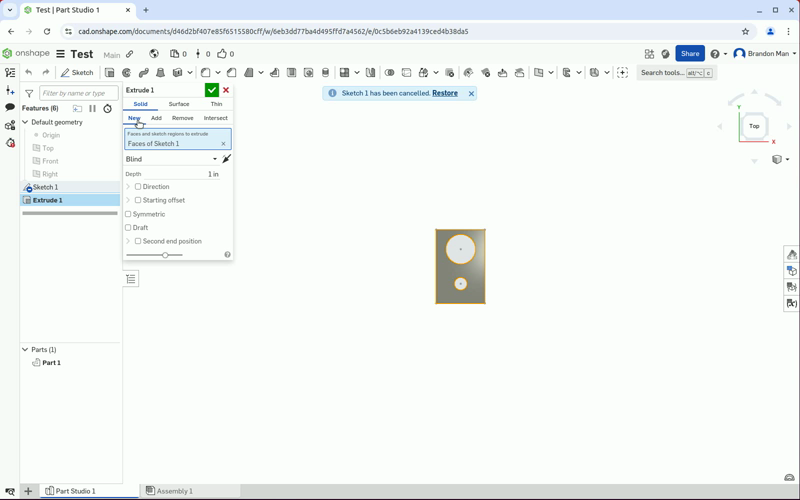
click(137, 120)
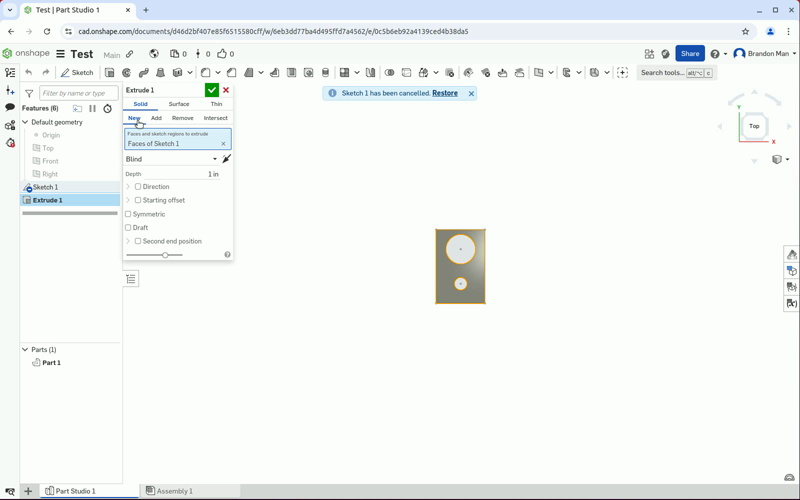
key(tab, 4)
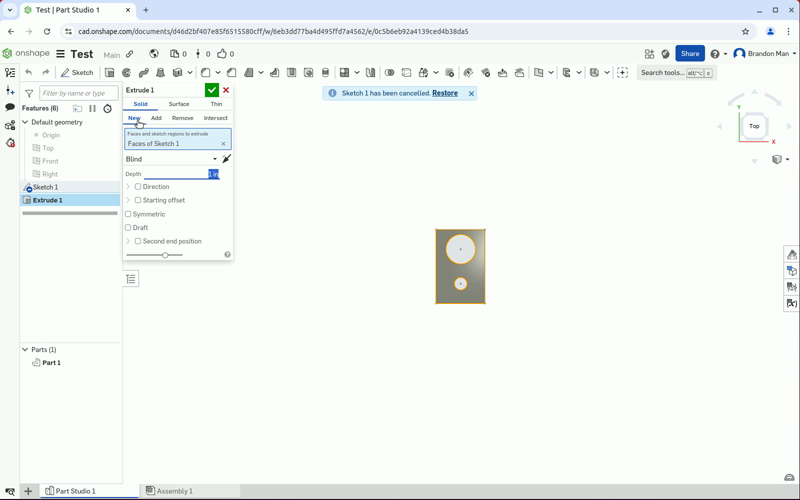
text(-2.889)
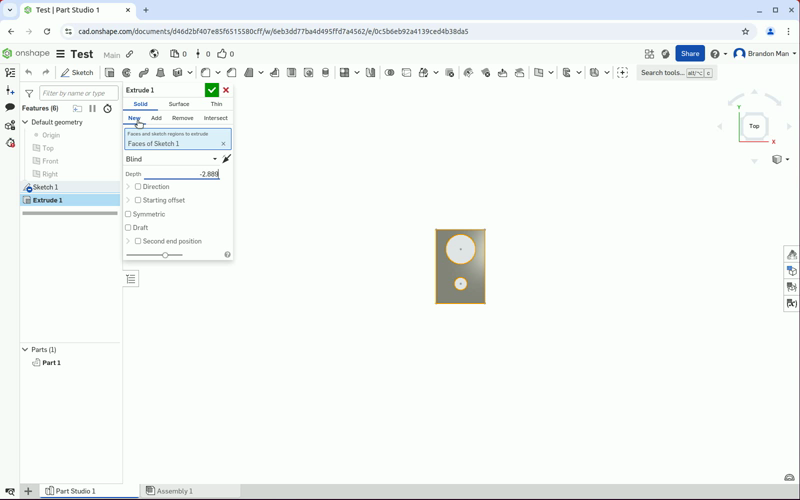
key(enter)
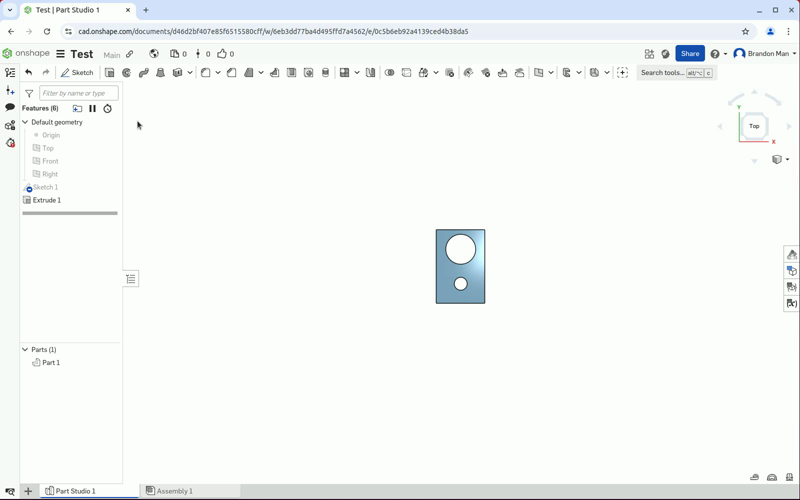
key(shift+h)
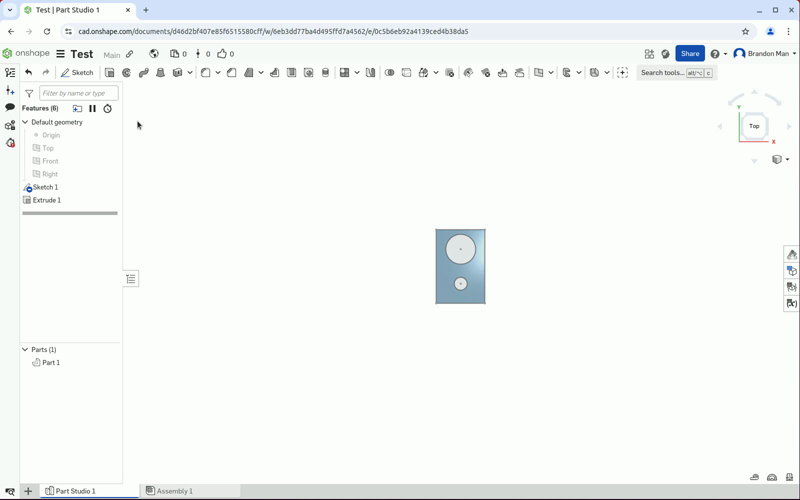
key(shift+h)
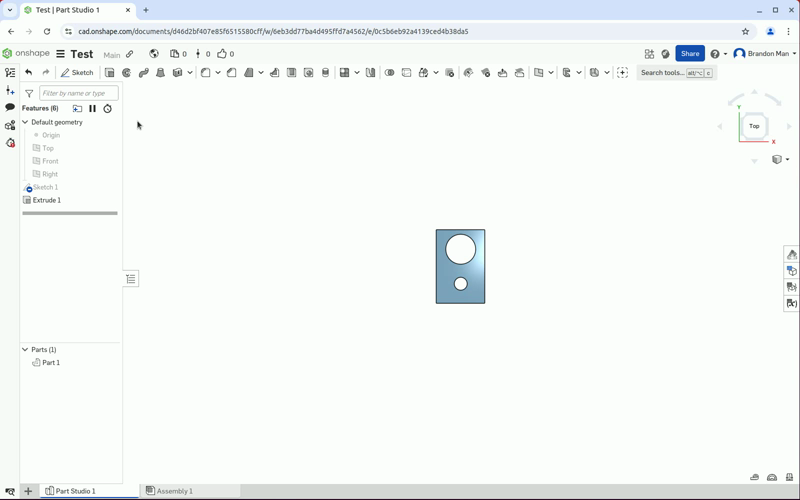
mouse_move(73, 189)
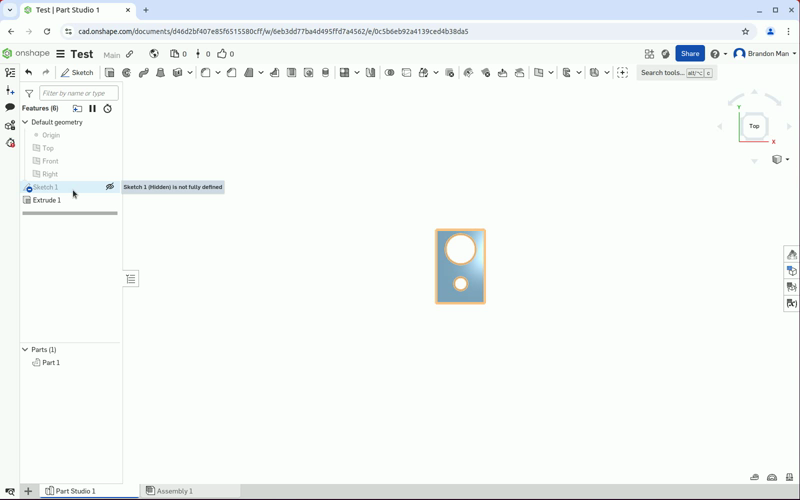
click(73, 189)
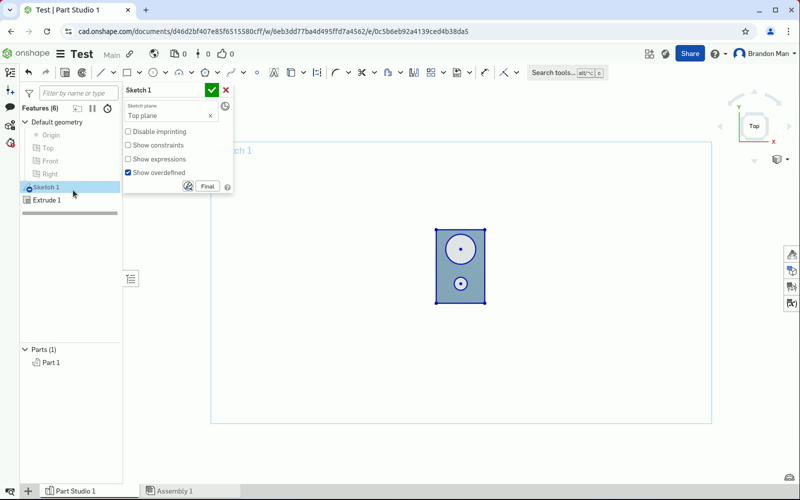
mouse_move(229, 92)
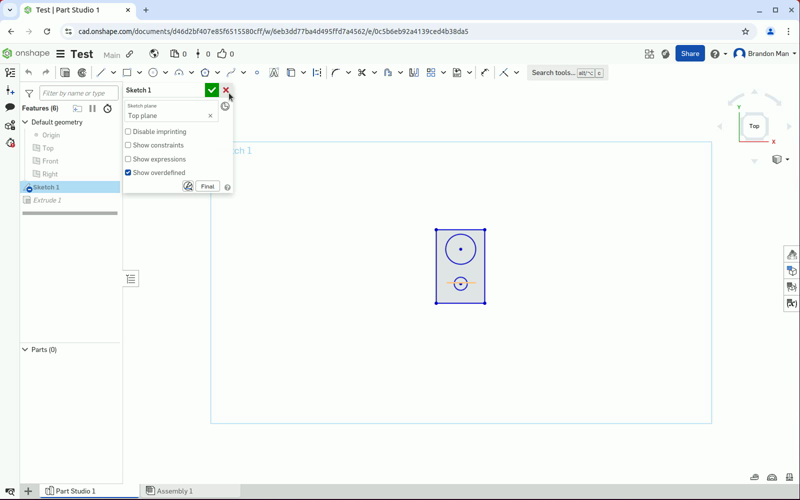
click(229, 92)
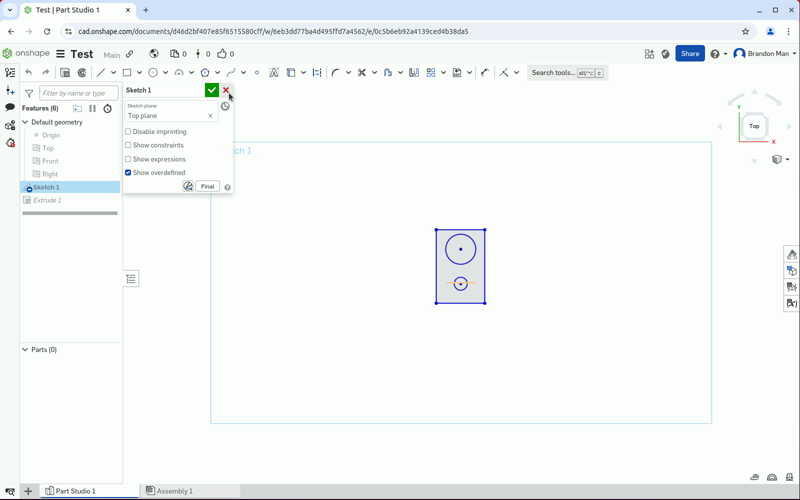
key(shift+s)
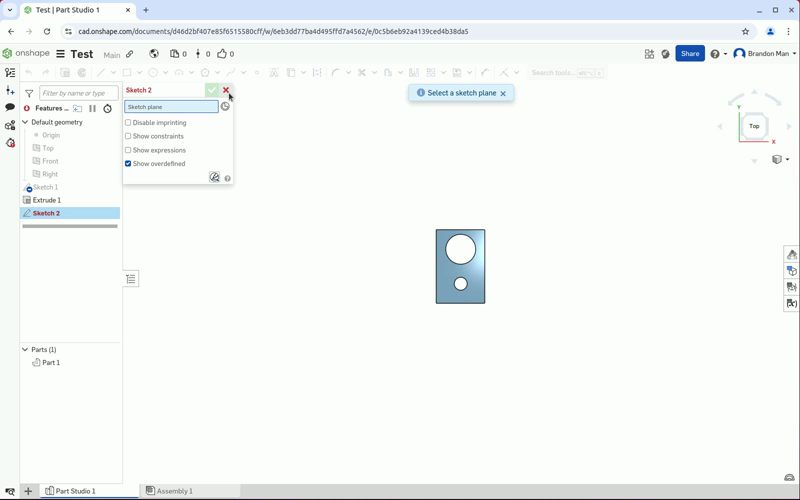
mouse_move(73, 150)
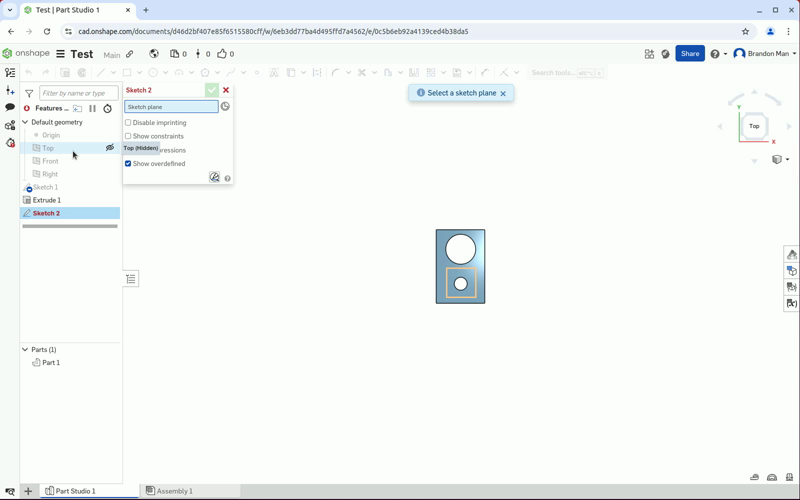
click(73, 150)
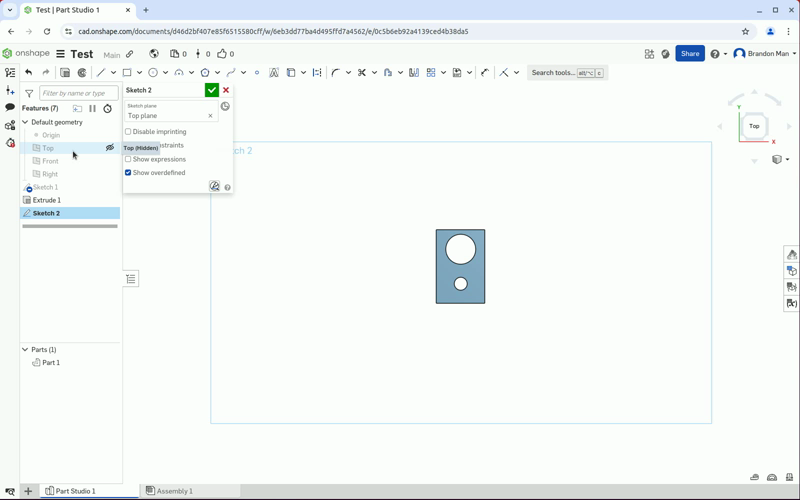
mouse_move(73, 352)
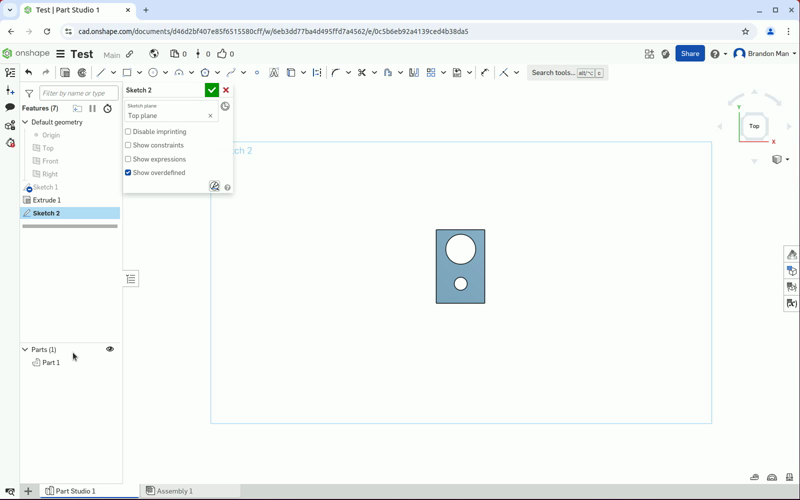
key(y)
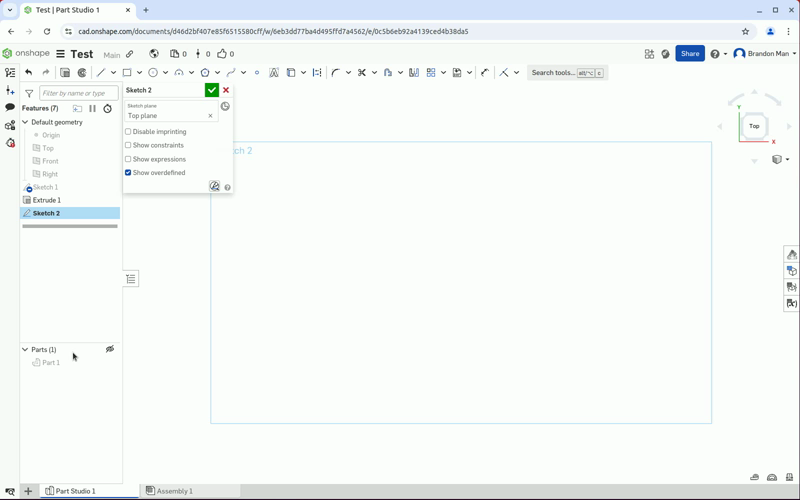
key(c)
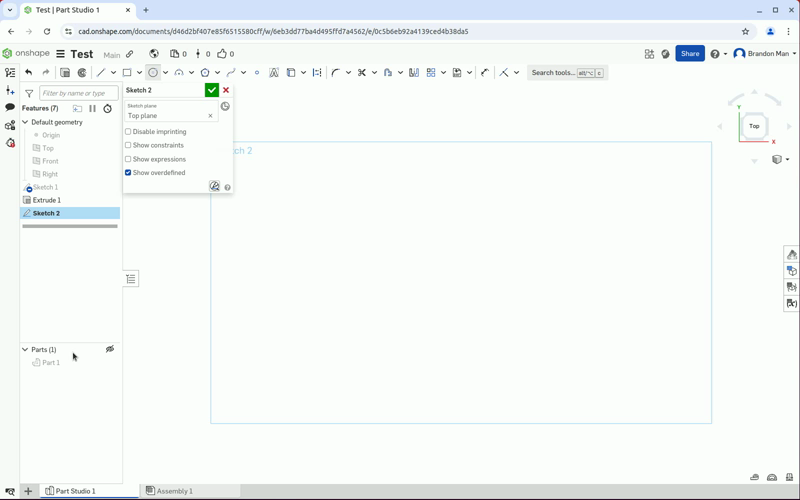
key_down(shift)
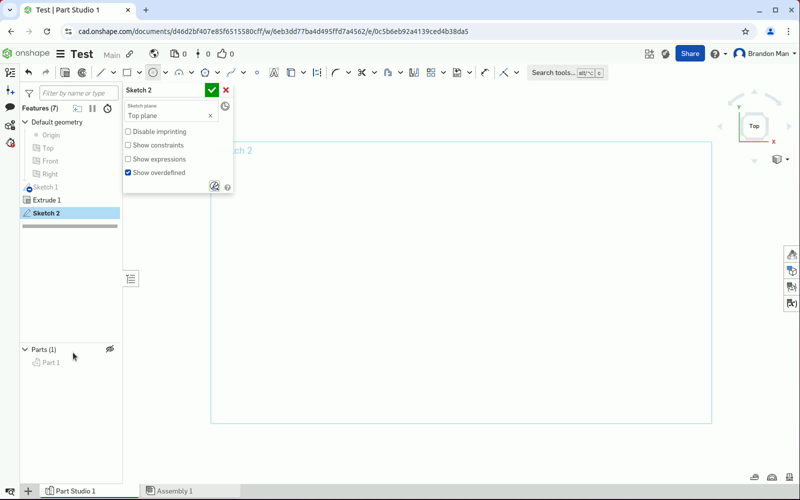
mouse_move(461, 249)
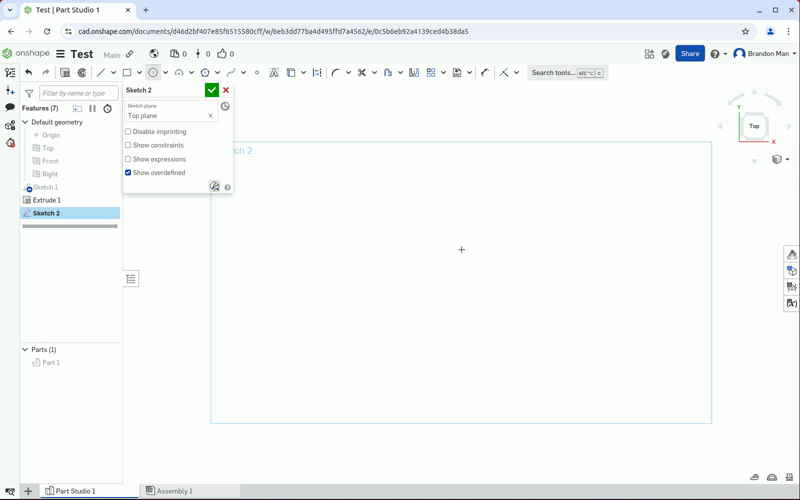
click(461, 249)
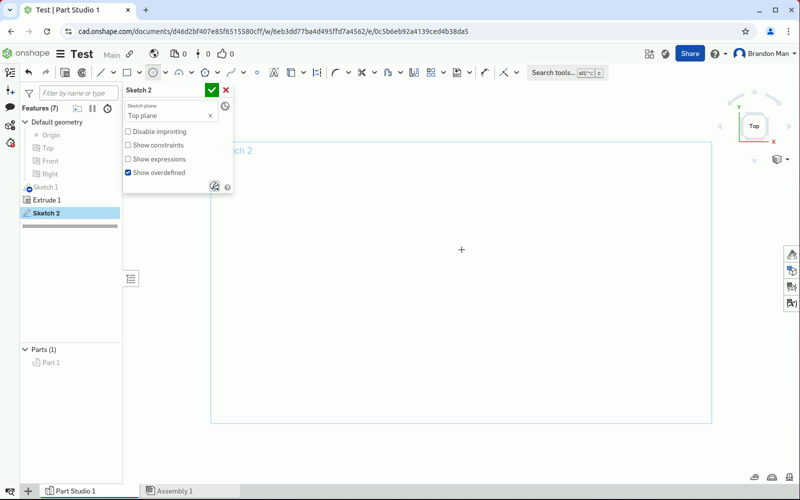
key_up(shift)
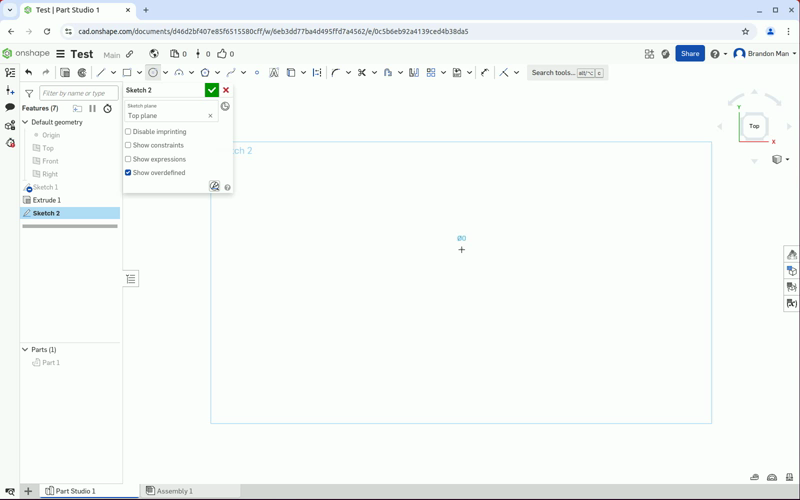
mouse_move(477, 249)
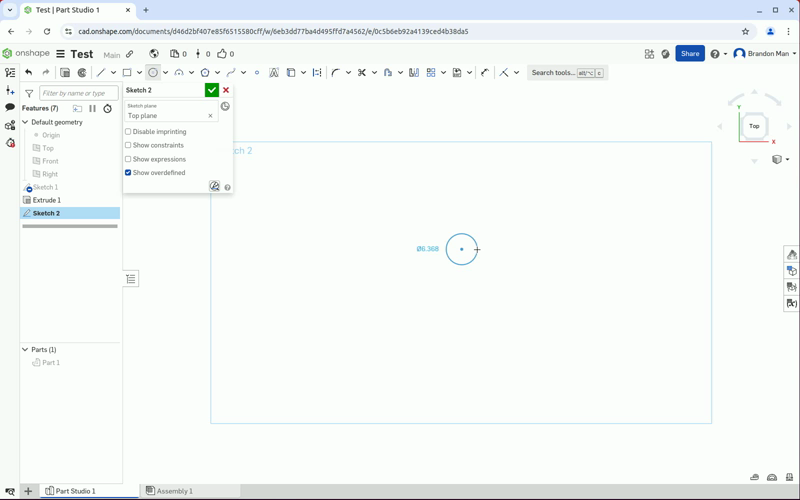
click(477, 249)
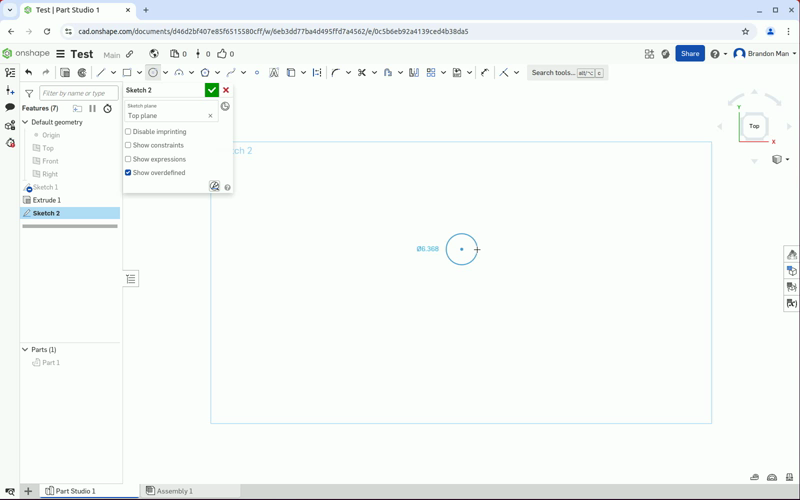
key(esc)
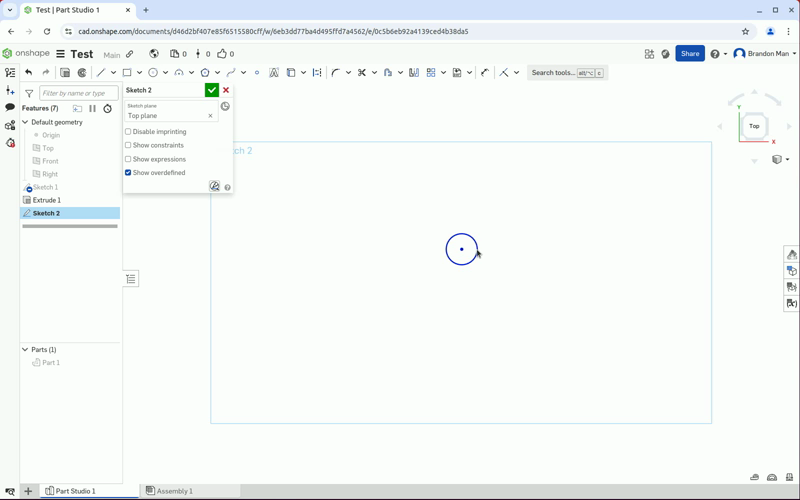
key(c)
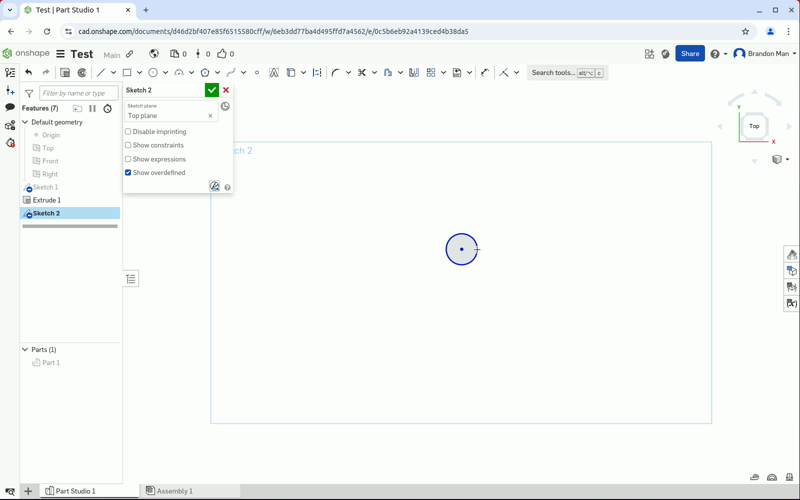
key_down(shift)
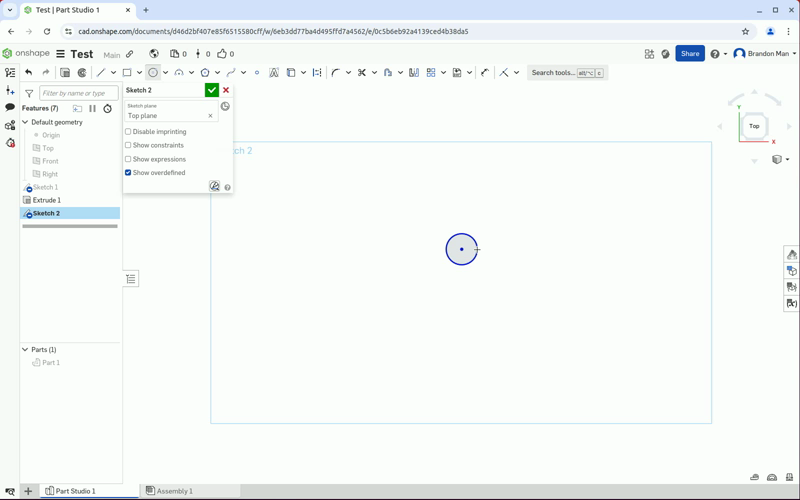
mouse_move(461, 249)
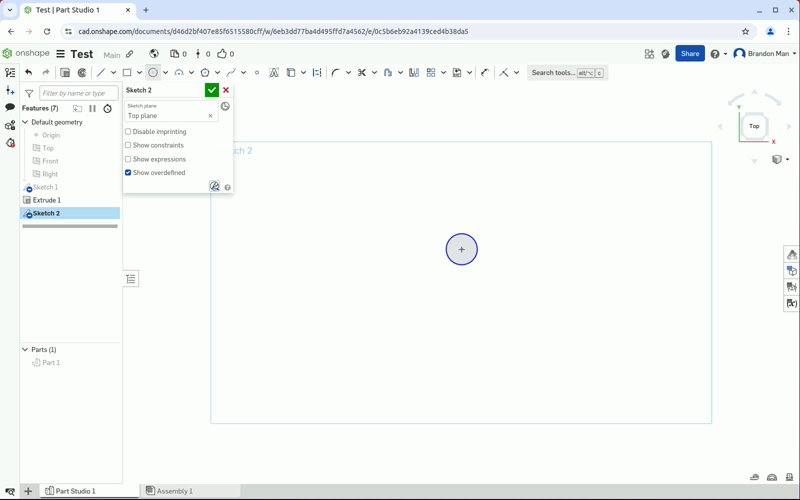
click(461, 249)
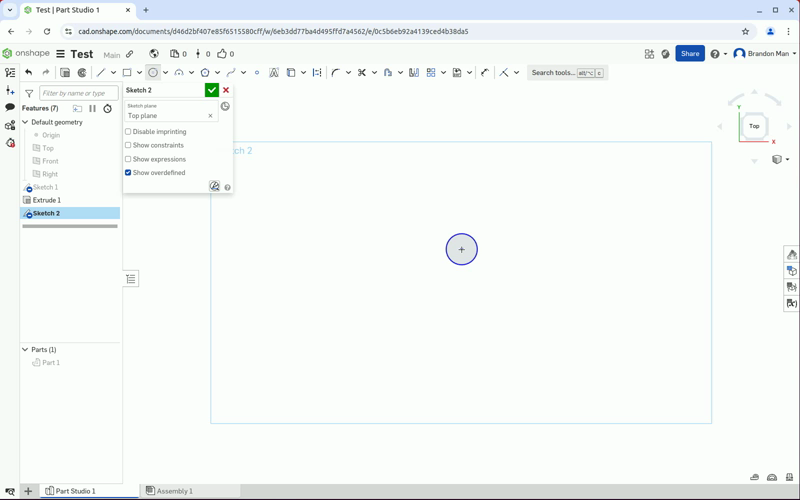
key_up(shift)
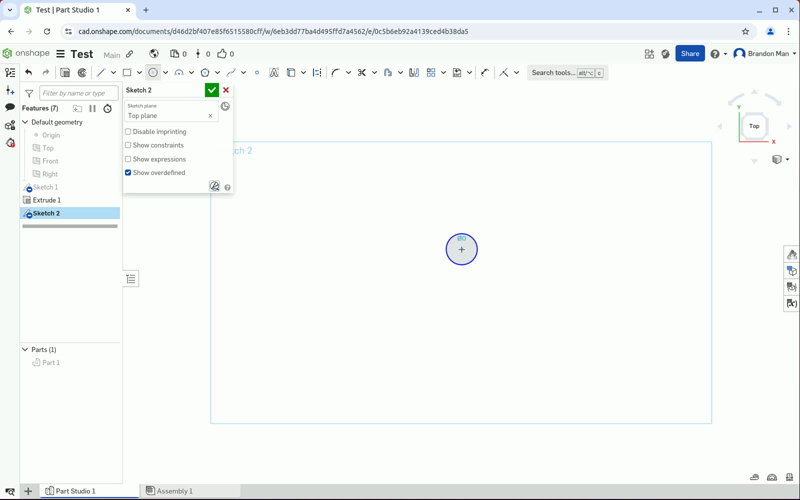
mouse_move(468, 249)
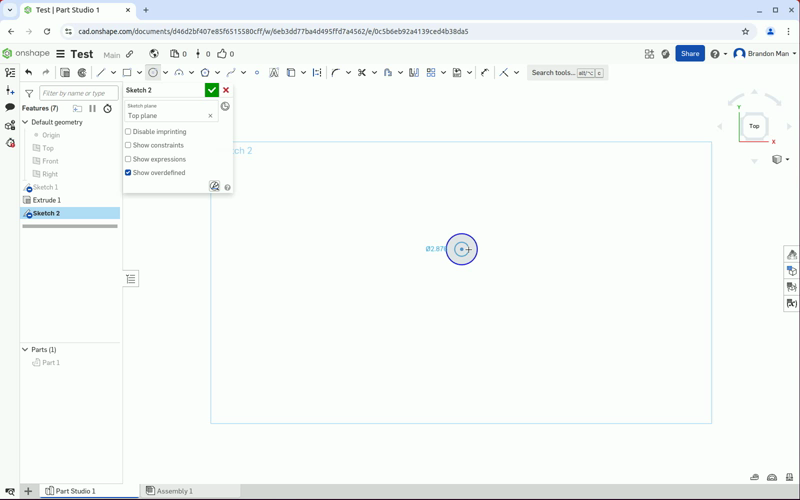
click(468, 249)
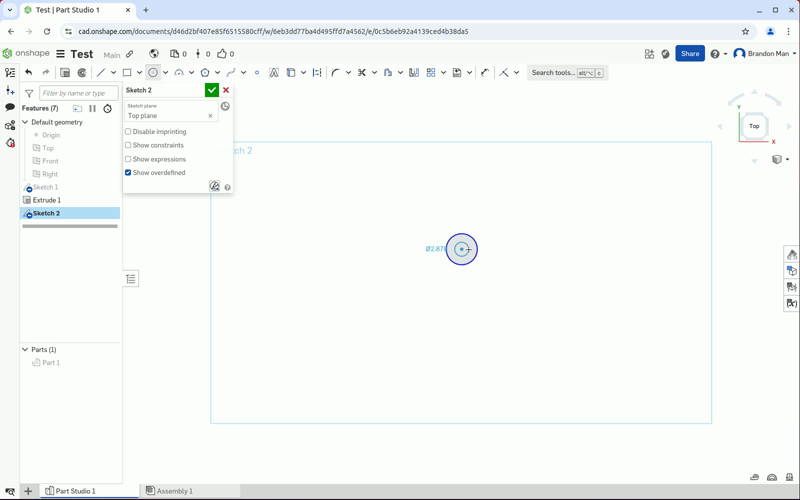
key(esc)
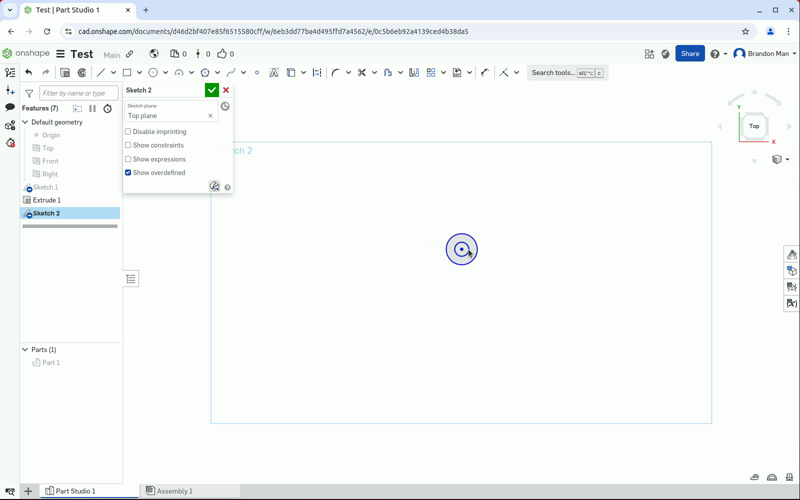
mouse_move(460, 262)
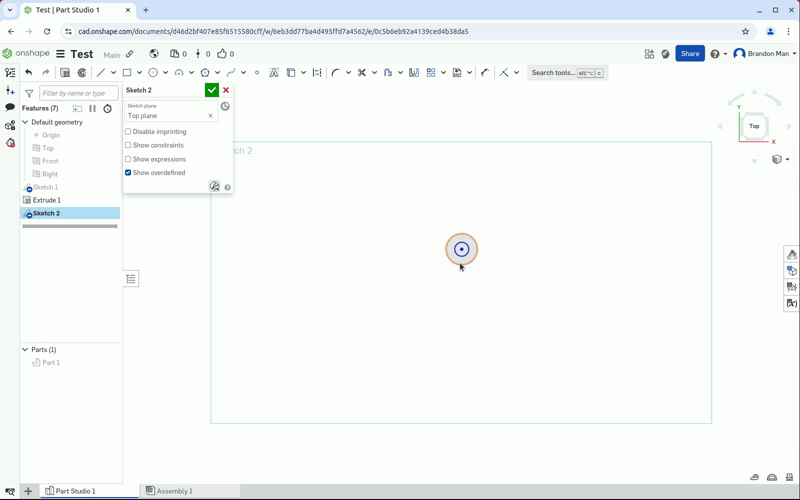
scroll(6)
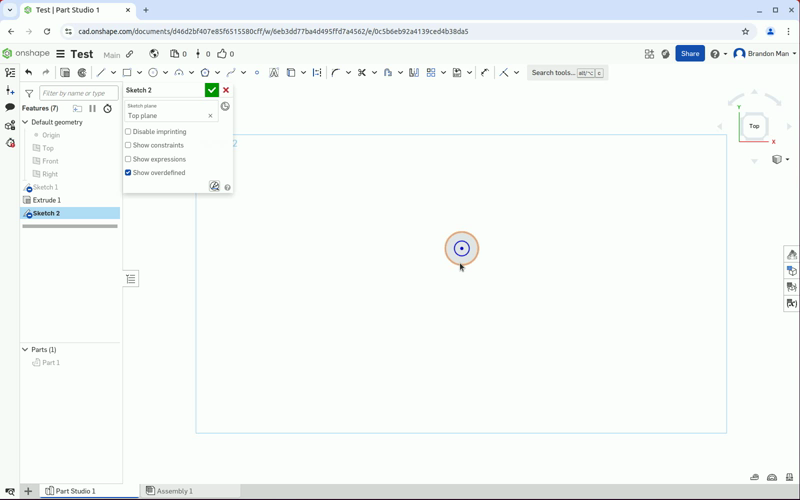
scroll(6)
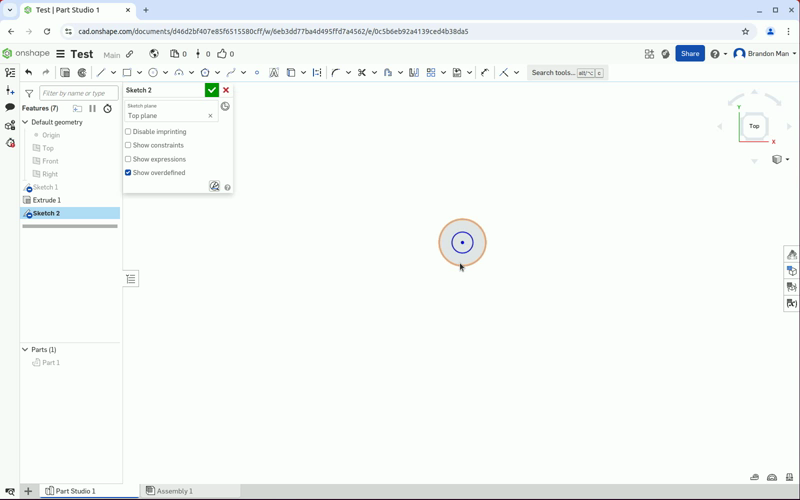
scroll(6)
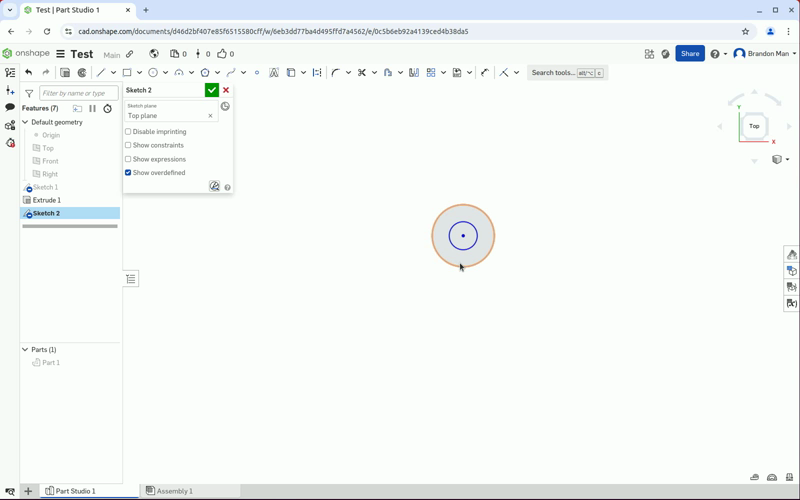
scroll(6)
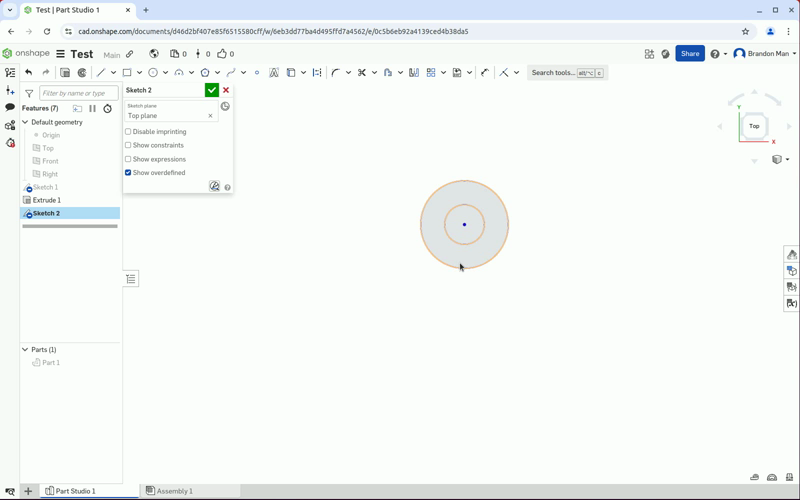
scroll(6)
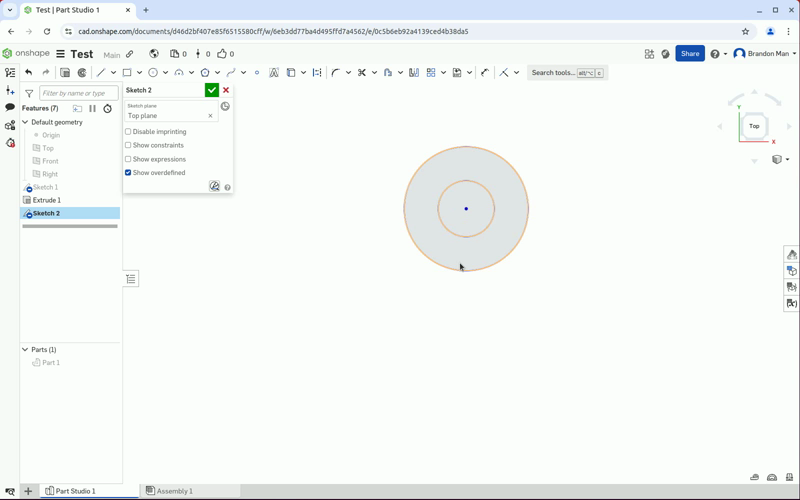
scroll(6)
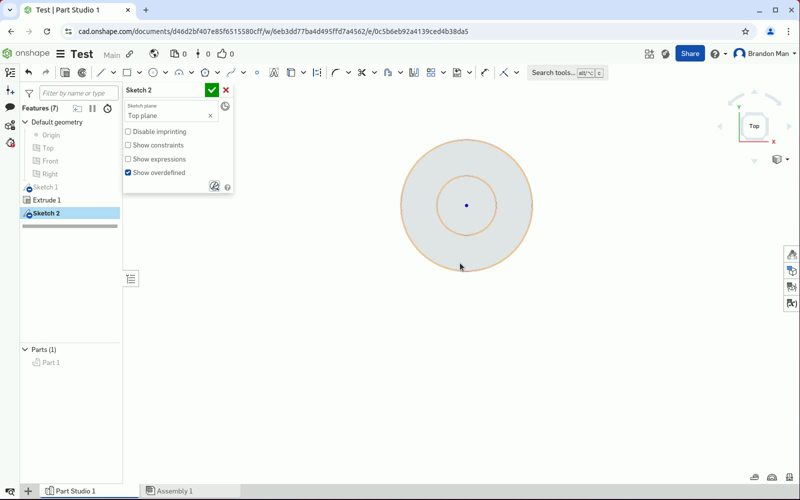
scroll(6)
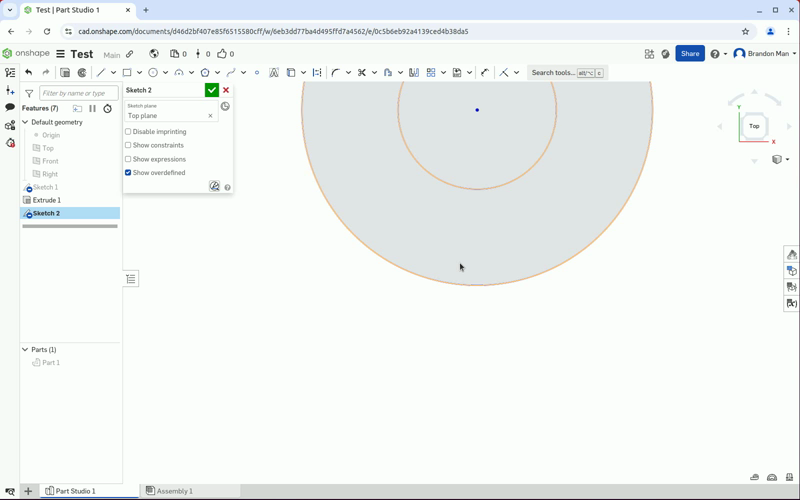
click(460, 262)
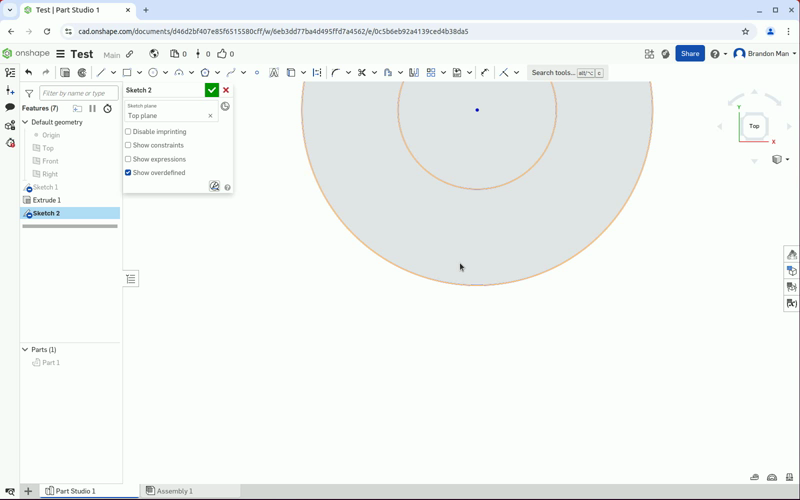
scroll(-6)
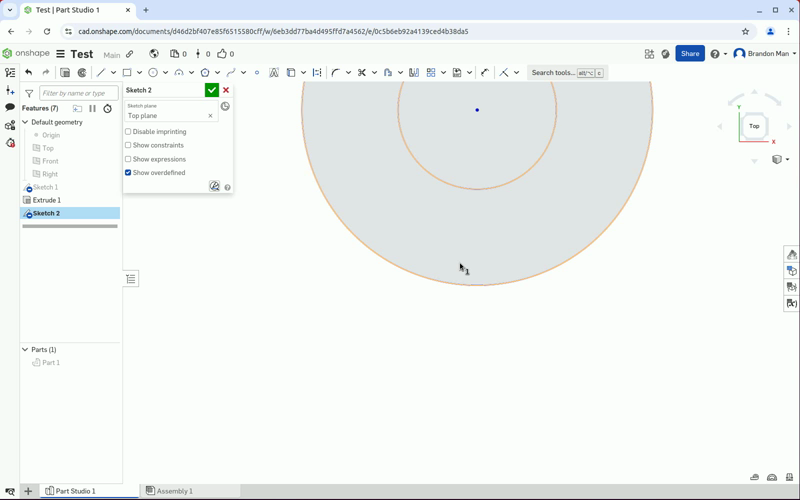
scroll(-6)
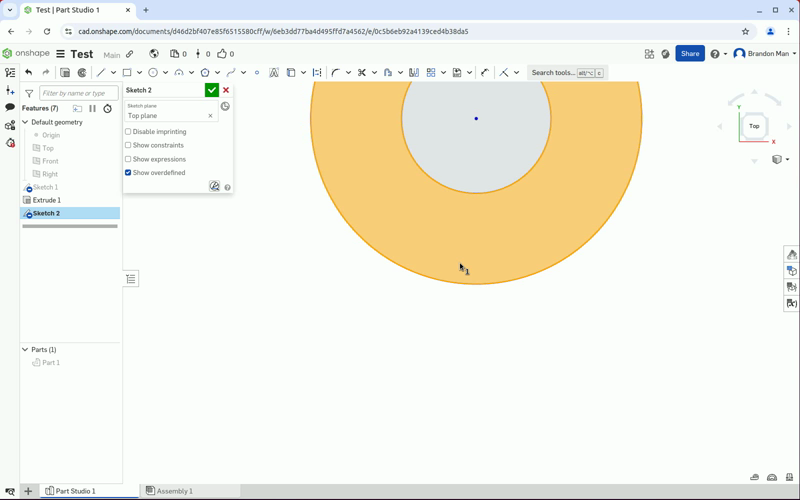
scroll(-6)
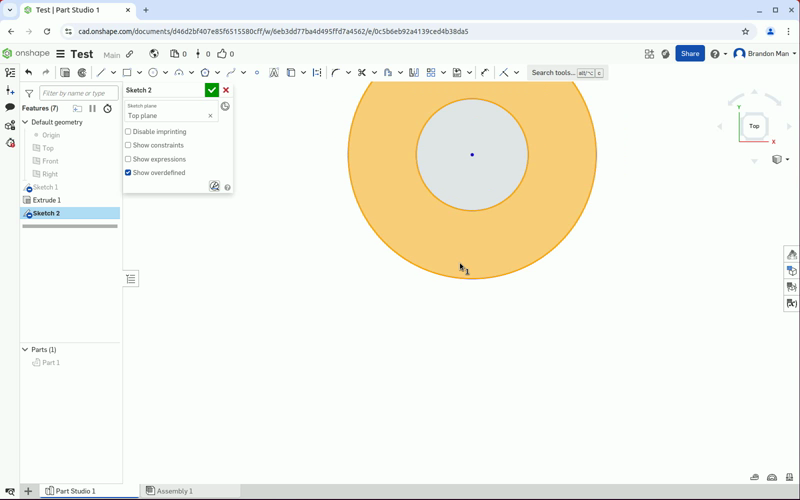
scroll(-6)
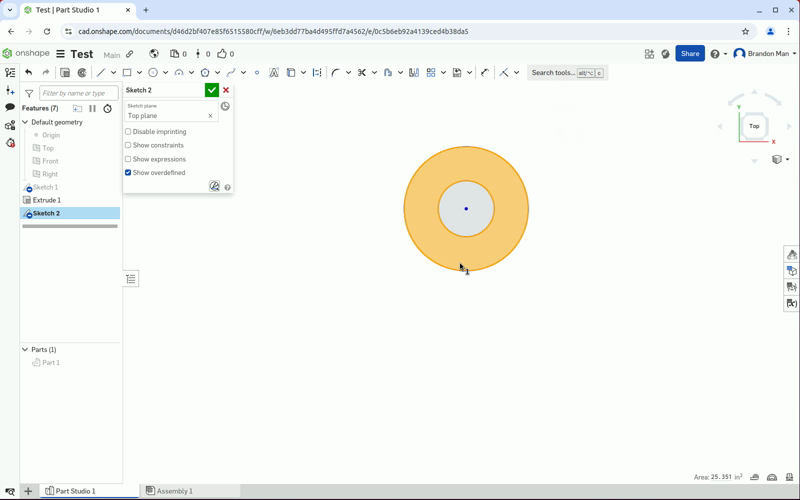
scroll(-6)
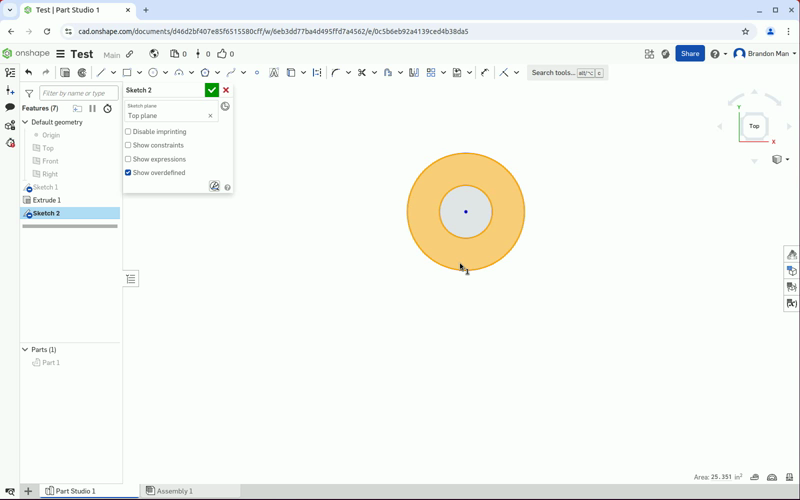
scroll(-6)
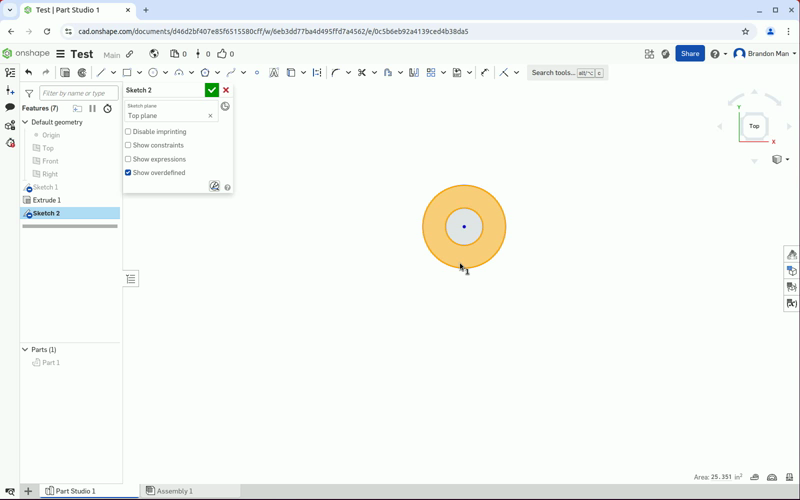
scroll(-6)
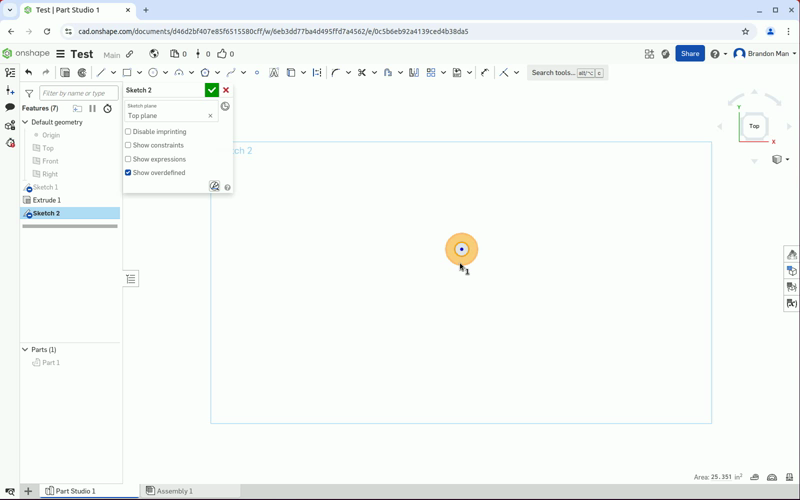
mouse_move(73, 352)
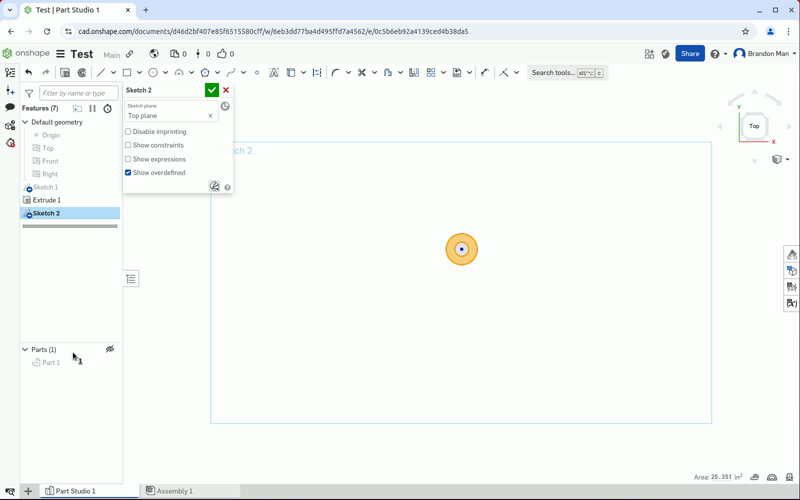
key(shift+y)
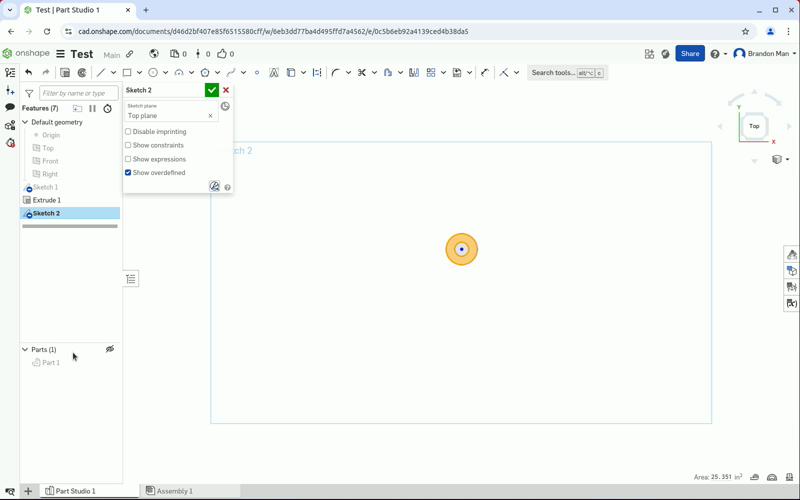
key(shift+e)
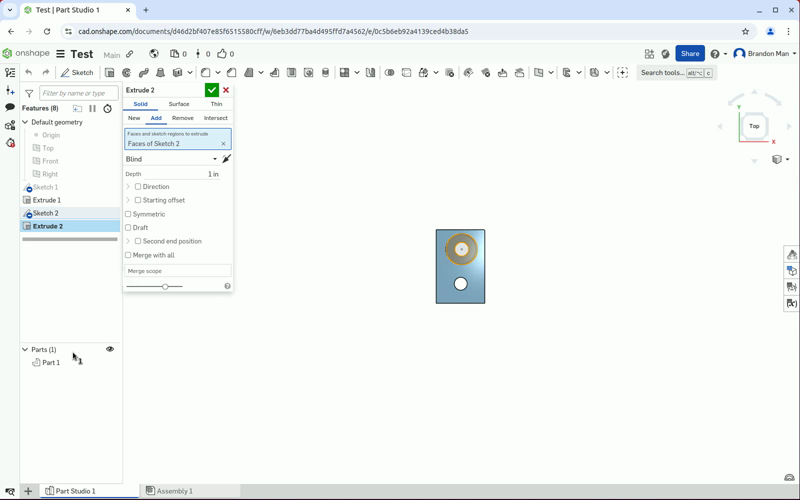
mouse_move(143, 106)
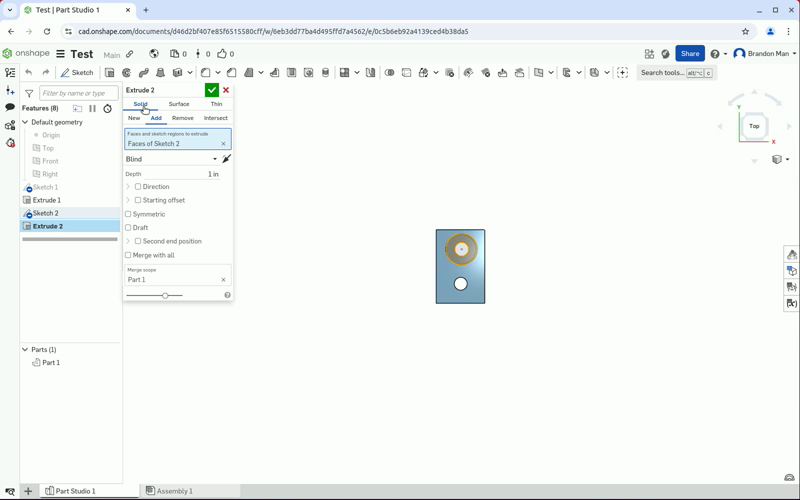
click(143, 106)
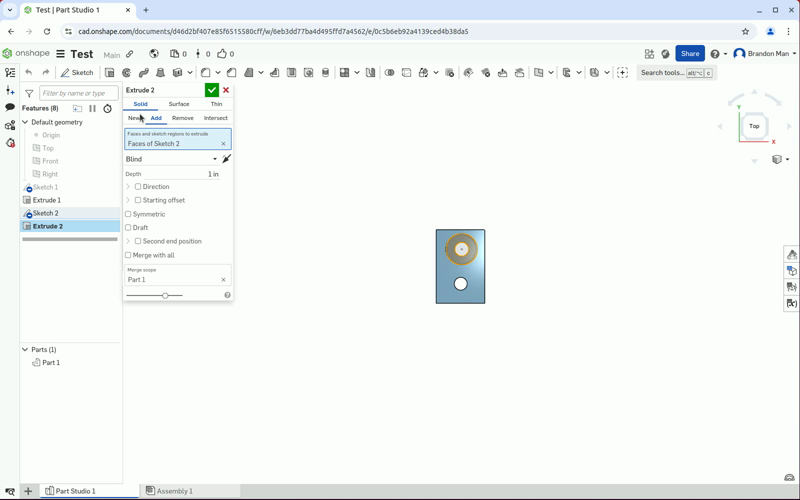
mouse_move(137, 120)
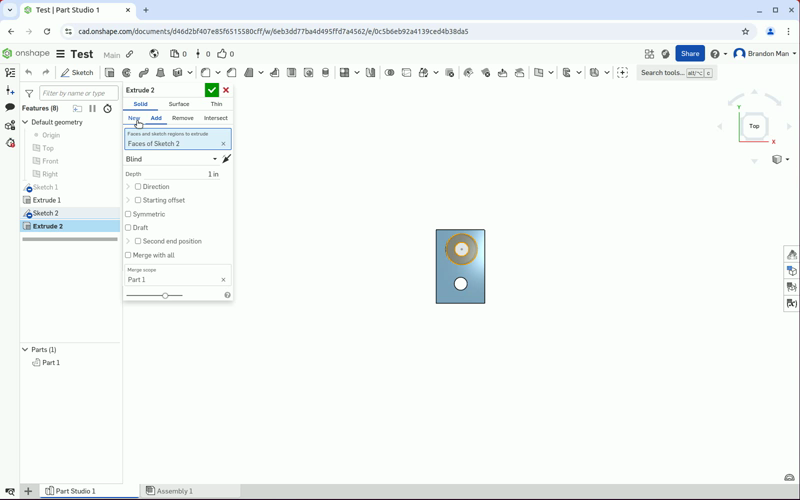
click(137, 120)
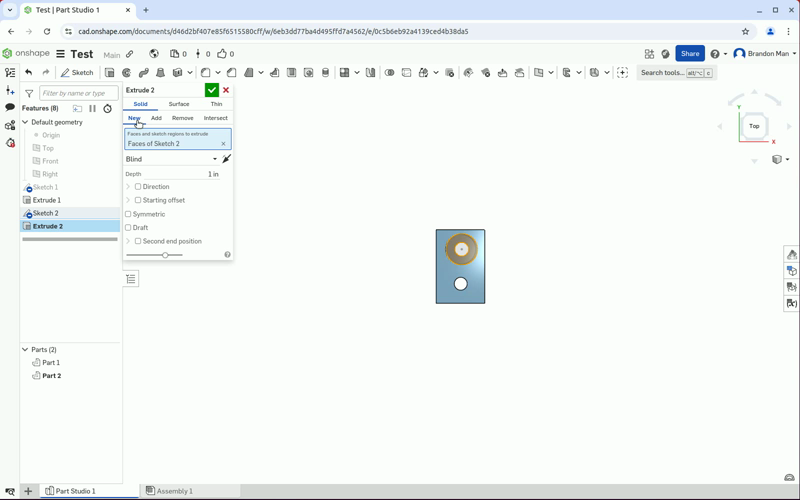
key(tab, 4)
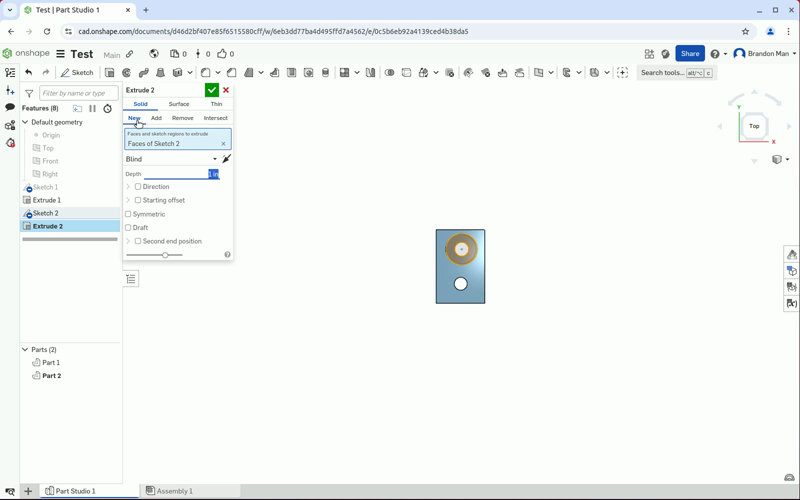
text(-2.889)
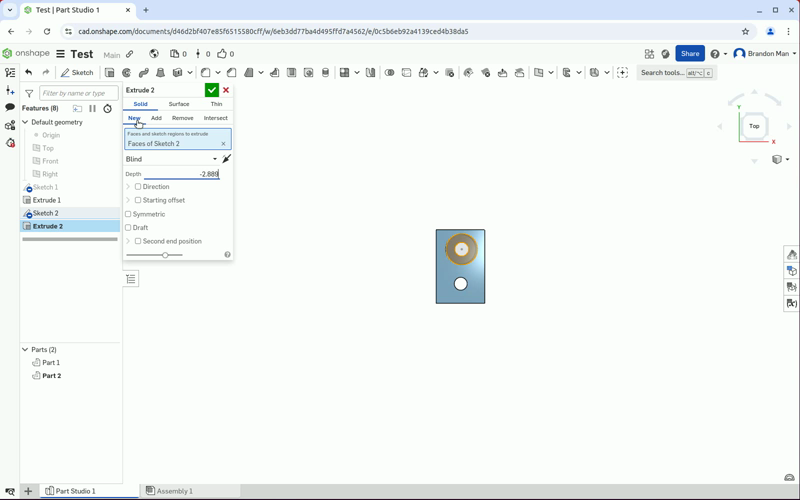
key(enter)
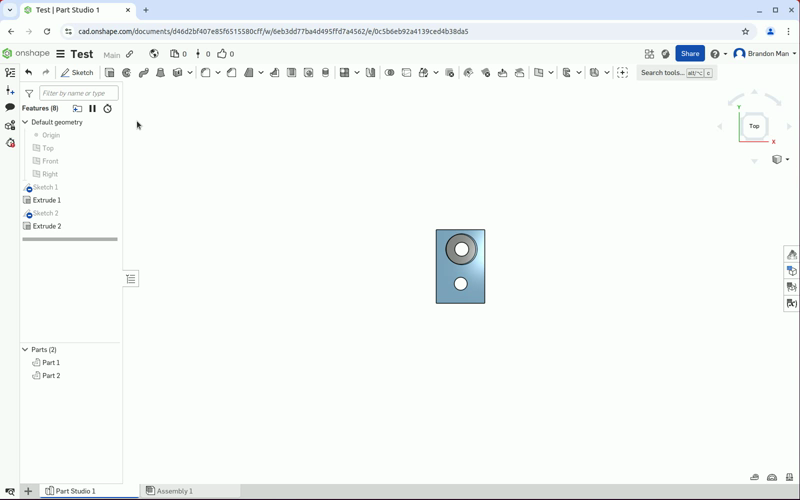
key(shift+h)
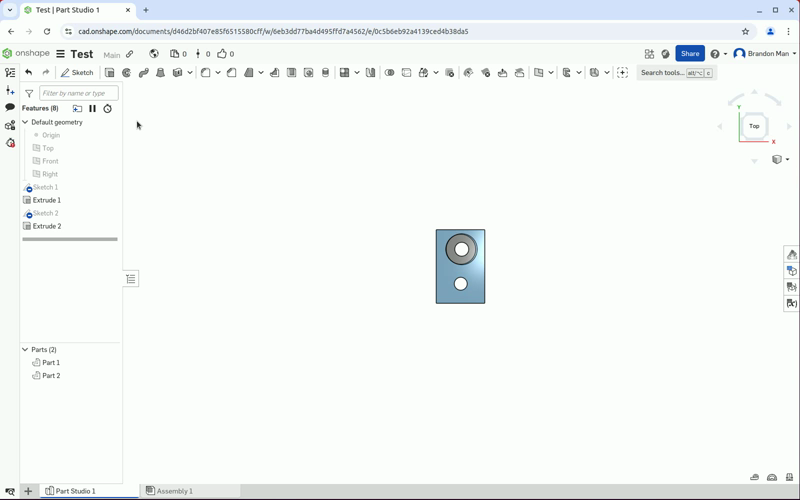
key(shift+h)
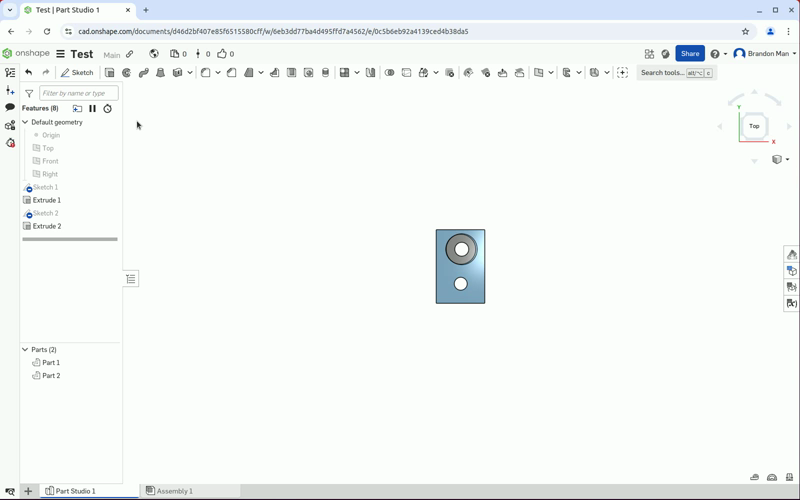
mouse_move(73, 189)
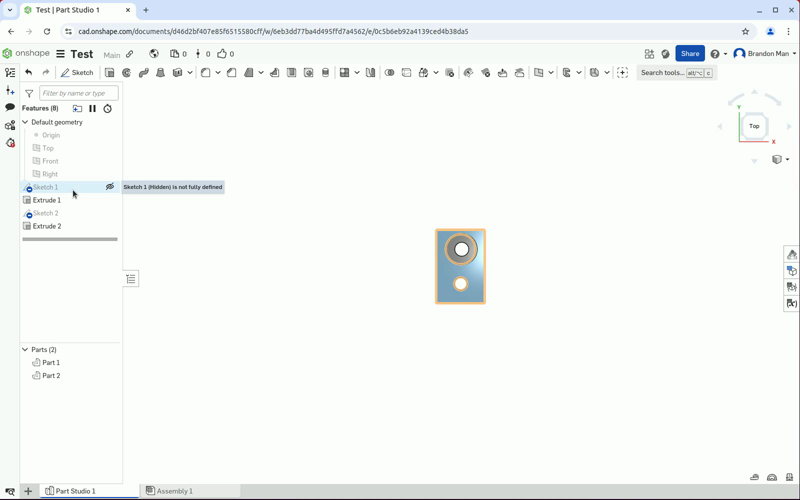
click(73, 189)
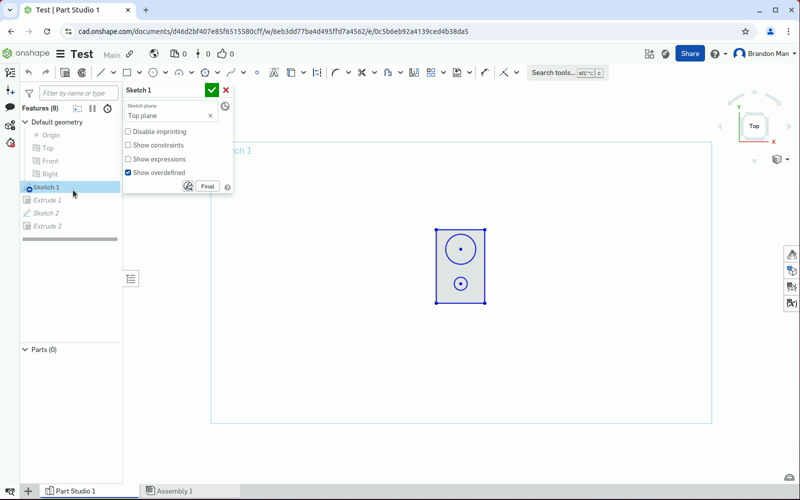
mouse_move(229, 92)
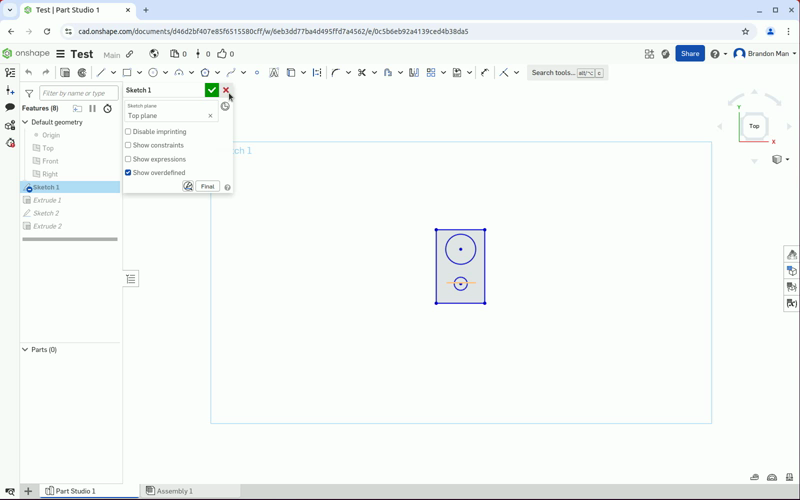
click(229, 92)
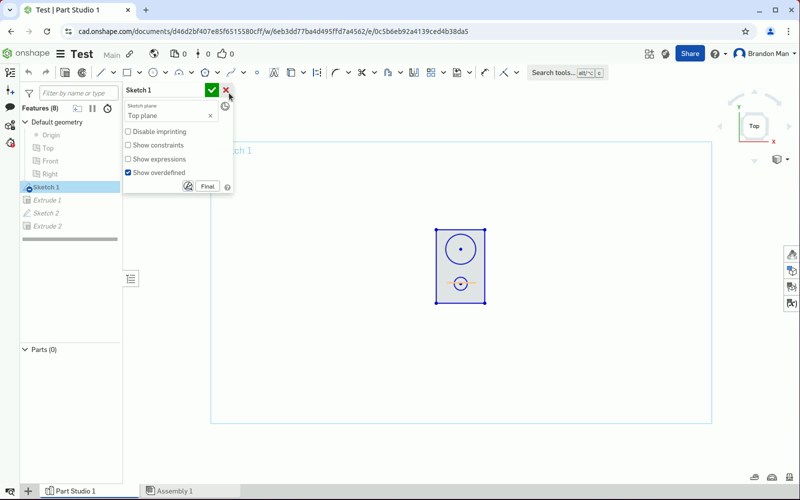
key(shift+s)
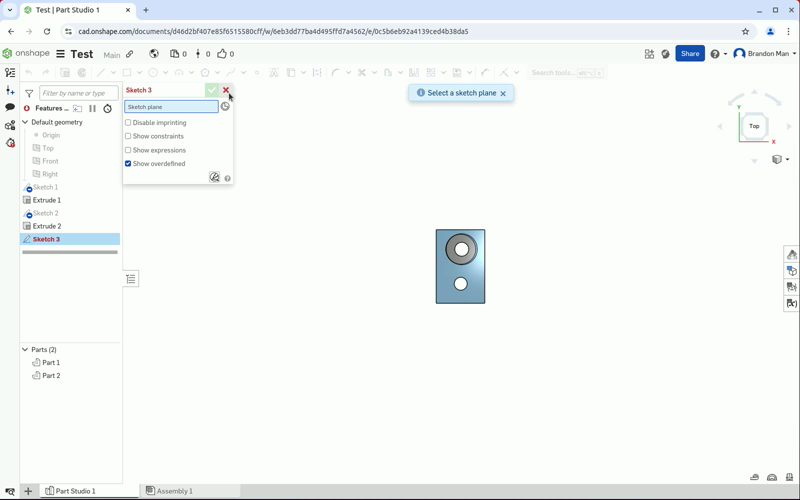
mouse_move(73, 150)
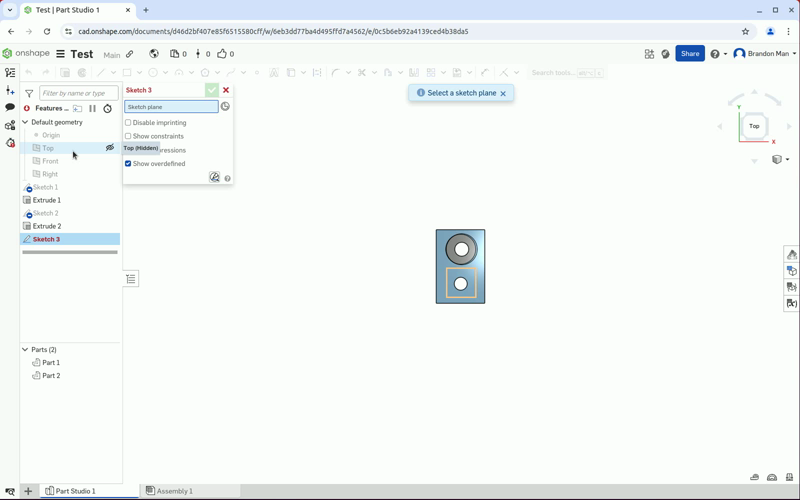
click(73, 150)
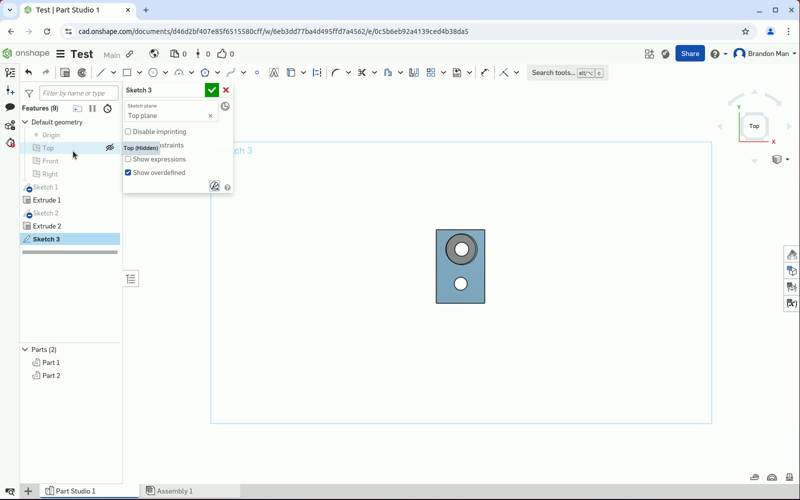
mouse_move(73, 352)
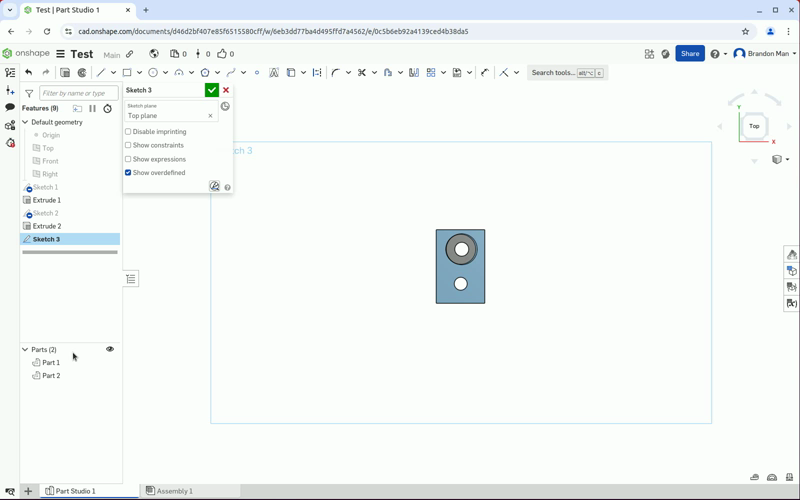
key(y)
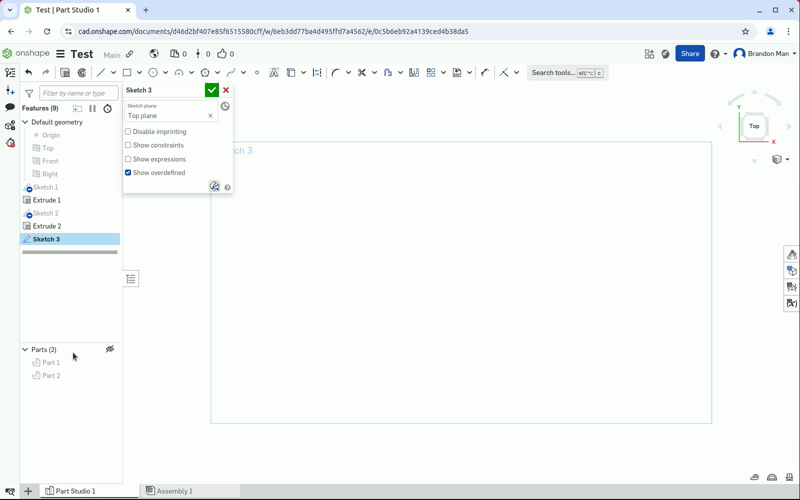
key(c)
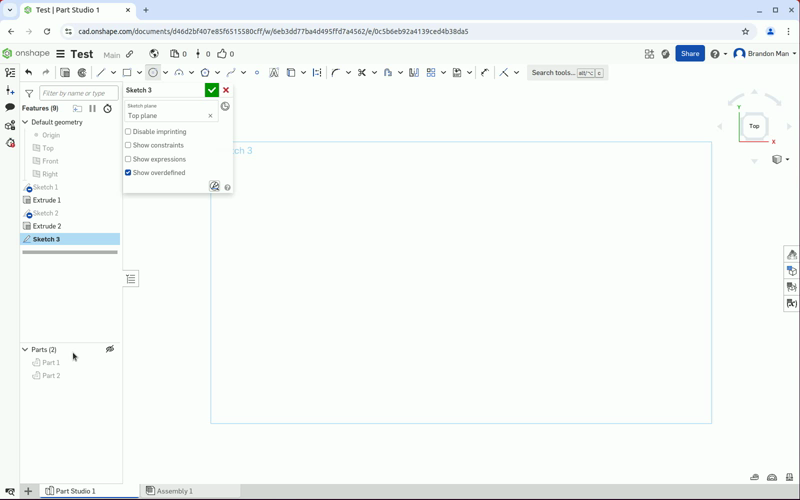
key_down(shift)
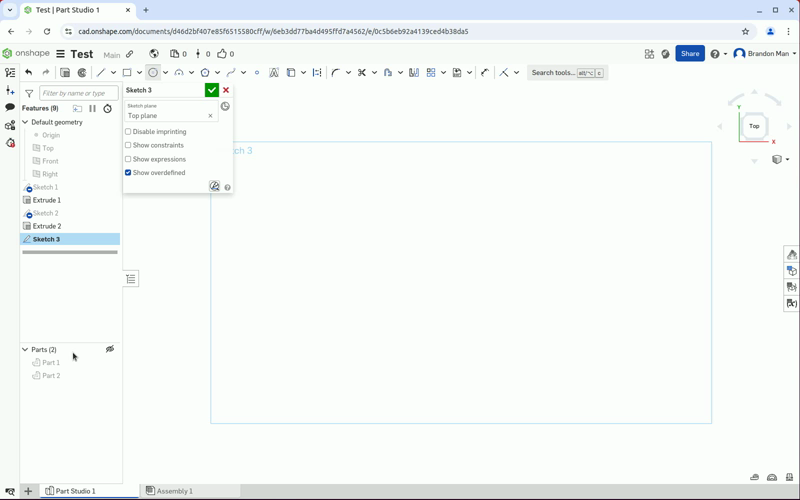
mouse_move(461, 249)
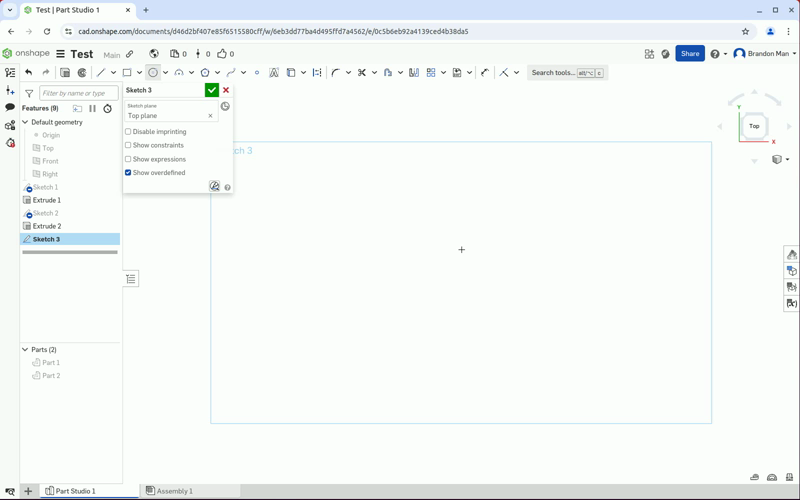
click(461, 249)
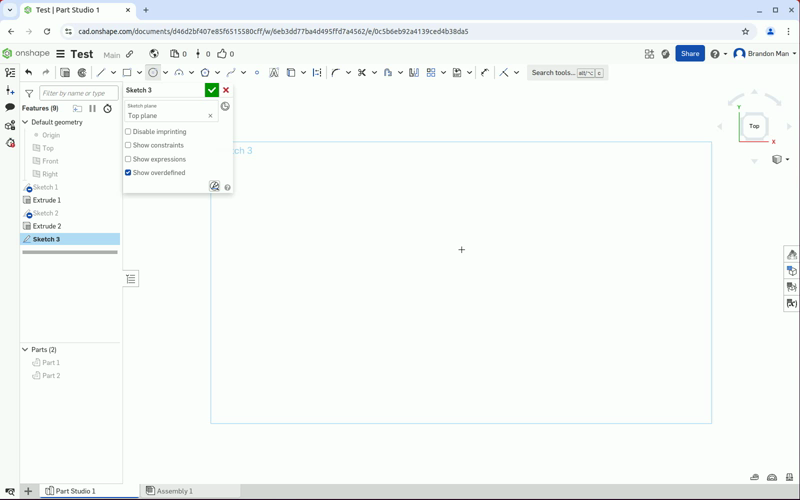
key_up(shift)
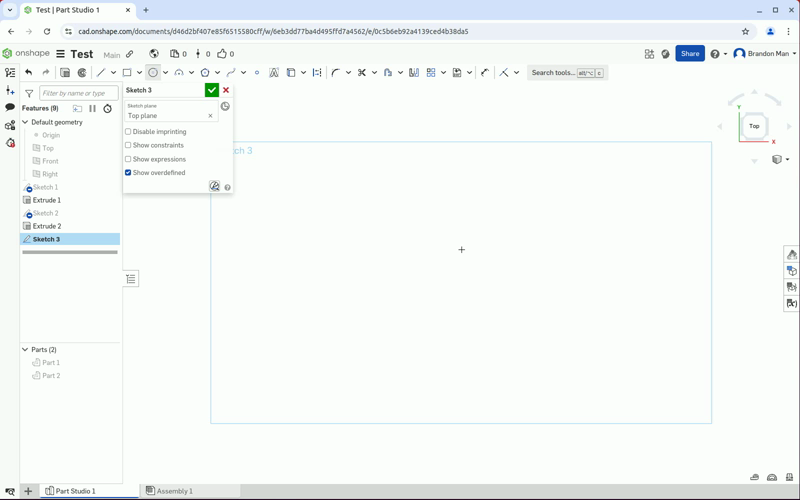
mouse_move(477, 249)
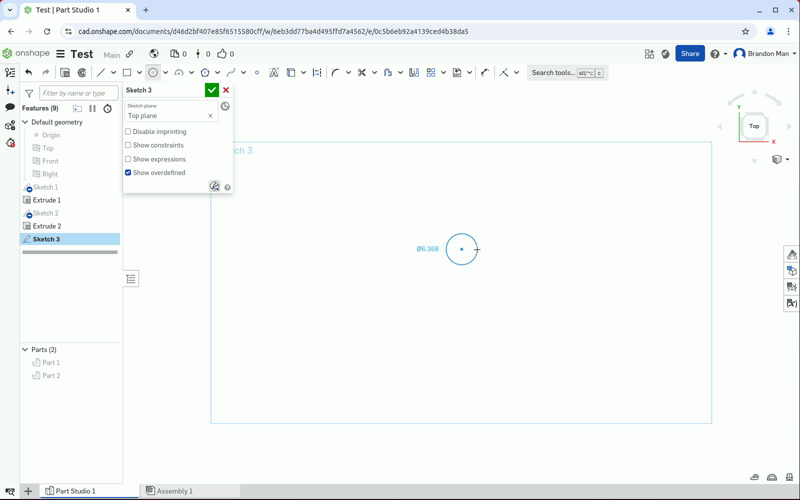
click(477, 249)
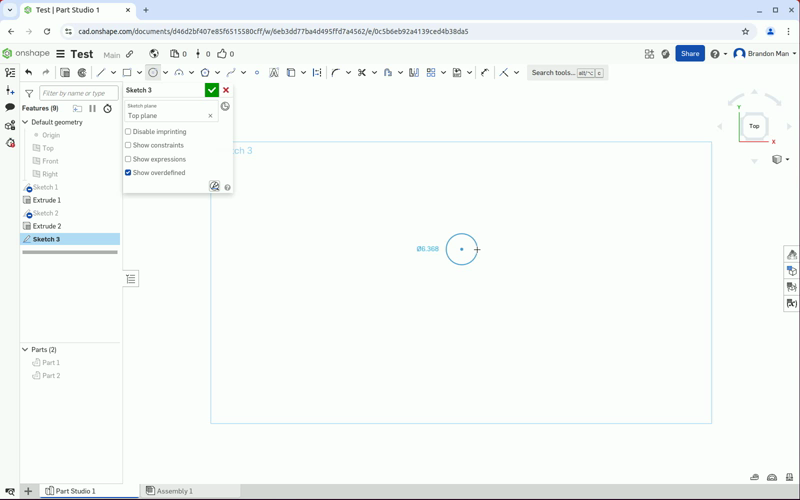
key(esc)
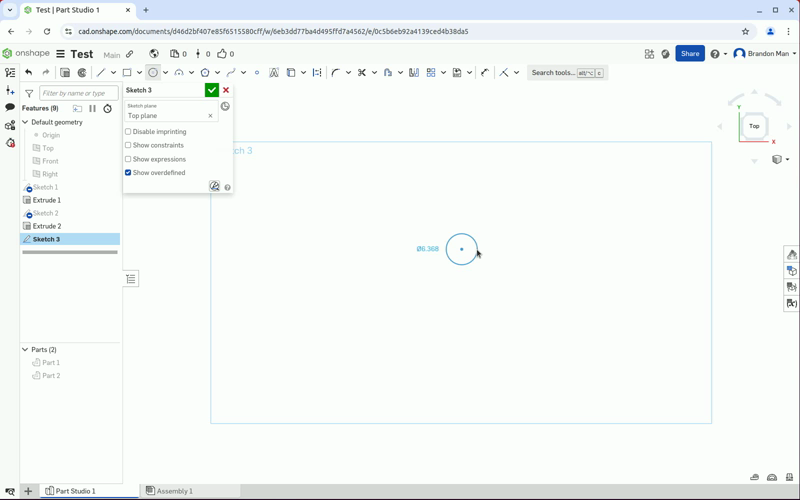
key(c)
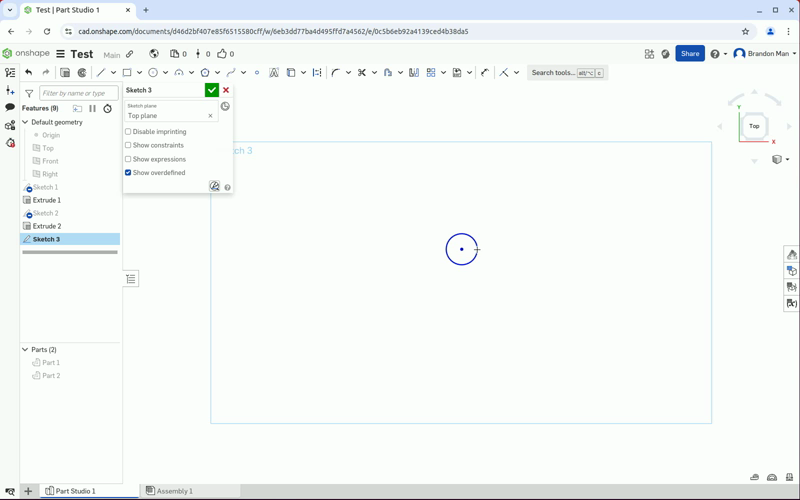
key_down(shift)
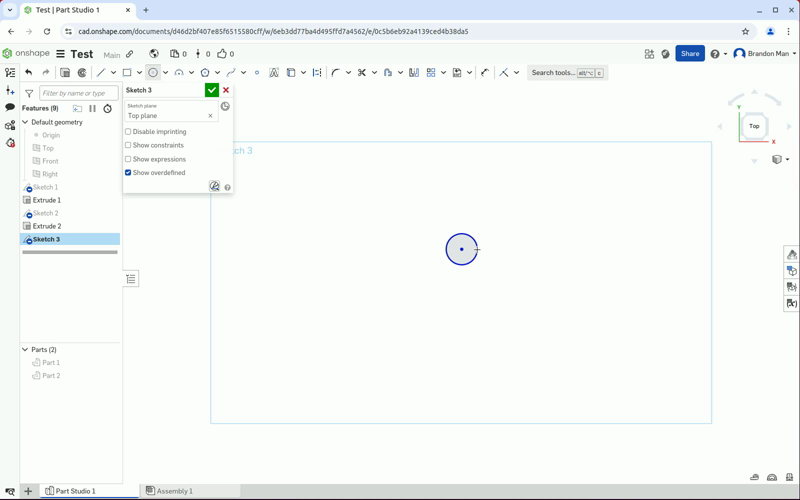
mouse_move(461, 249)
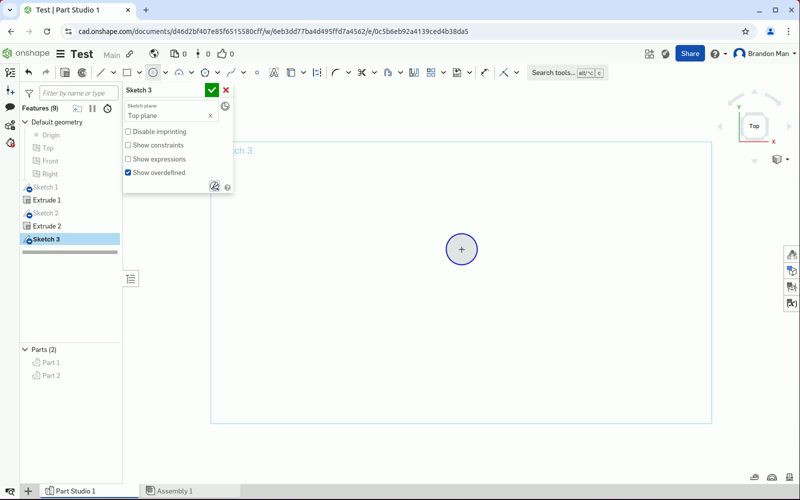
click(461, 249)
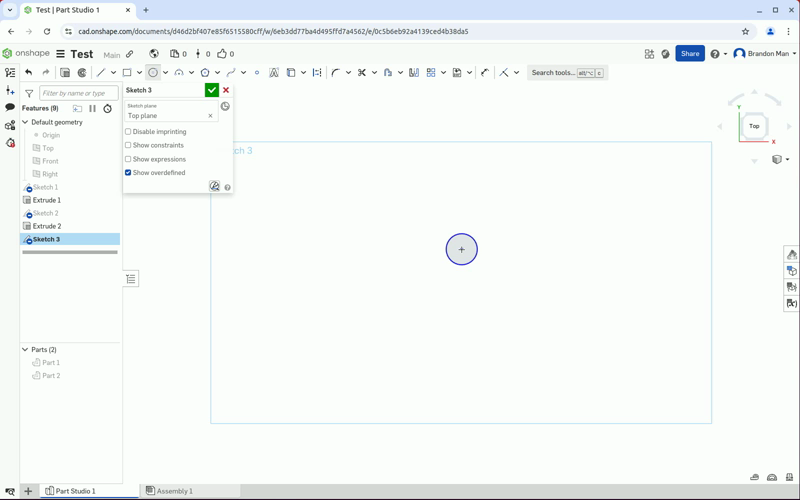
key_up(shift)
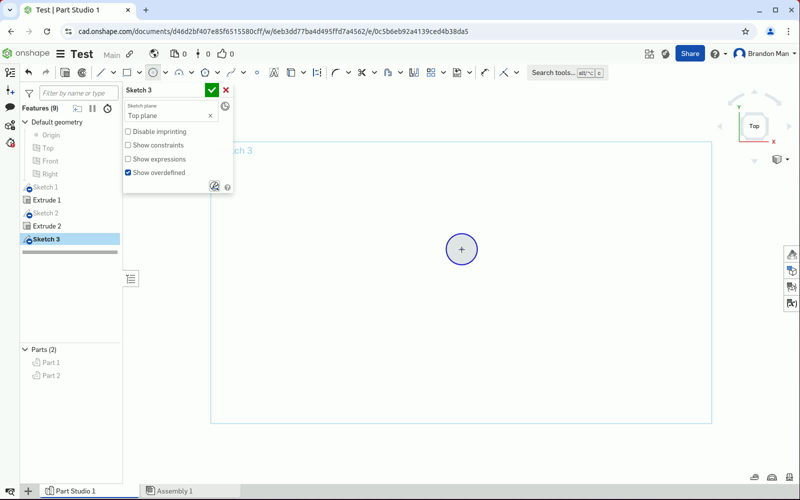
mouse_move(468, 249)
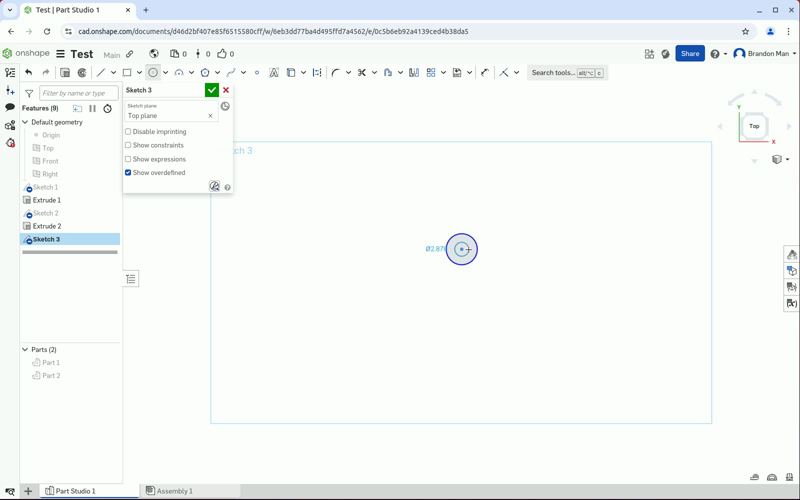
click(468, 249)
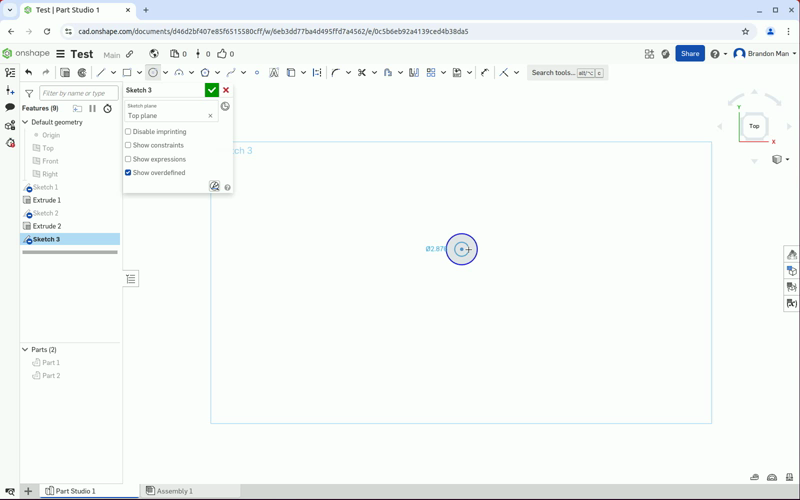
key(esc)
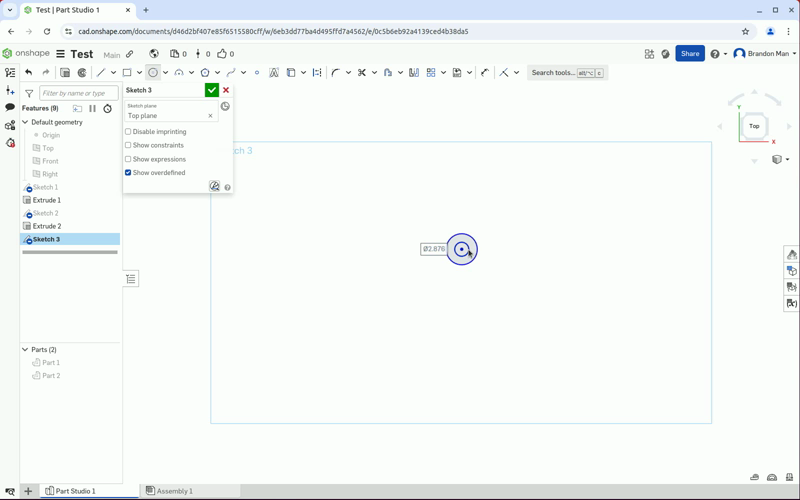
mouse_move(473, 247)
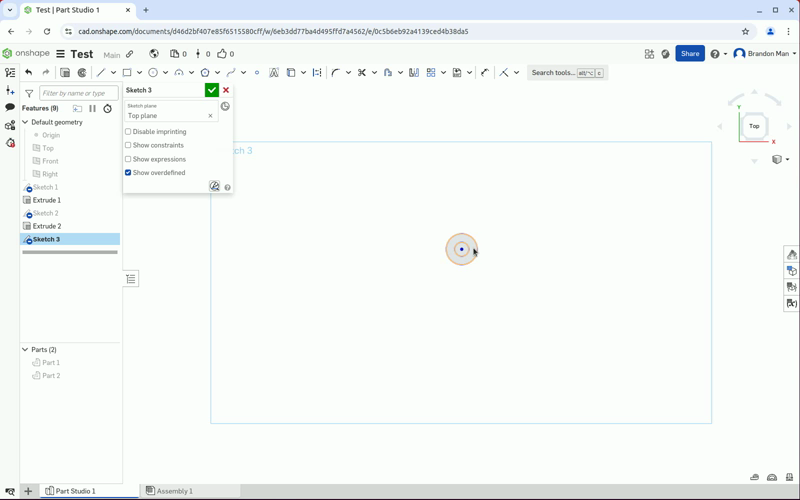
scroll(6)
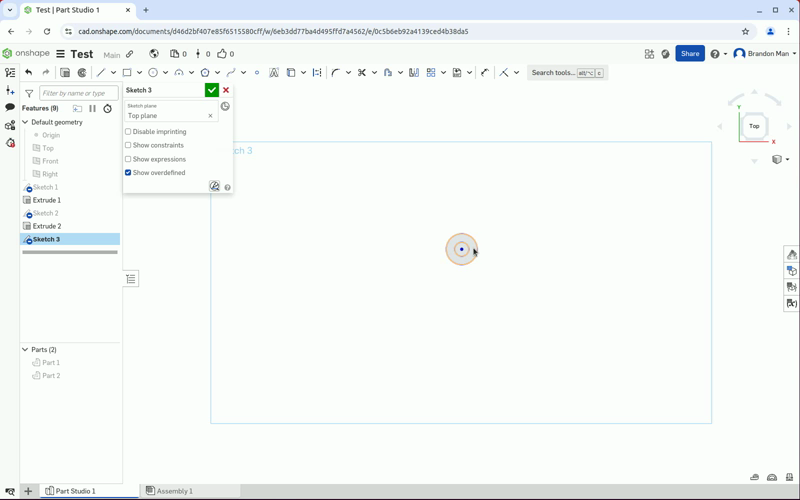
scroll(6)
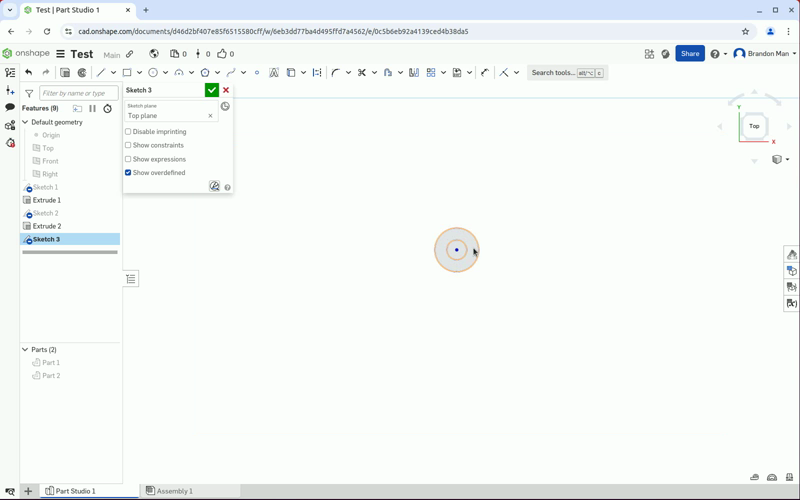
scroll(6)
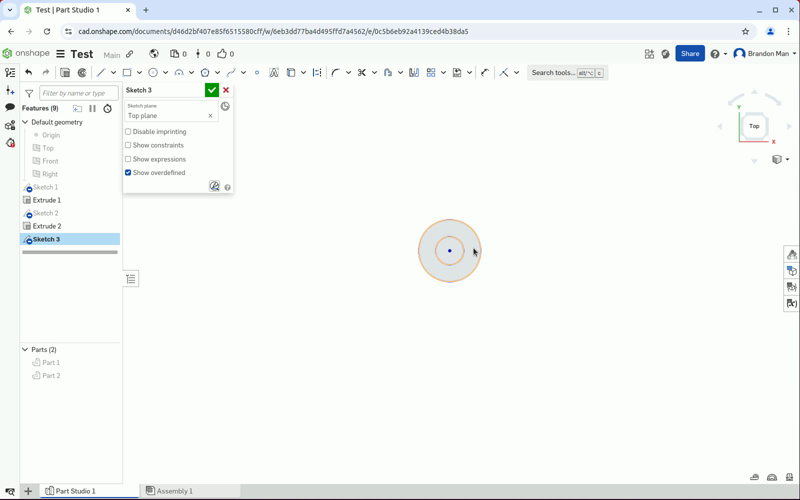
scroll(6)
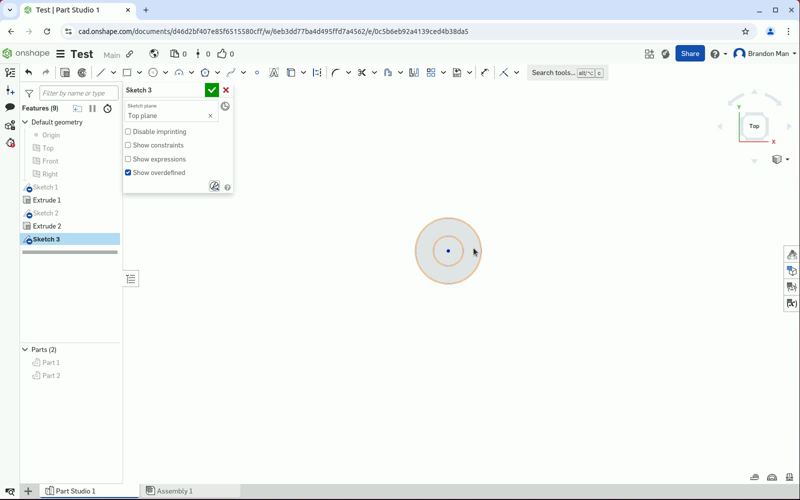
scroll(6)
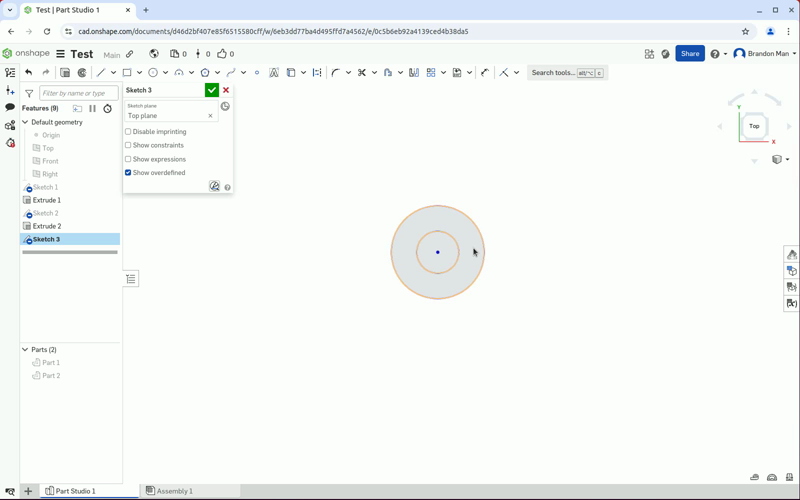
scroll(6)
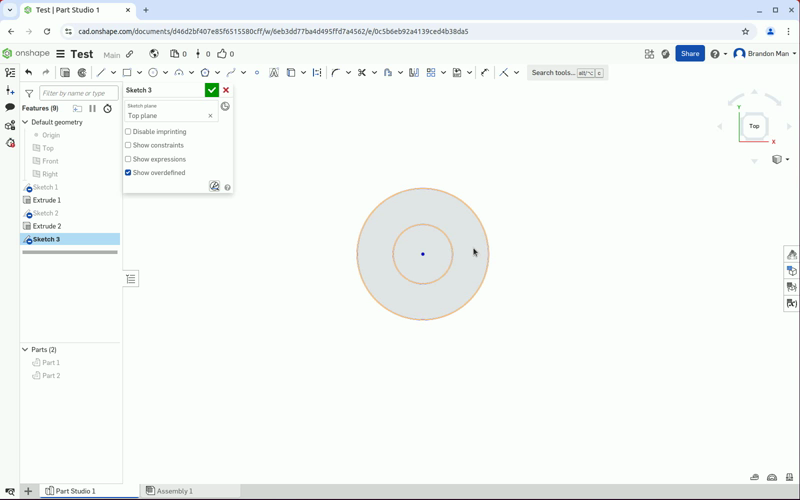
scroll(6)
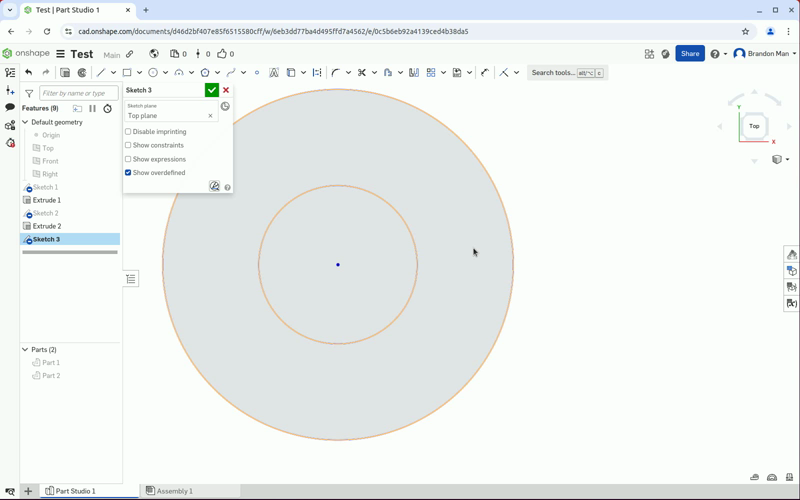
click(473, 247)
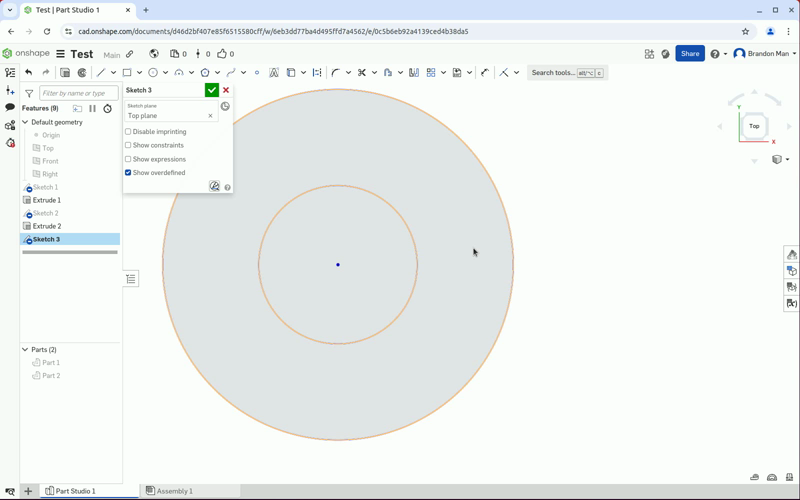
scroll(-6)
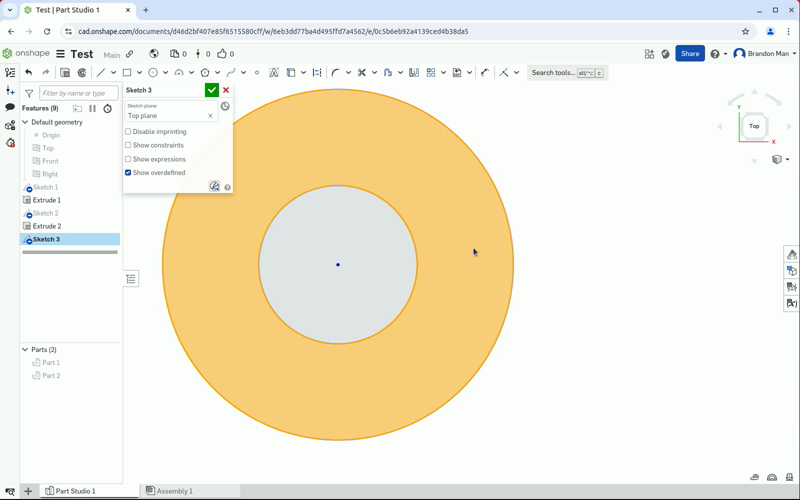
scroll(-6)
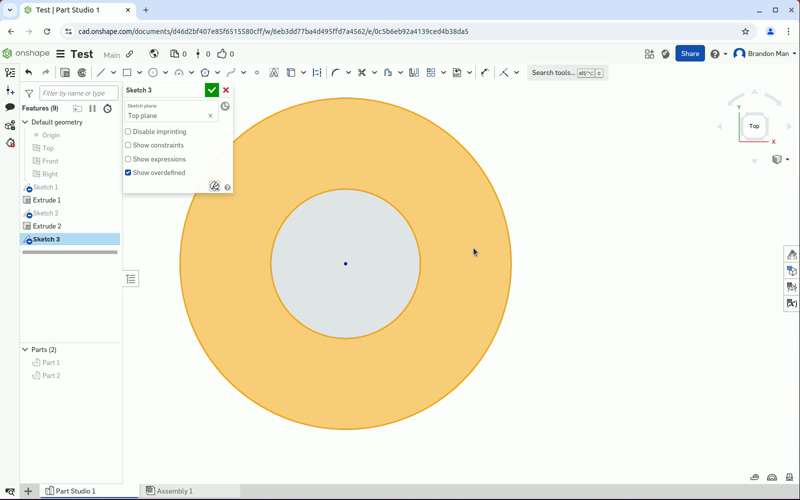
scroll(-6)
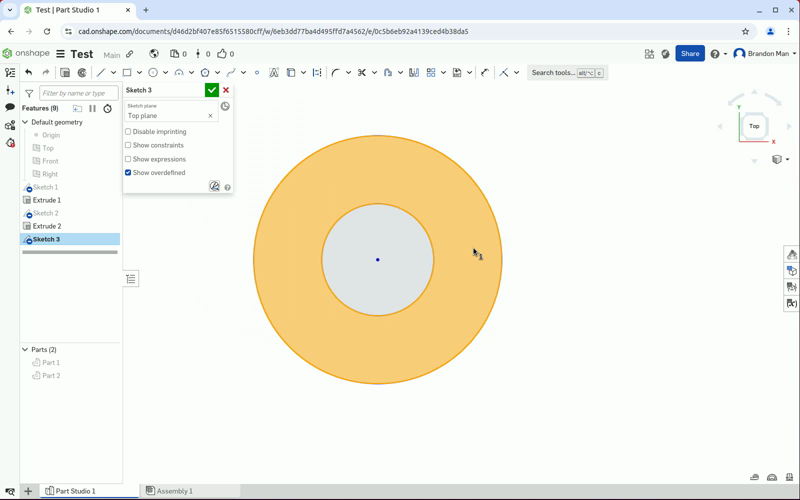
scroll(-6)
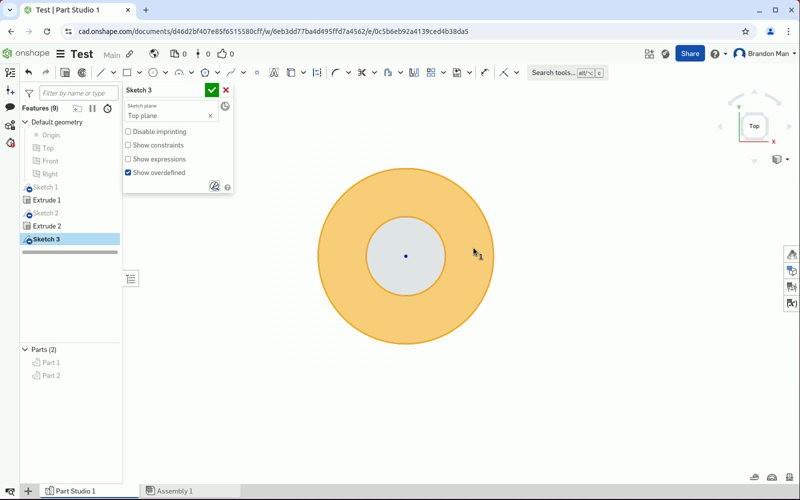
scroll(-6)
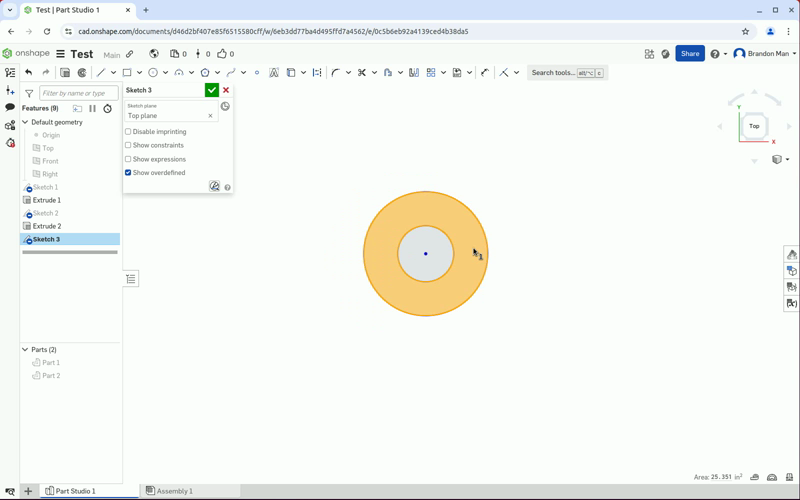
scroll(-6)
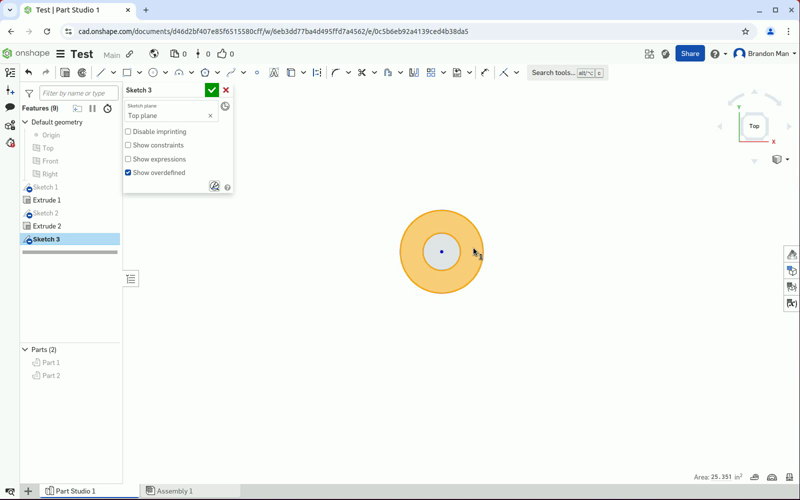
scroll(-6)
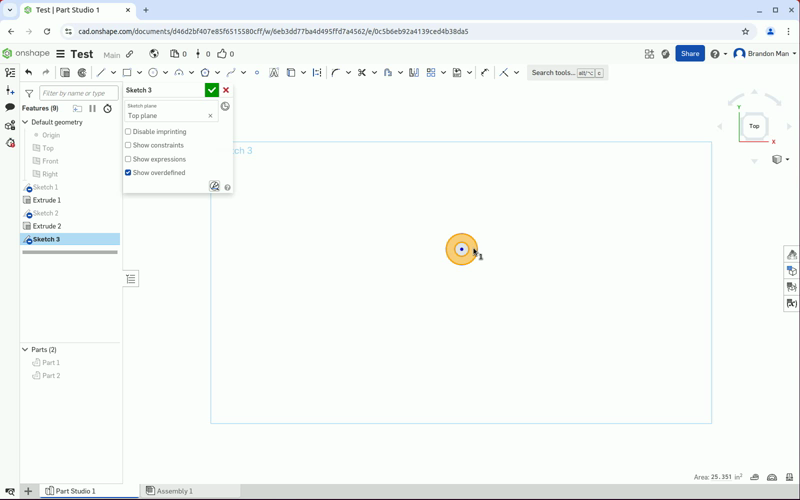
mouse_move(73, 352)
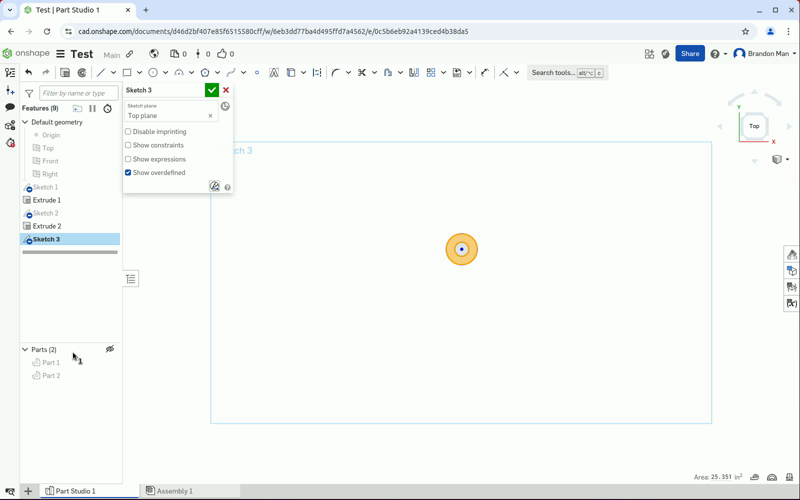
key(shift+y)
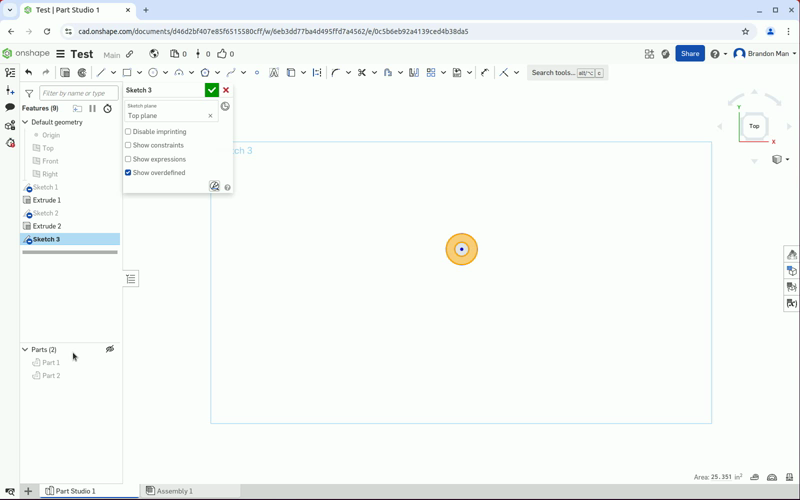
key(shift+e)
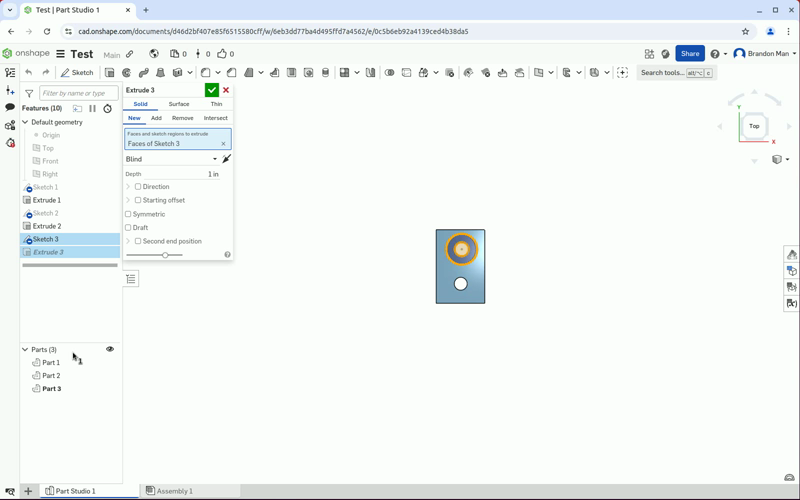
mouse_move(143, 106)
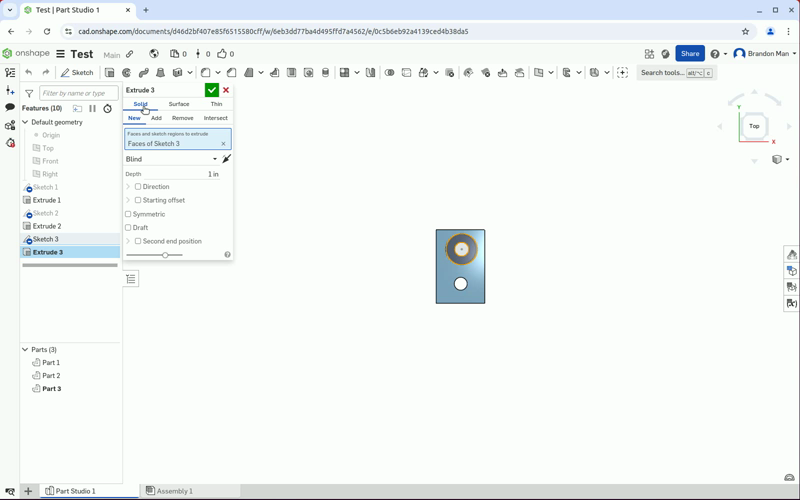
click(143, 106)
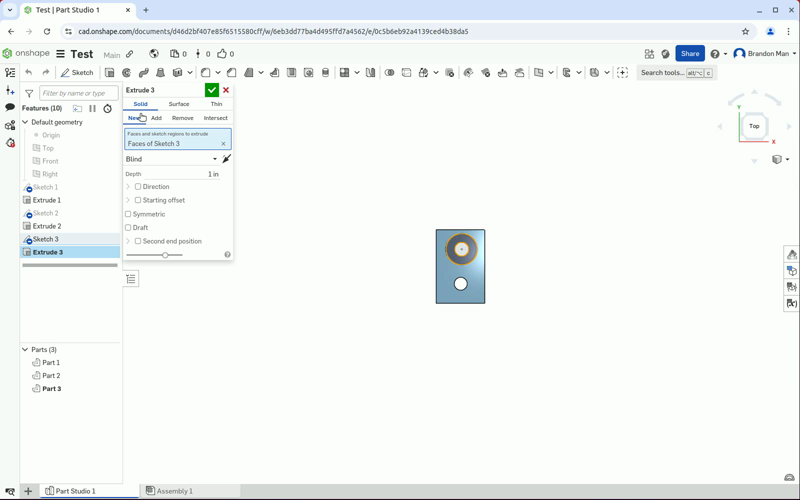
mouse_move(137, 120)
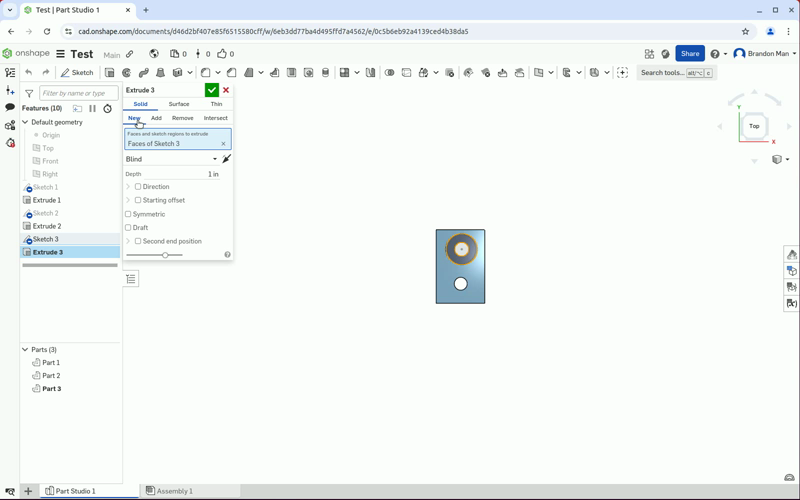
click(137, 120)
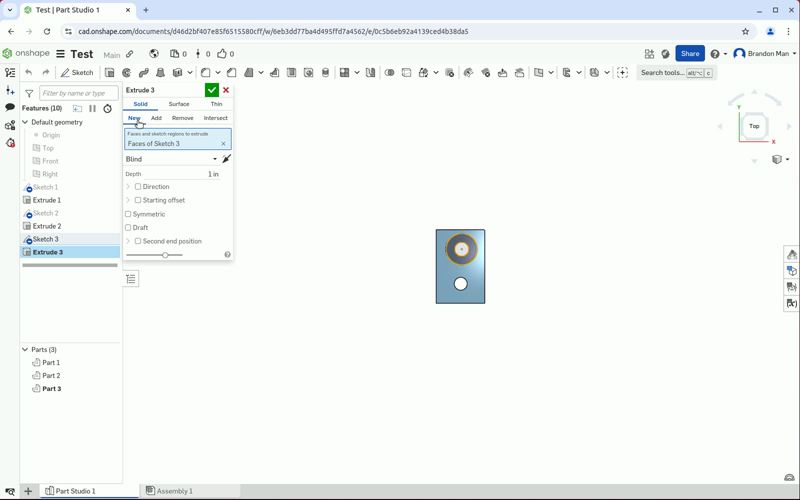
key(tab, 4)
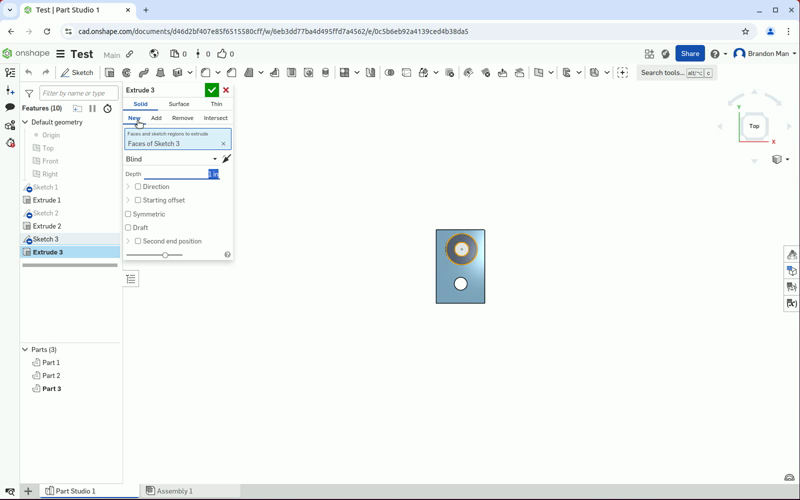
text(5.055)
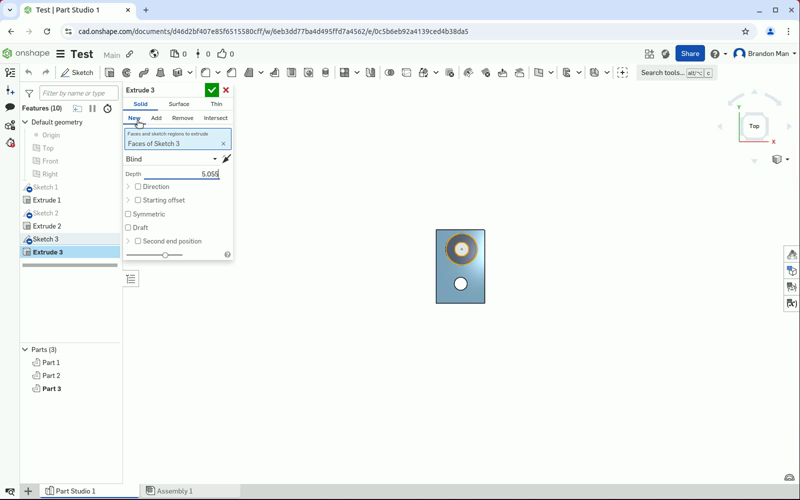
key(enter)
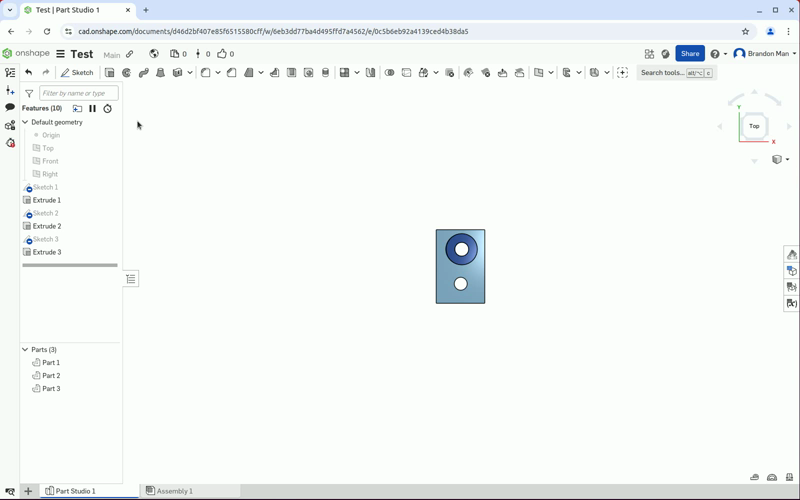
key(shift+h)
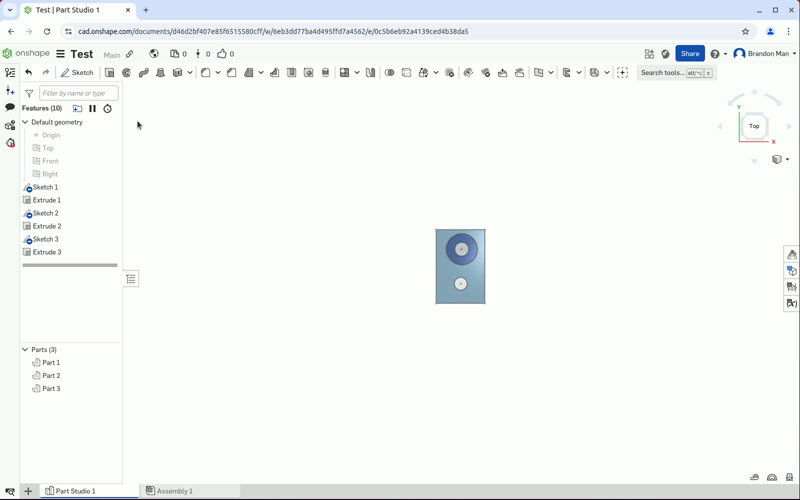
key(shift+h)
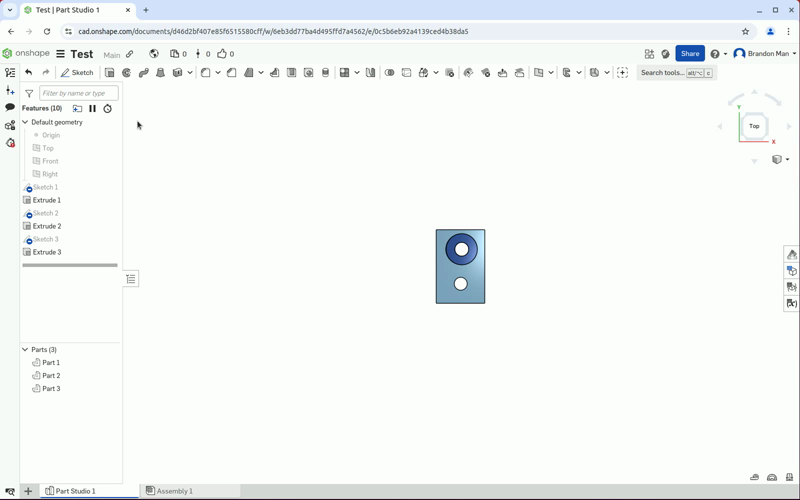
mouse_move(73, 189)
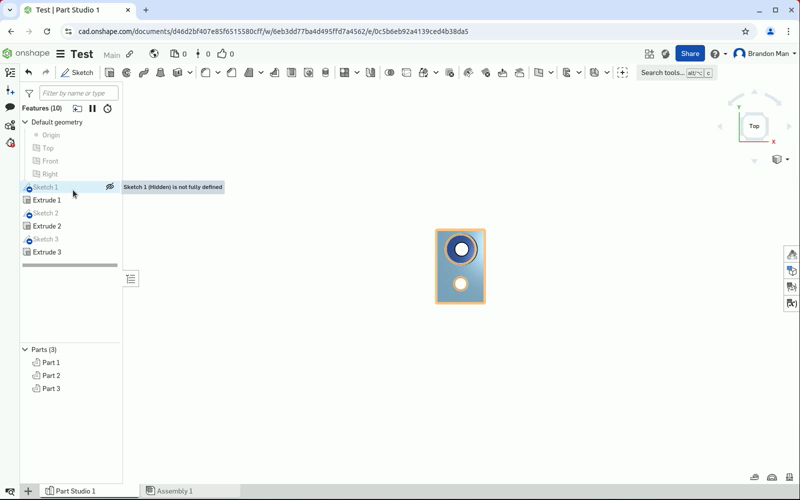
click(73, 189)
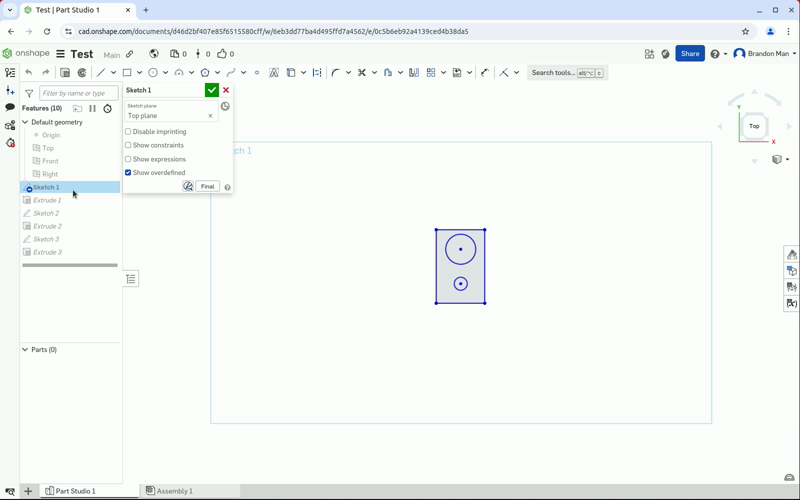
mouse_move(229, 92)
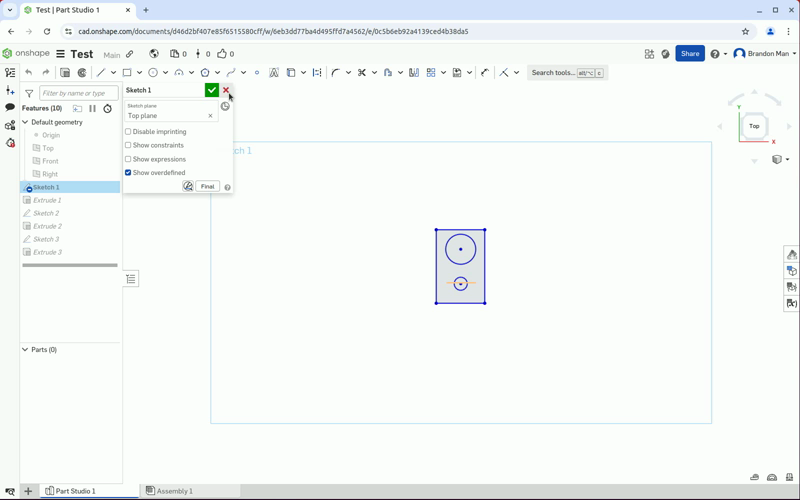
click(229, 92)
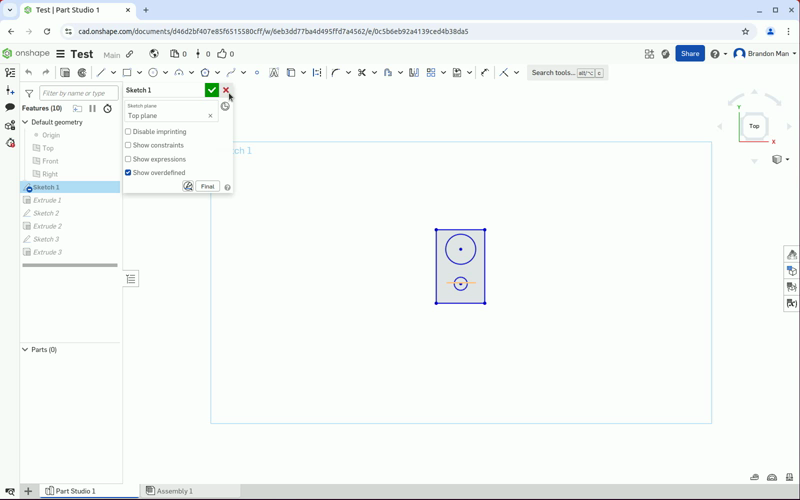
key(shift+s)
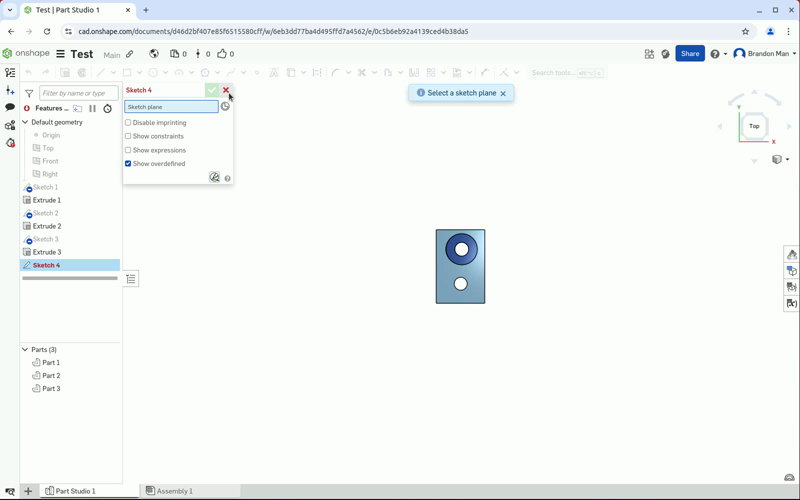
mouse_move(73, 150)
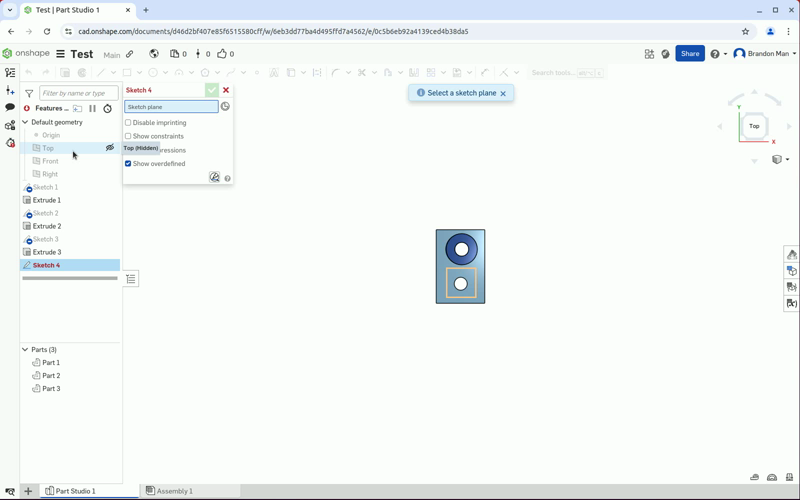
click(73, 150)
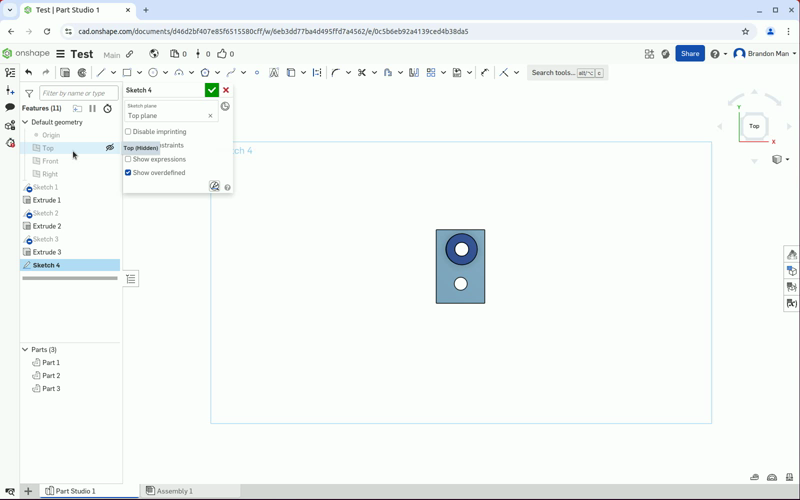
mouse_move(73, 352)
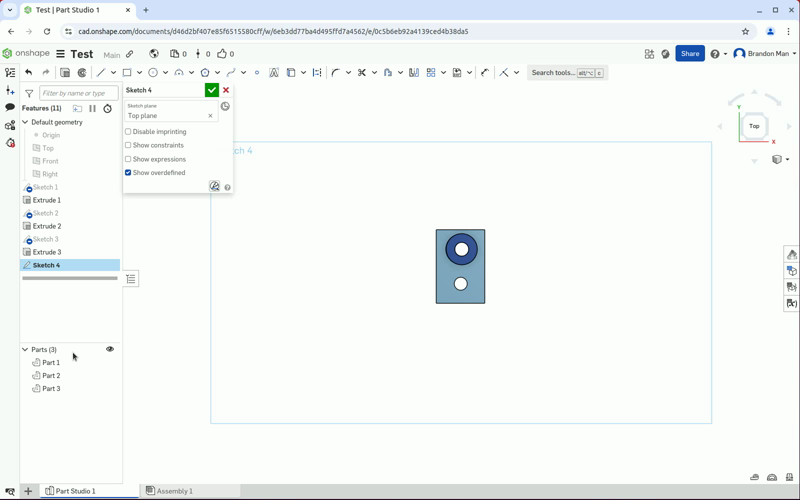
key(y)
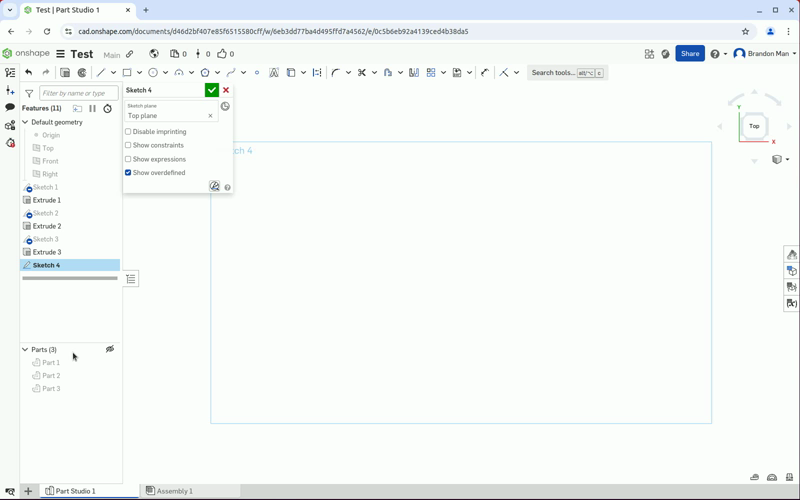
key(l)
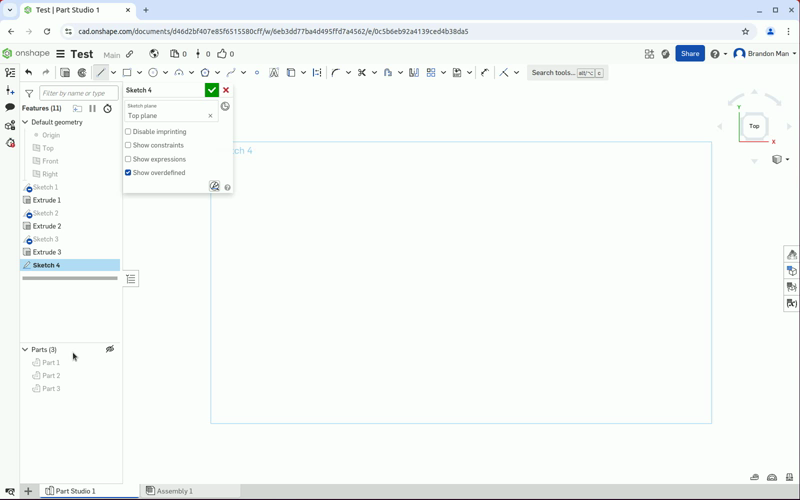
key_down(shift)
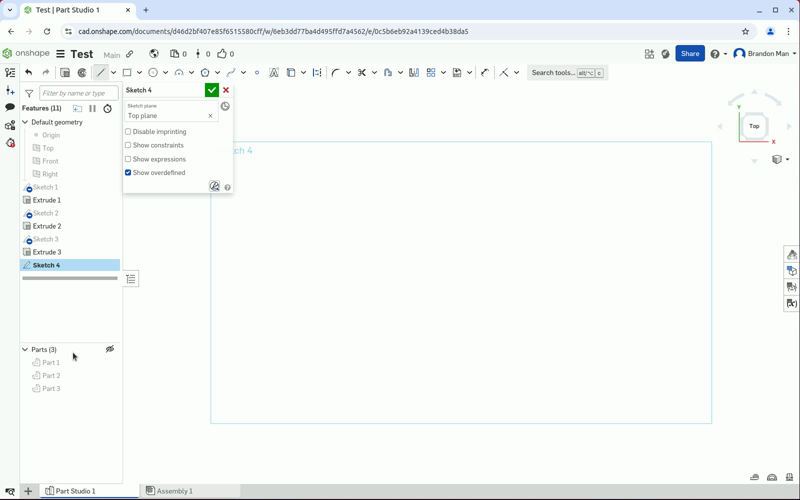
mouse_move(513, 266)
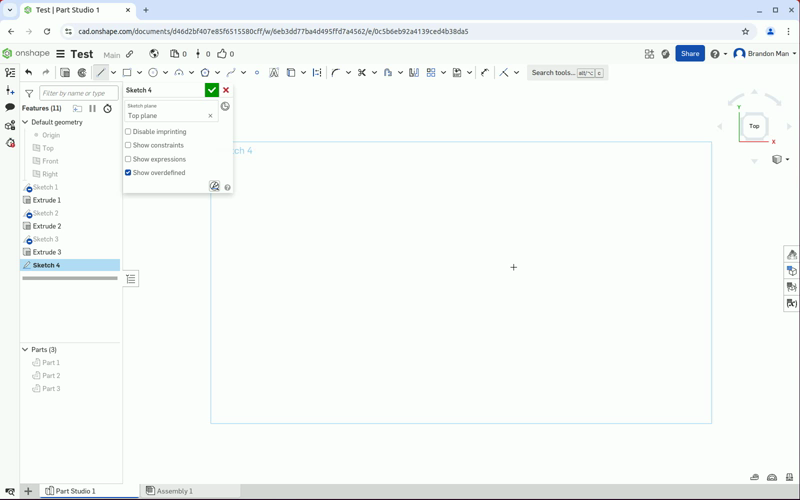
click(513, 266)
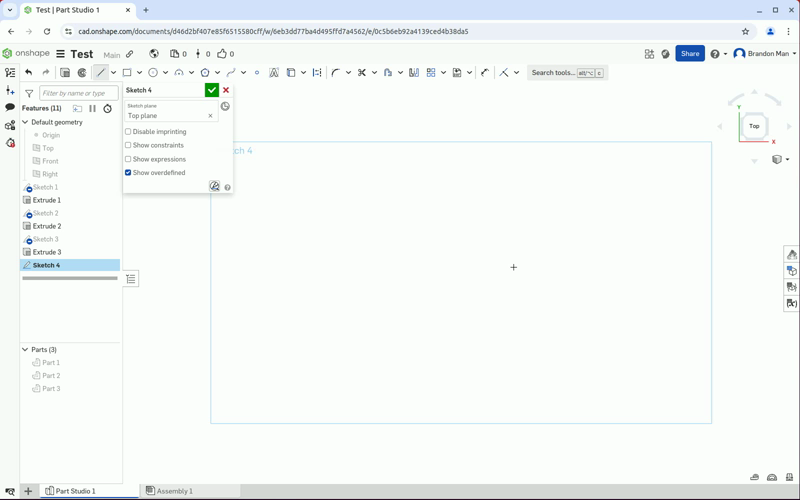
key_up(shift)
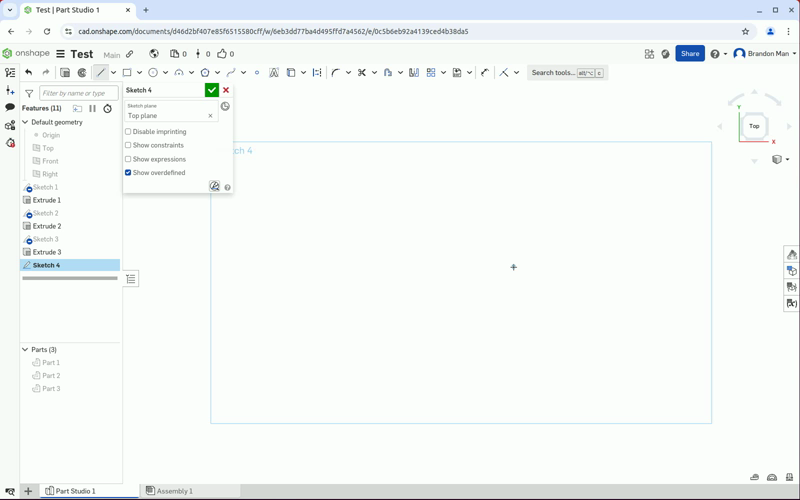
key_down(shift)
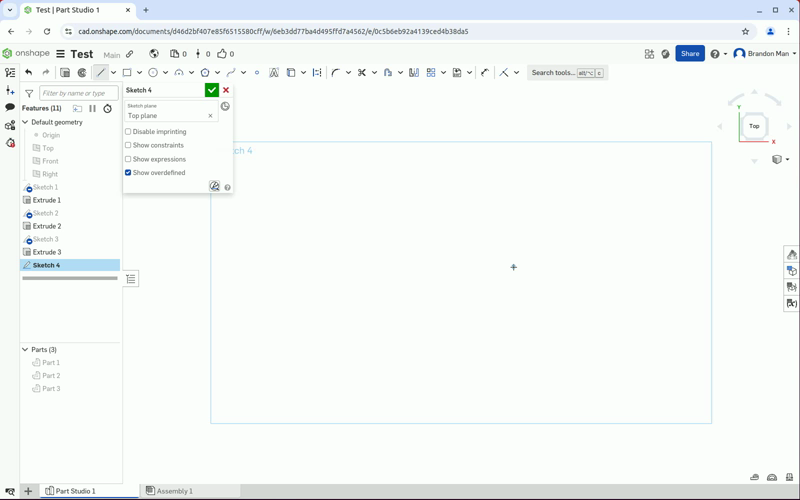
mouse_move(543, 266)
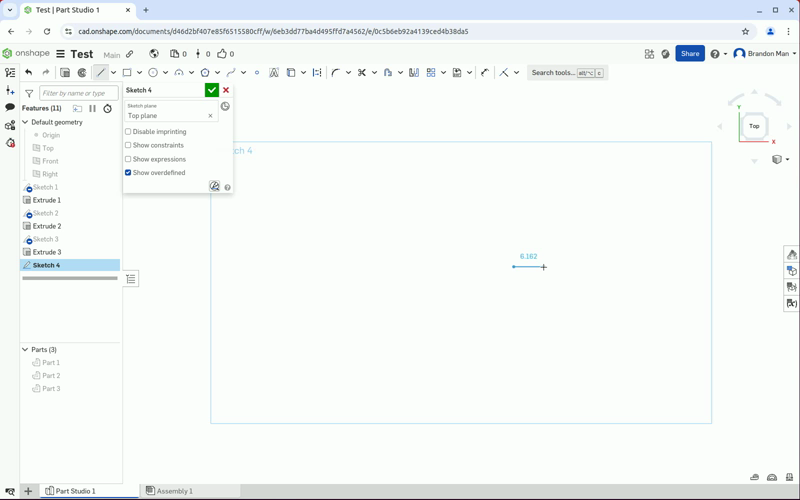
mouse_move(516, 275)
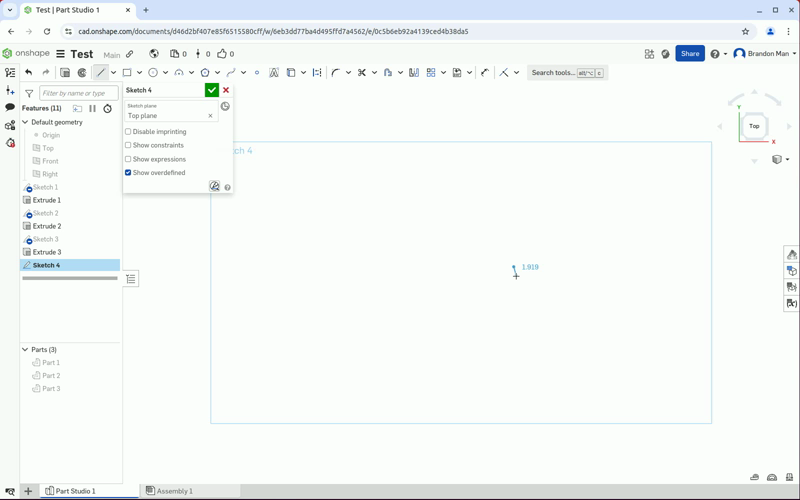
click(516, 275)
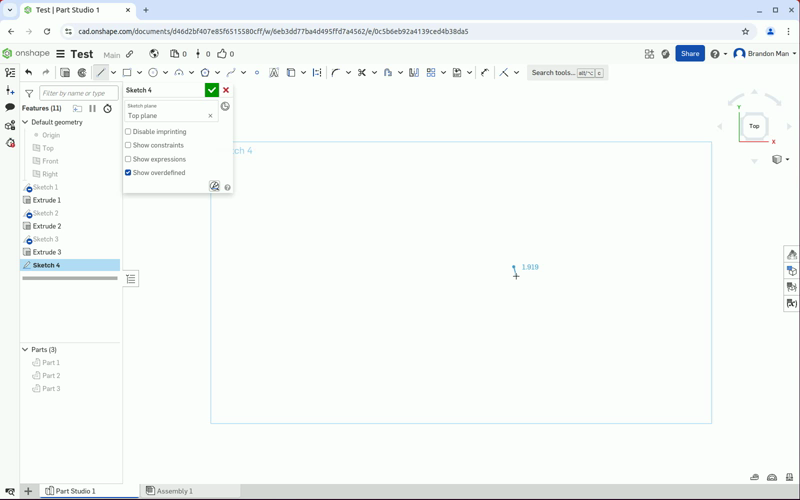
key_up(shift)
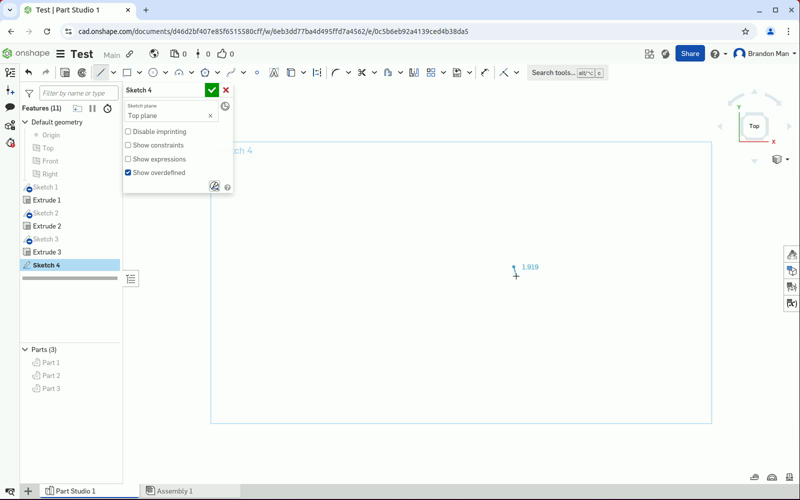
key_down(shift)
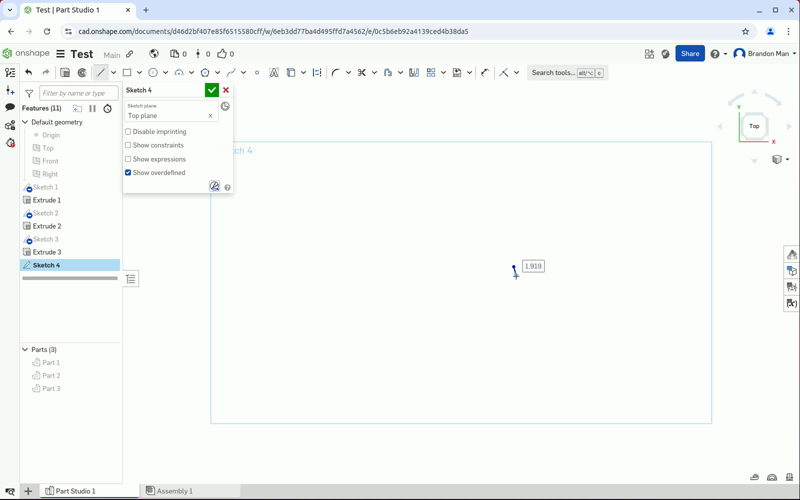
mouse_move(546, 275)
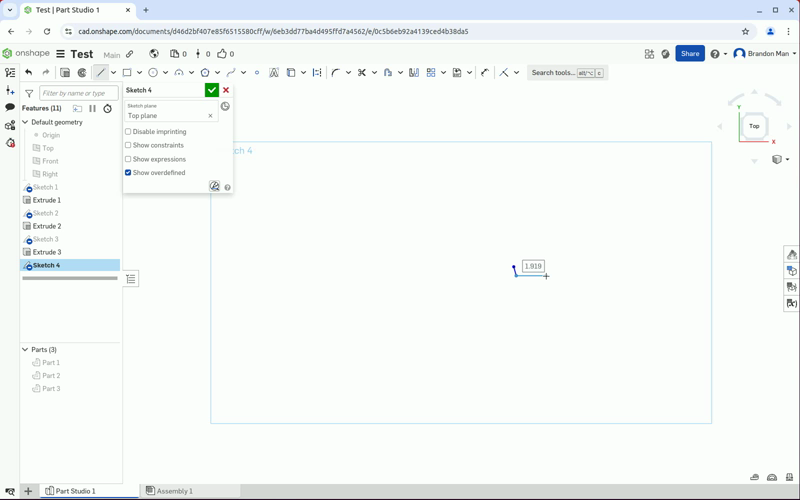
mouse_move(522, 282)
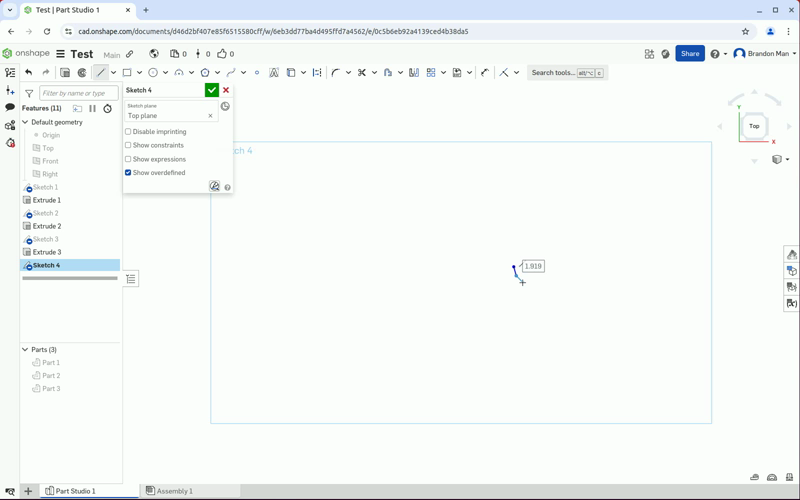
click(522, 282)
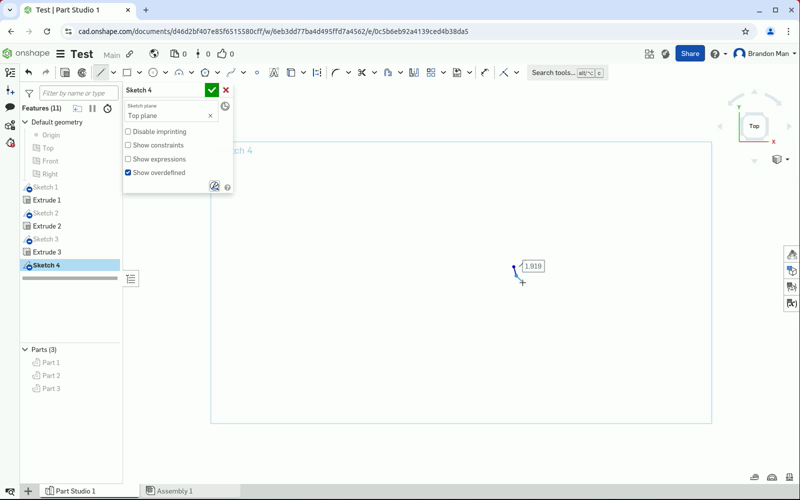
key_up(shift)
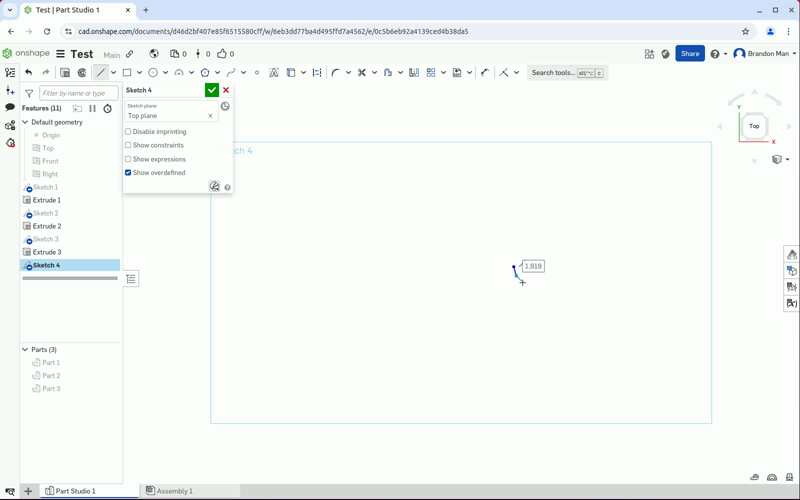
key_down(shift)
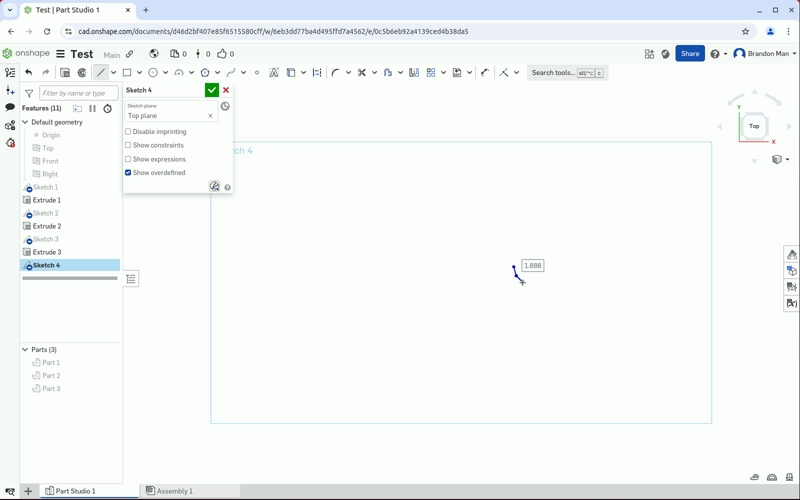
mouse_move(552, 282)
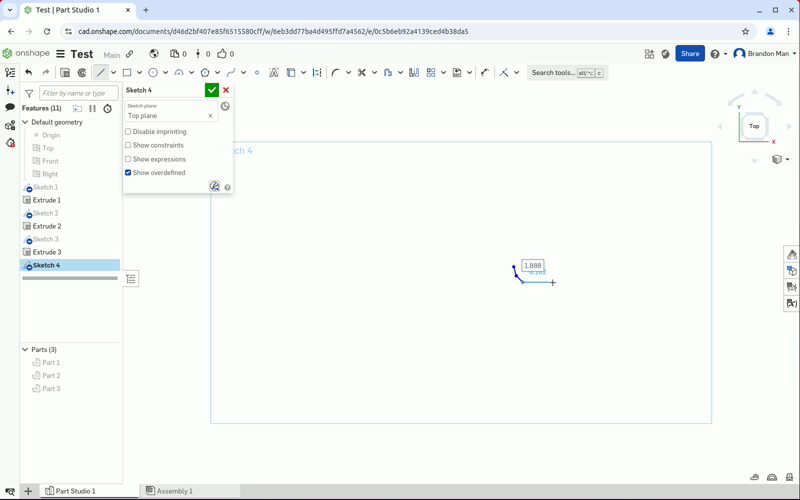
mouse_move(531, 284)
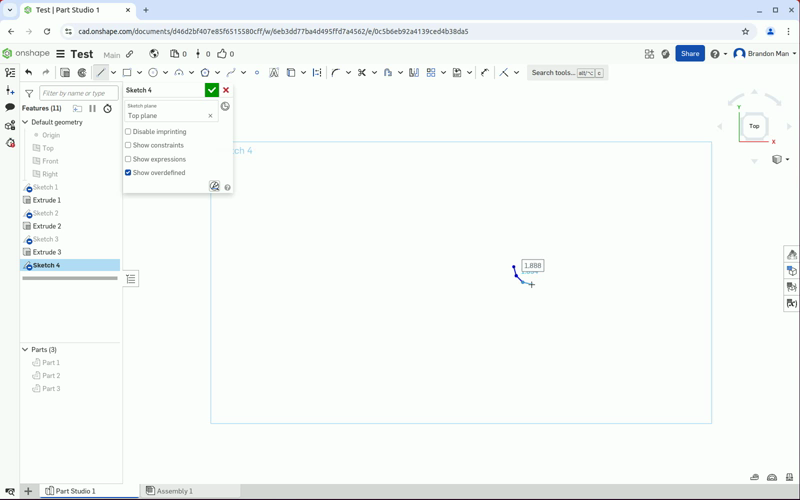
click(531, 284)
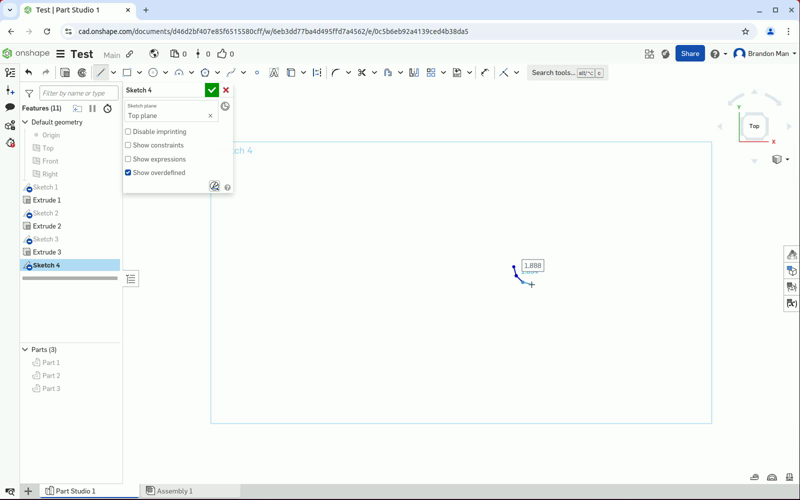
key_up(shift)
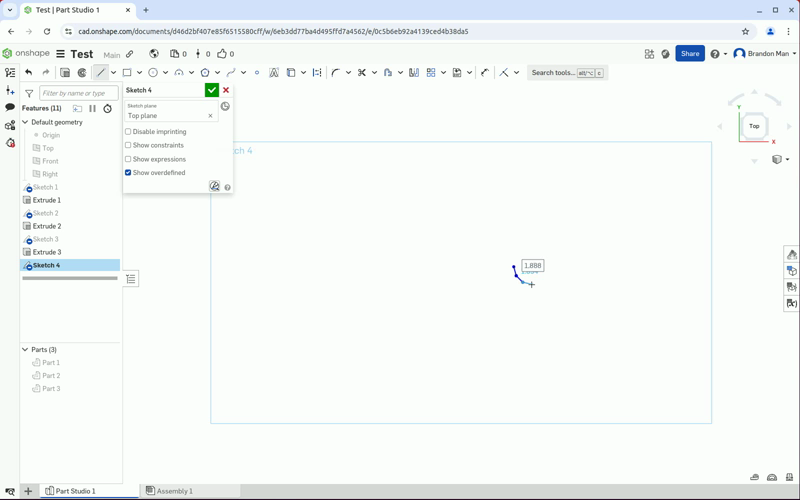
key_down(shift)
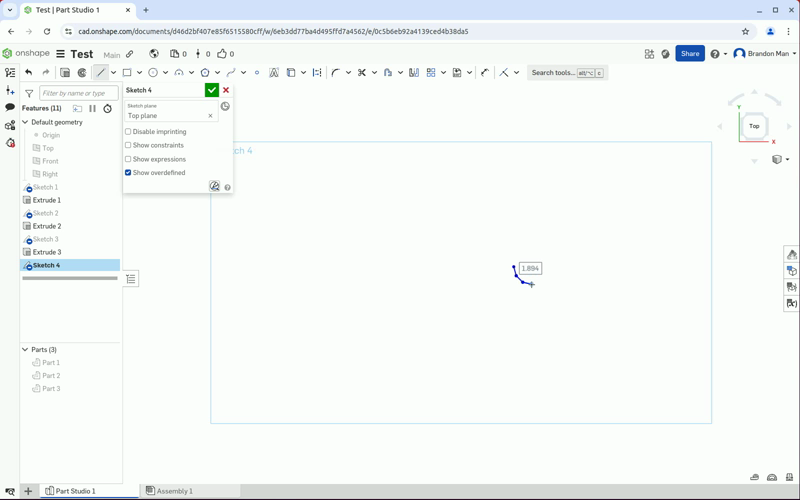
mouse_move(561, 284)
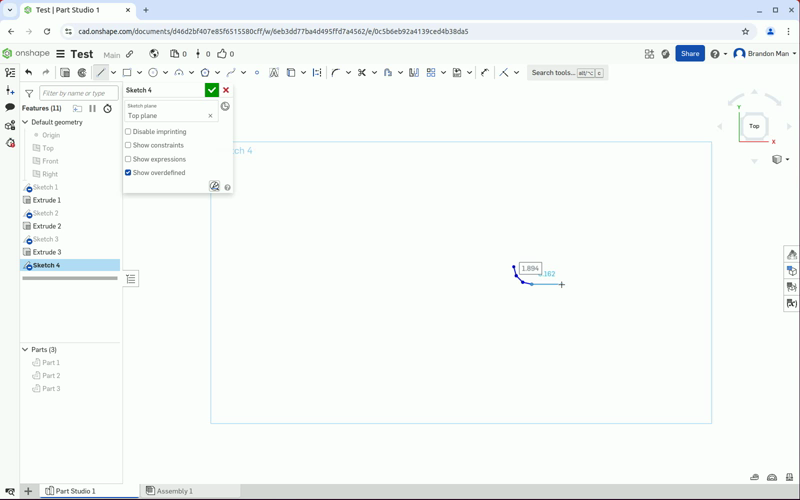
mouse_move(540, 282)
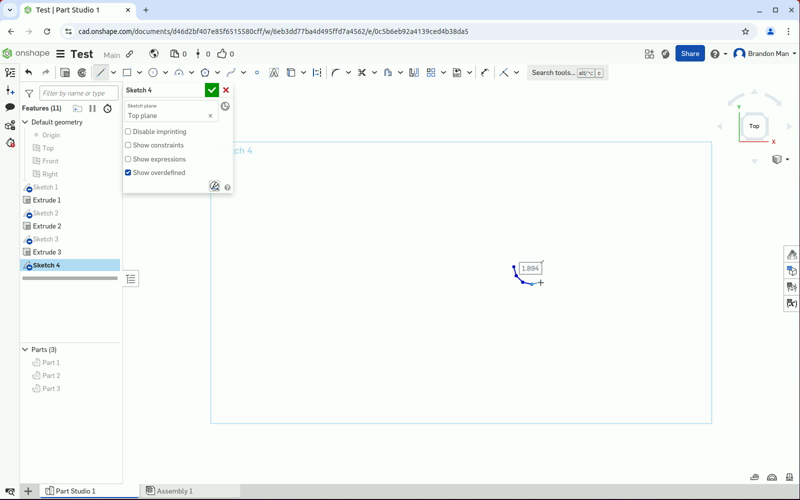
click(540, 282)
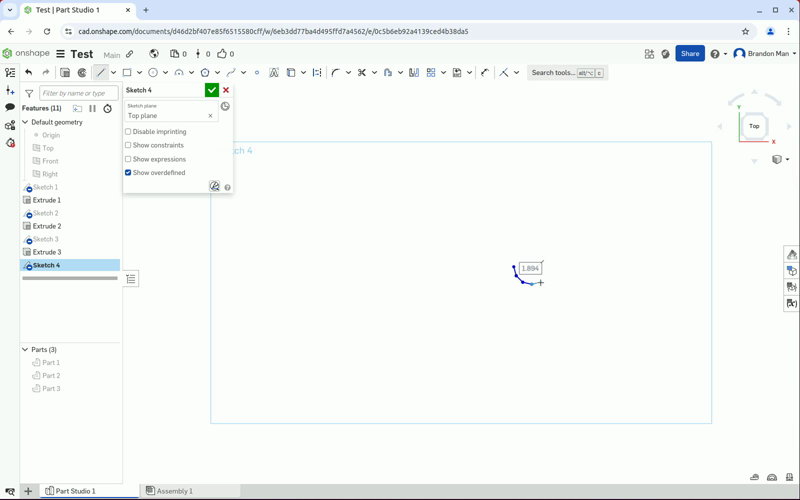
key_up(shift)
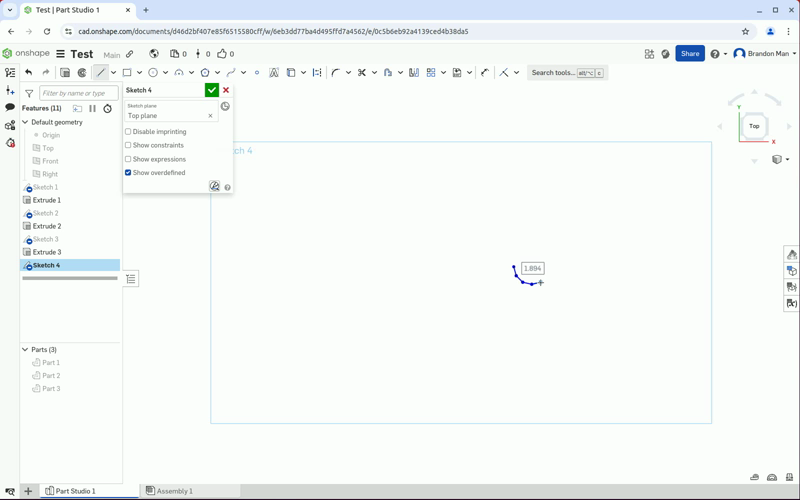
key_down(shift)
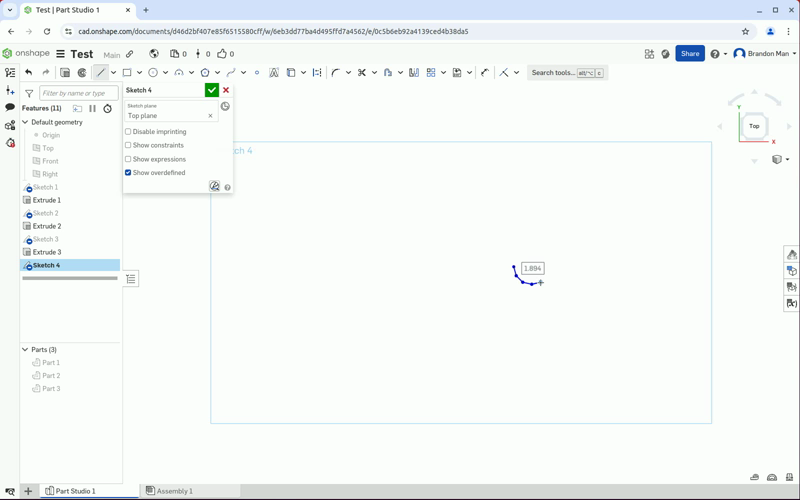
mouse_move(570, 282)
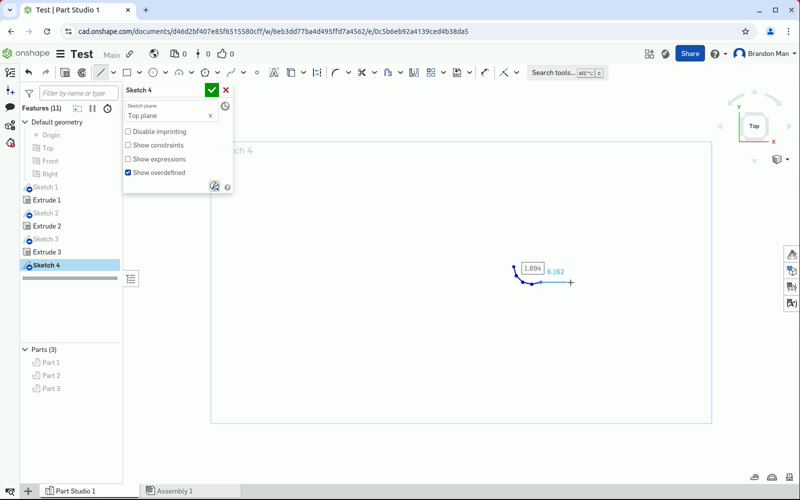
mouse_move(547, 275)
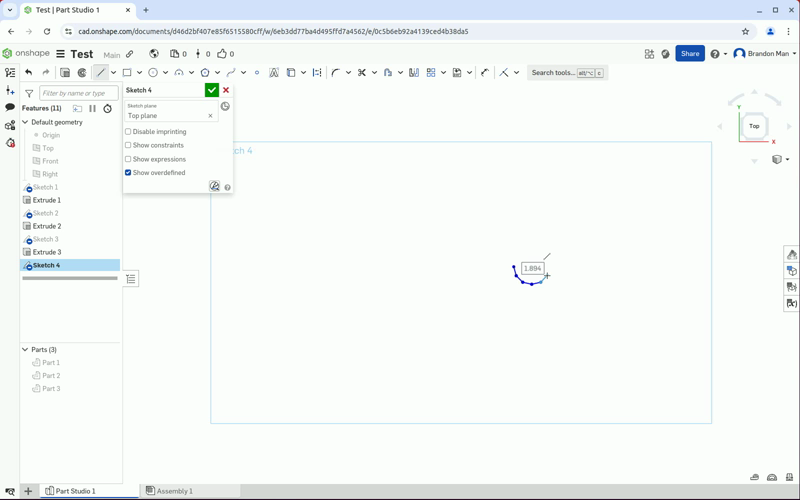
click(547, 275)
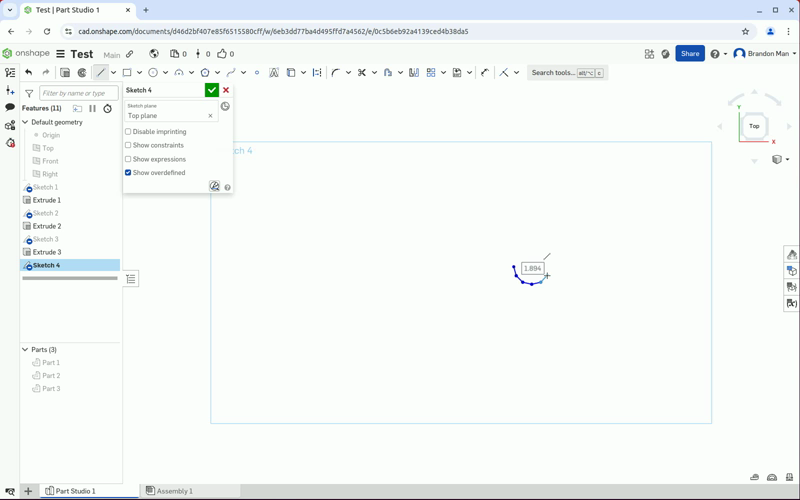
key_up(shift)
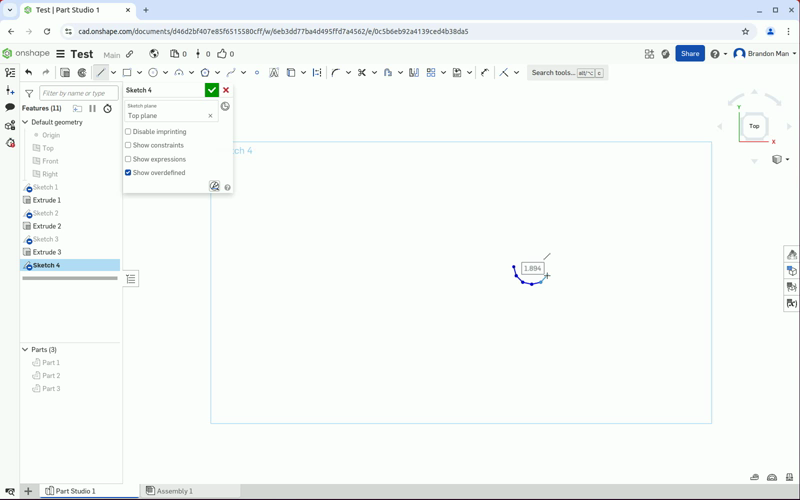
key_down(shift)
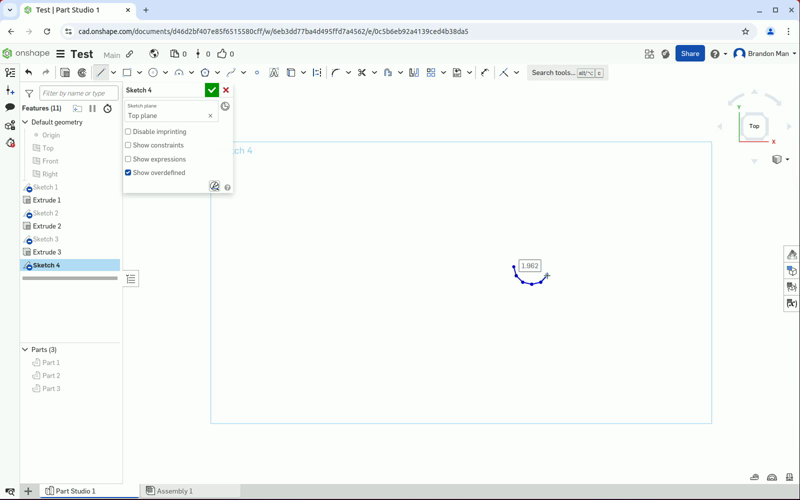
mouse_move(577, 275)
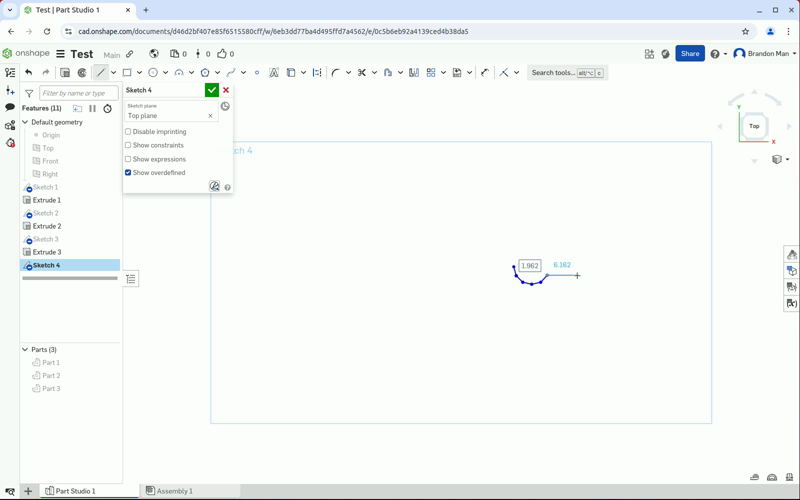
mouse_move(549, 266)
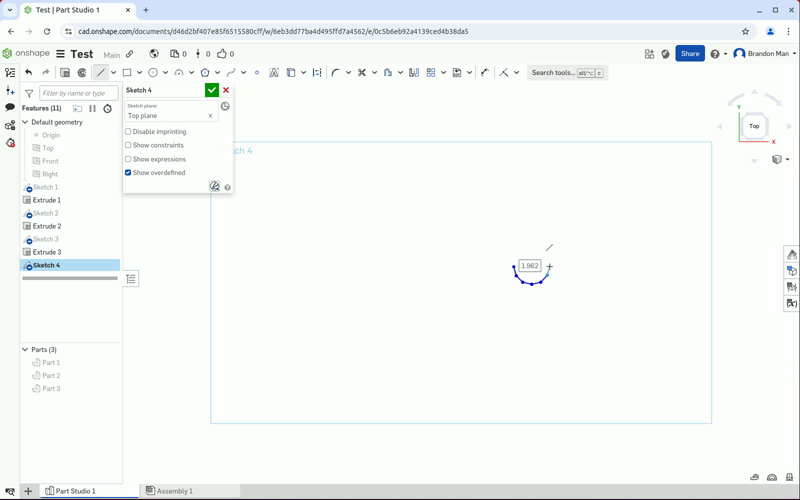
click(549, 266)
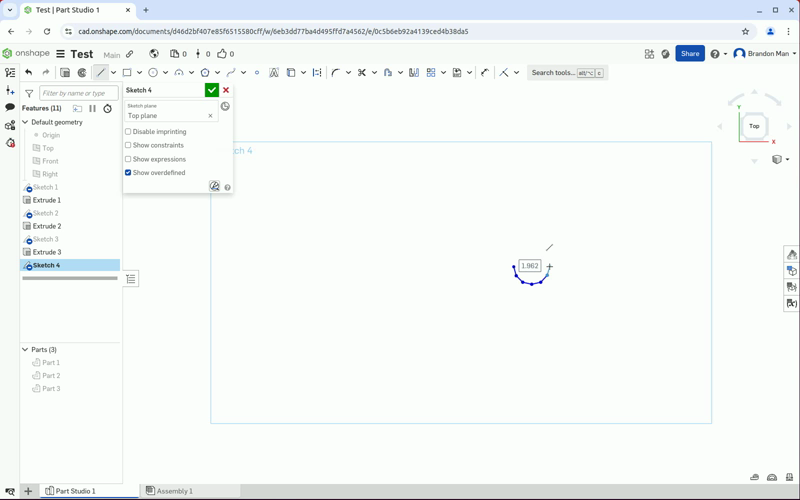
key_up(shift)
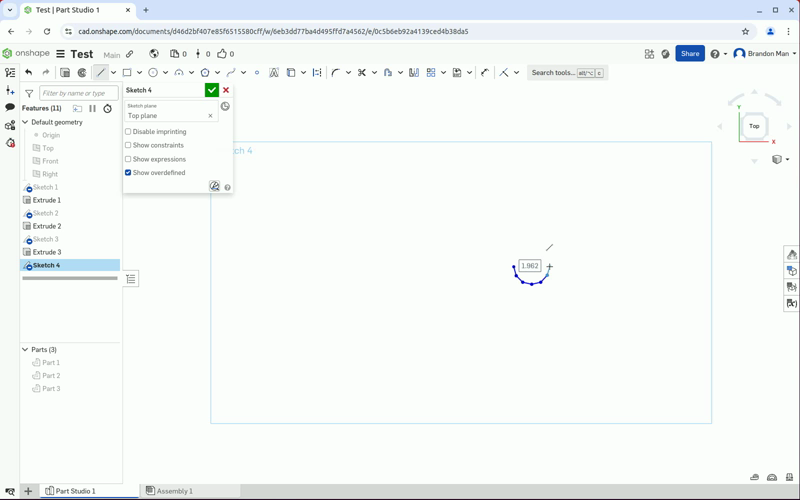
key_down(shift)
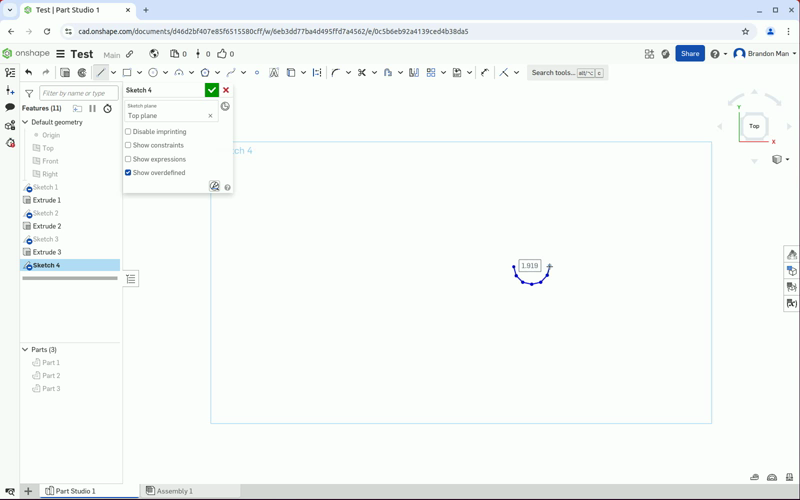
mouse_move(579, 266)
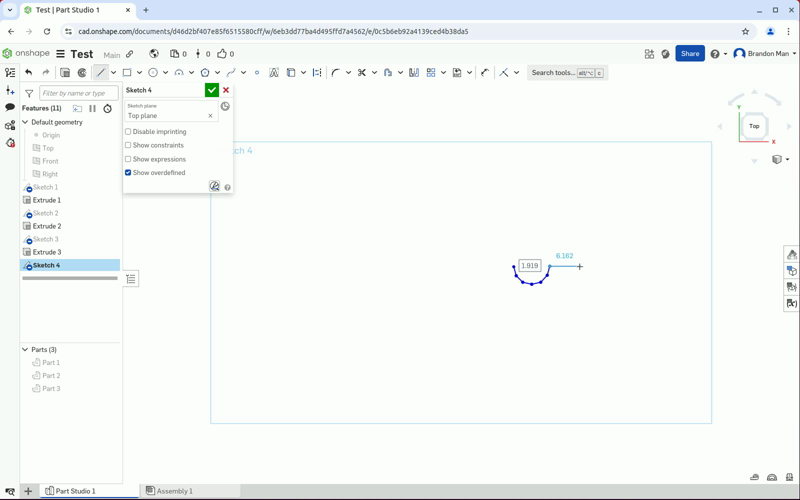
mouse_move(546, 257)
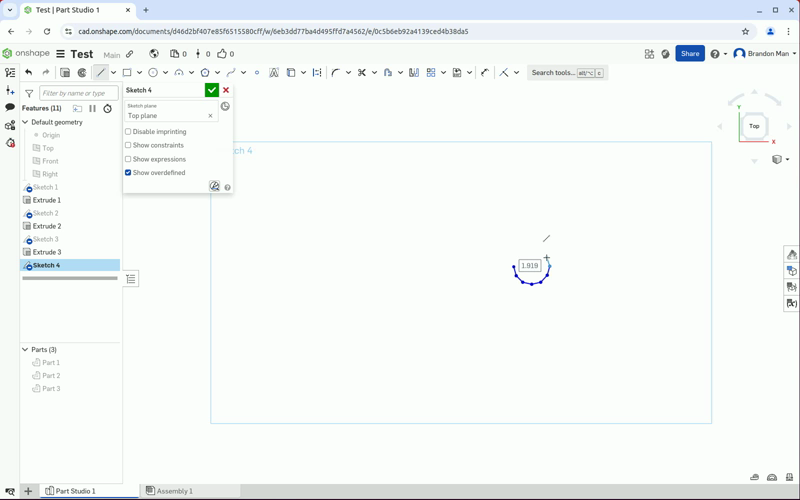
click(546, 257)
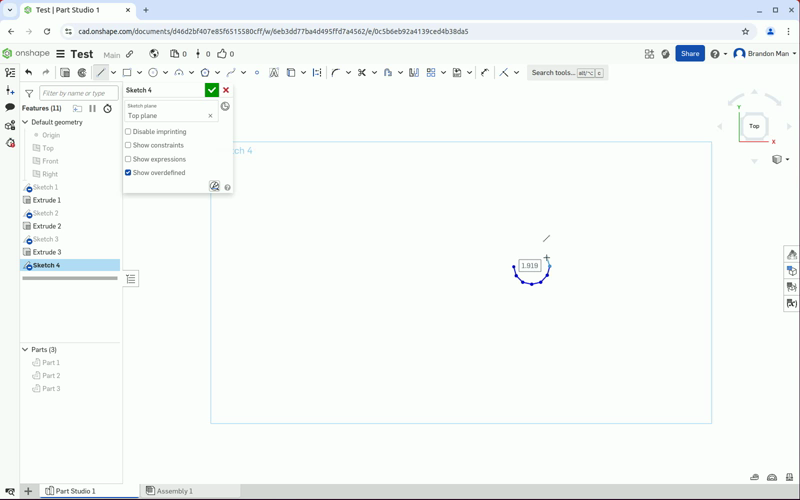
key_up(shift)
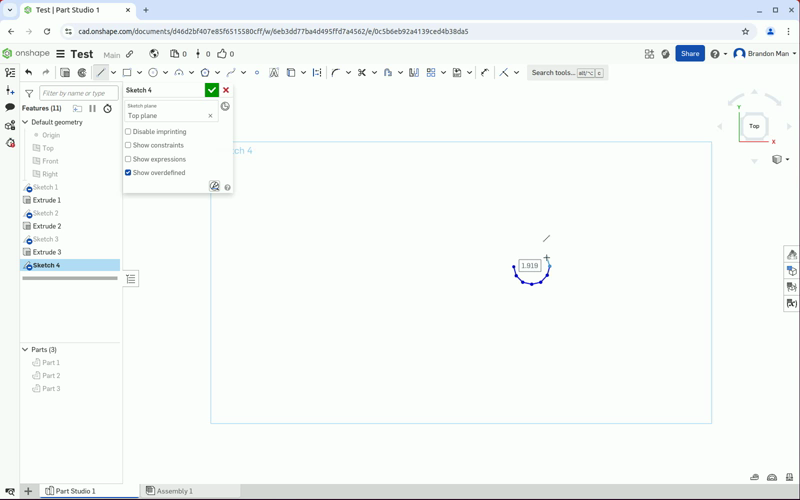
key_down(shift)
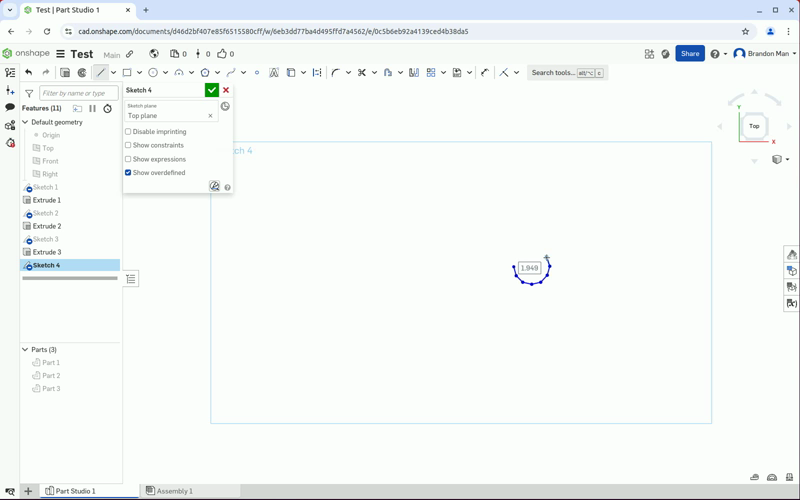
mouse_move(576, 257)
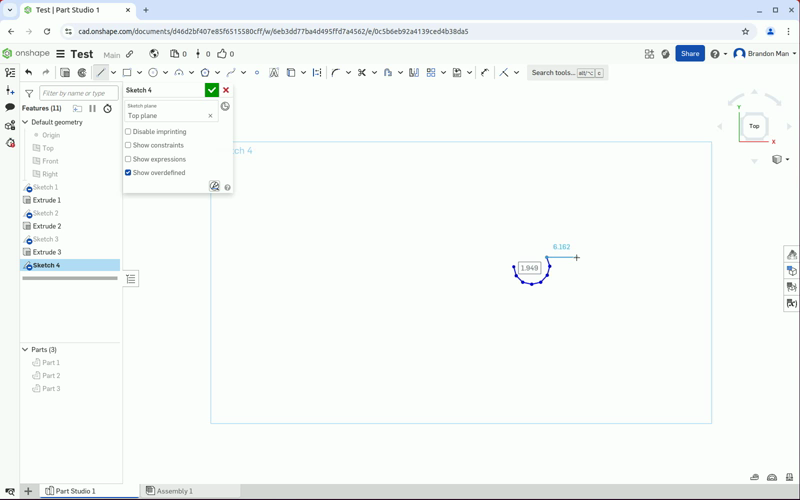
mouse_move(540, 250)
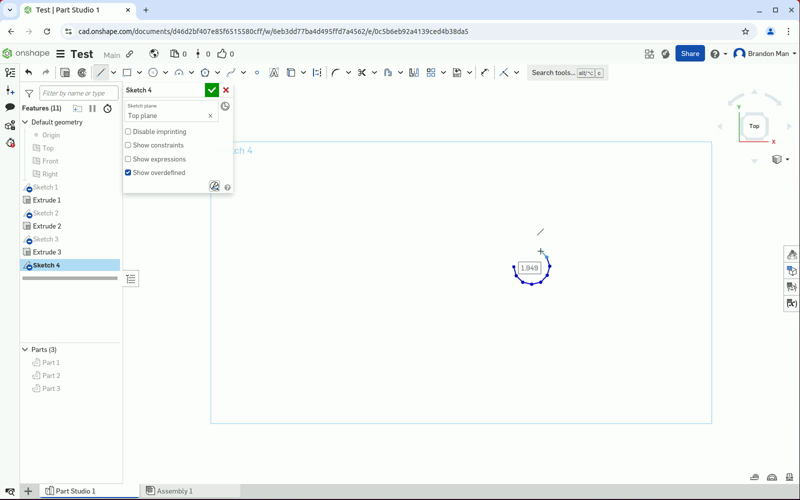
click(540, 250)
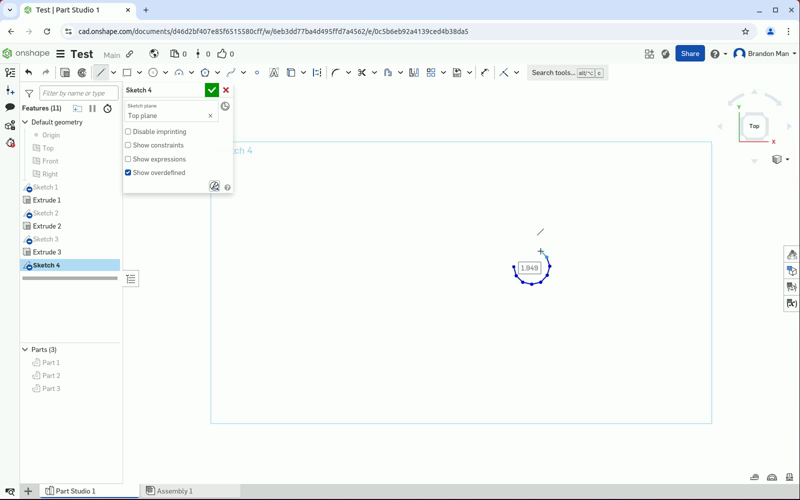
key_up(shift)
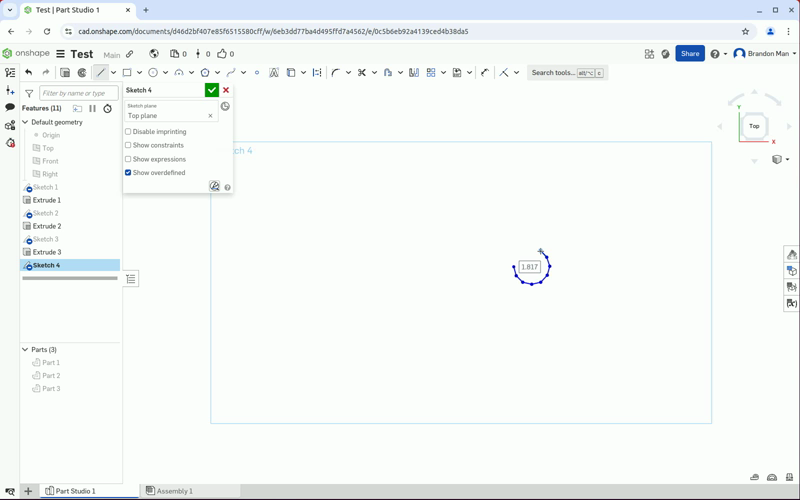
key_down(shift)
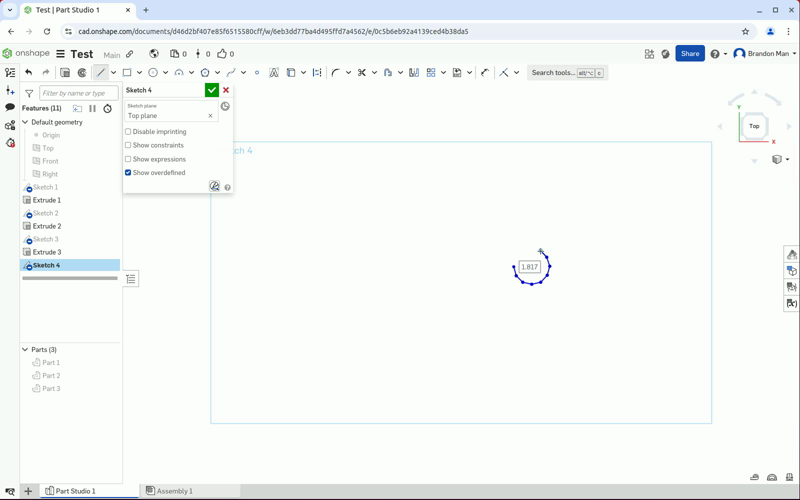
mouse_move(570, 250)
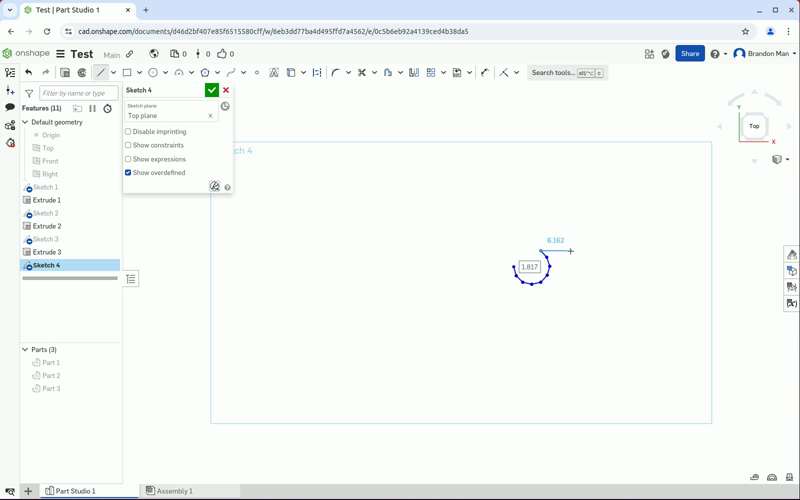
mouse_move(537, 255)
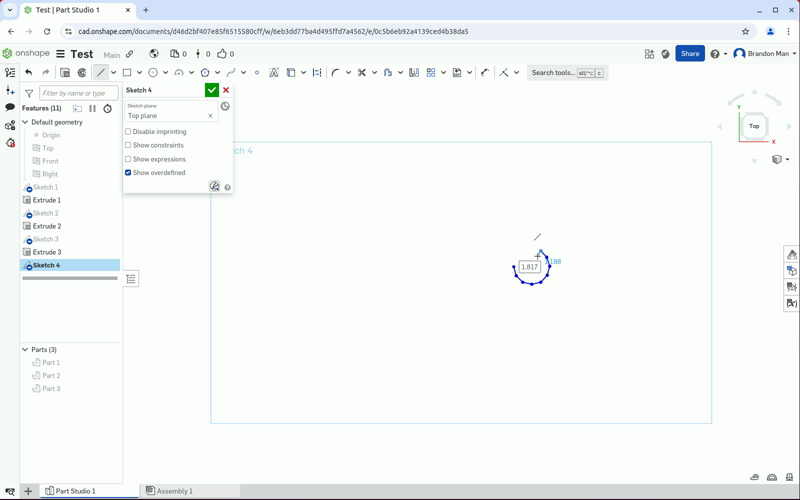
scroll(6)
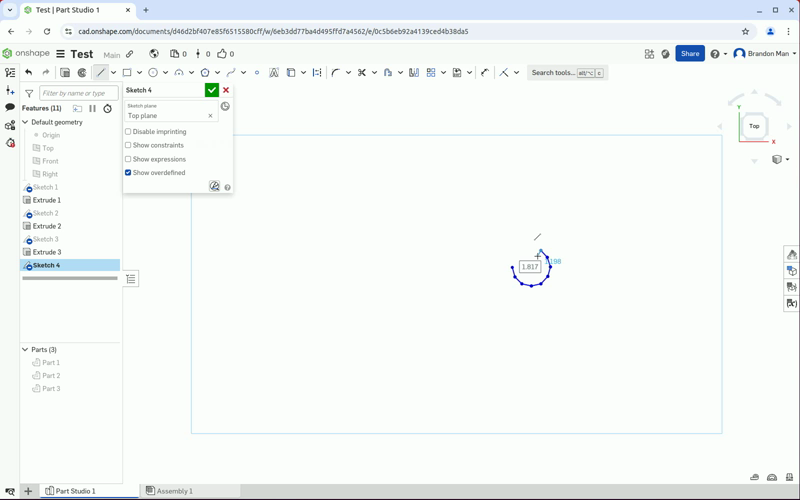
scroll(6)
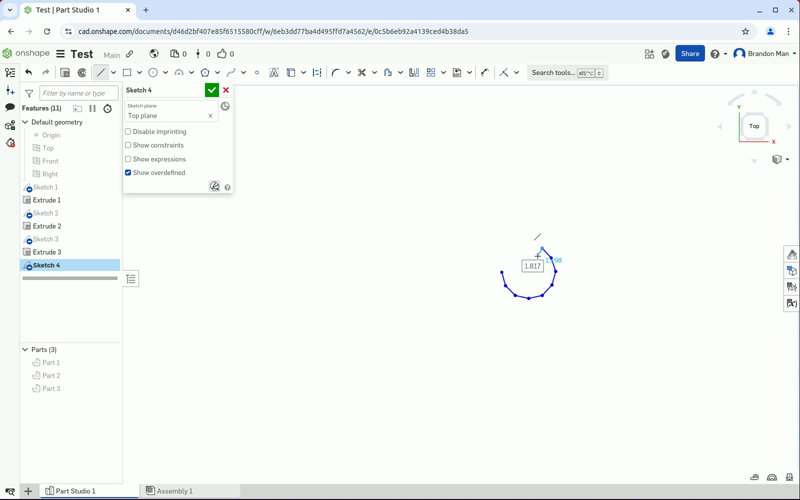
scroll(6)
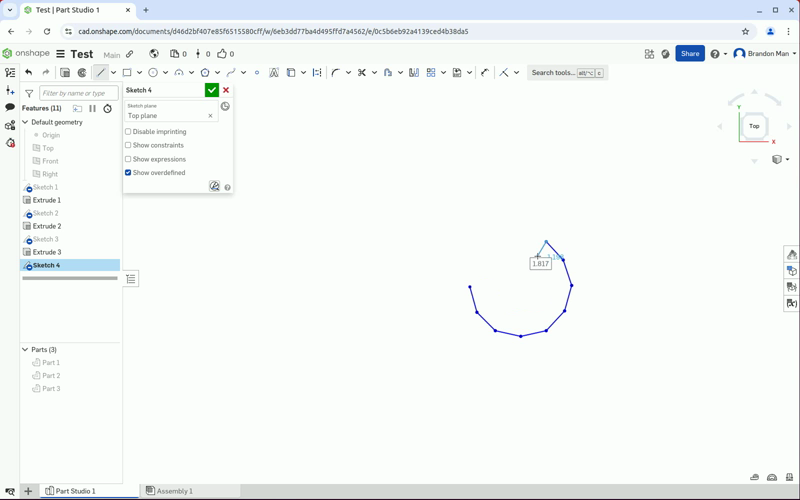
scroll(6)
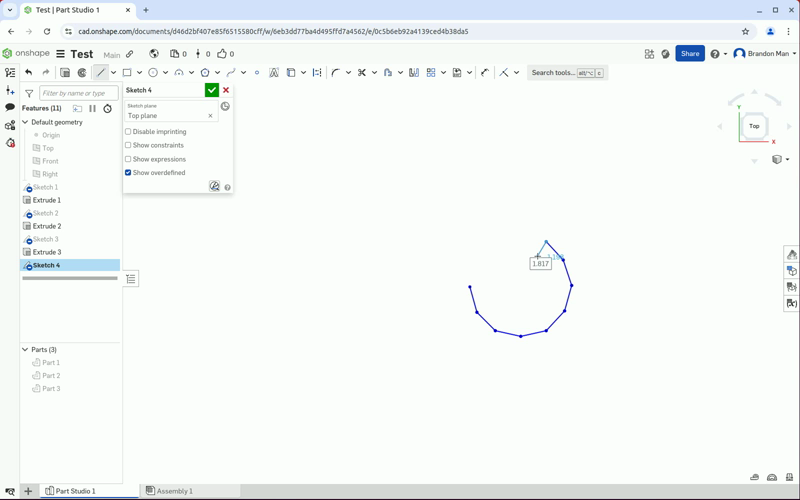
scroll(6)
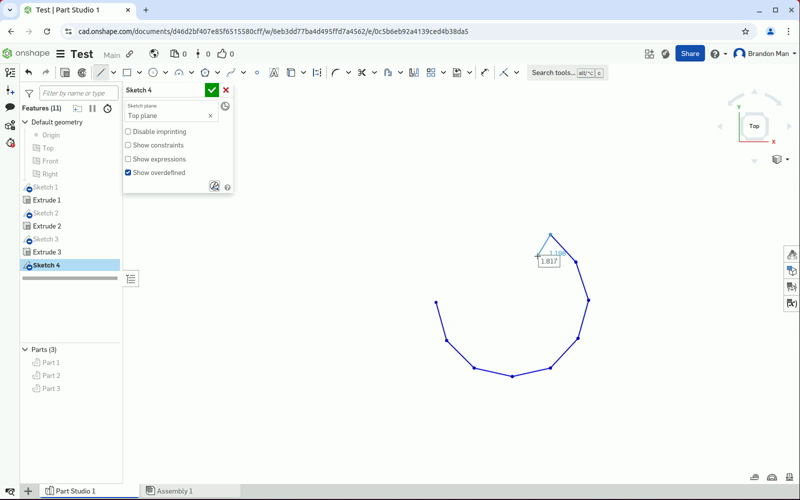
scroll(6)
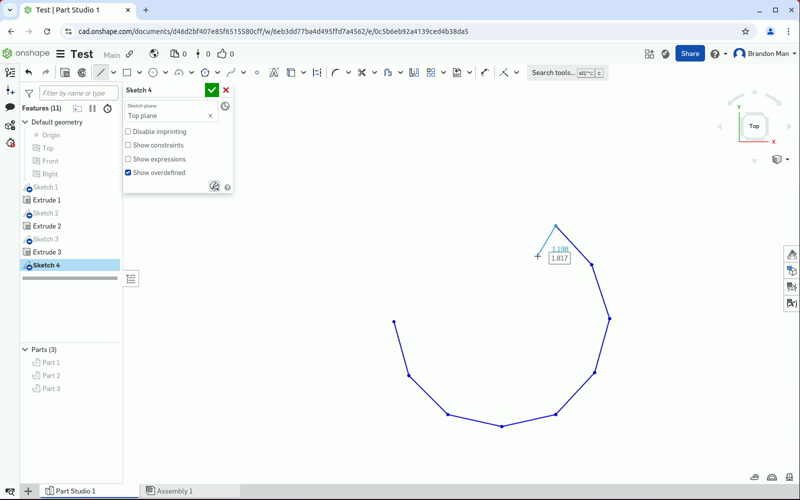
scroll(6)
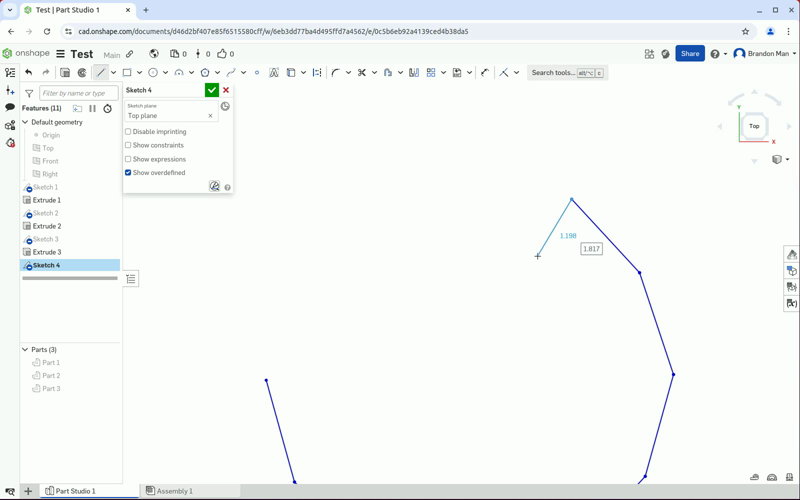
click(537, 255)
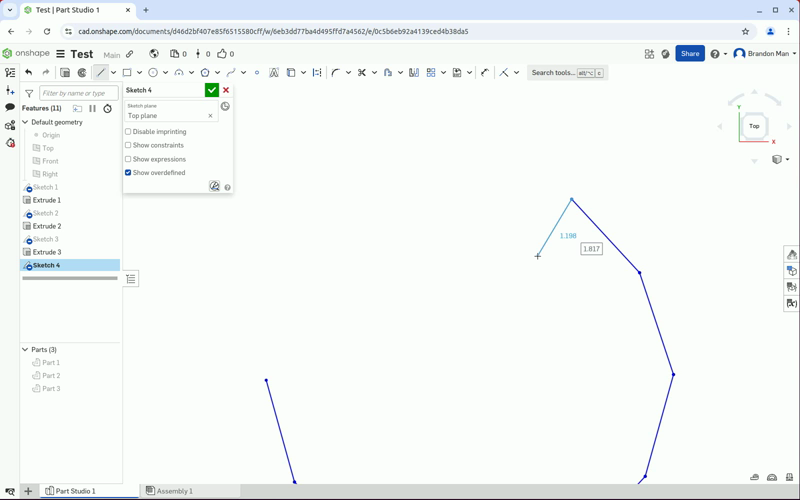
scroll(-6)
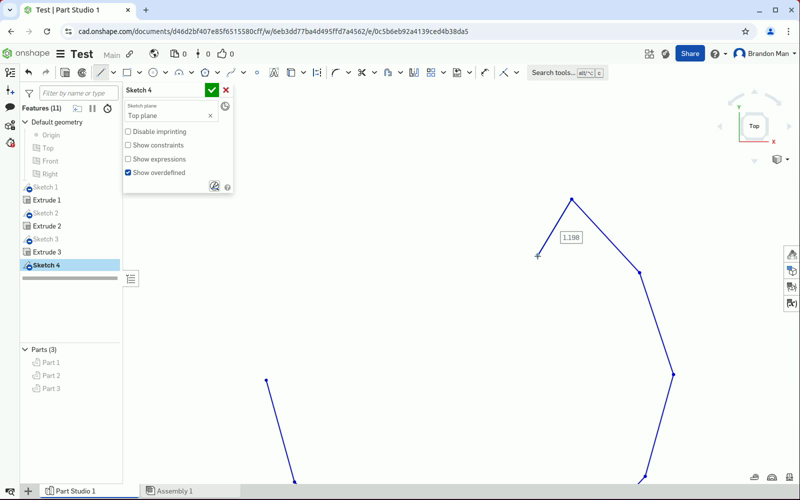
scroll(-6)
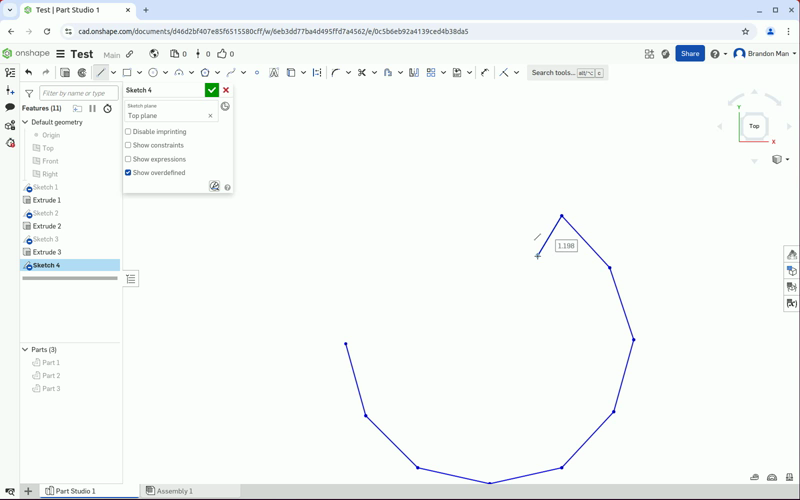
scroll(-6)
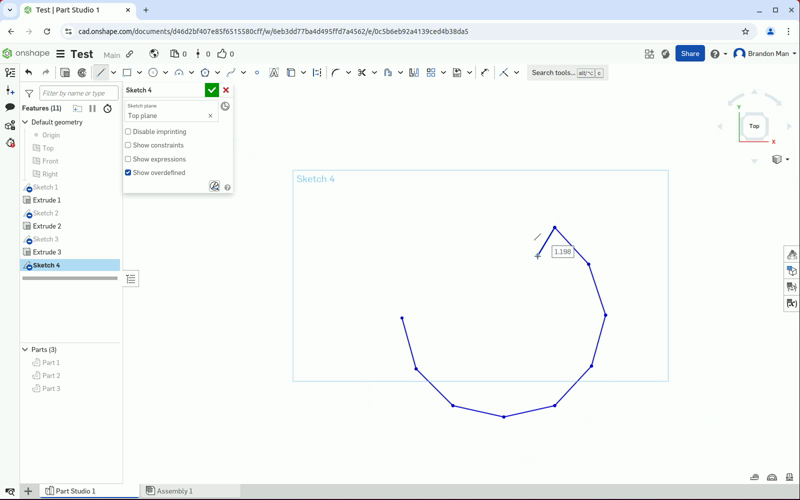
scroll(-6)
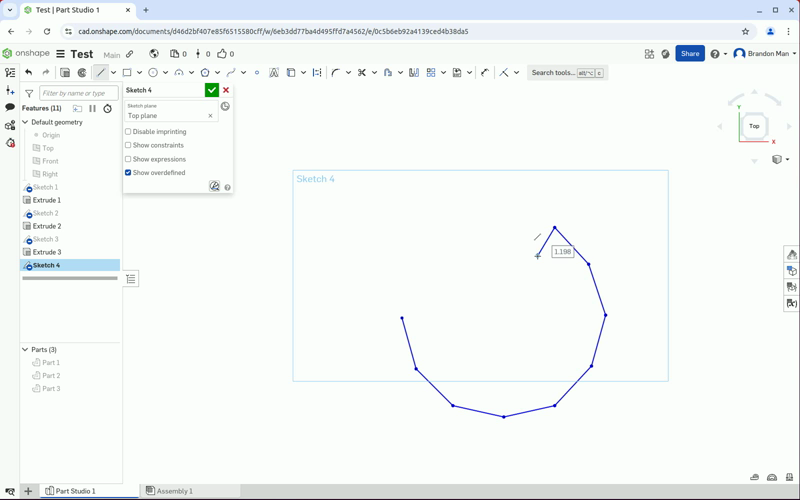
scroll(-6)
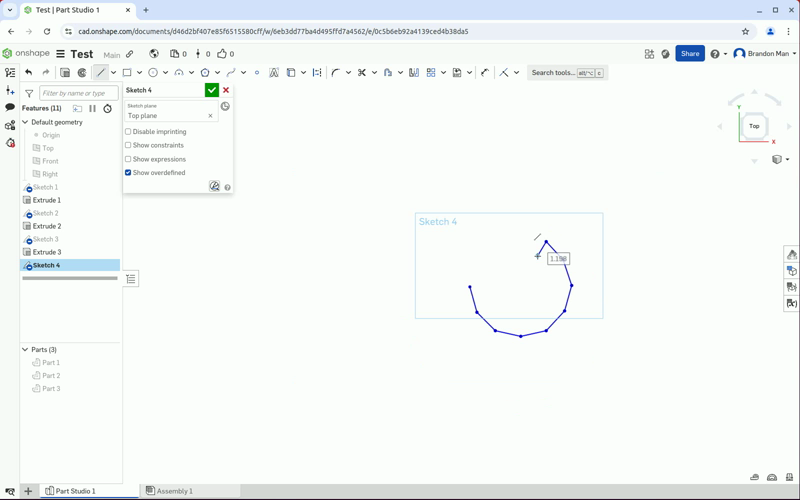
scroll(-6)
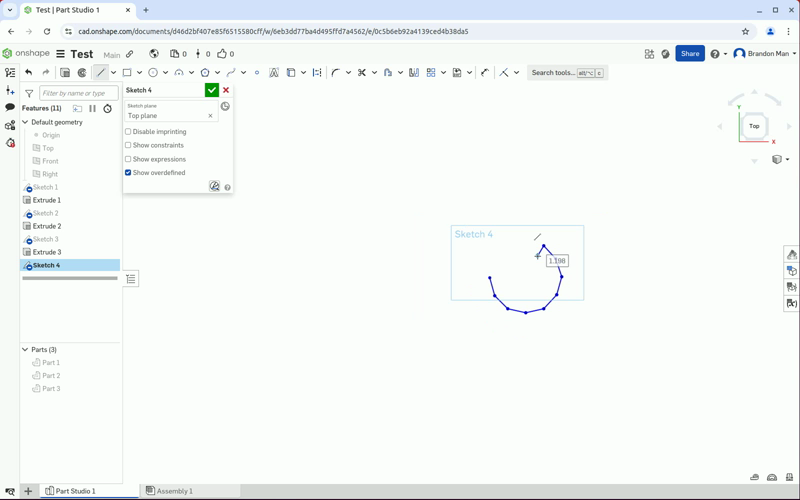
scroll(-6)
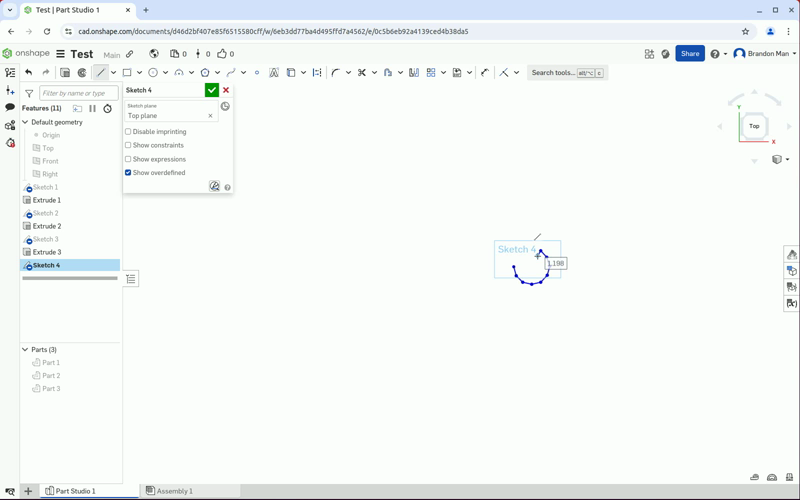
key_up(shift)
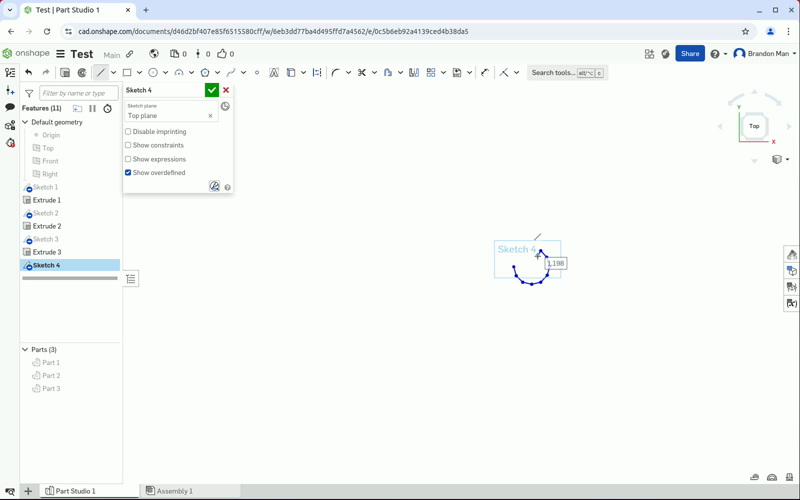
key(esc)
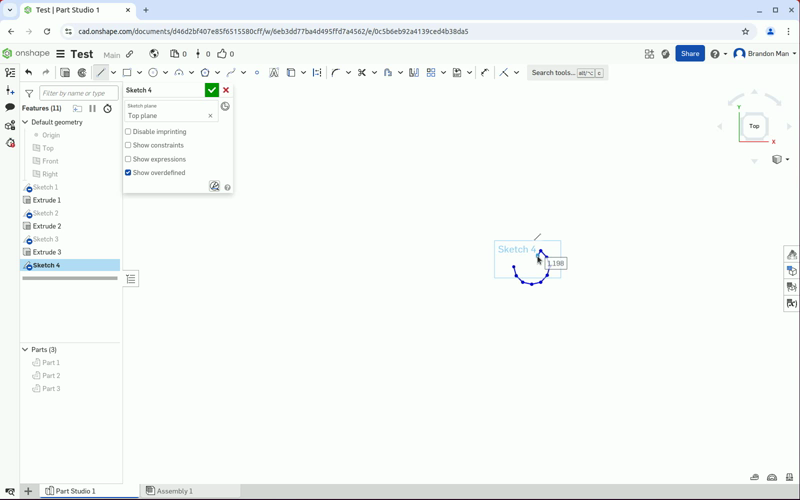
key(a)
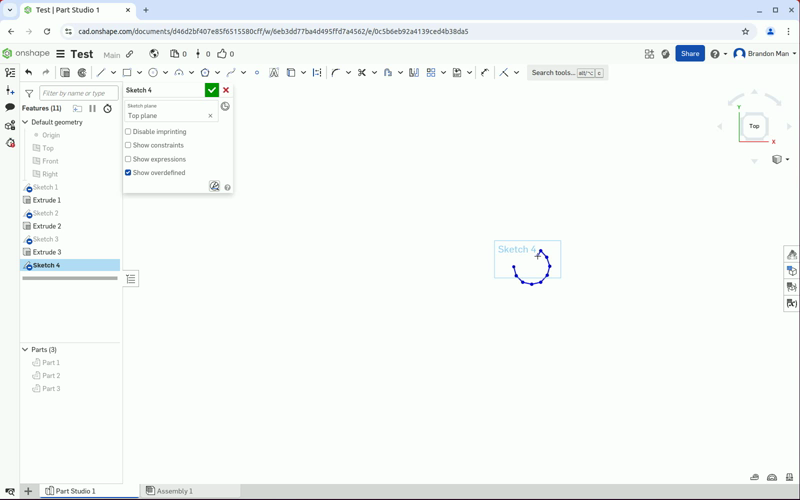
mouse_move(537, 255)
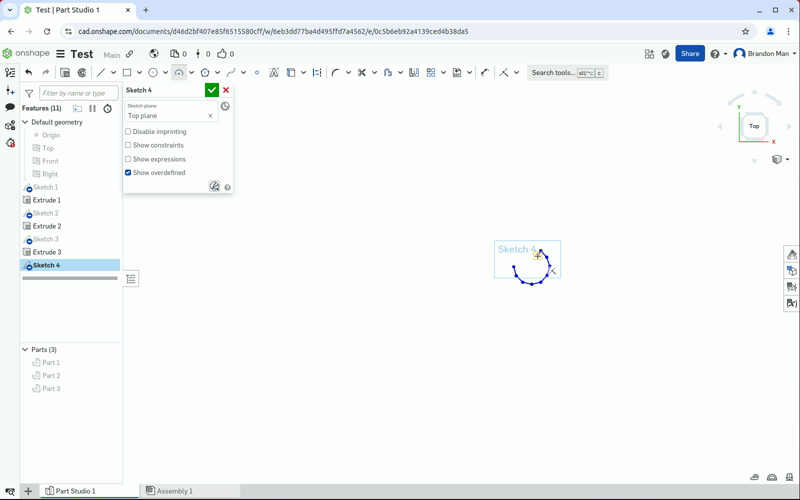
click(537, 255)
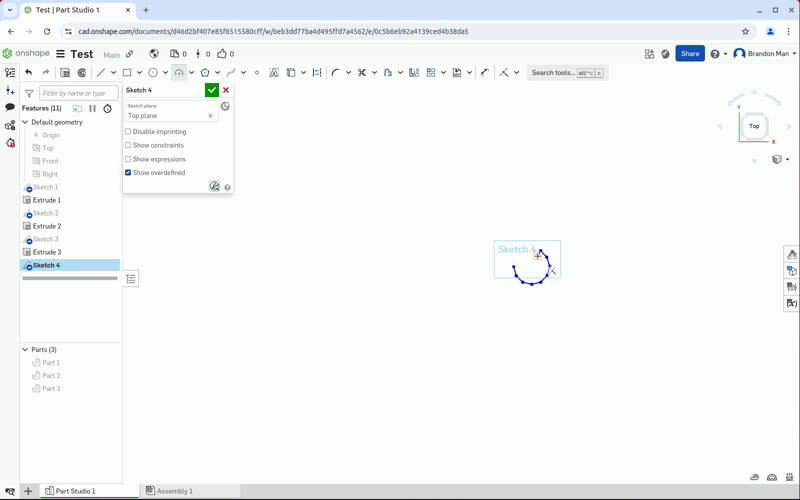
key_down(shift)
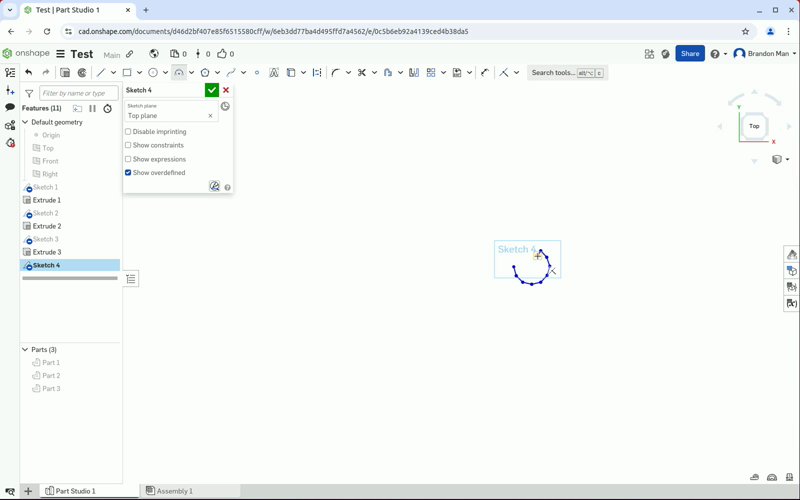
mouse_move(531, 254)
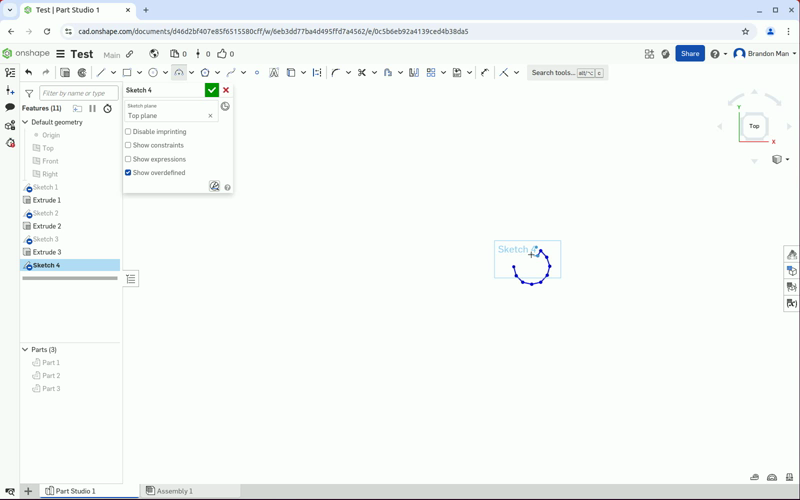
scroll(6)
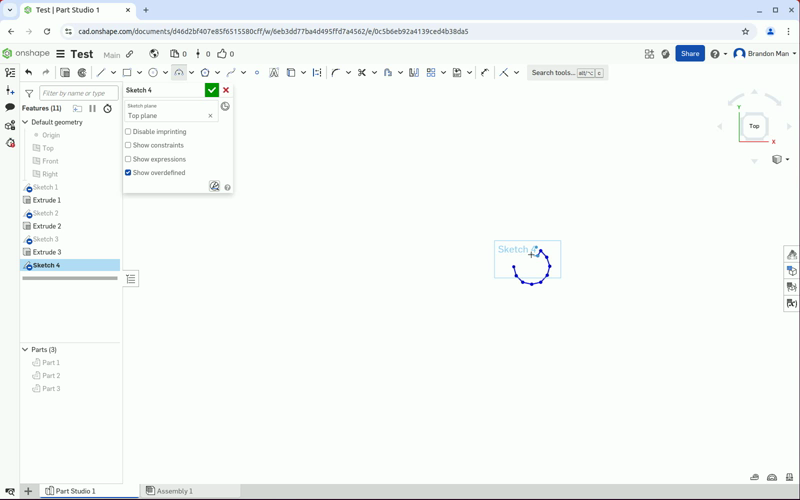
scroll(6)
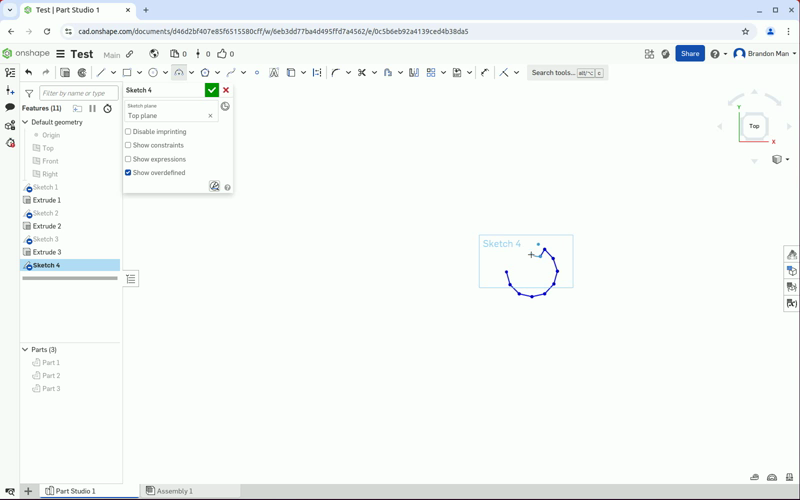
scroll(6)
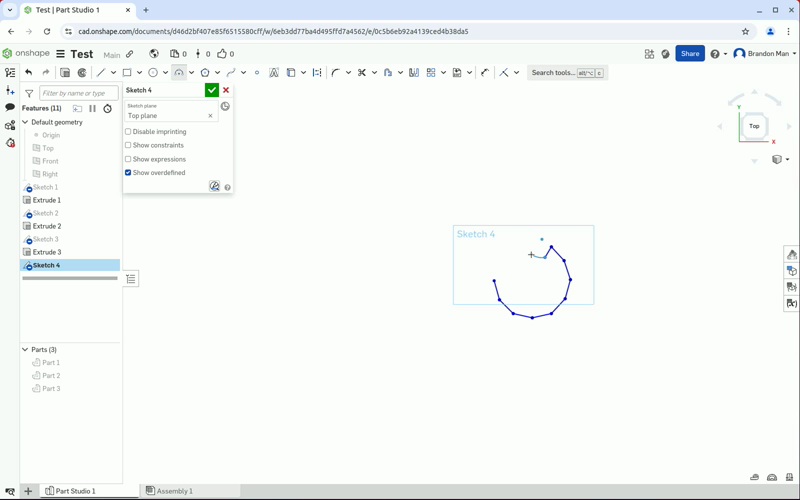
scroll(6)
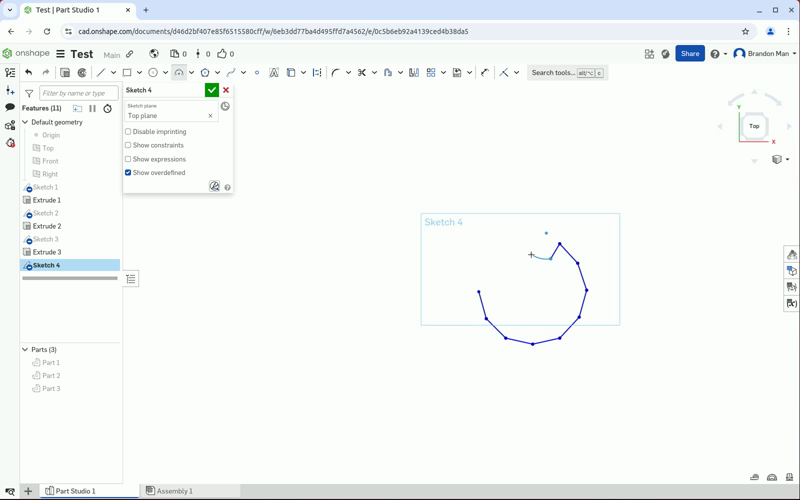
scroll(6)
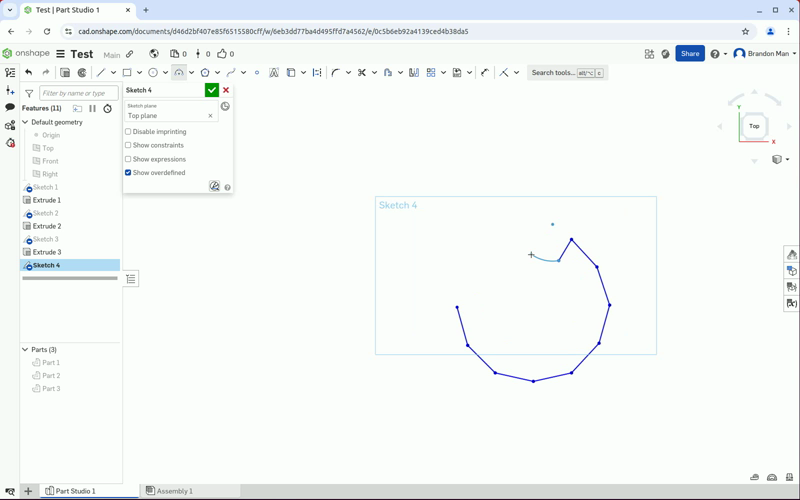
scroll(6)
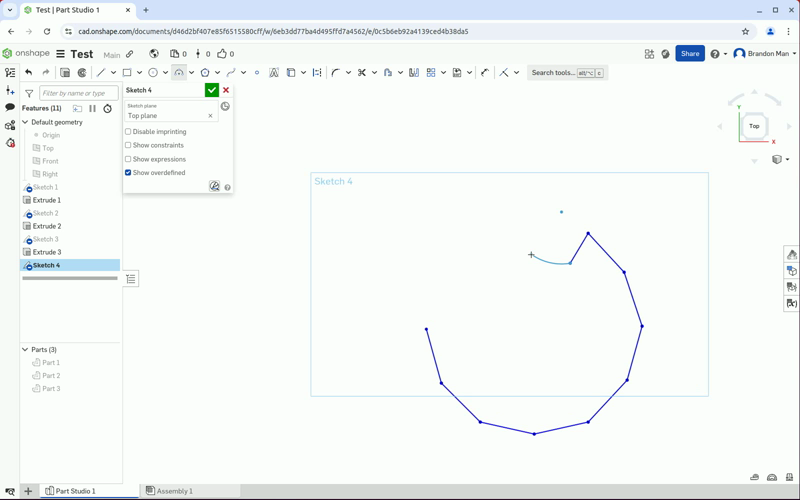
scroll(6)
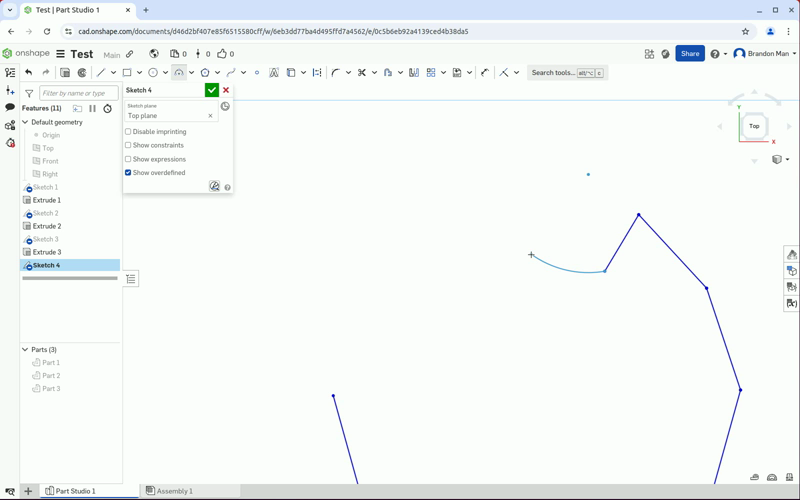
click(531, 254)
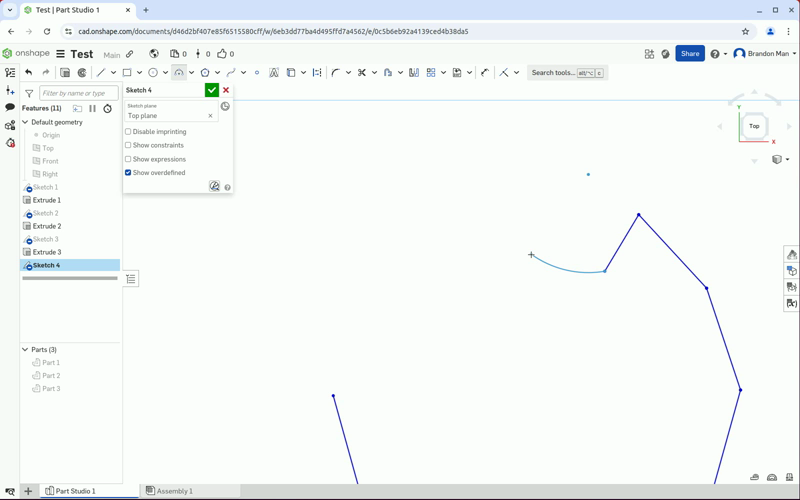
scroll(-6)
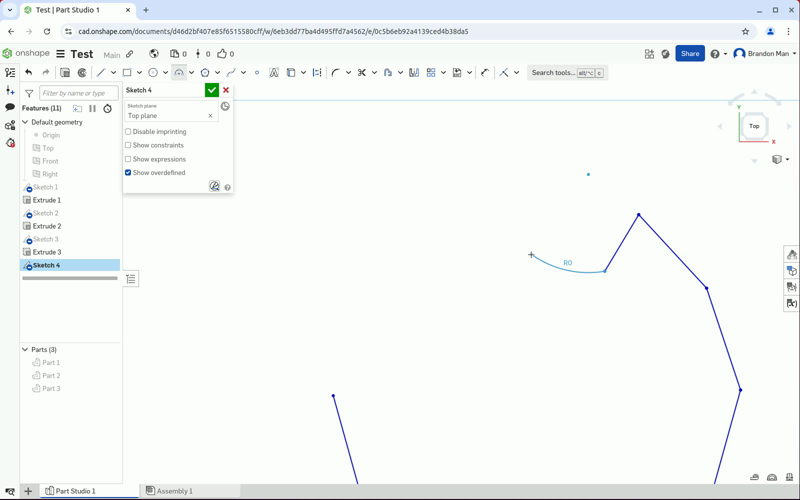
scroll(-6)
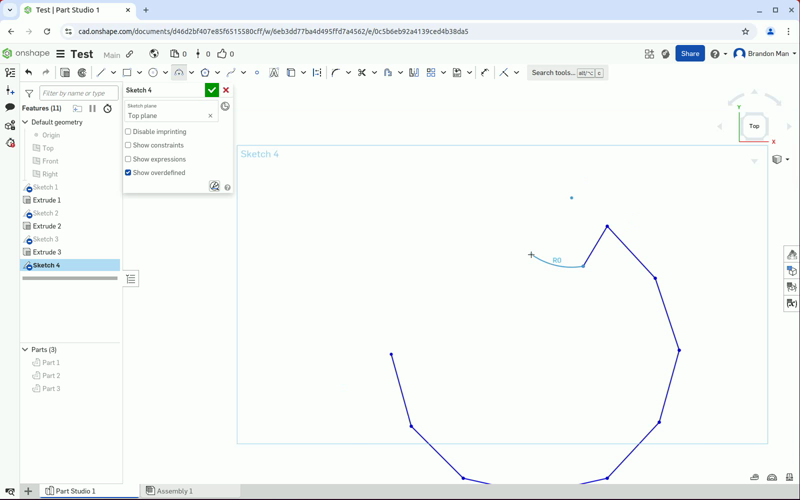
scroll(-6)
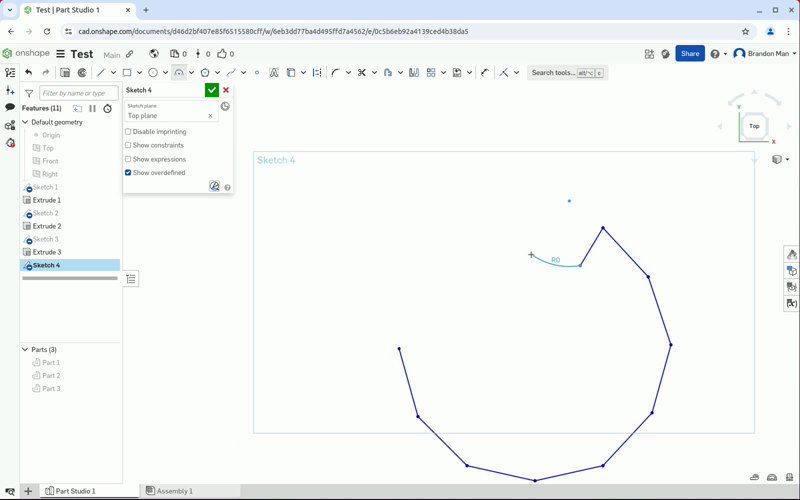
scroll(-6)
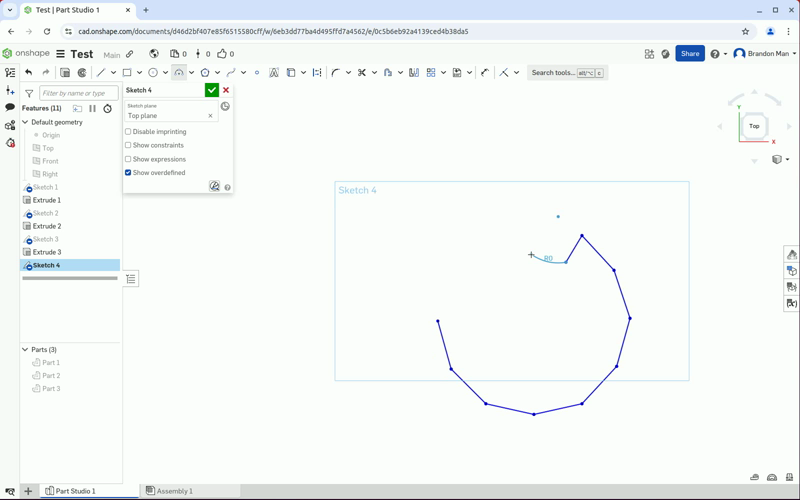
scroll(-6)
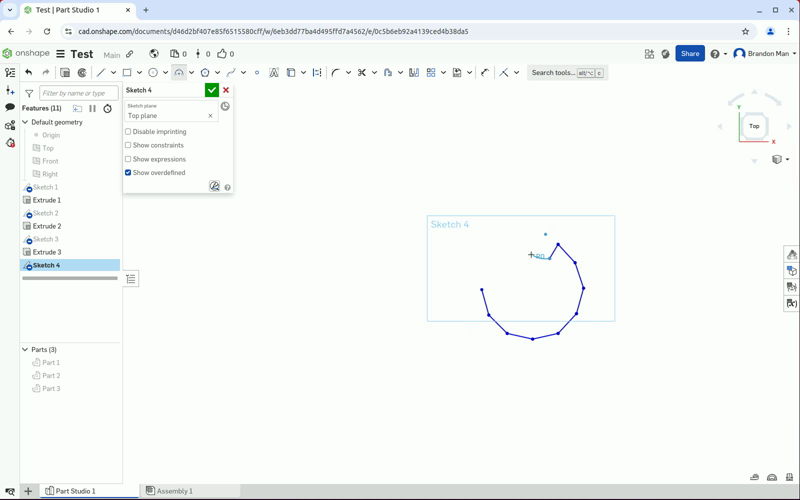
scroll(-6)
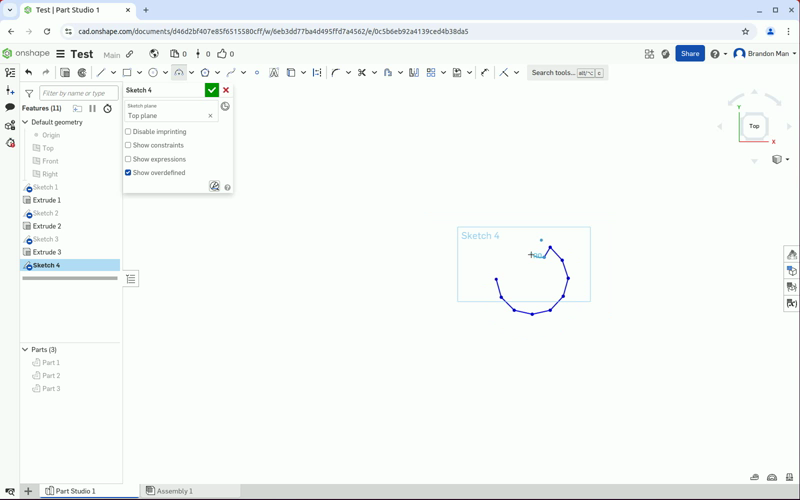
scroll(-6)
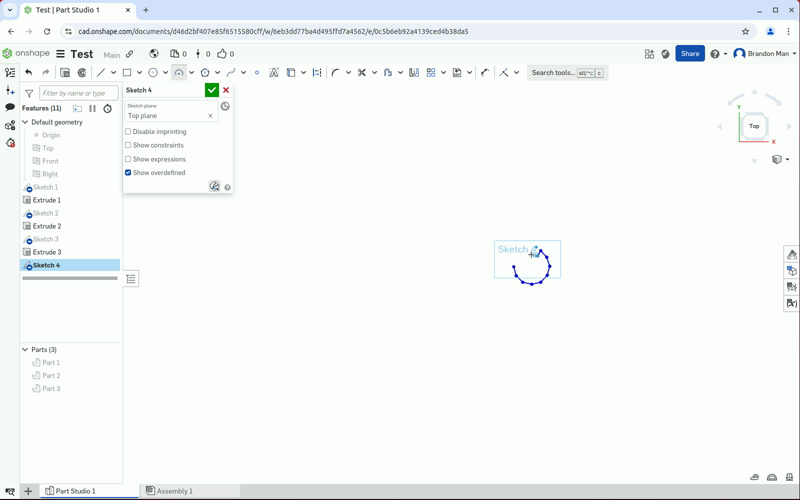
mouse_move(528, 279)
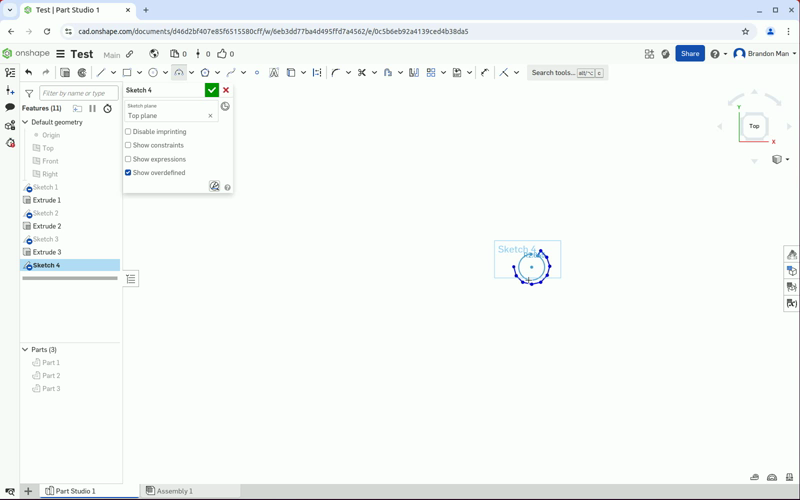
scroll(6)
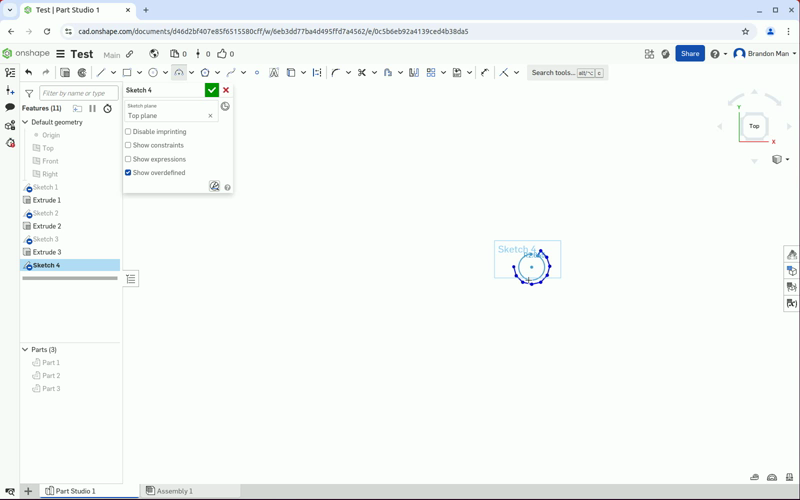
scroll(6)
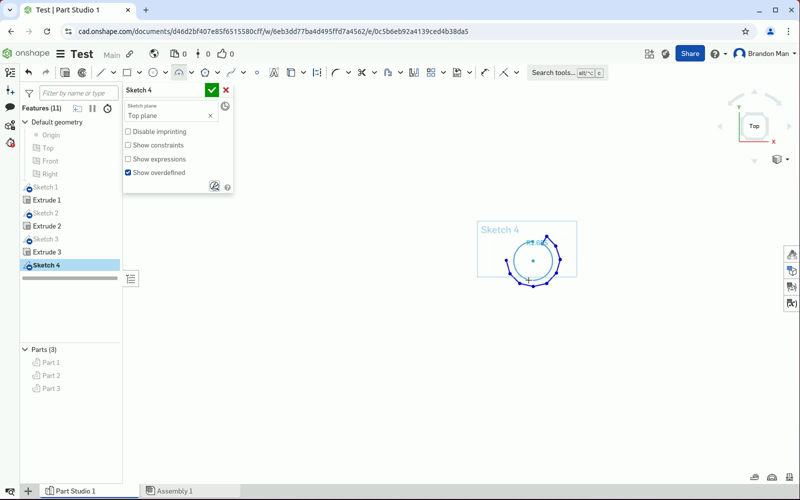
scroll(6)
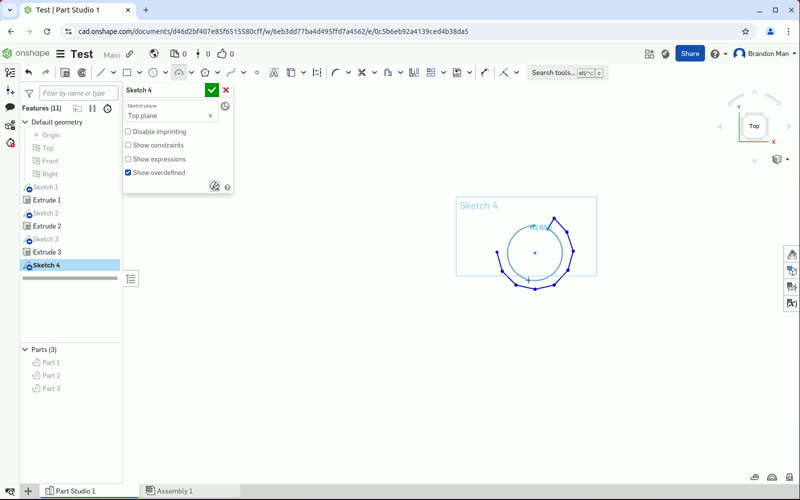
scroll(6)
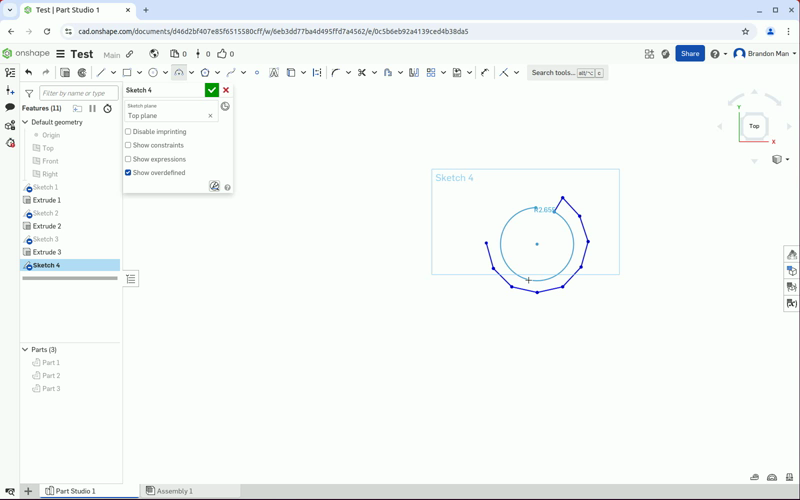
scroll(6)
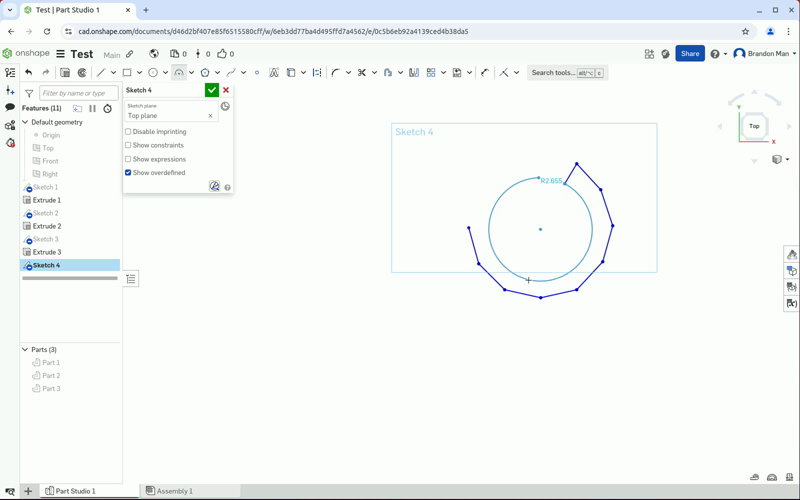
scroll(6)
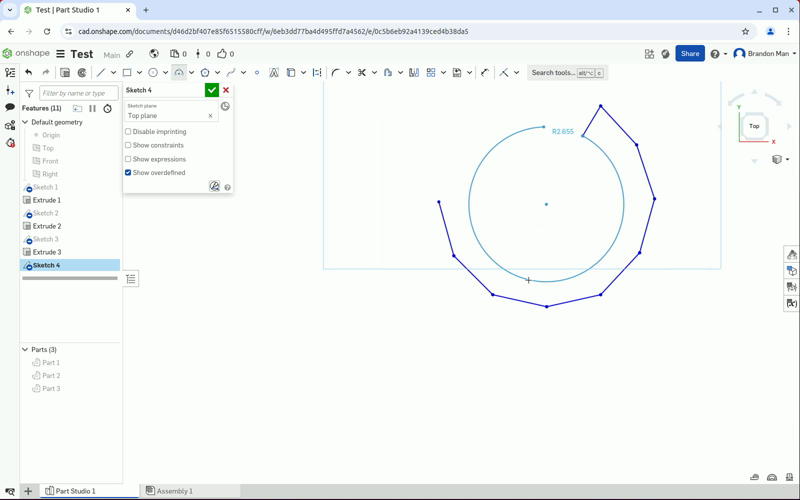
scroll(6)
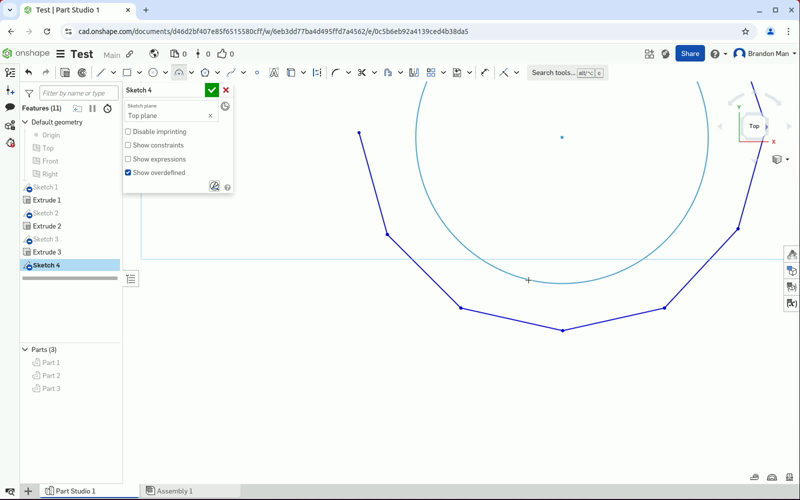
click(528, 279)
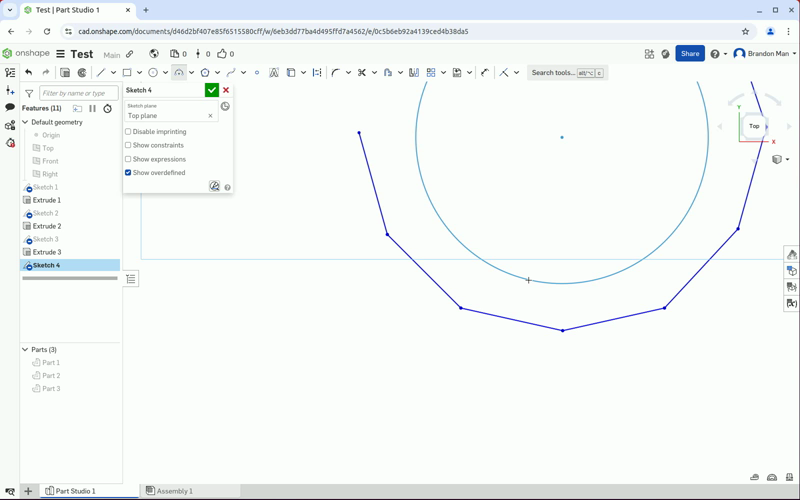
scroll(-6)
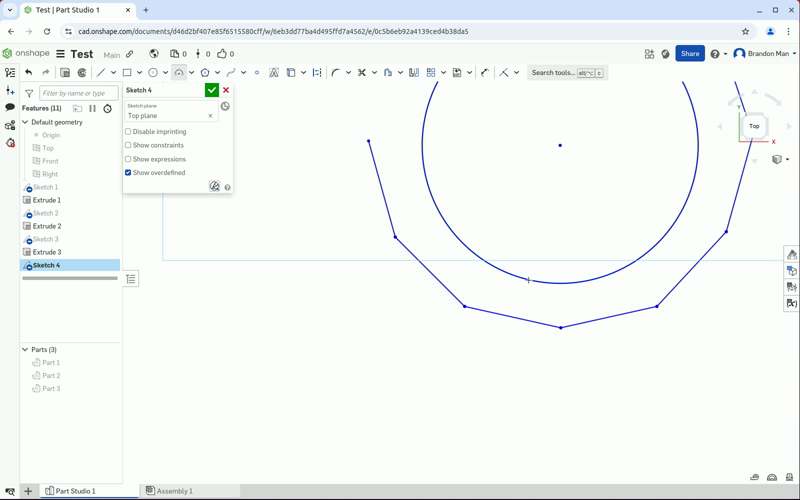
scroll(-6)
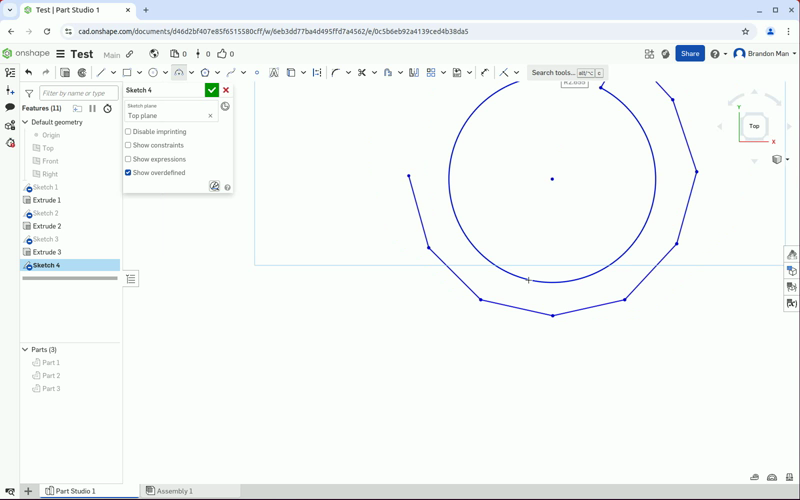
scroll(-6)
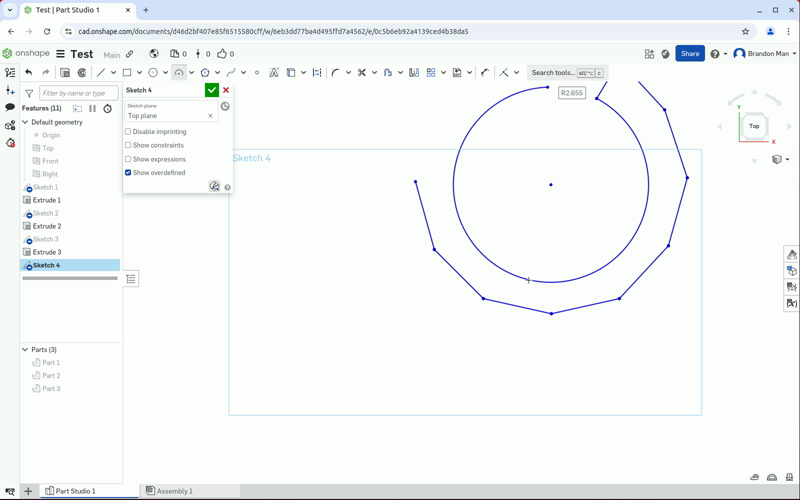
scroll(-6)
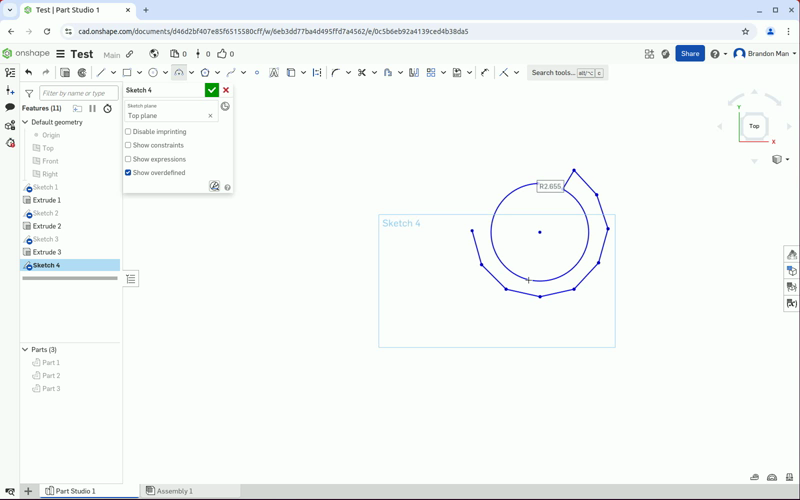
scroll(-6)
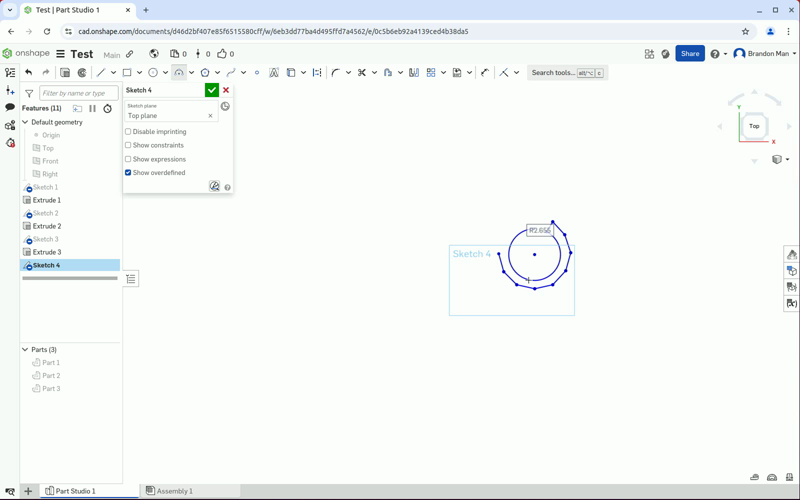
scroll(-6)
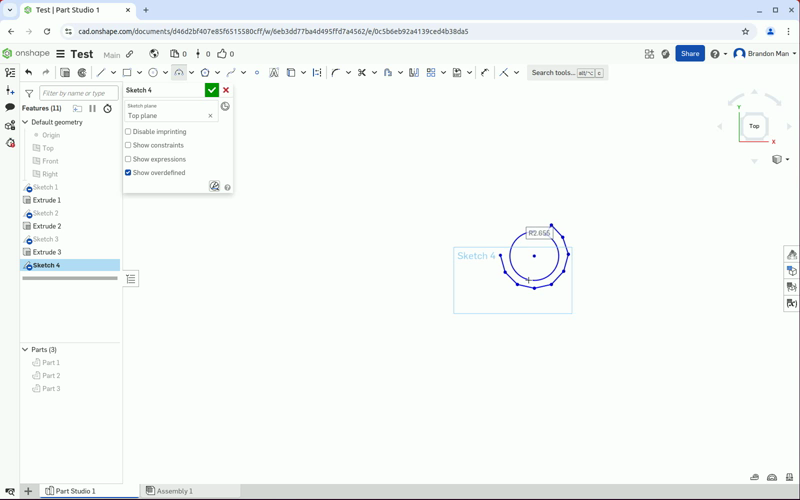
scroll(-6)
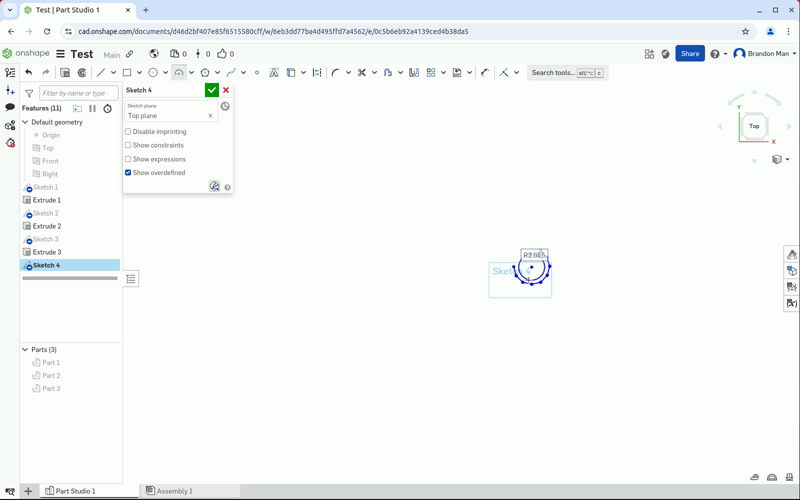
key_up(shift)
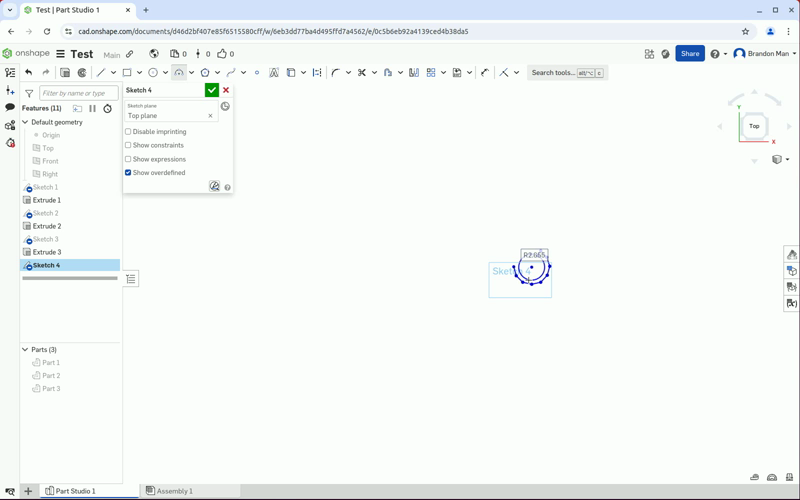
key(esc)
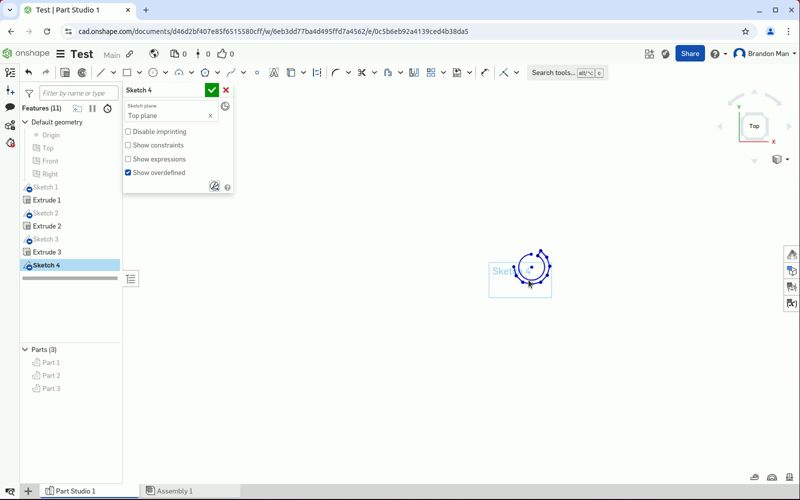
key(l)
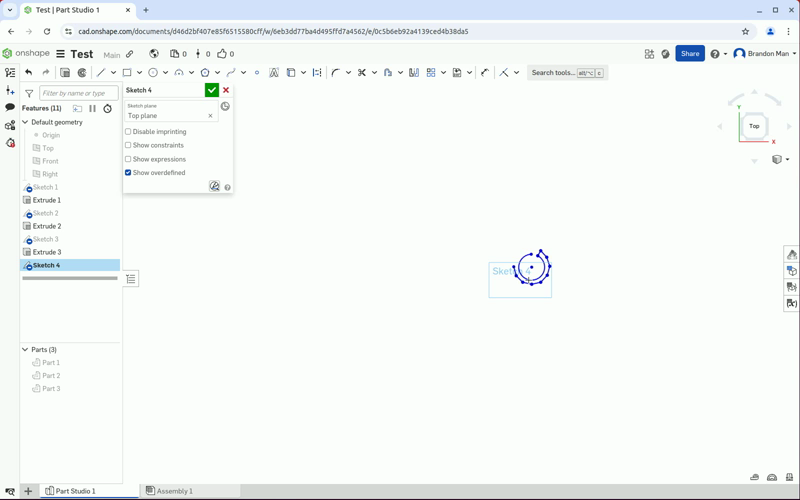
mouse_move(531, 254)
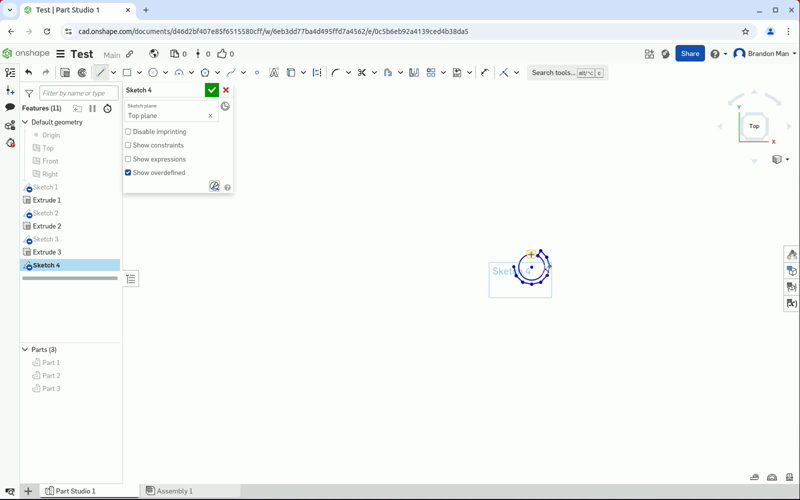
click(531, 254)
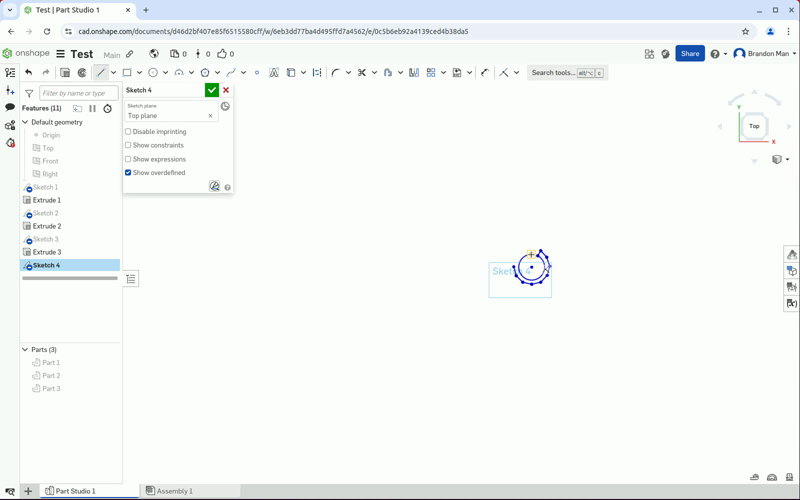
key_down(shift)
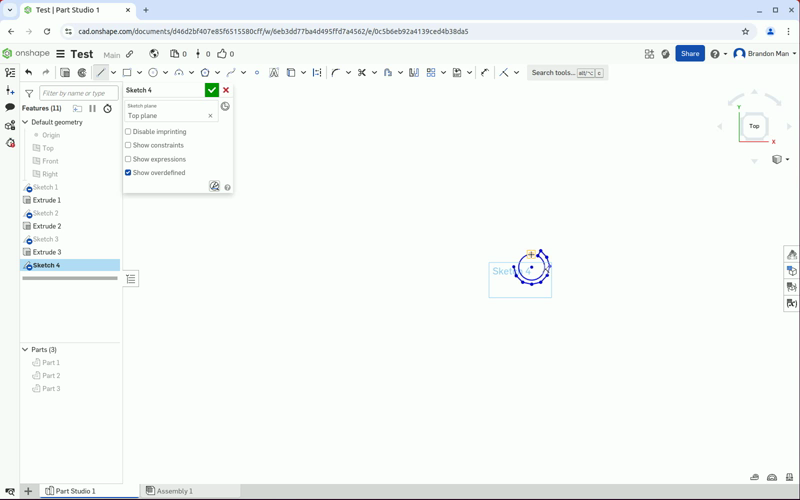
mouse_move(561, 254)
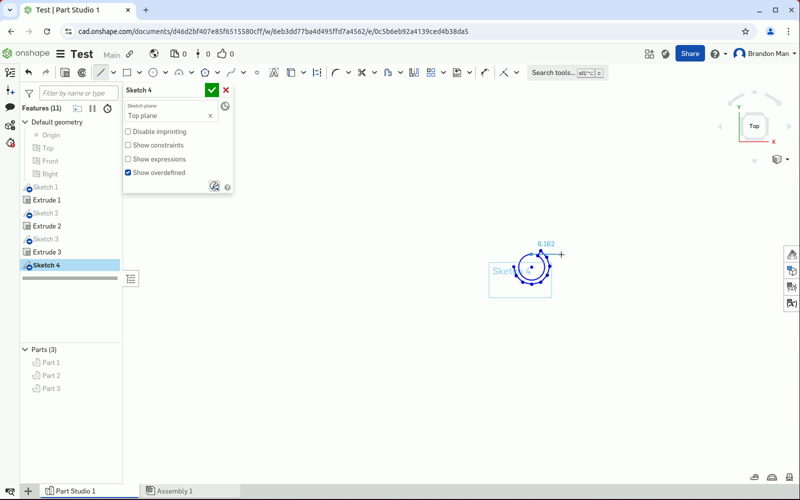
mouse_move(531, 248)
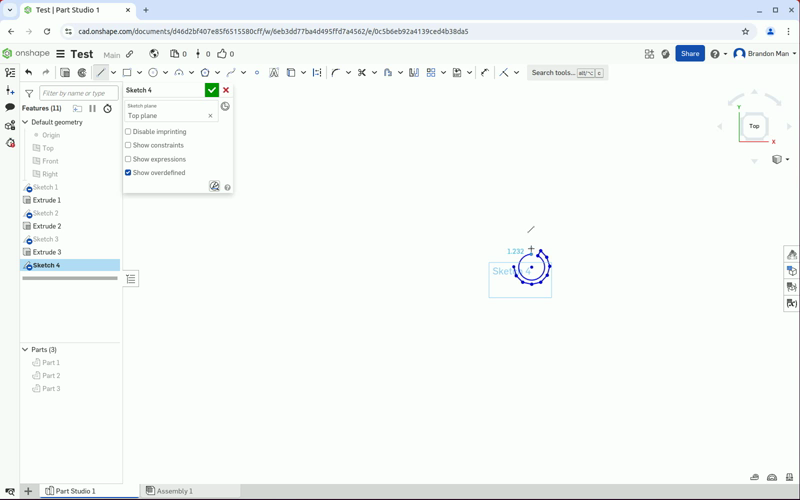
scroll(6)
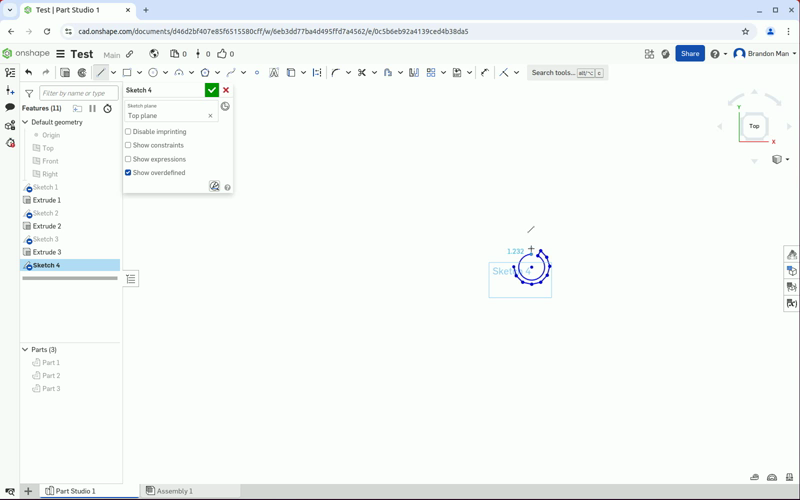
scroll(6)
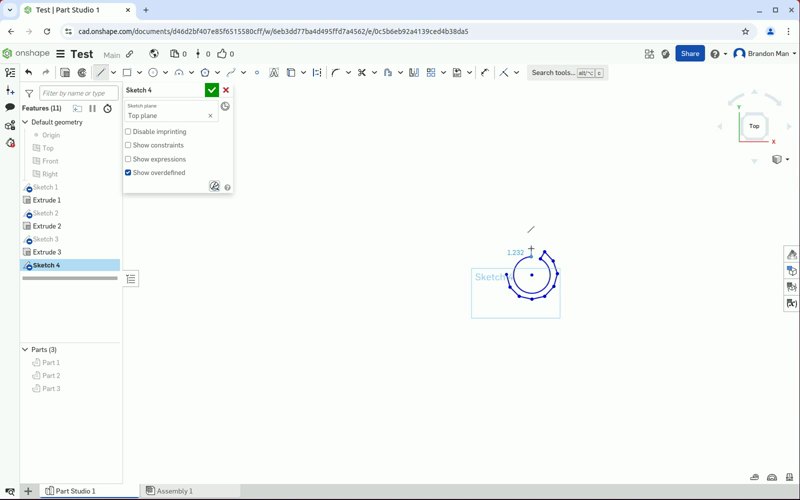
scroll(6)
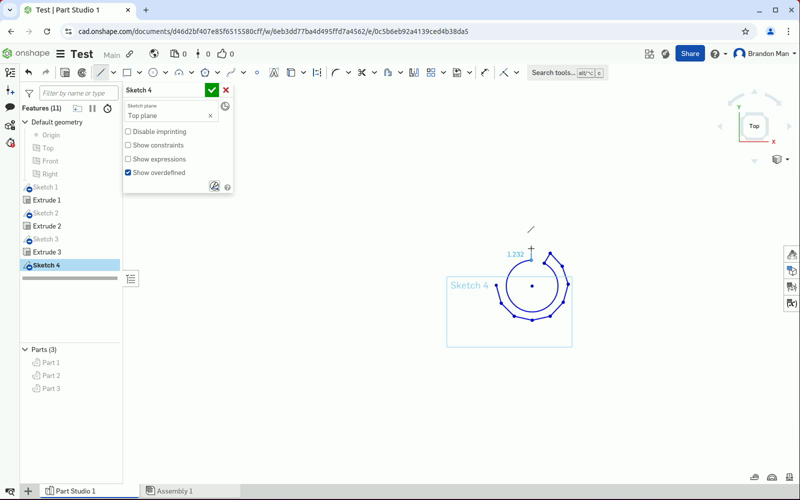
scroll(6)
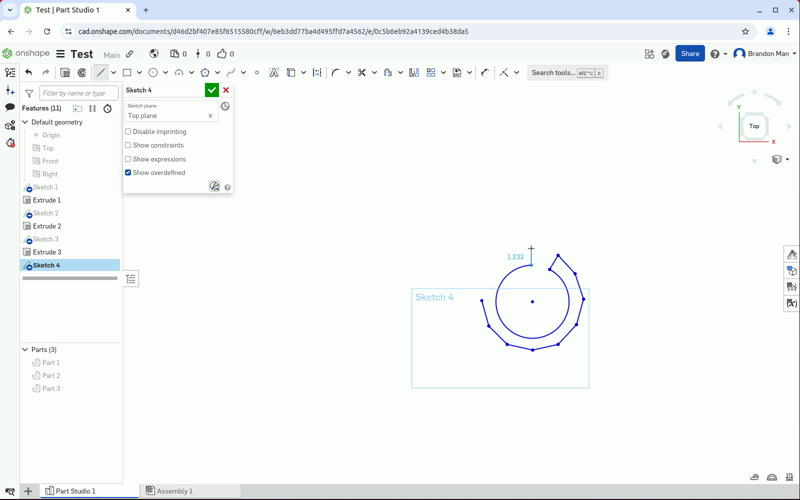
scroll(6)
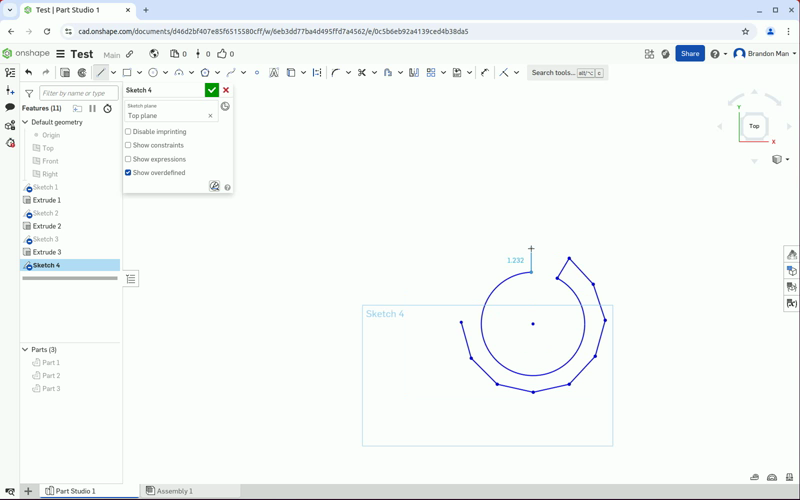
scroll(6)
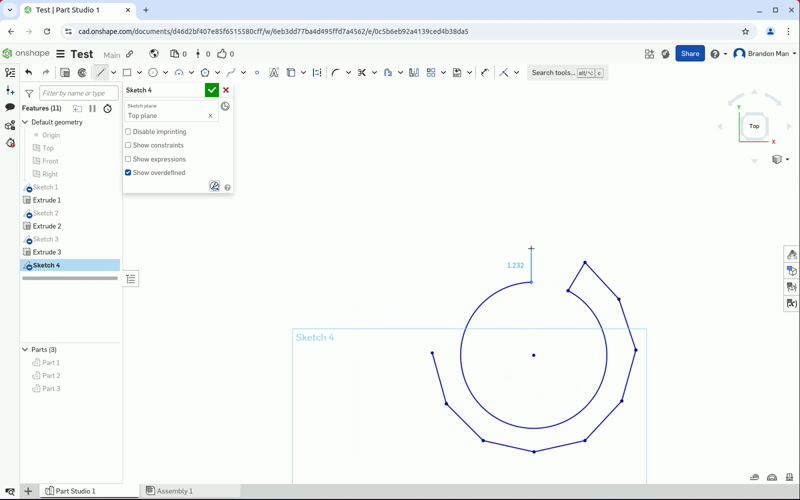
scroll(6)
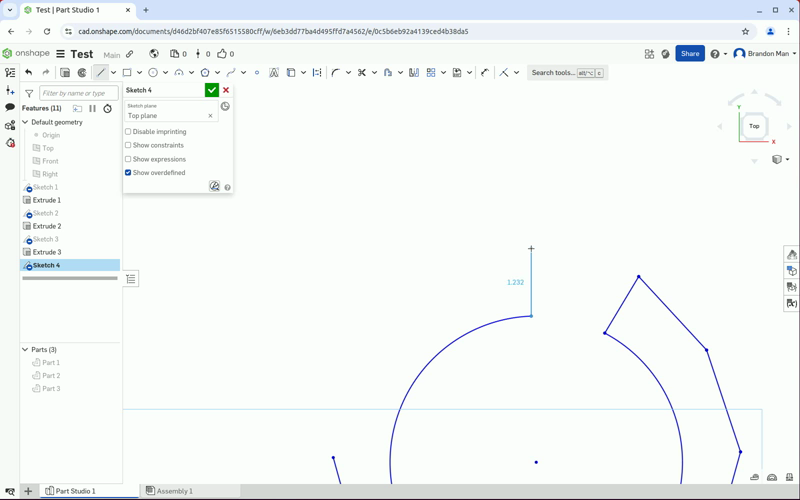
click(531, 248)
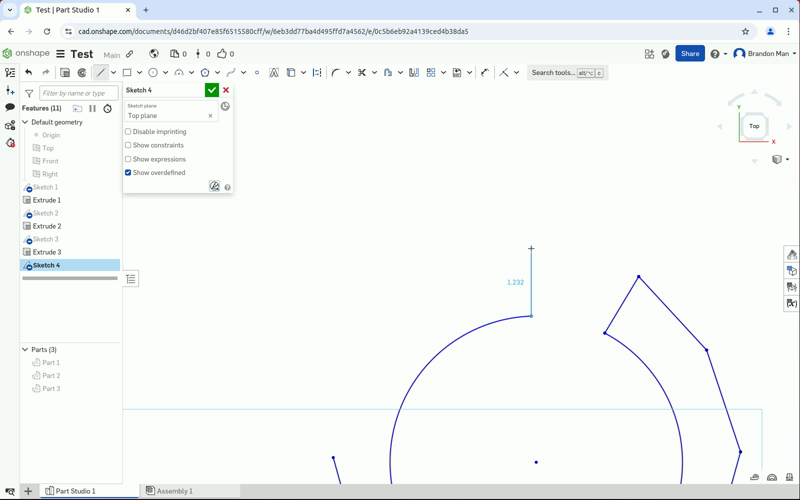
scroll(-6)
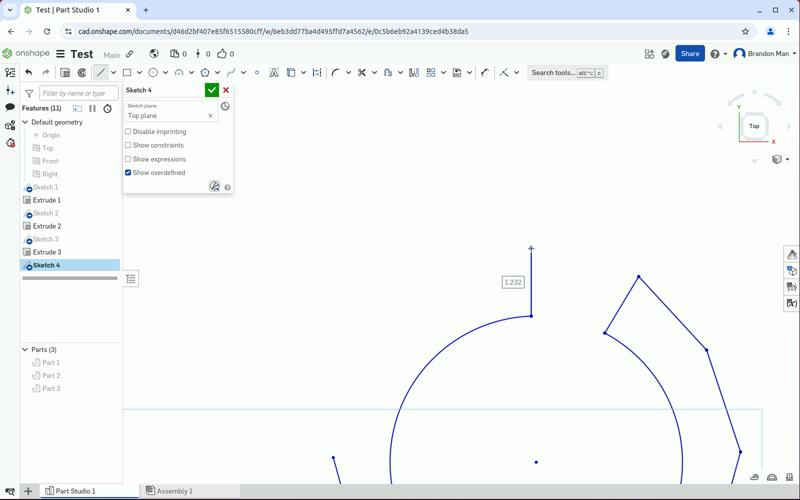
scroll(-6)
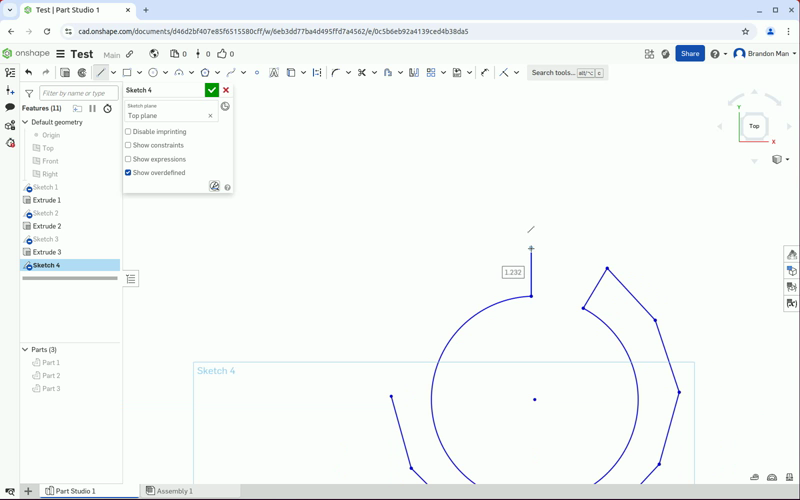
scroll(-6)
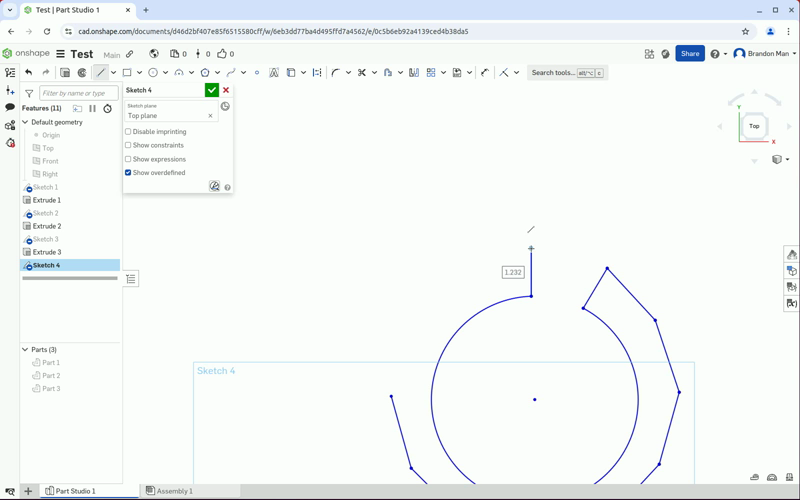
scroll(-6)
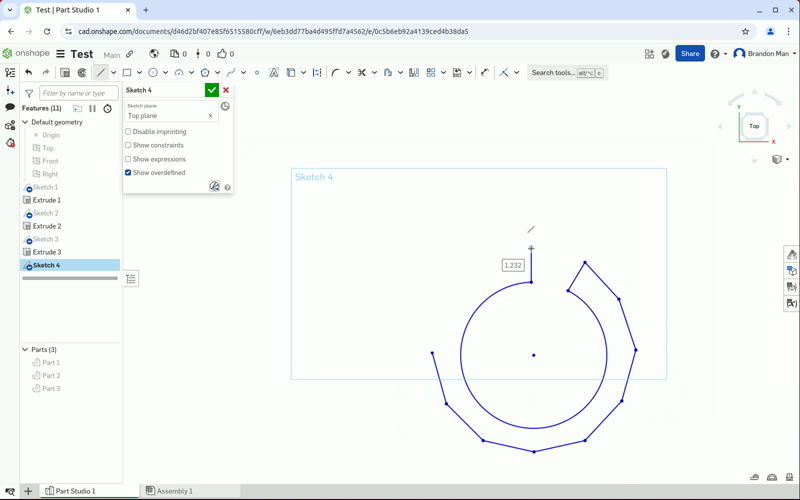
scroll(-6)
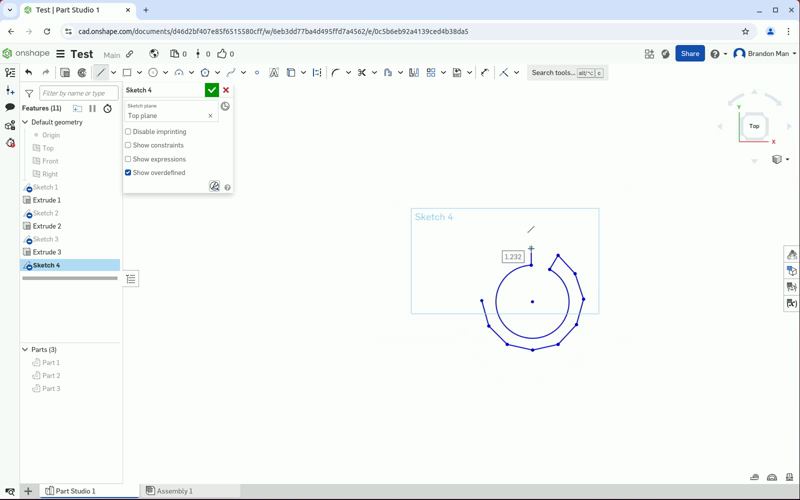
scroll(-6)
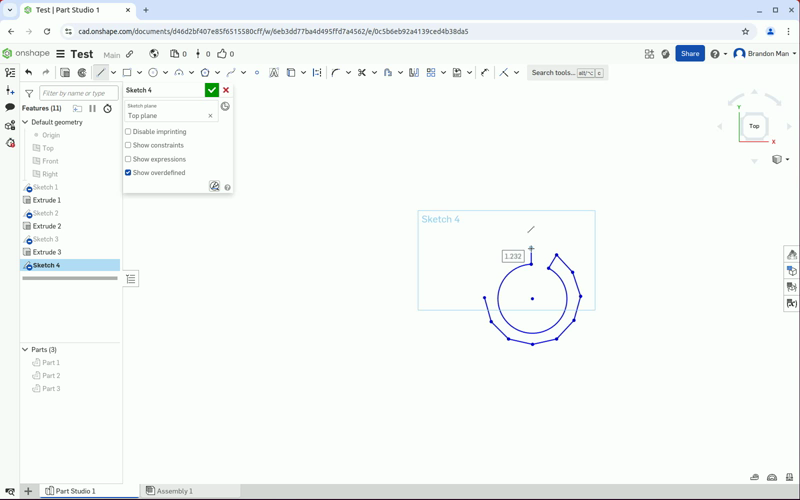
scroll(-6)
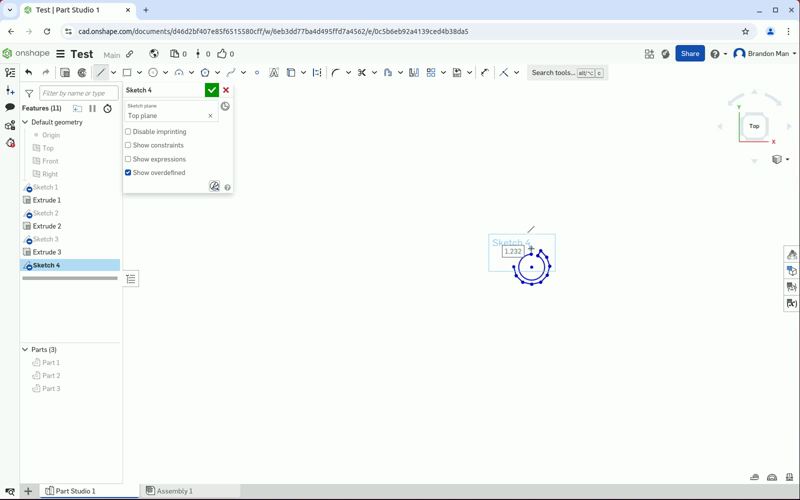
key_up(shift)
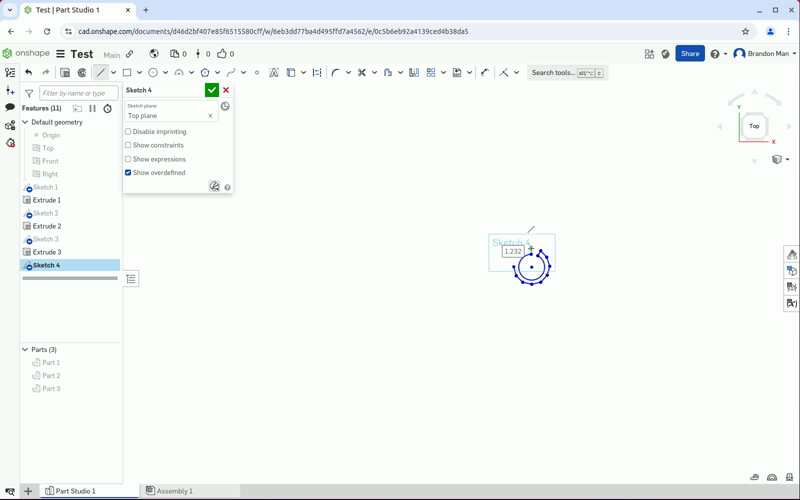
key_down(shift)
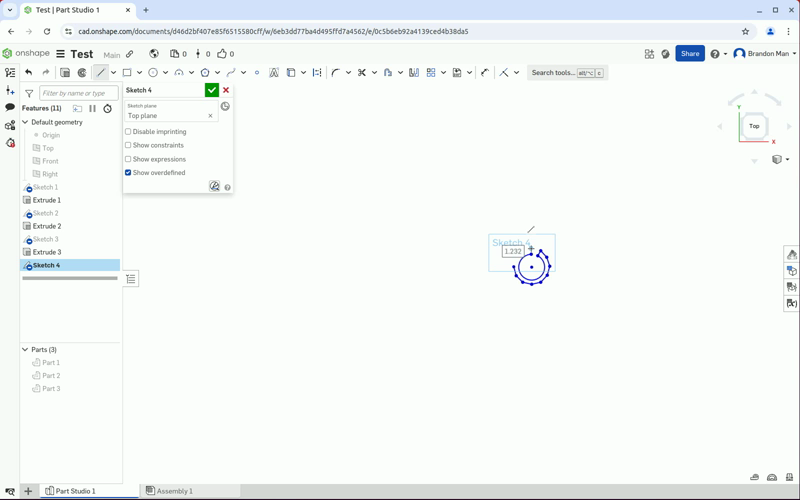
mouse_move(561, 248)
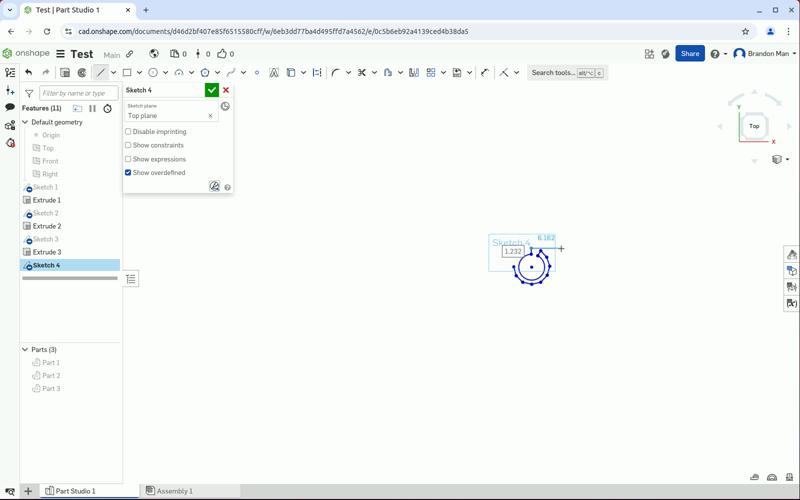
mouse_move(522, 251)
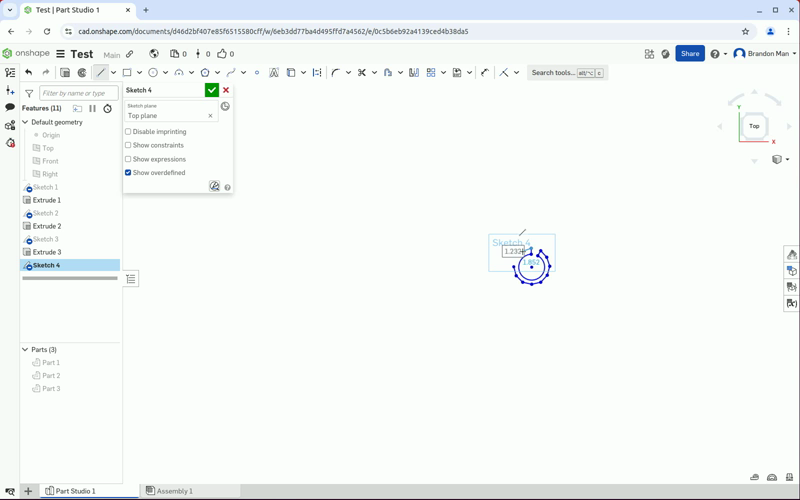
click(522, 251)
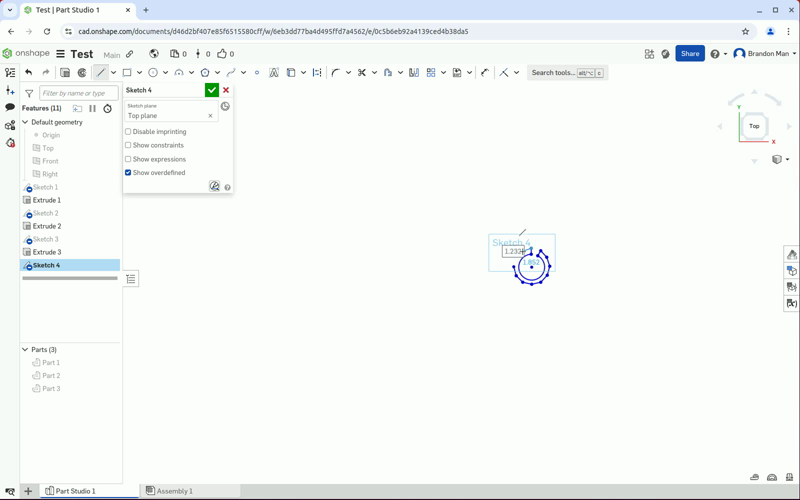
key_up(shift)
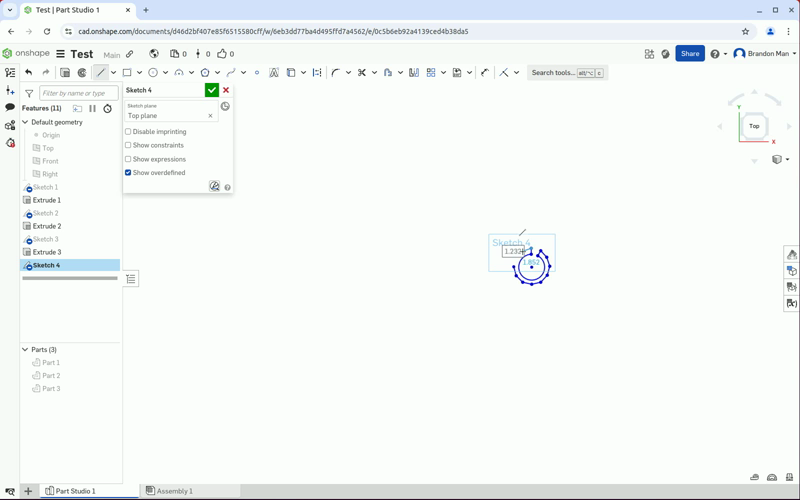
key_down(shift)
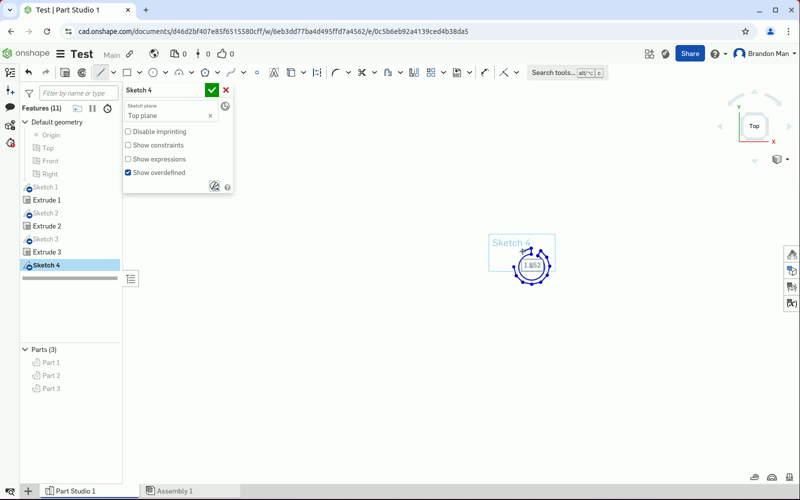
mouse_move(552, 251)
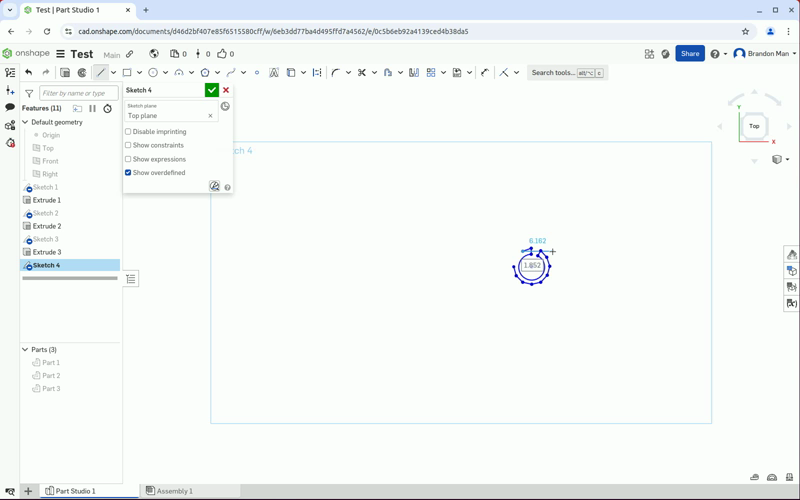
mouse_move(516, 257)
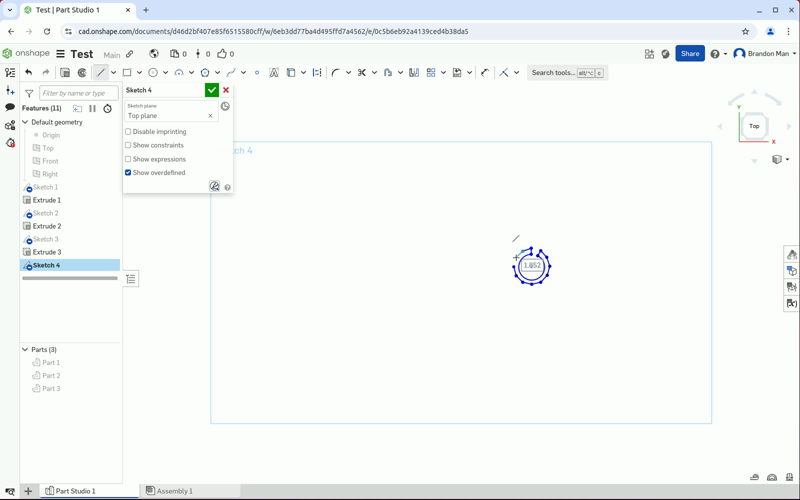
click(516, 257)
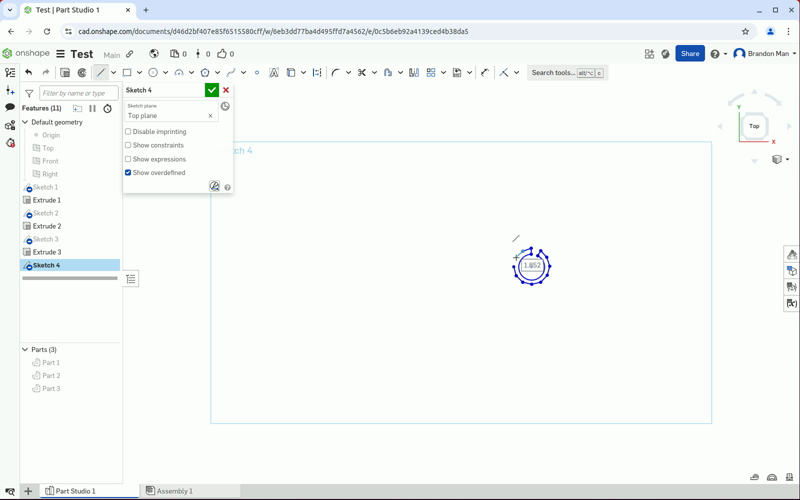
key_up(shift)
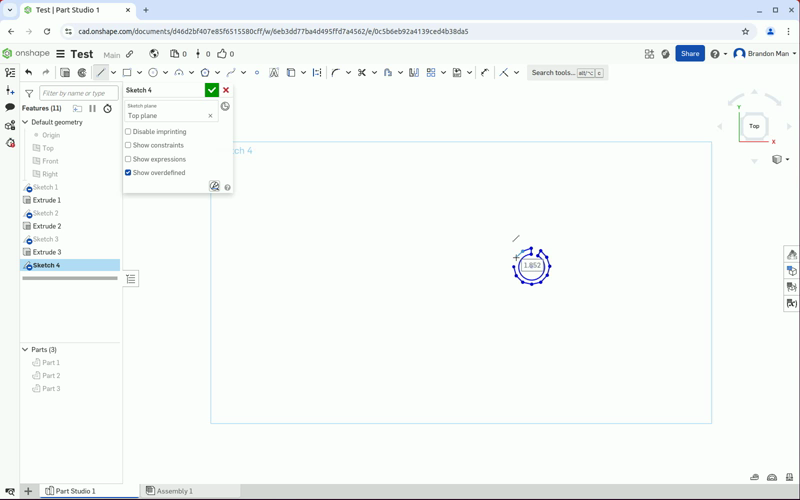
mouse_move(546, 257)
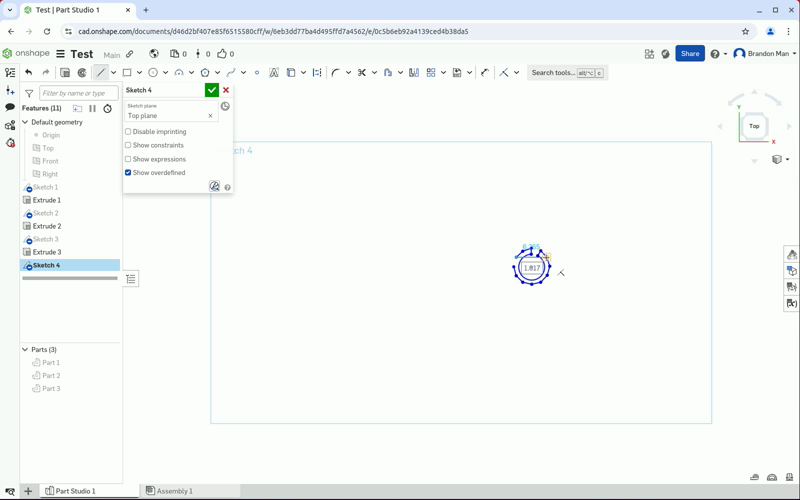
key_down(shift)
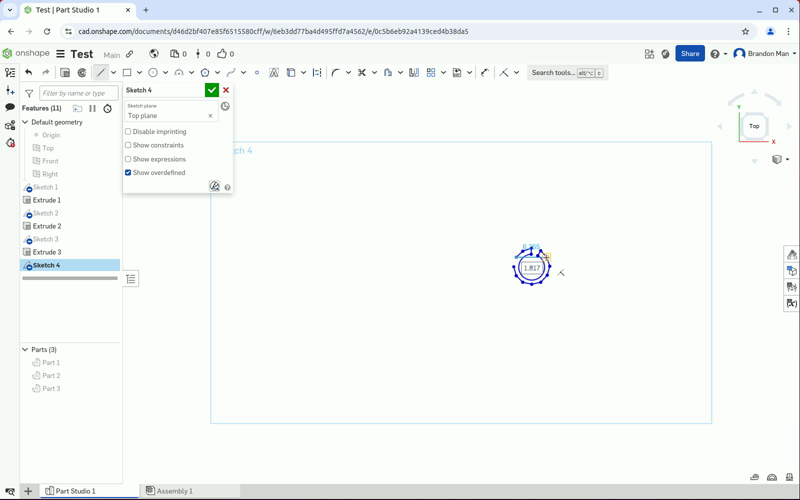
mouse_move(513, 266)
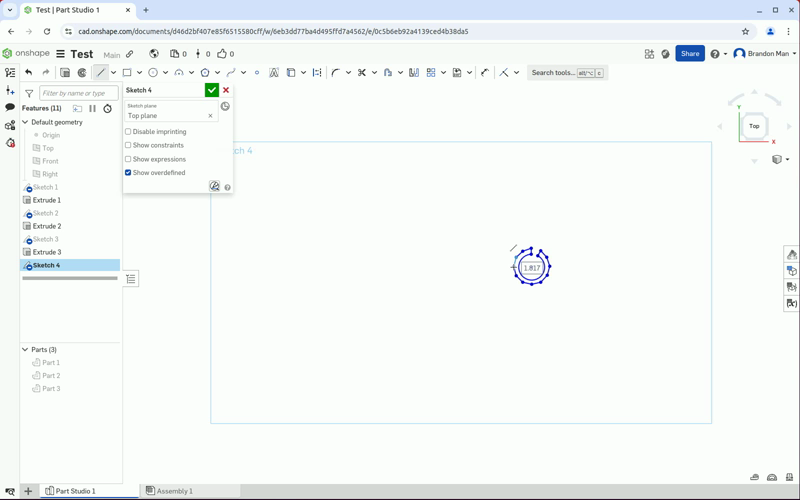
key_up(shift)
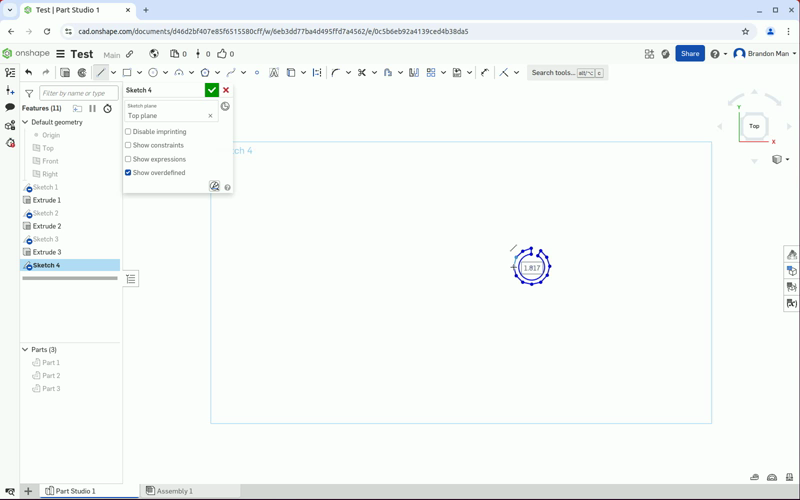
click(513, 266)
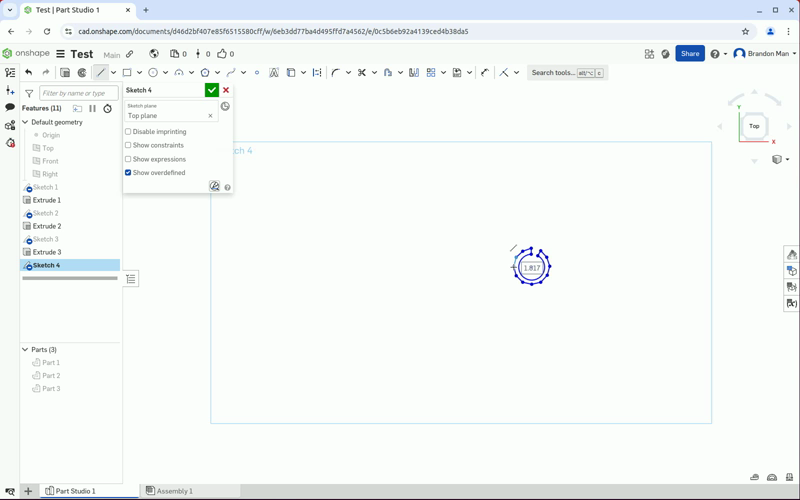
key(esc)
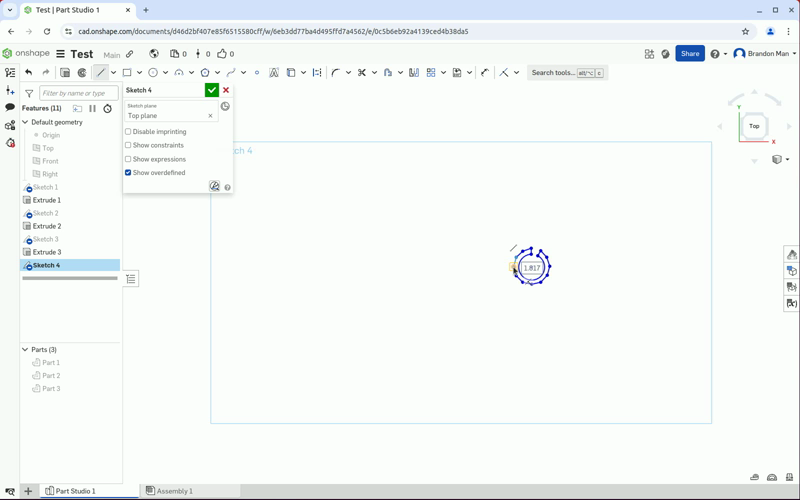
mouse_move(536, 281)
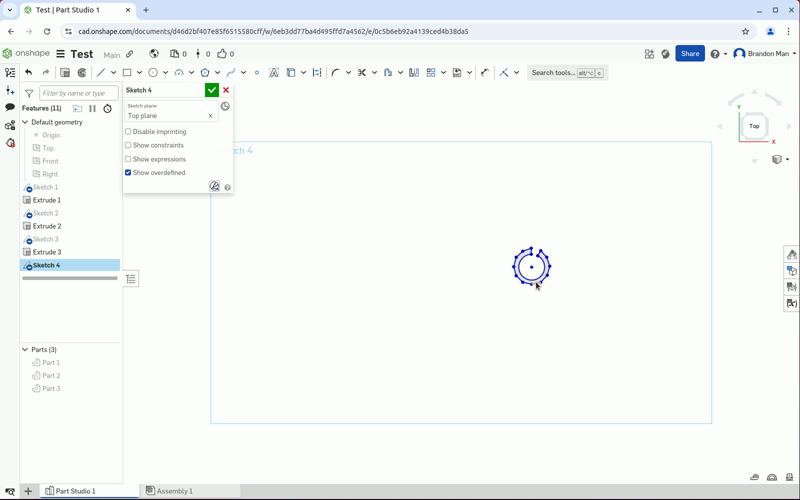
scroll(6)
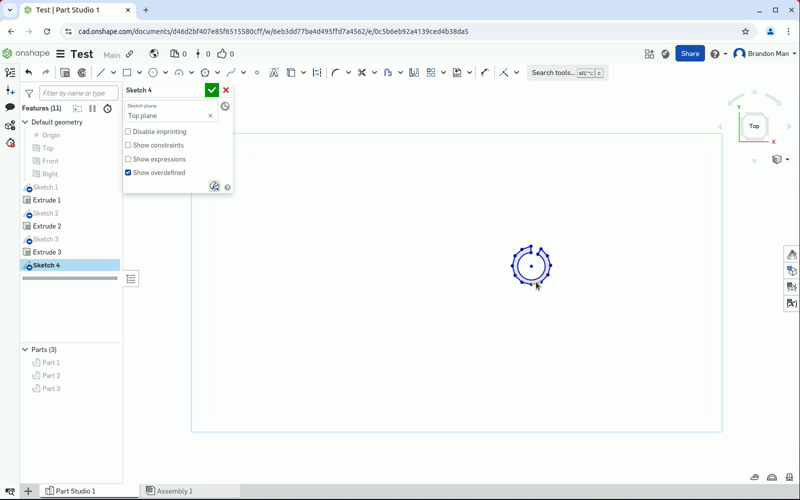
scroll(6)
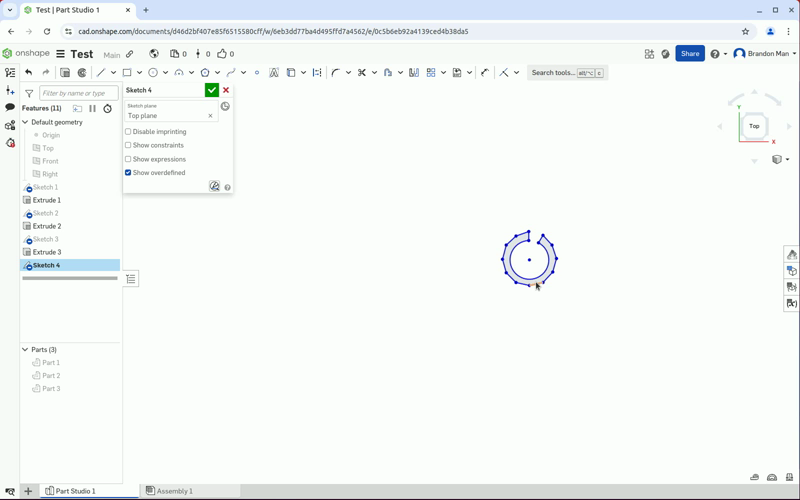
scroll(6)
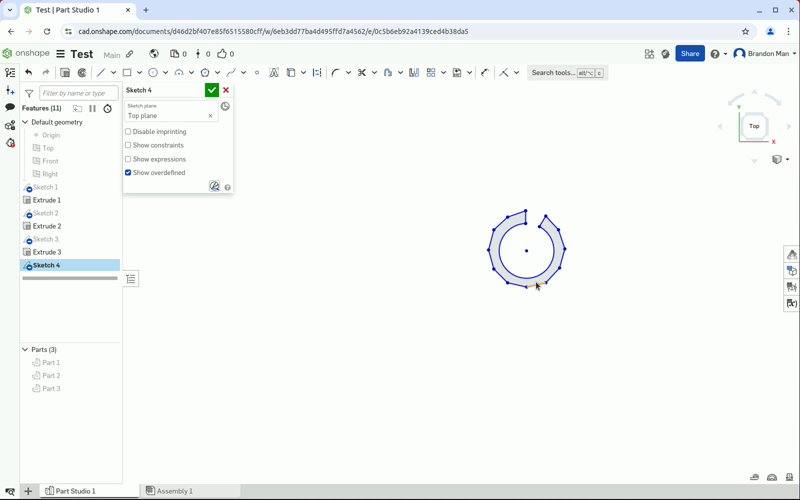
scroll(6)
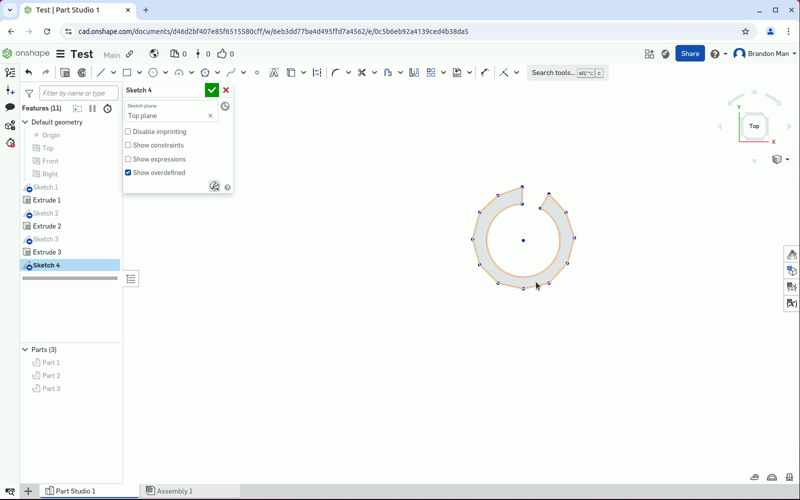
scroll(6)
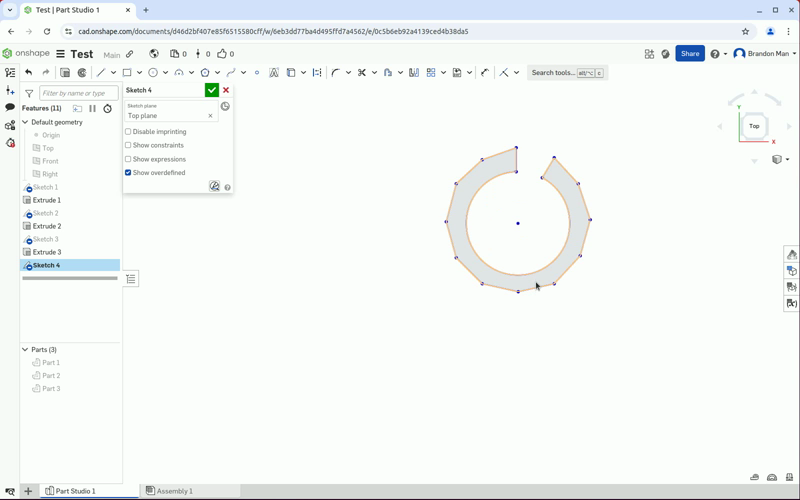
scroll(6)
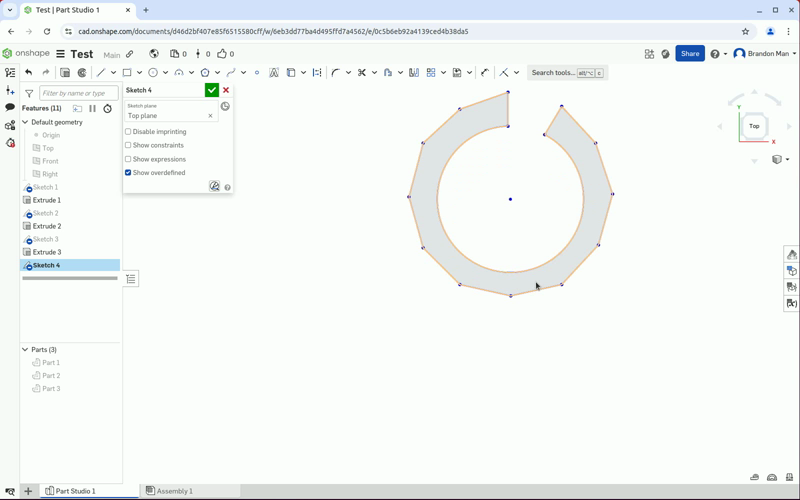
scroll(6)
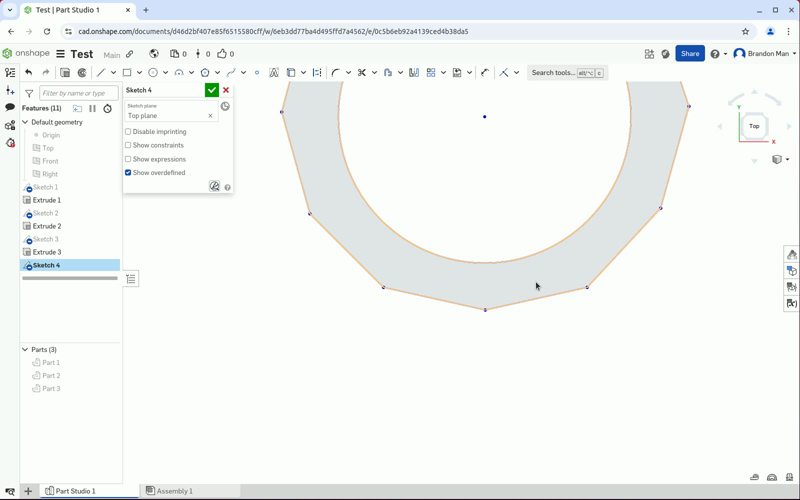
click(536, 281)
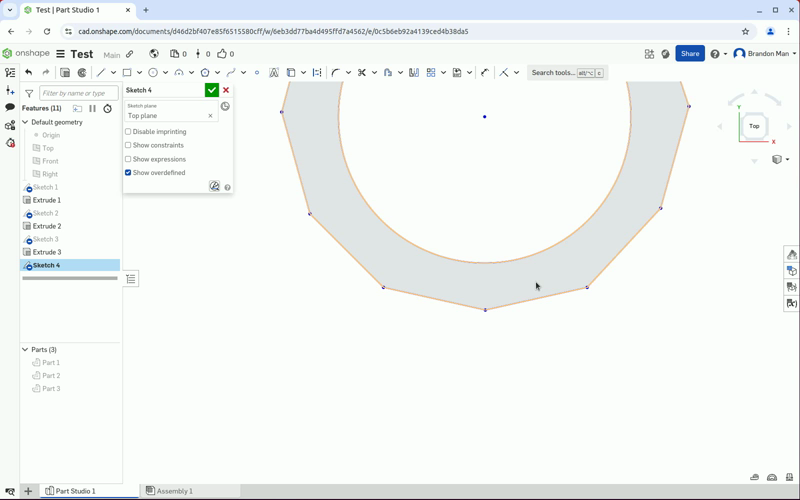
scroll(-6)
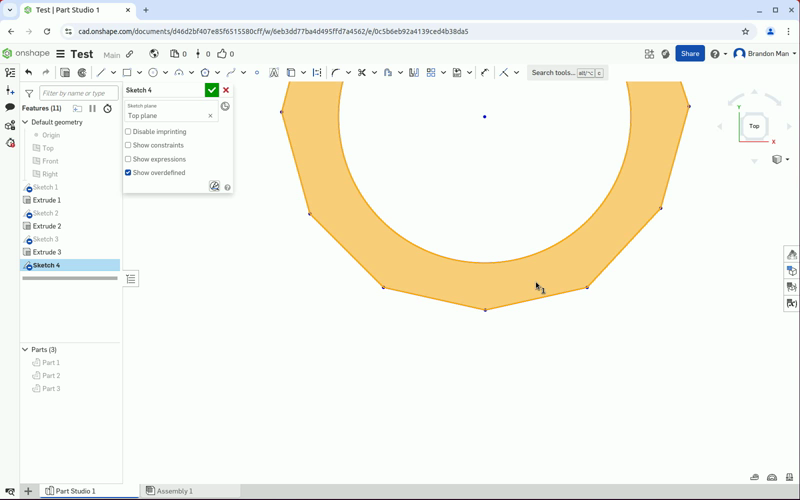
scroll(-6)
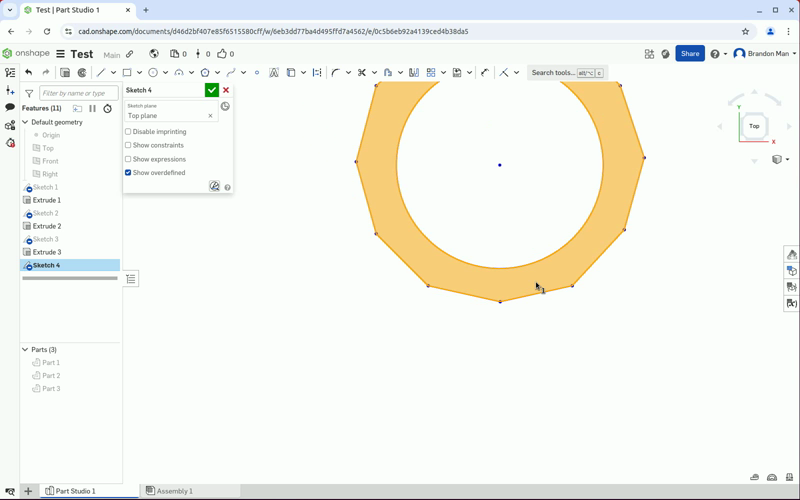
scroll(-6)
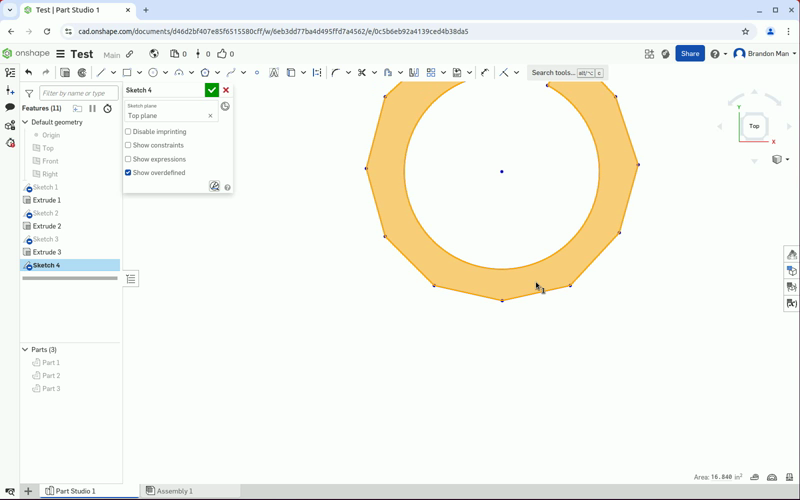
scroll(-6)
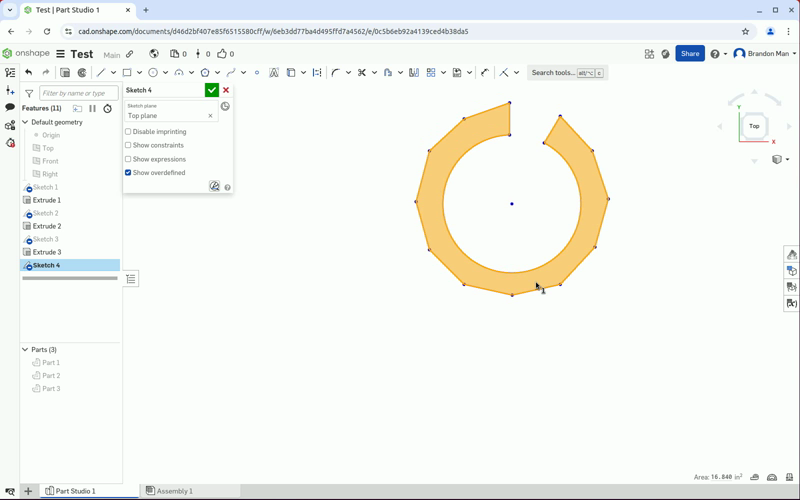
scroll(-6)
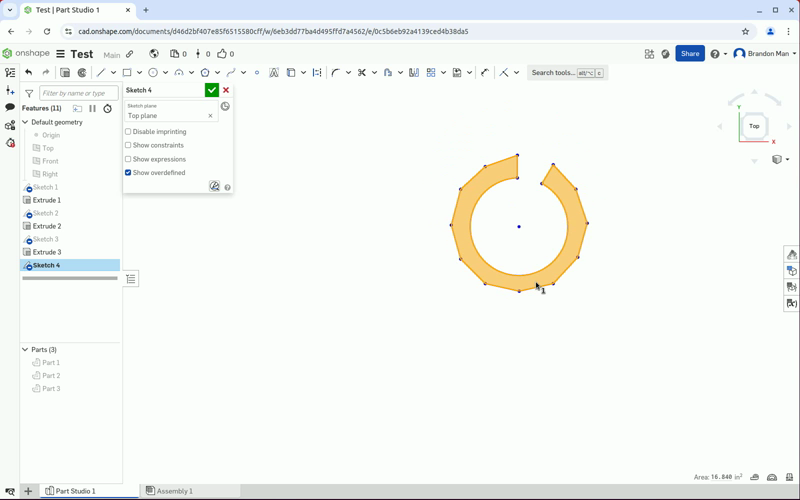
scroll(-6)
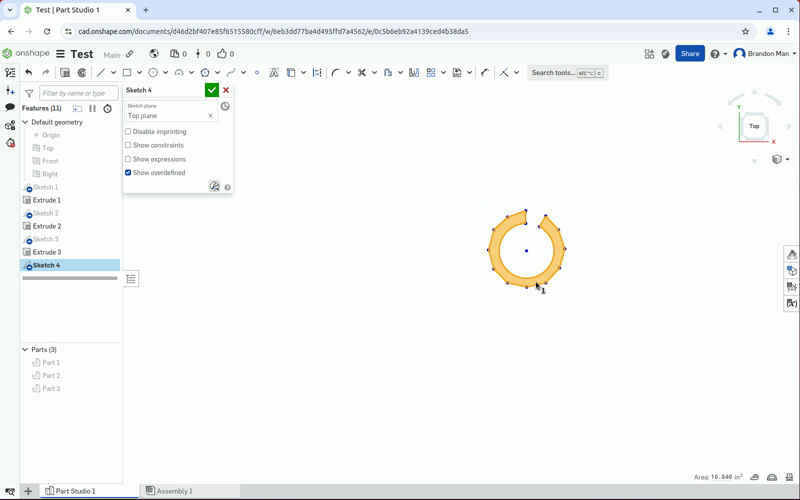
scroll(-6)
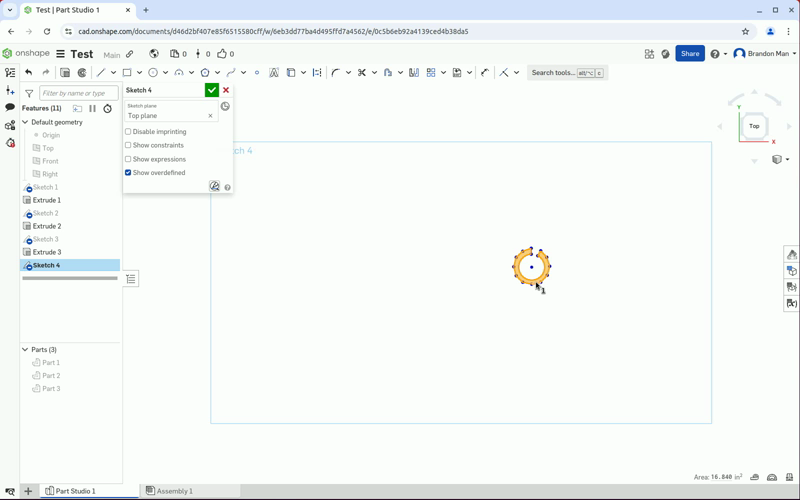
mouse_move(73, 352)
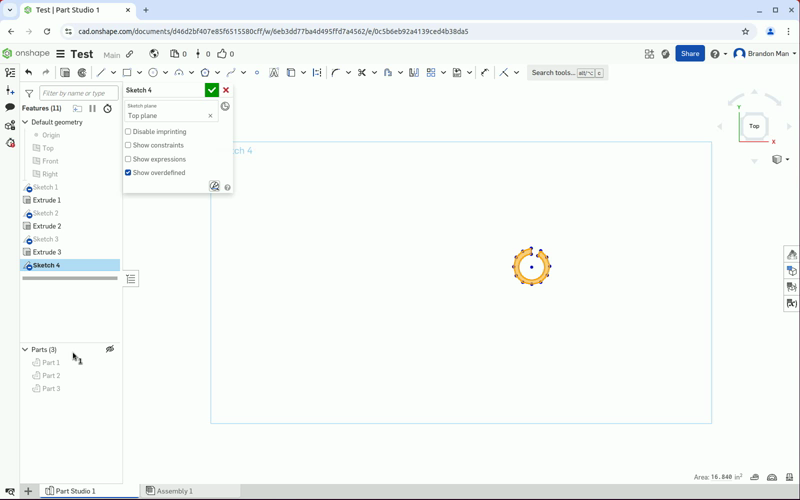
key(shift+y)
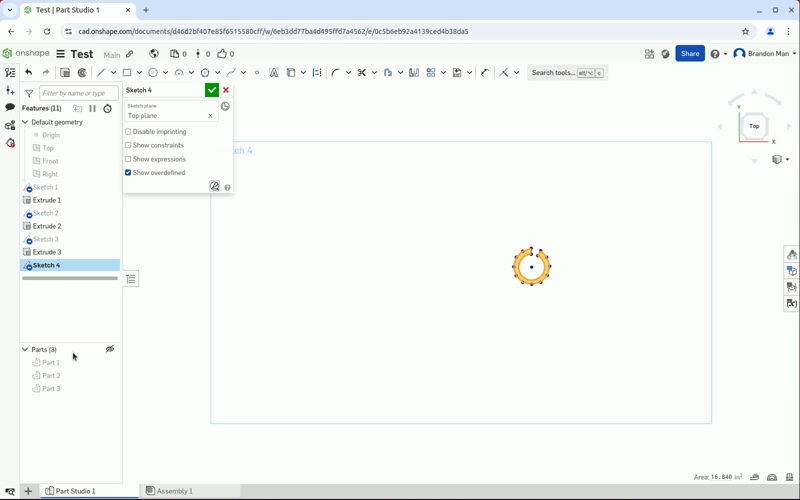
key(shift+e)
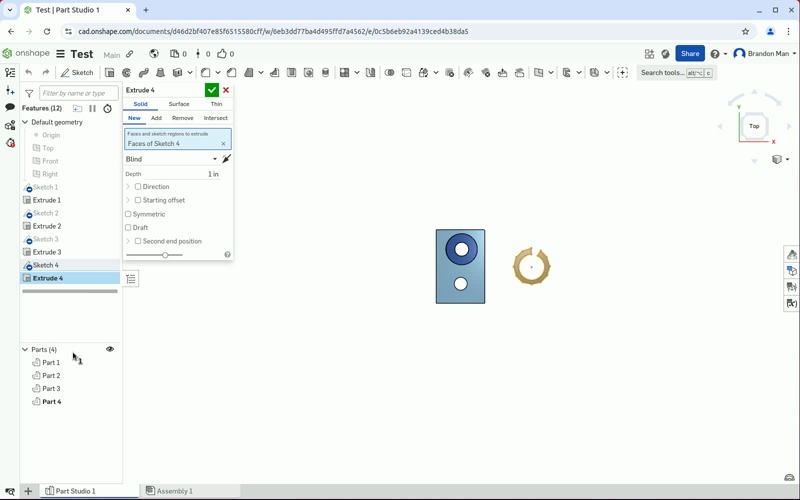
mouse_move(143, 106)
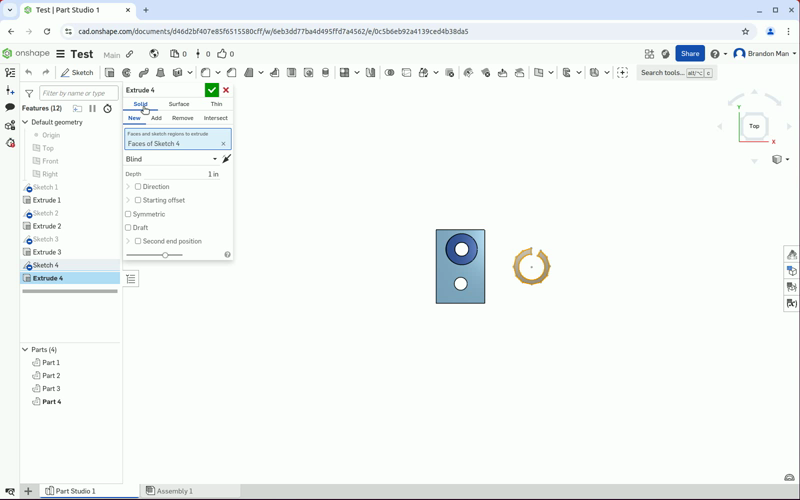
click(143, 106)
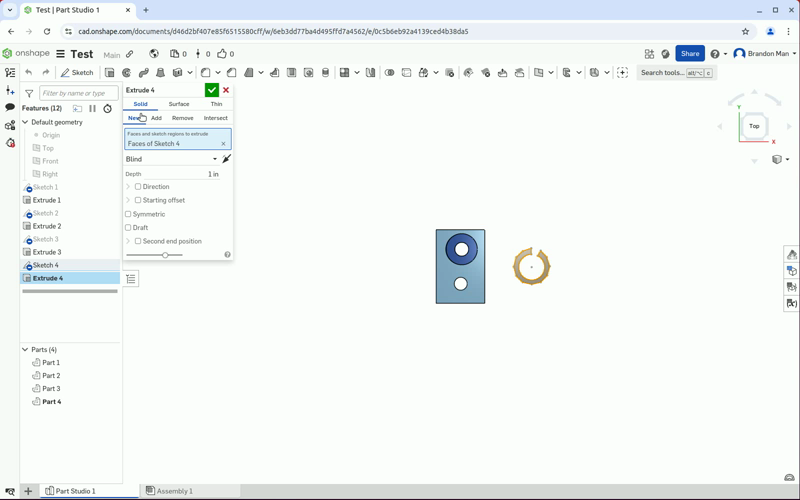
mouse_move(137, 120)
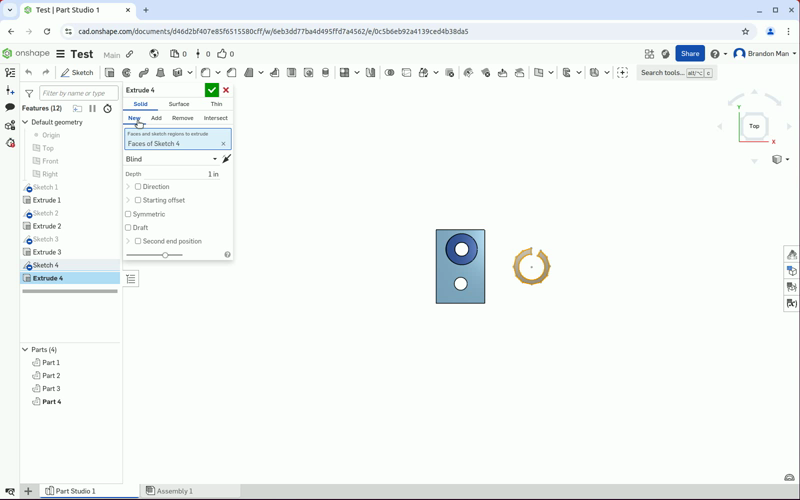
click(137, 120)
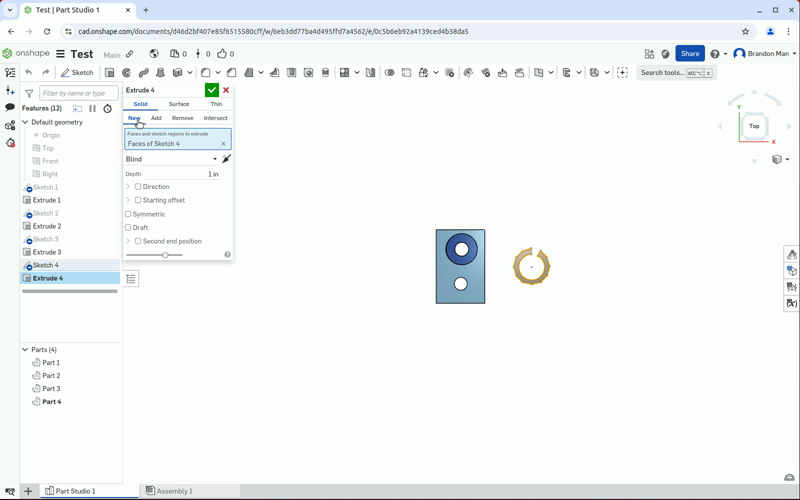
key(tab, 4)
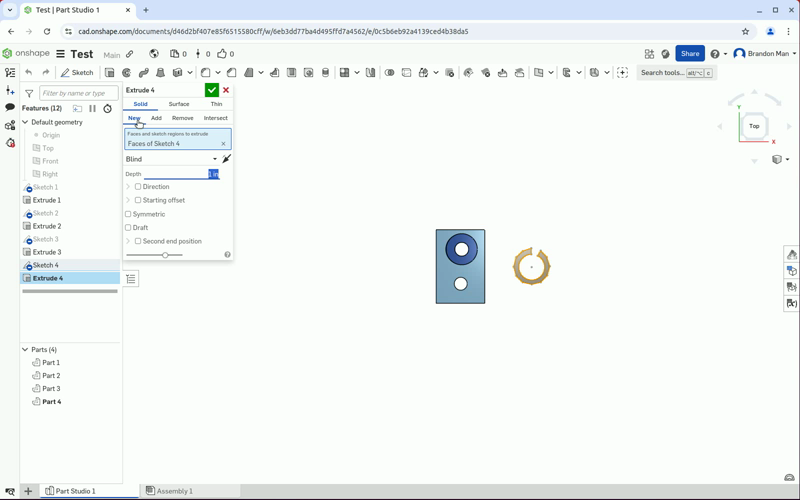
text(5.055)
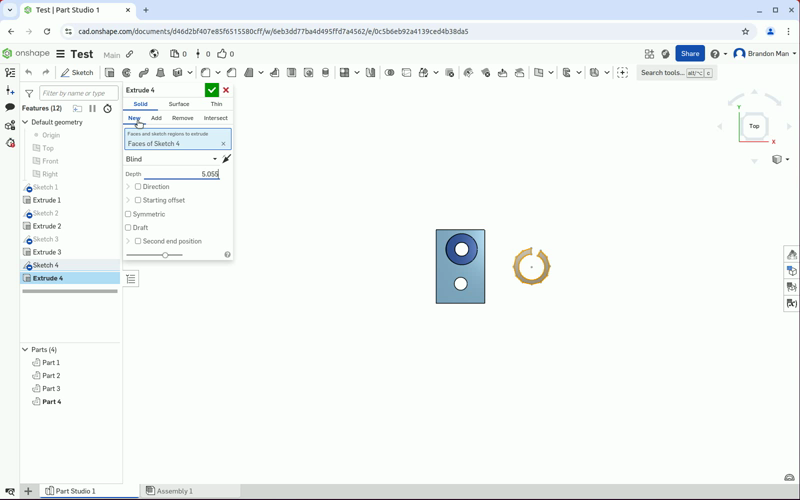
key(enter)
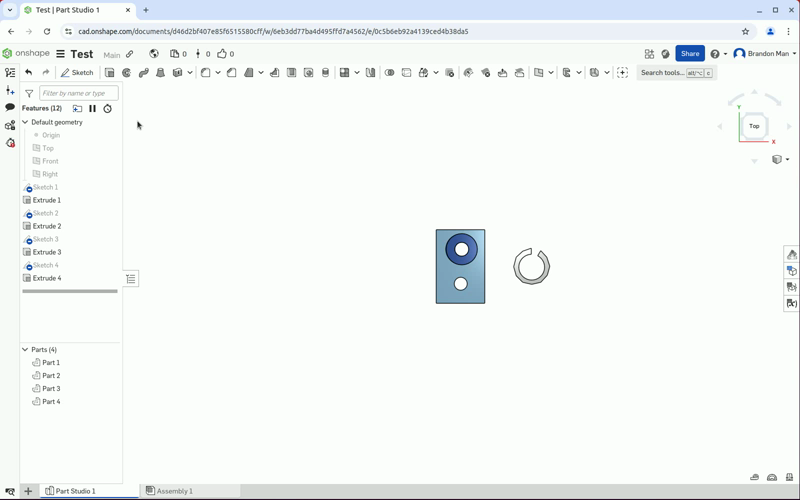
key(shift+h)
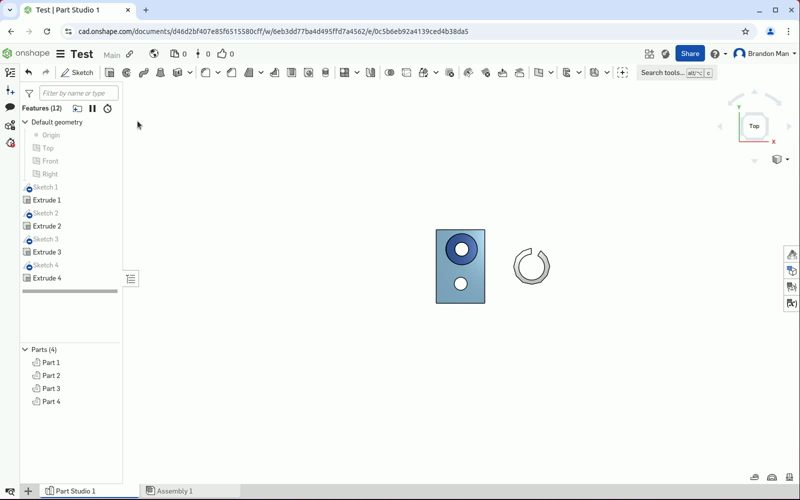
key(shift+h)
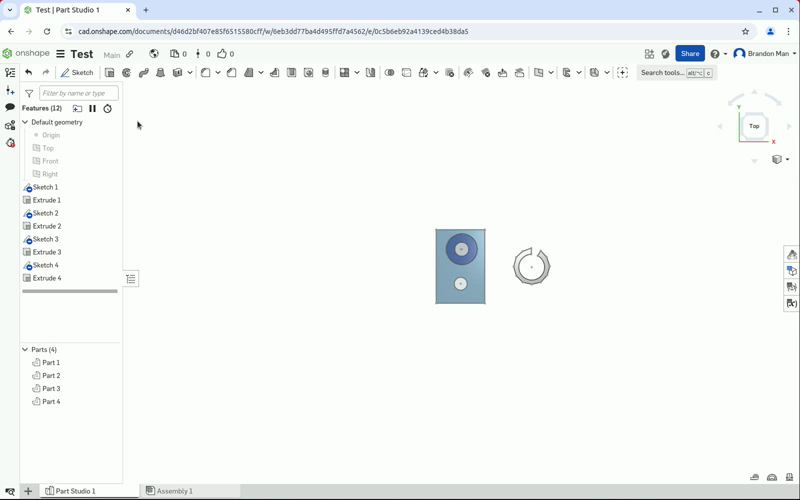
key(shift+7)
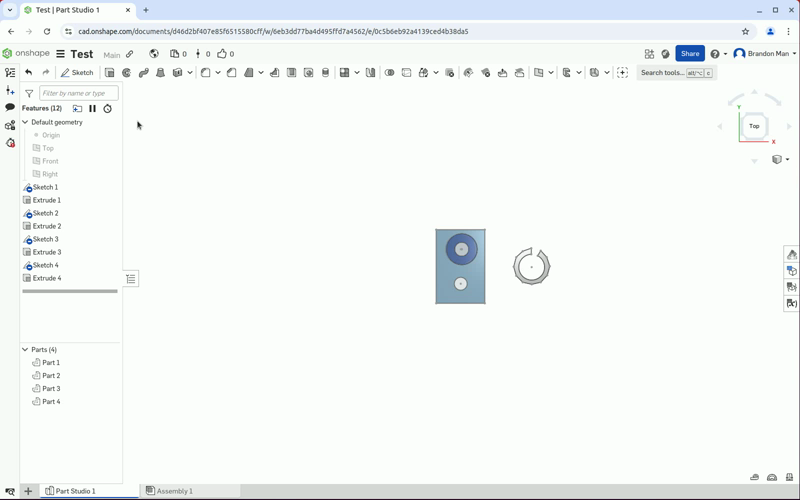
key(up, 3)
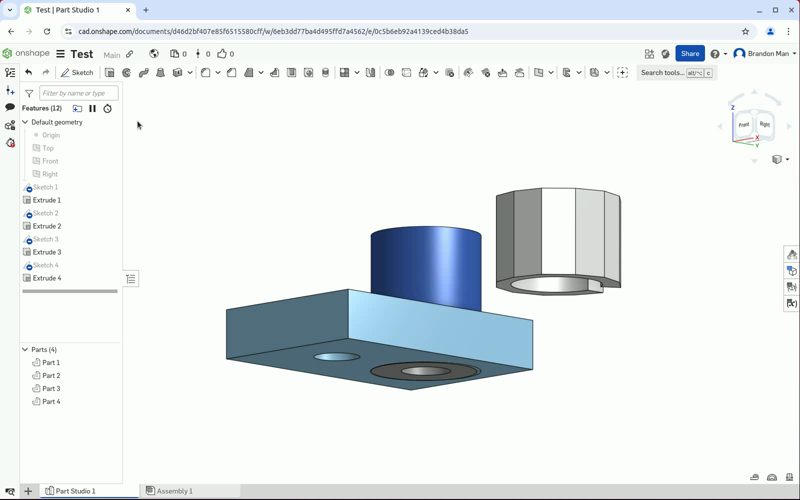
key(left, 3)
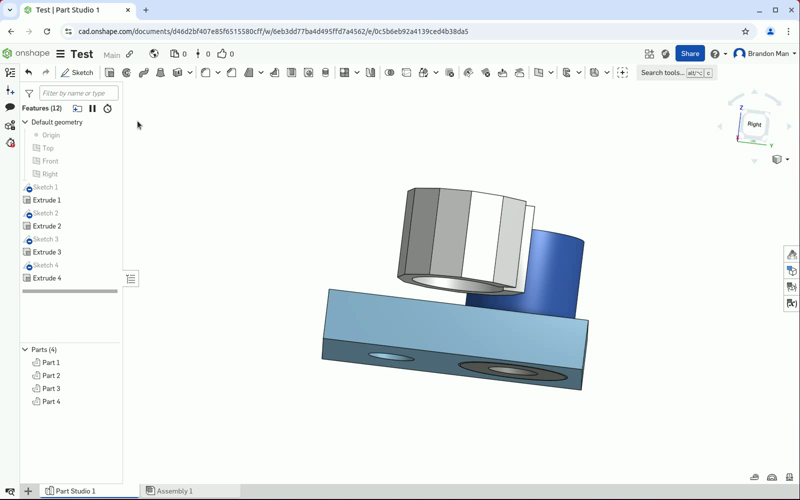
key(right, 3)
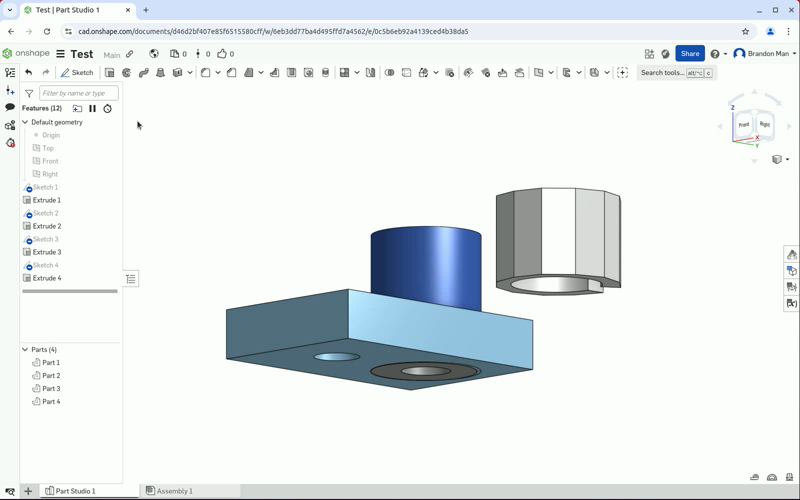
key(down, 3)
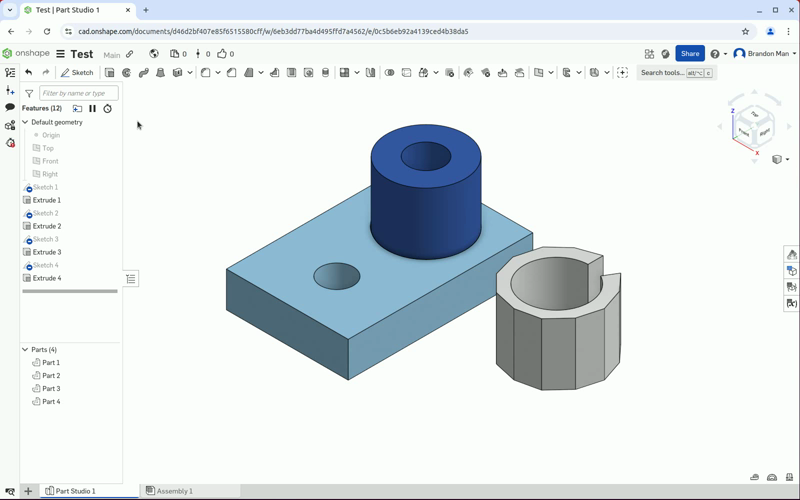
mouse_move(73, 189)
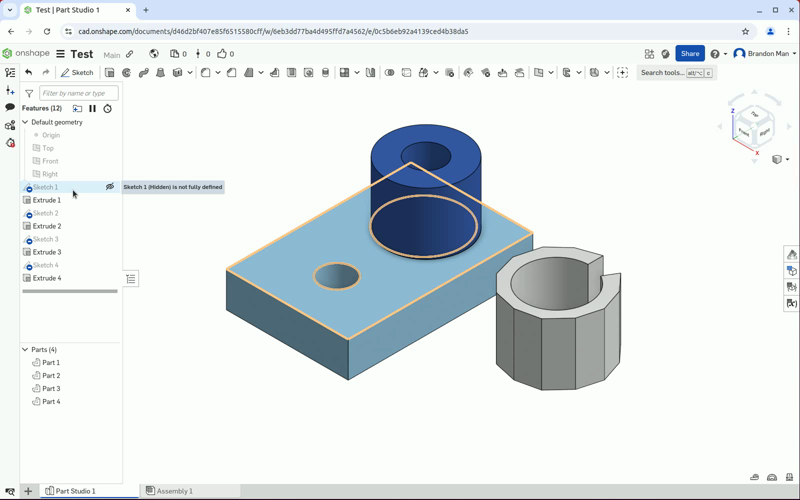
click(73, 189)